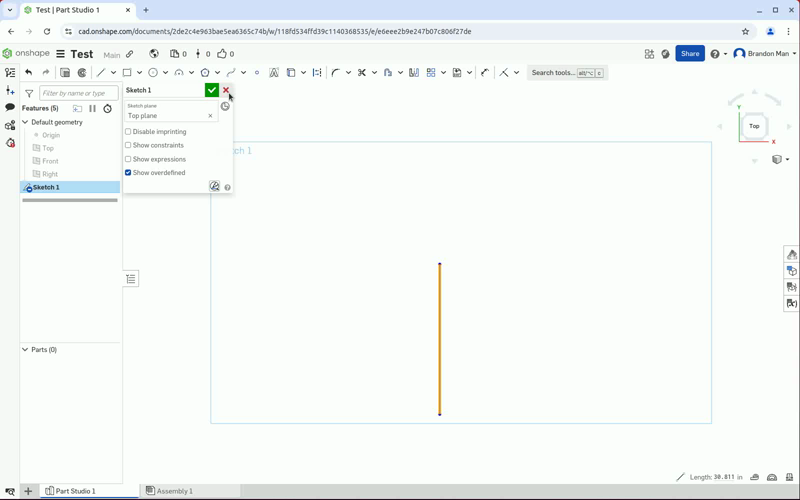
key(shift+h)
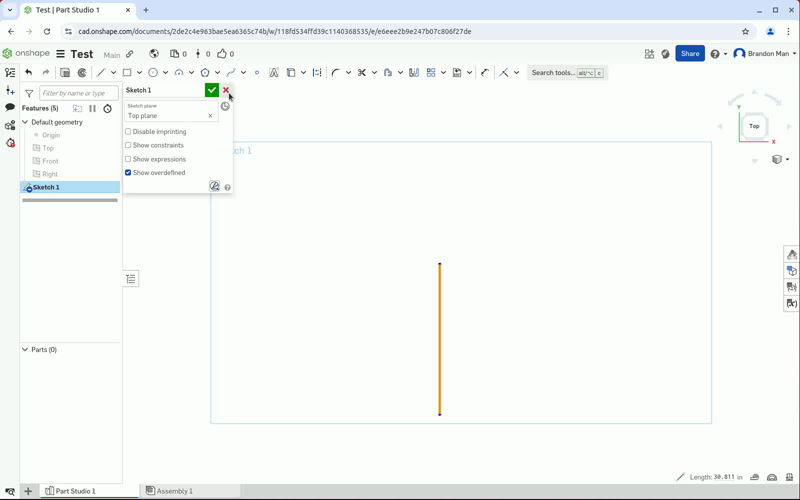
key(shift+s)
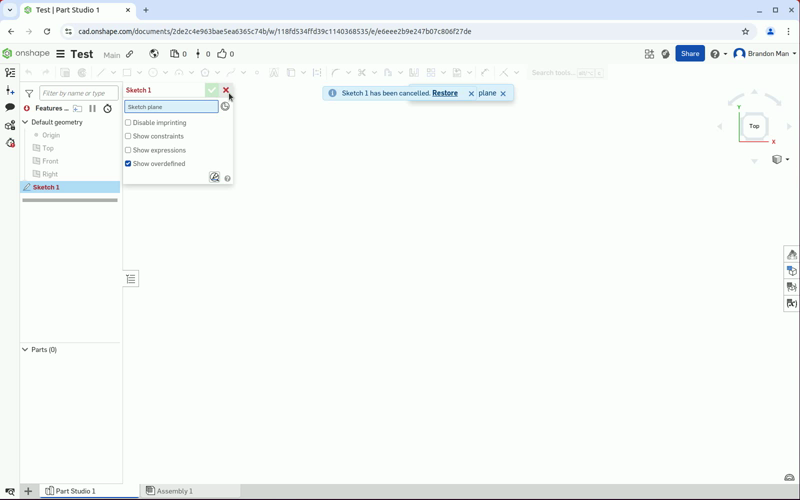
mouse_move(73, 150)
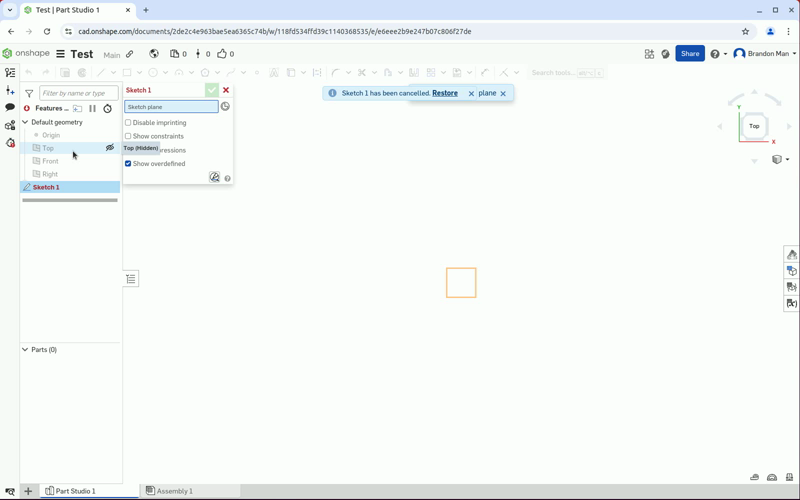
click(73, 150)
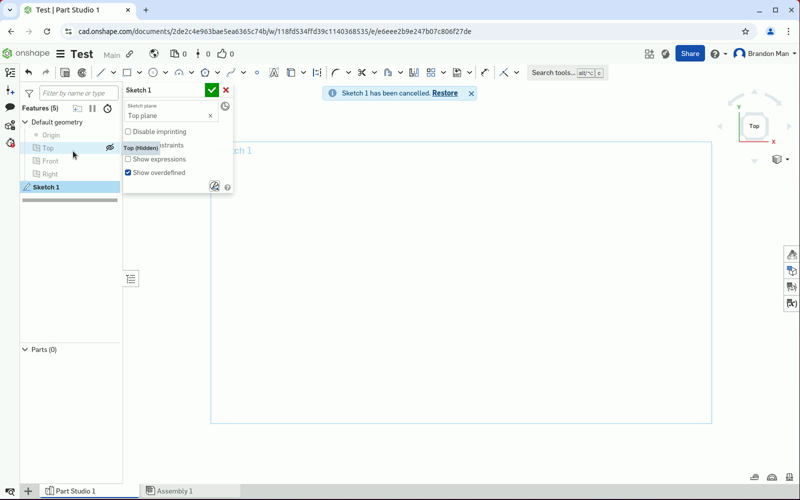
mouse_move(73, 352)
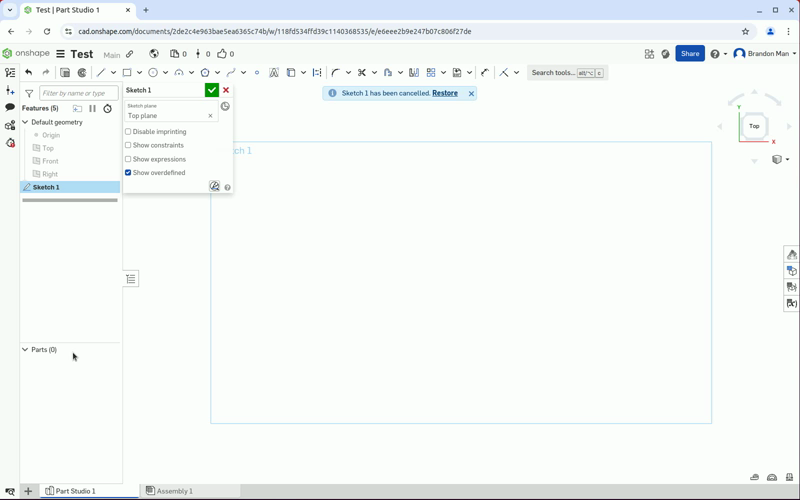
key(y)
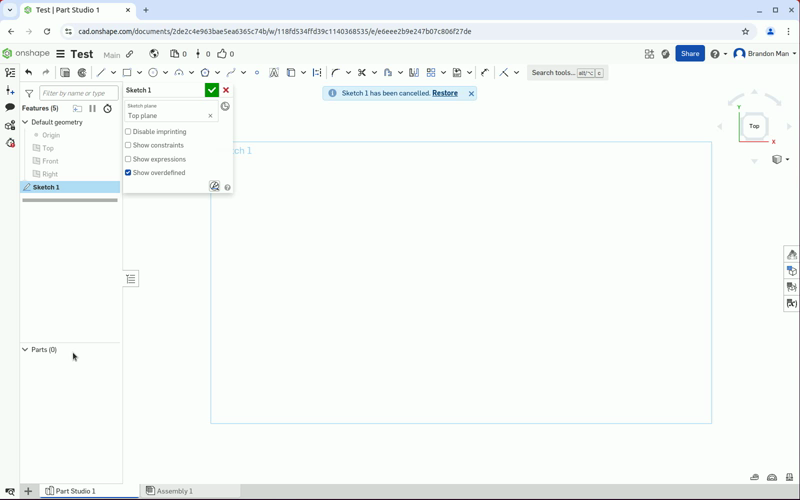
key(l)
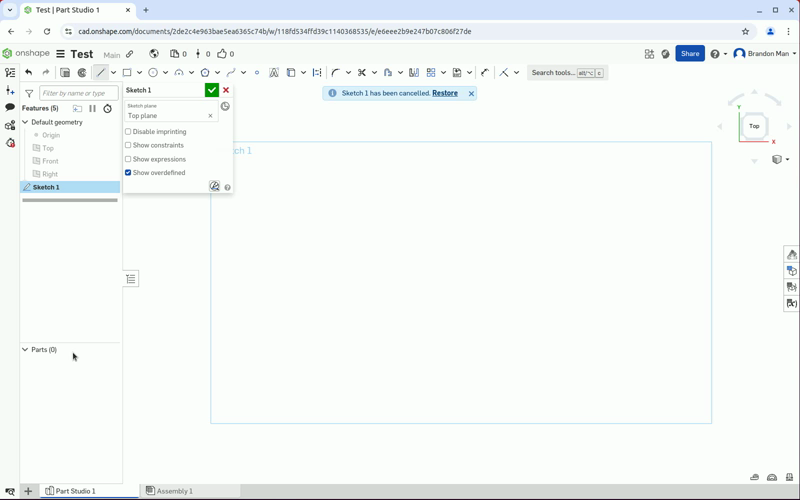
key_down(shift)
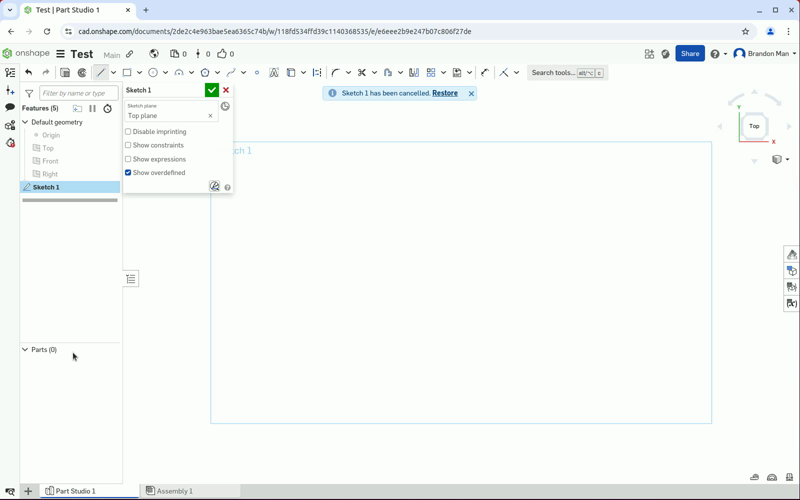
mouse_move(453, 271)
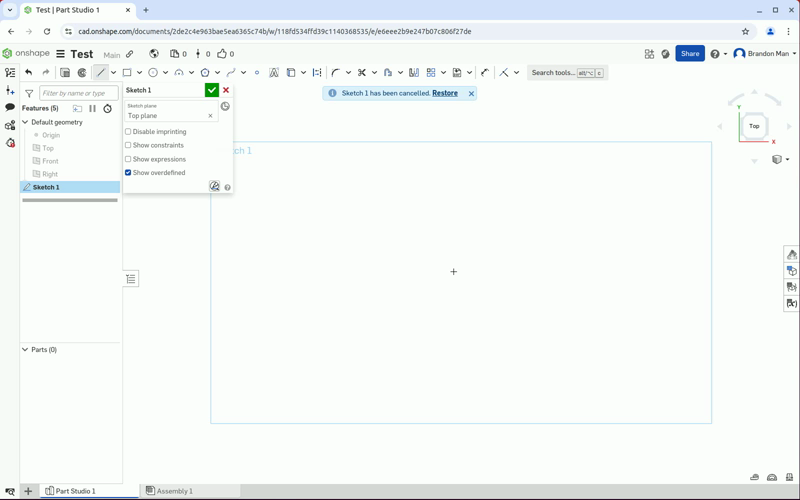
click(453, 271)
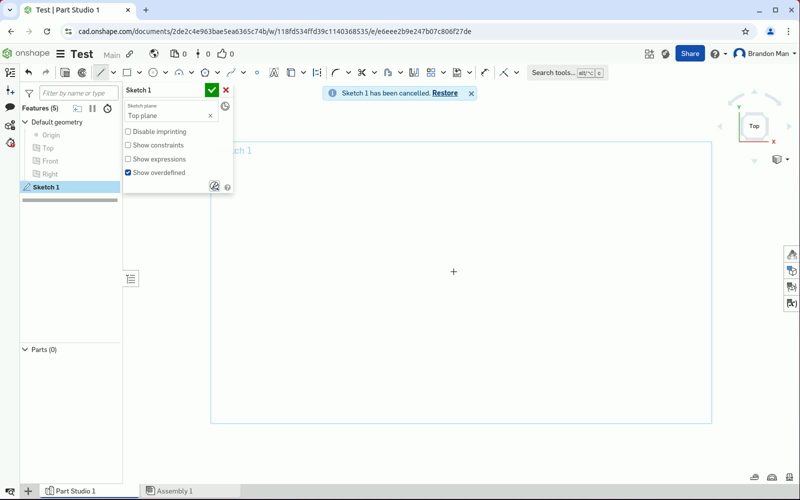
key_up(shift)
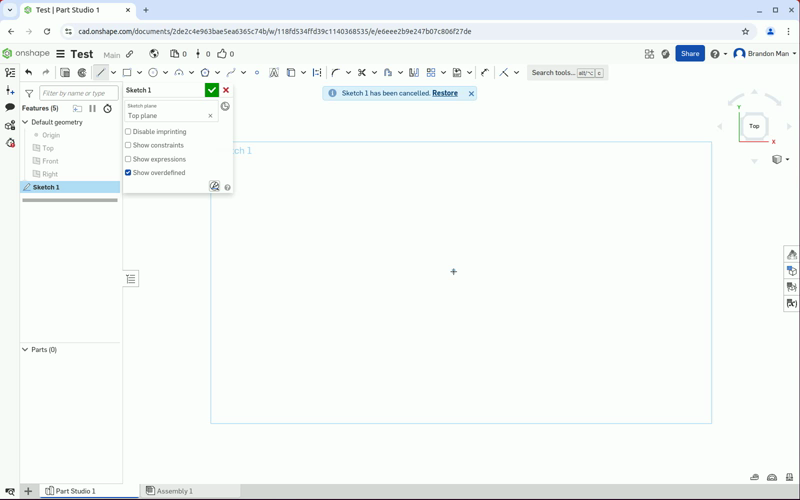
key_down(shift)
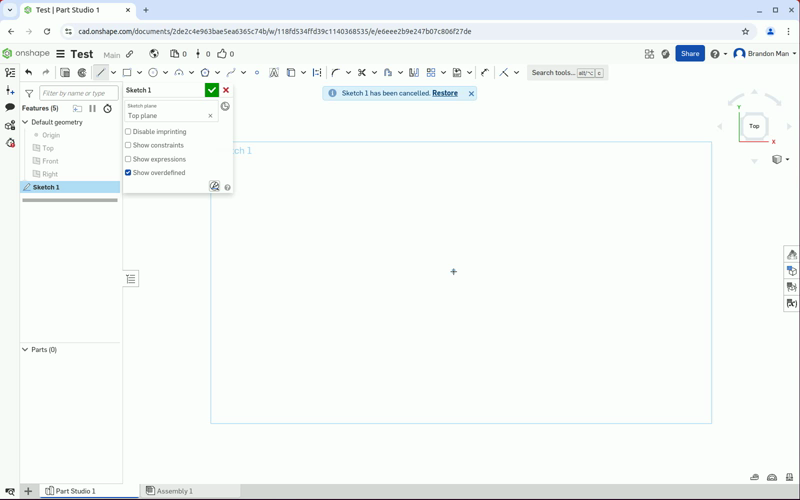
mouse_move(483, 271)
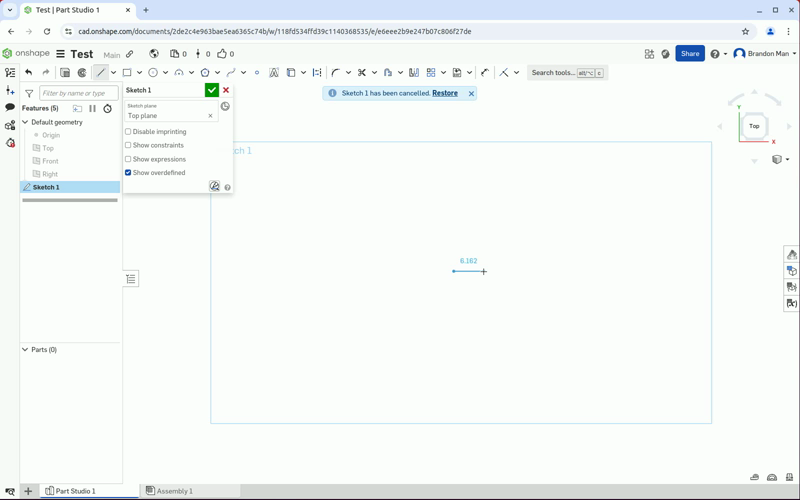
mouse_move(460, 271)
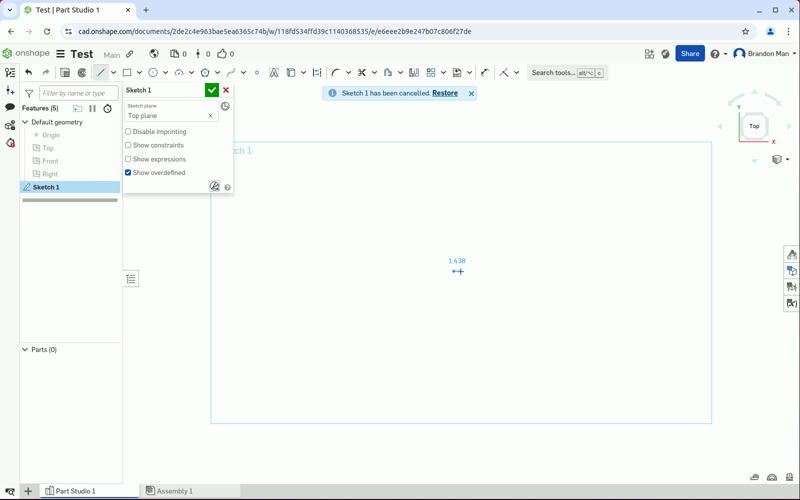
scroll(6)
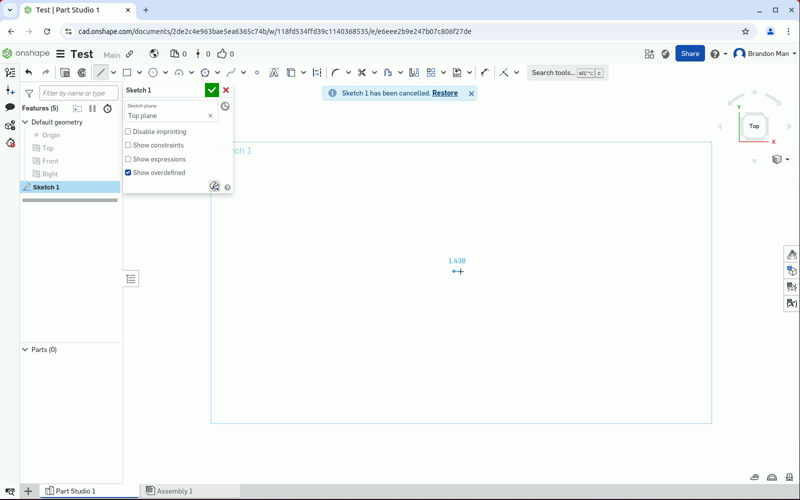
scroll(6)
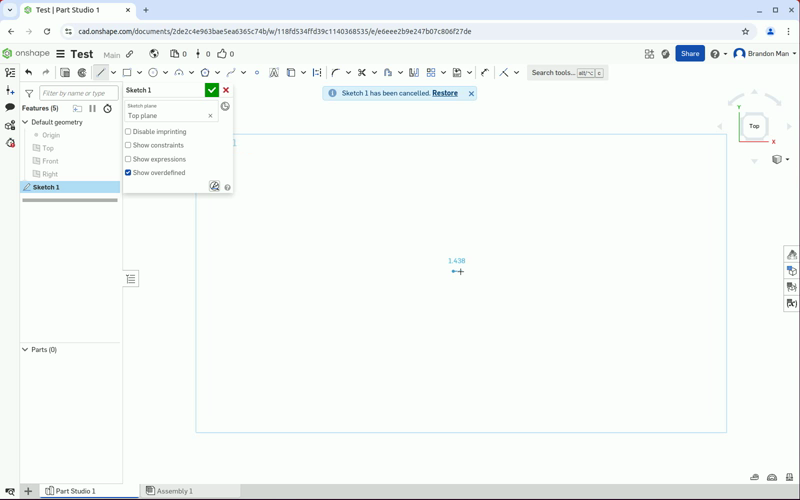
scroll(6)
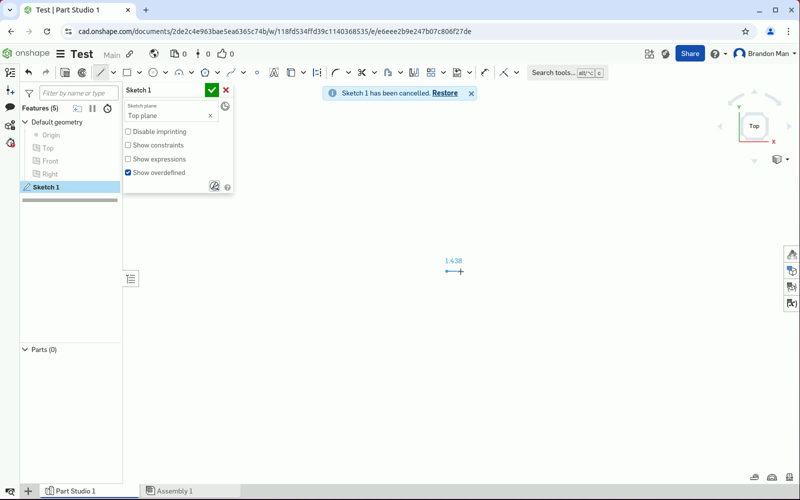
scroll(6)
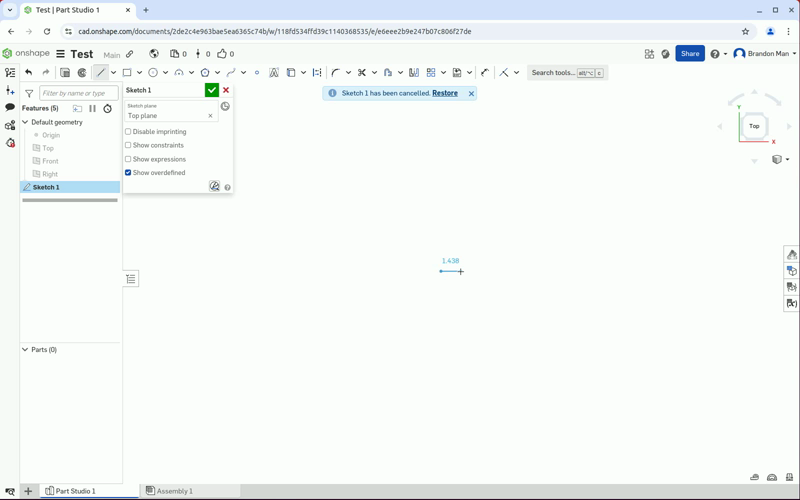
scroll(6)
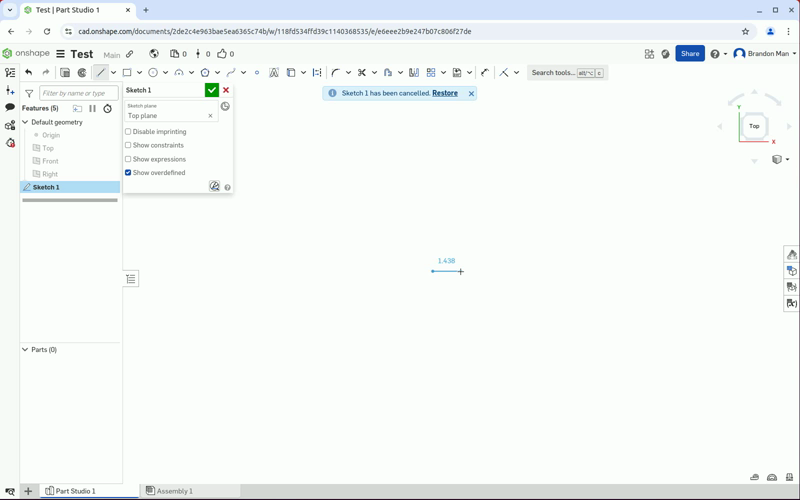
scroll(6)
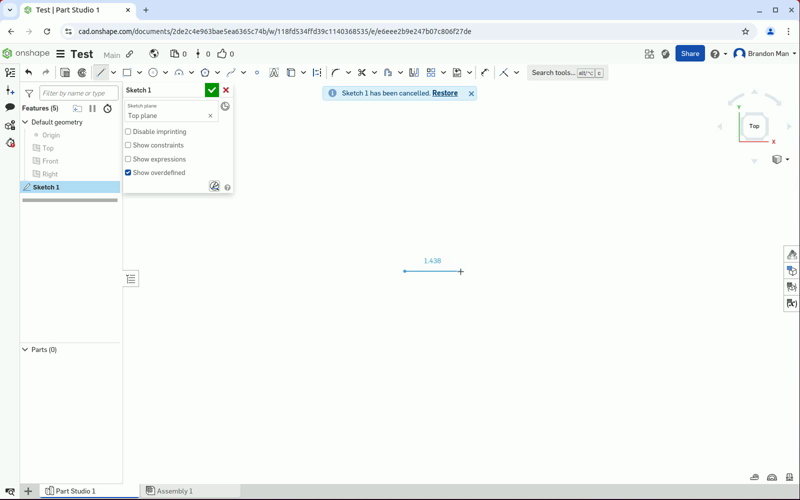
scroll(6)
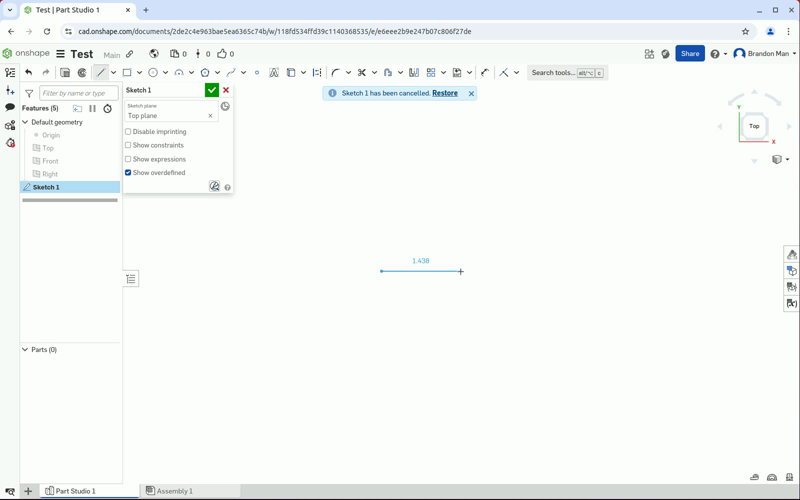
click(460, 271)
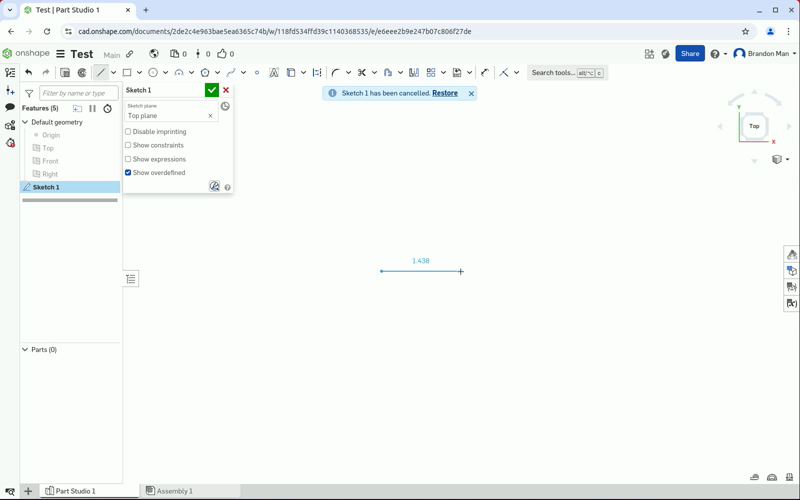
scroll(-6)
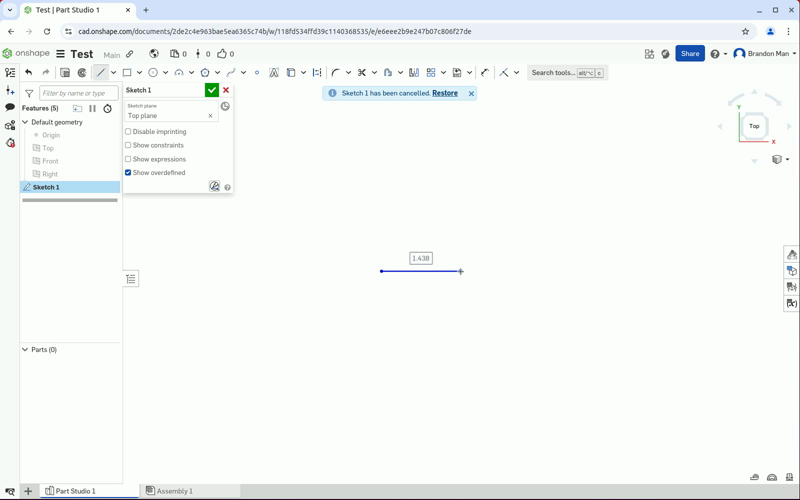
scroll(-6)
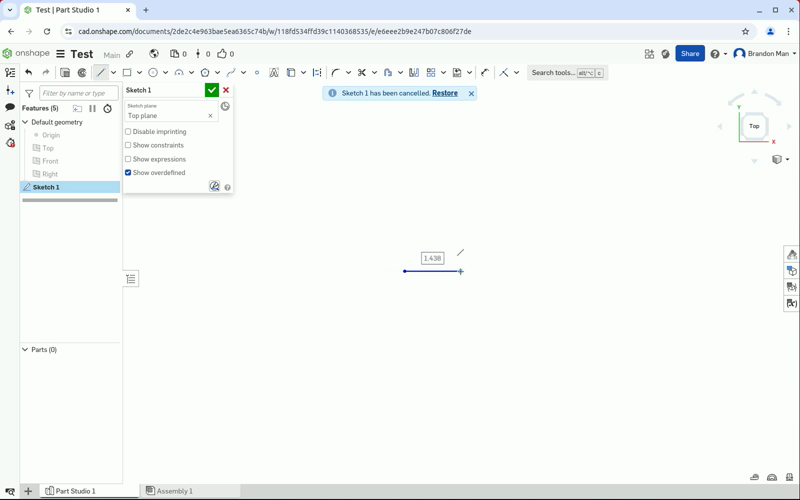
scroll(-6)
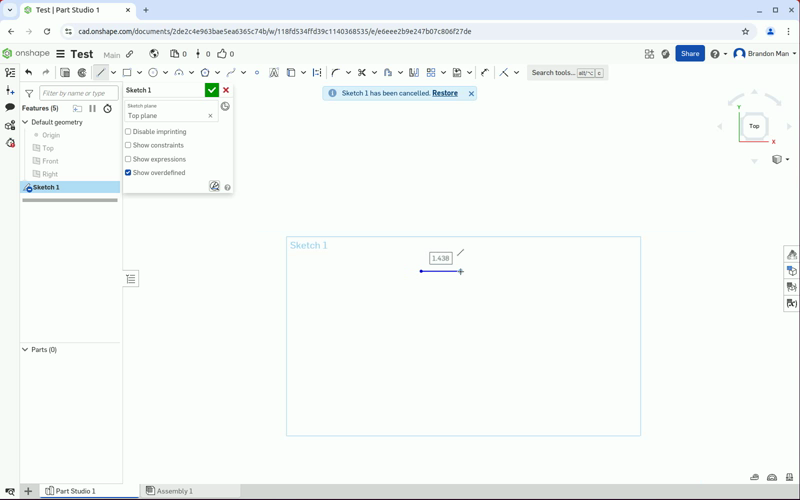
scroll(-6)
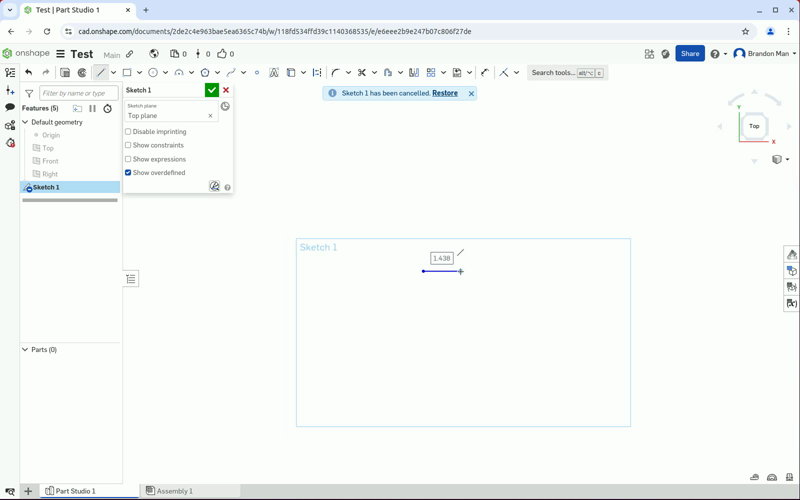
scroll(-6)
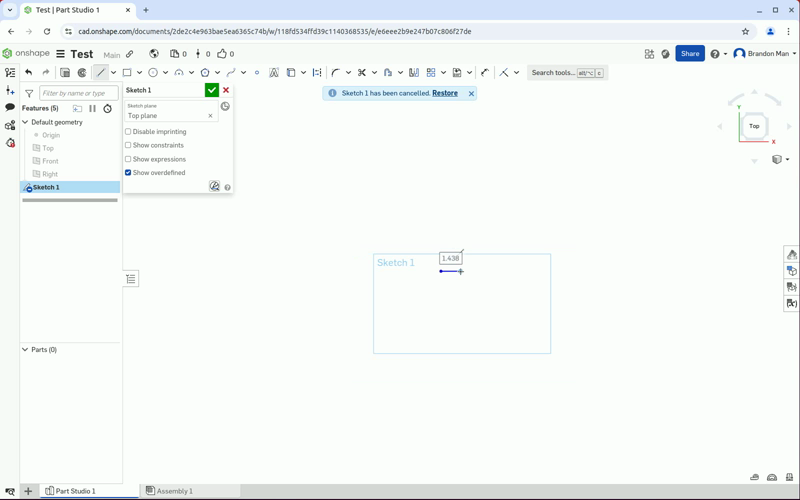
scroll(-6)
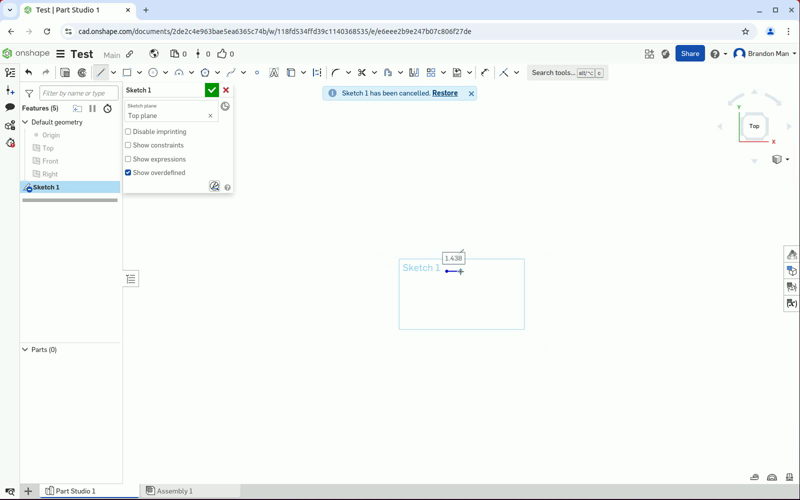
scroll(-6)
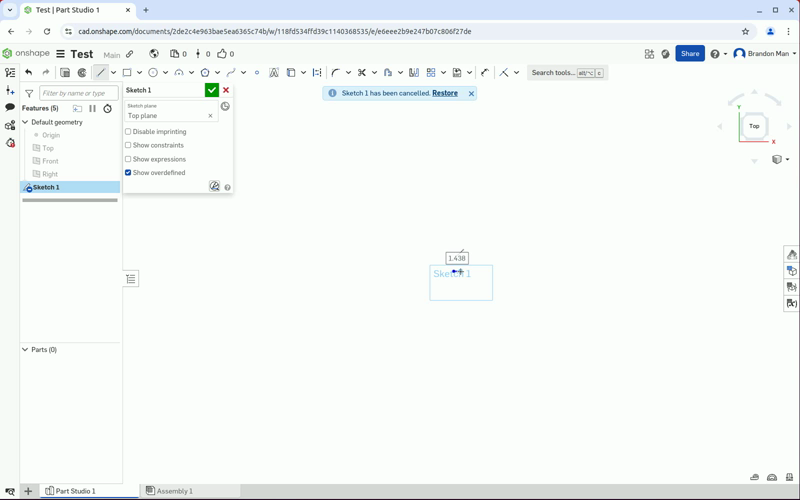
key_up(shift)
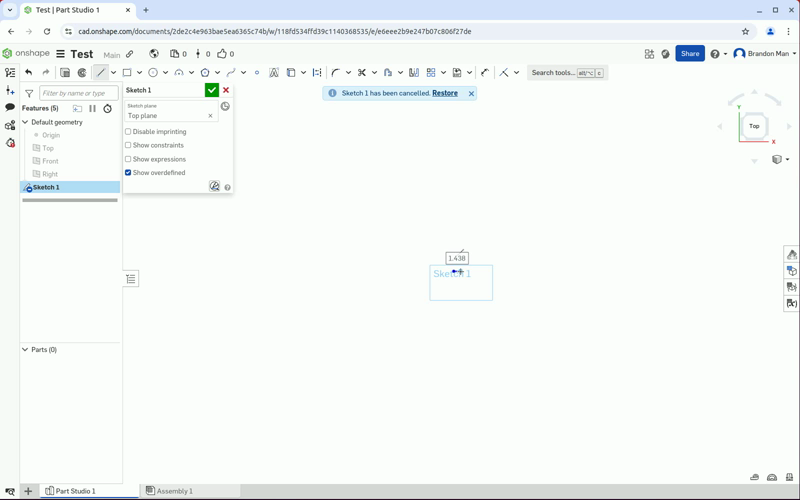
key_down(shift)
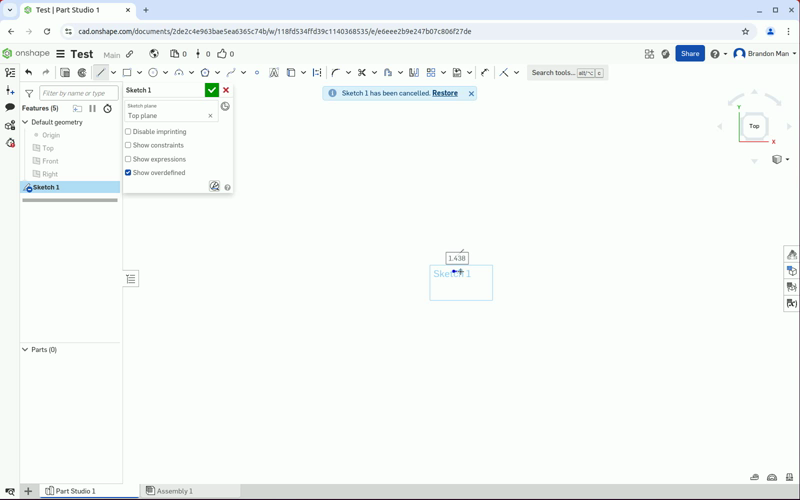
mouse_move(460, 182)
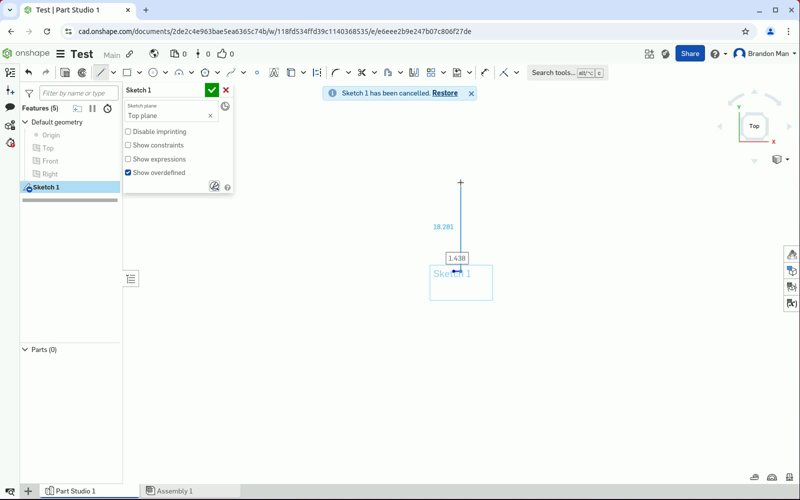
click(460, 182)
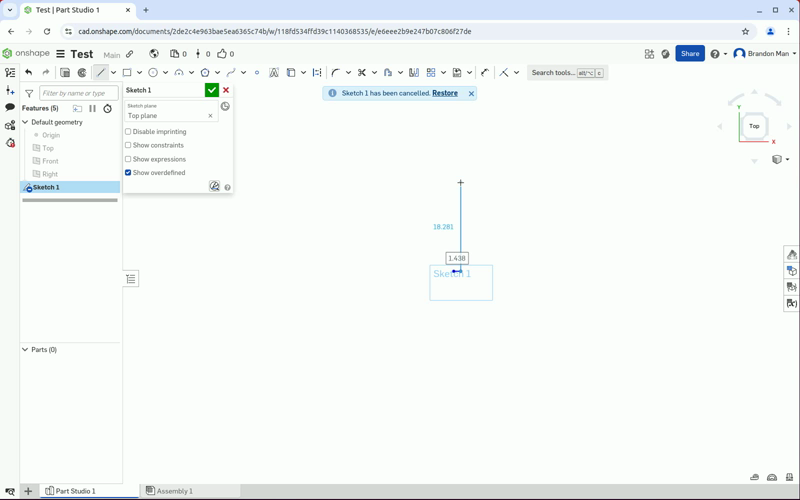
key_up(shift)
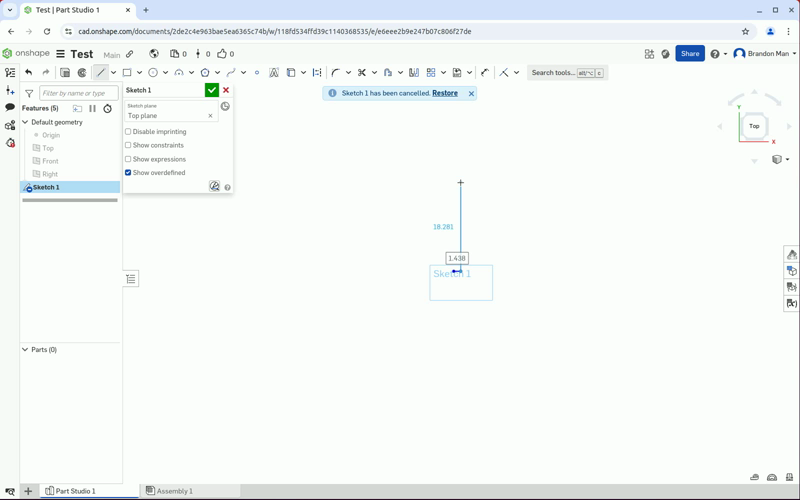
key(esc)
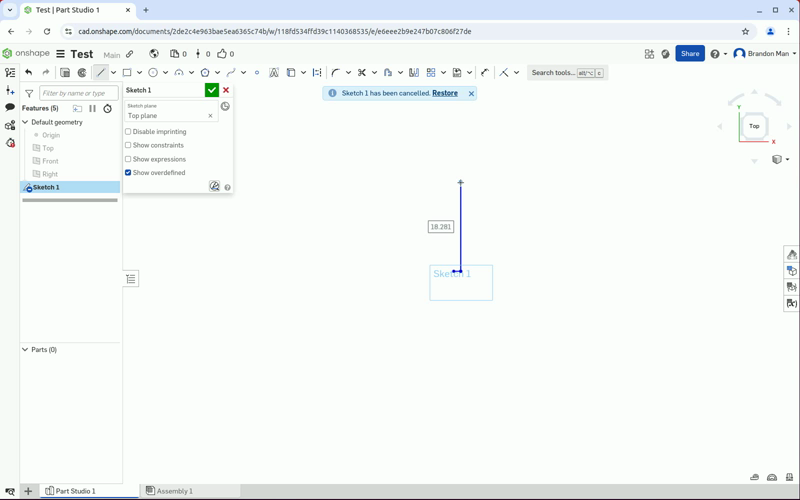
key(a)
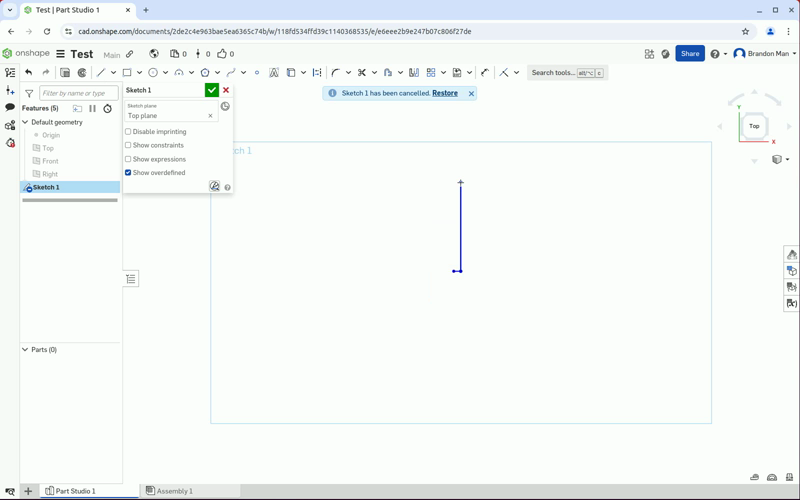
mouse_move(460, 182)
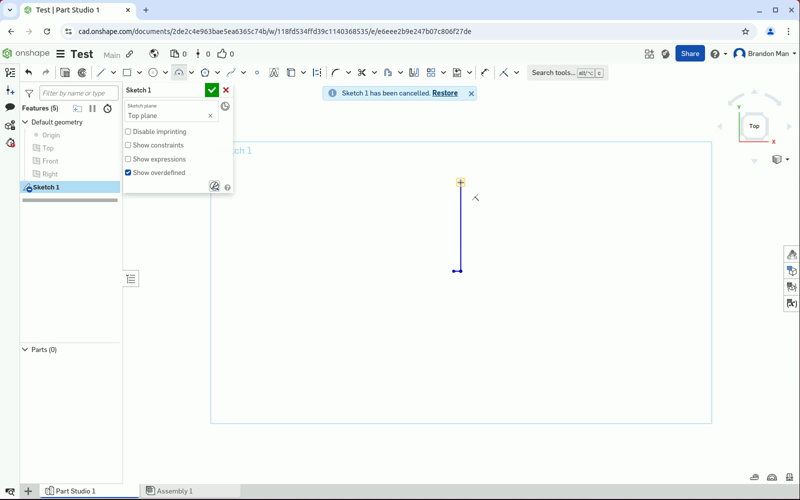
click(460, 182)
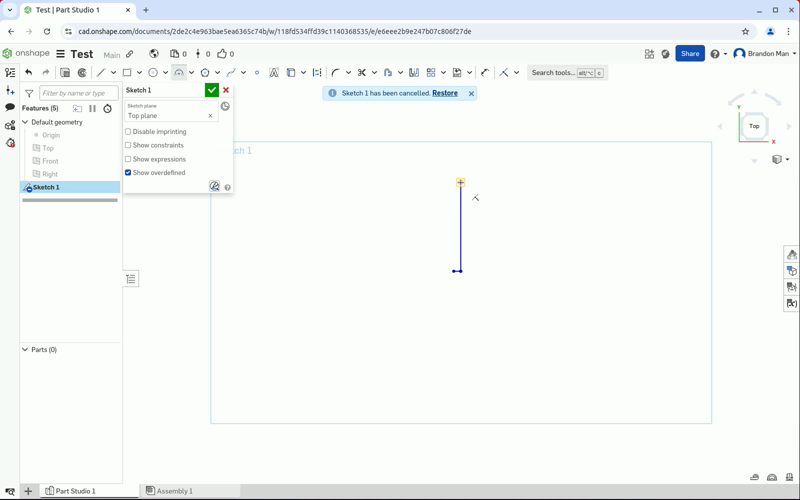
key_down(shift)
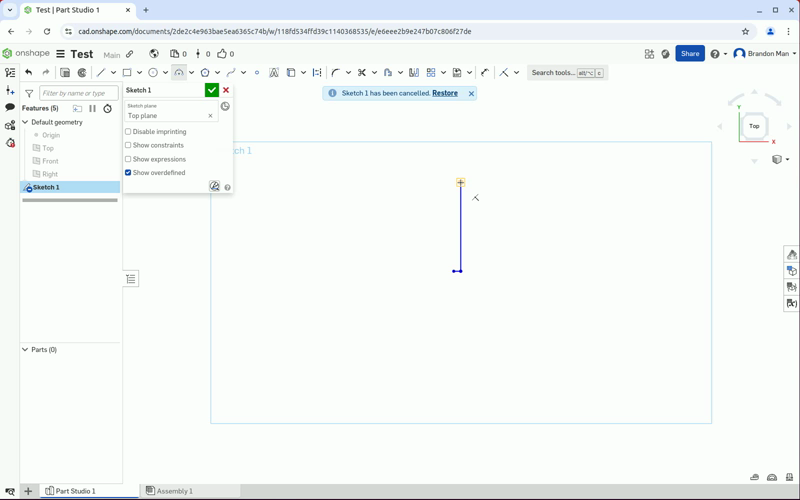
mouse_move(455, 176)
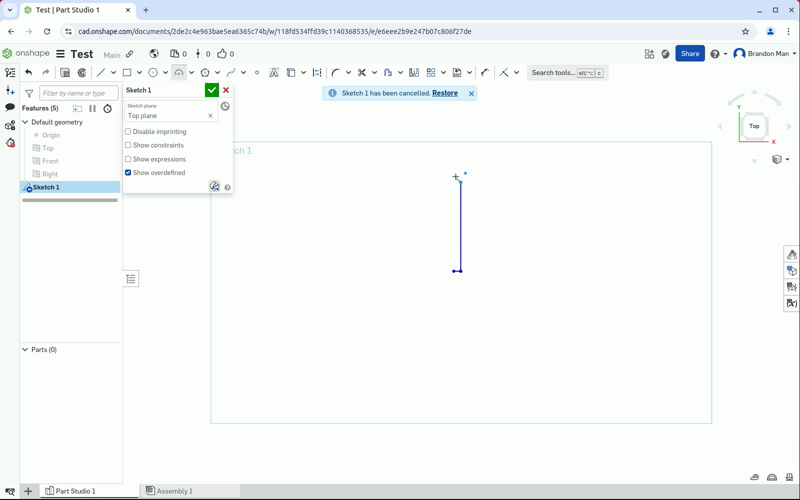
click(455, 176)
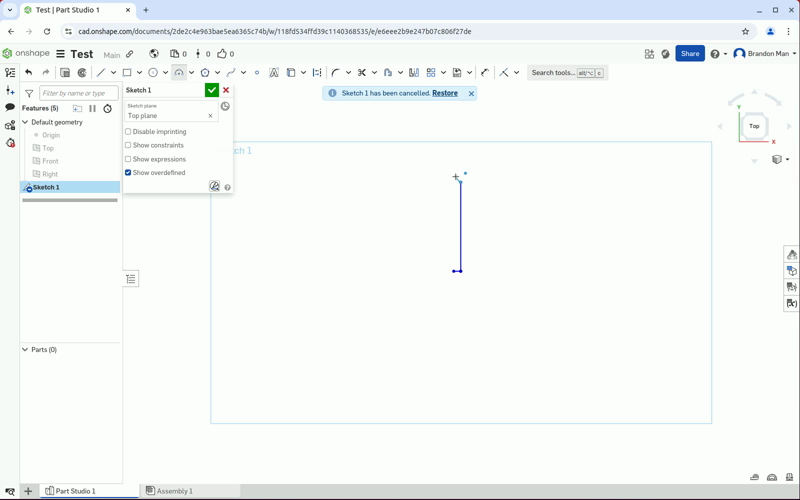
mouse_move(456, 180)
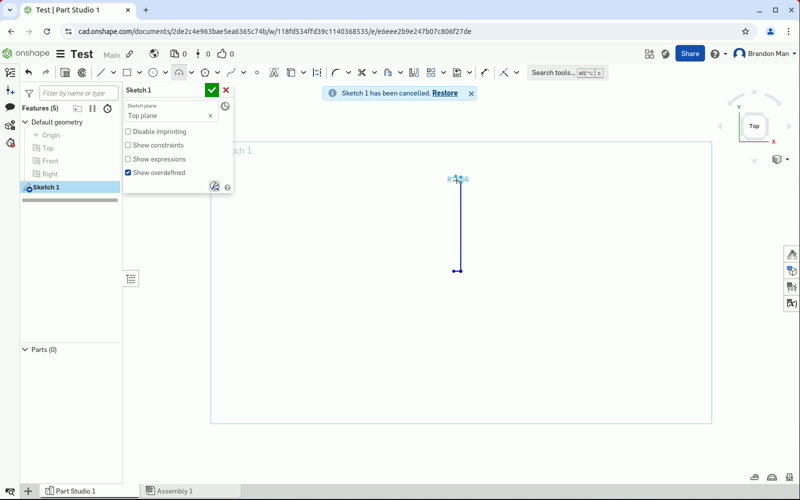
scroll(6)
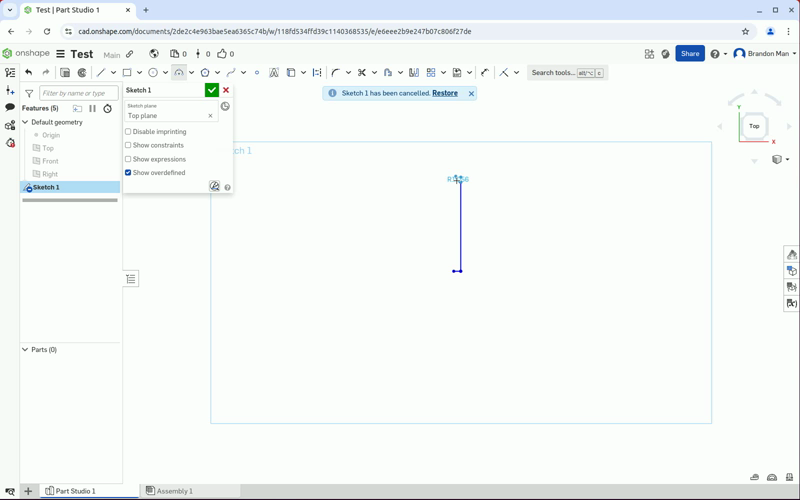
scroll(6)
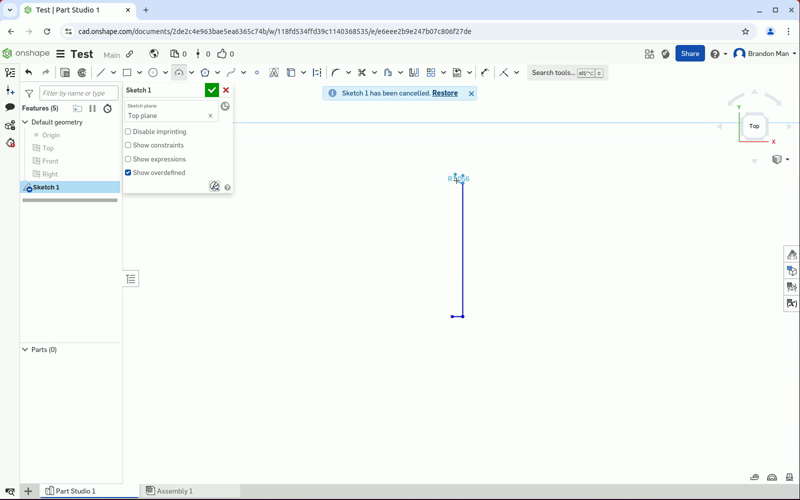
scroll(6)
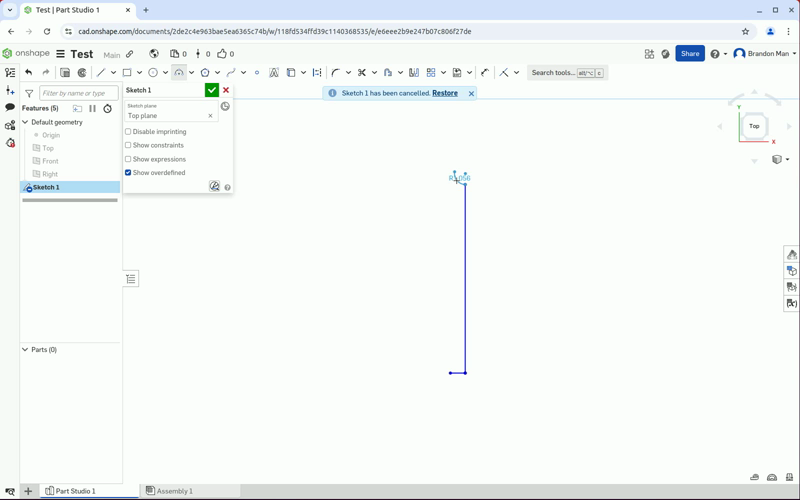
scroll(6)
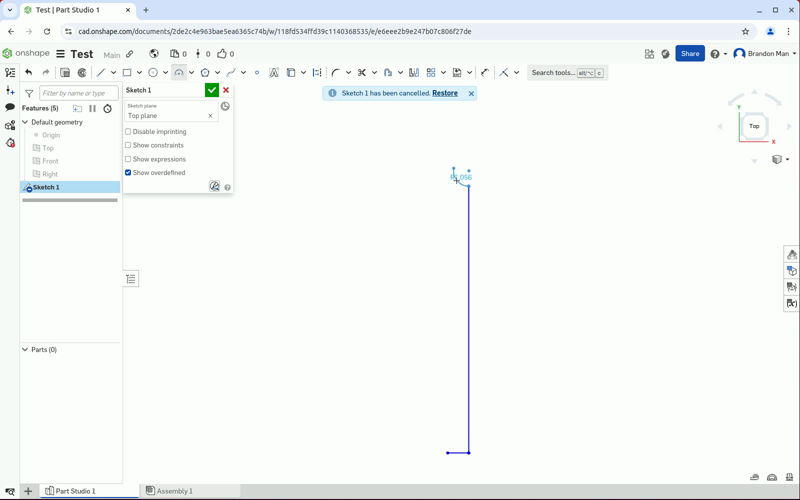
scroll(6)
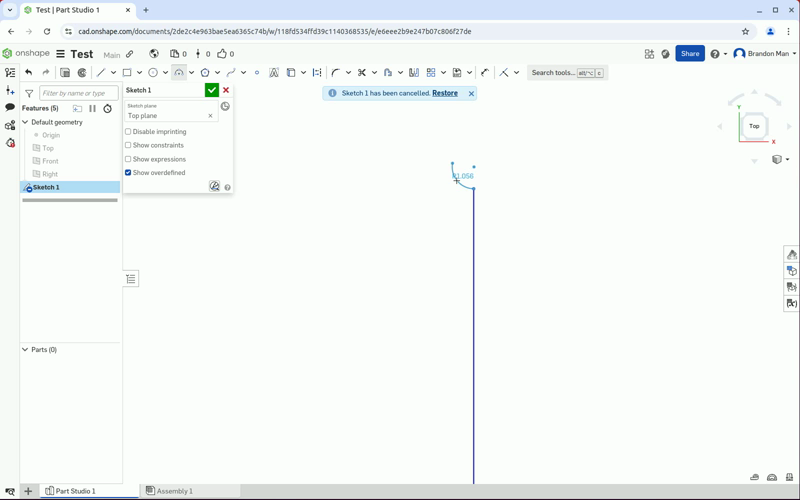
scroll(6)
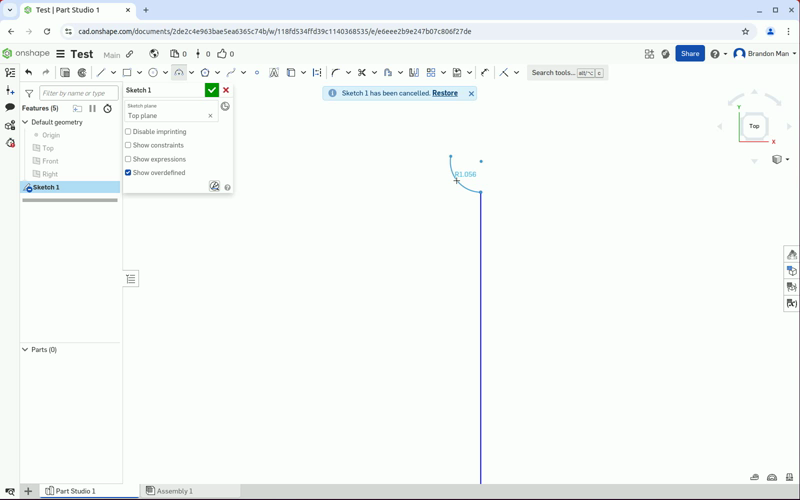
scroll(6)
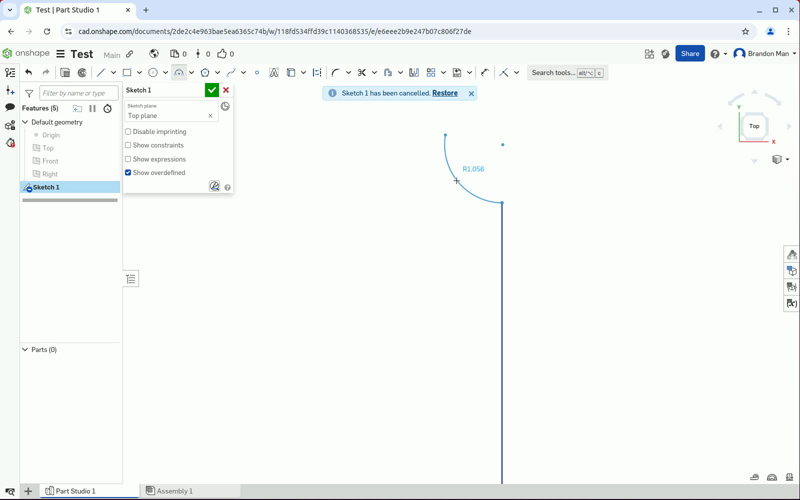
click(456, 180)
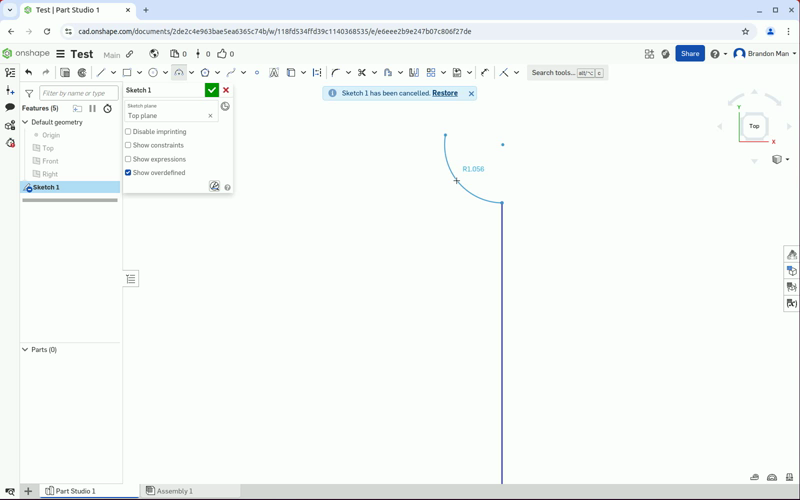
scroll(-6)
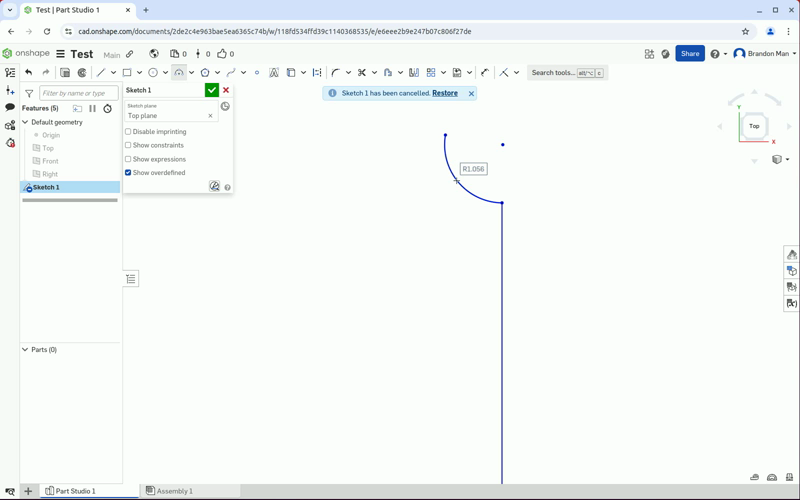
scroll(-6)
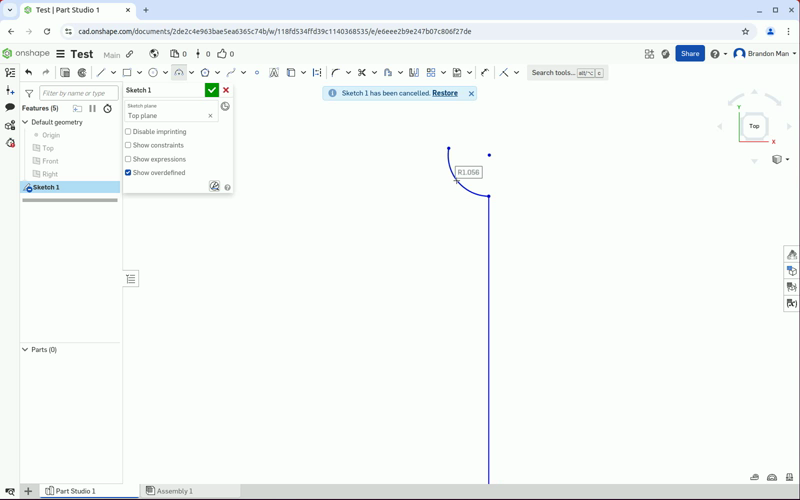
scroll(-6)
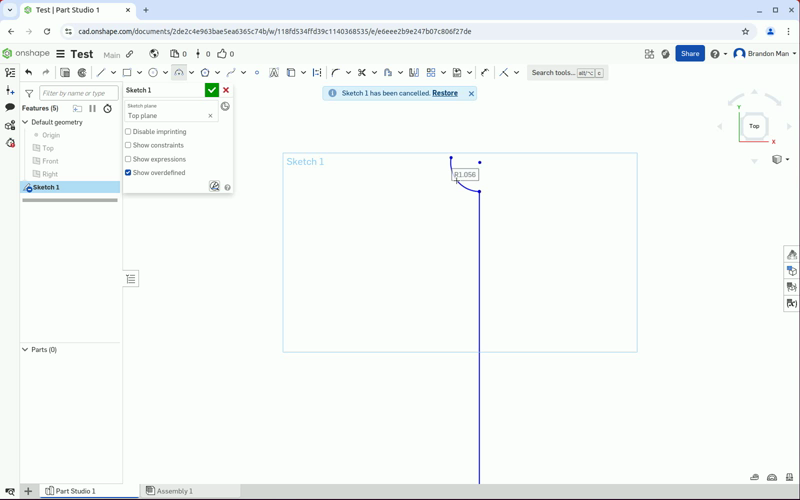
scroll(-6)
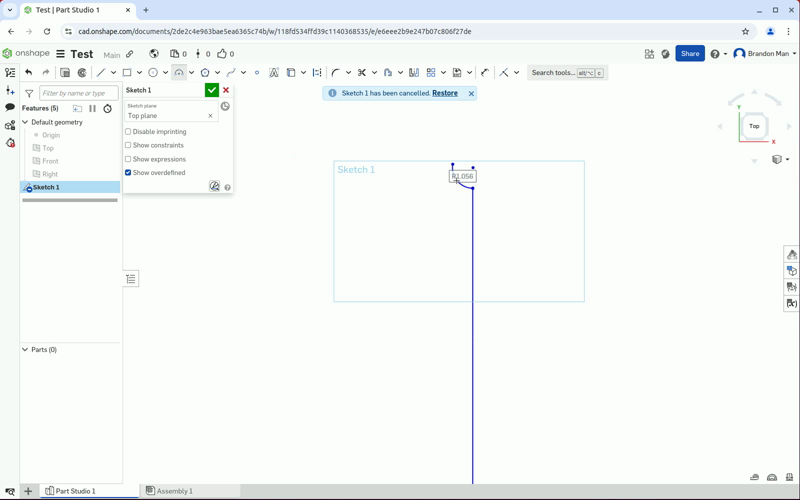
scroll(-6)
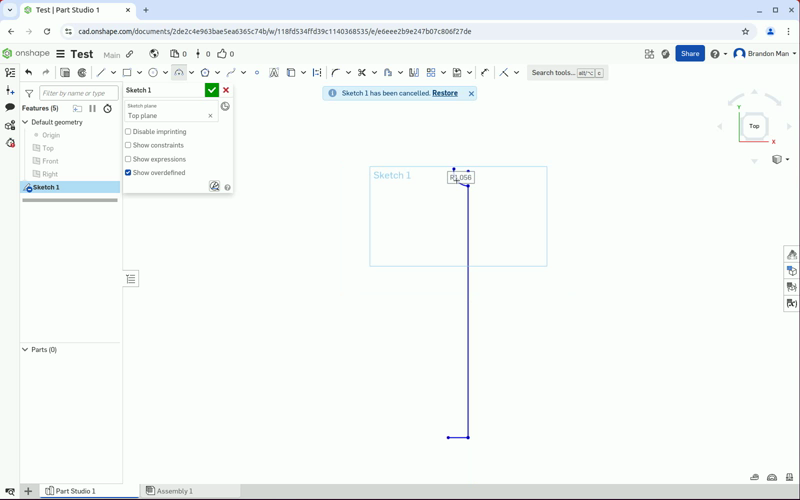
scroll(-6)
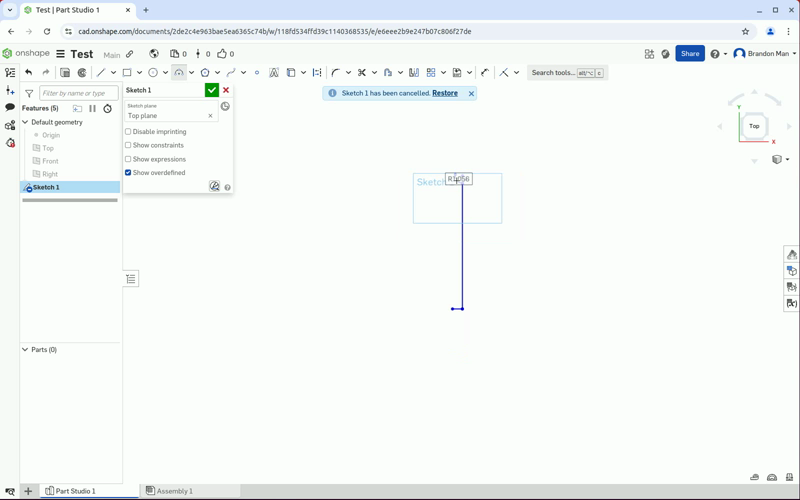
scroll(-6)
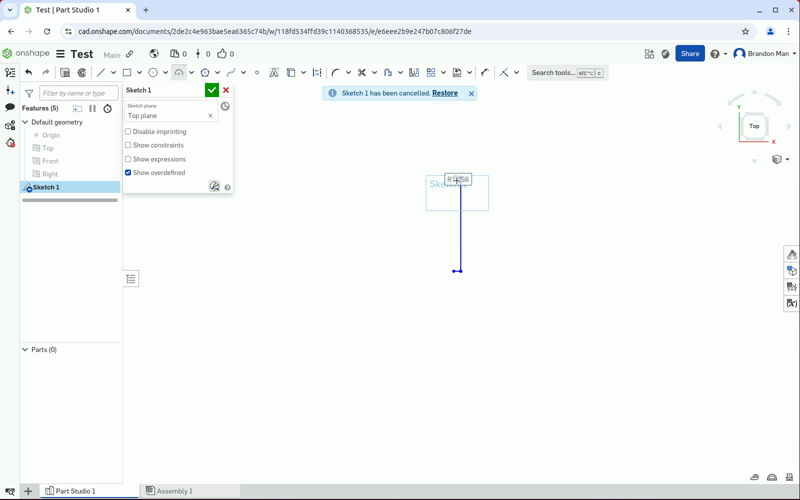
key_up(shift)
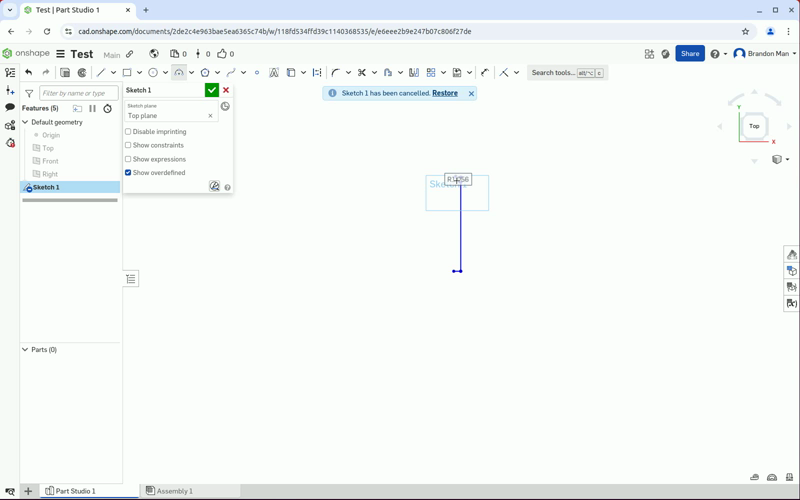
key(esc)
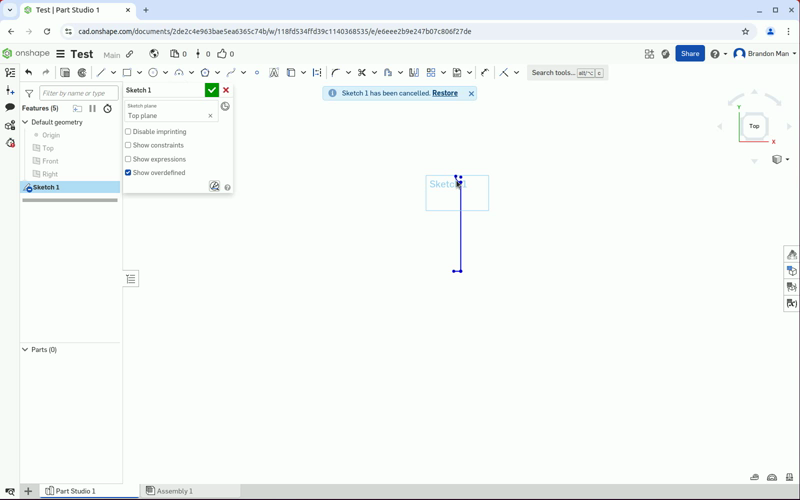
key(l)
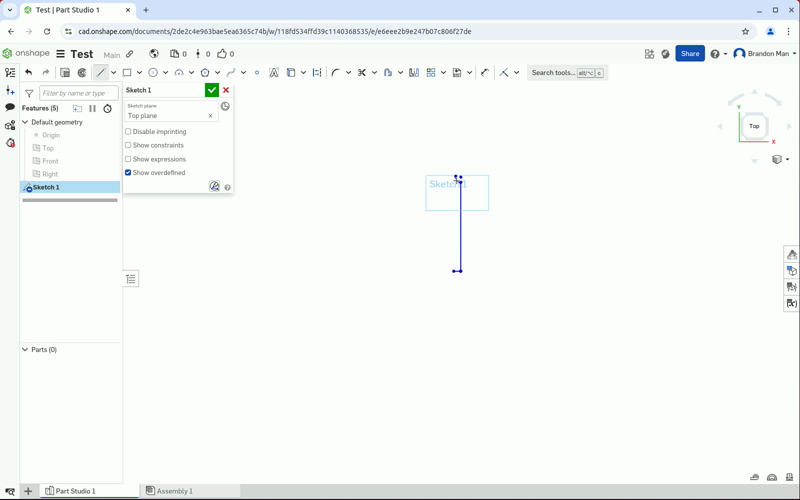
mouse_move(455, 176)
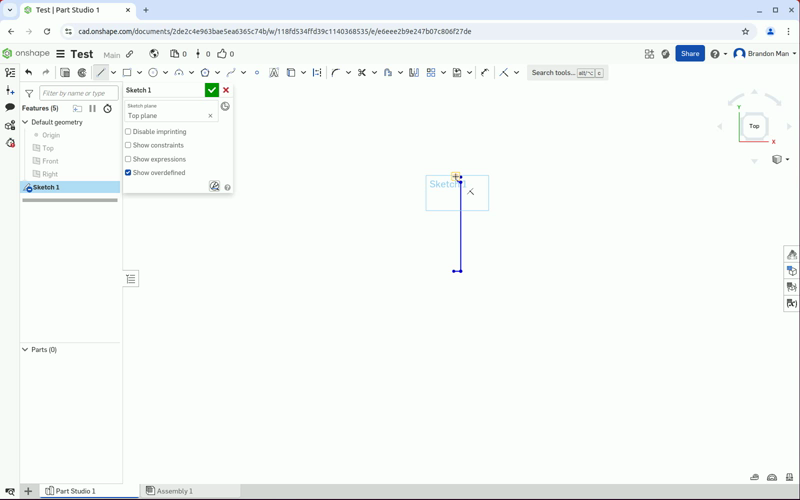
scroll(6)
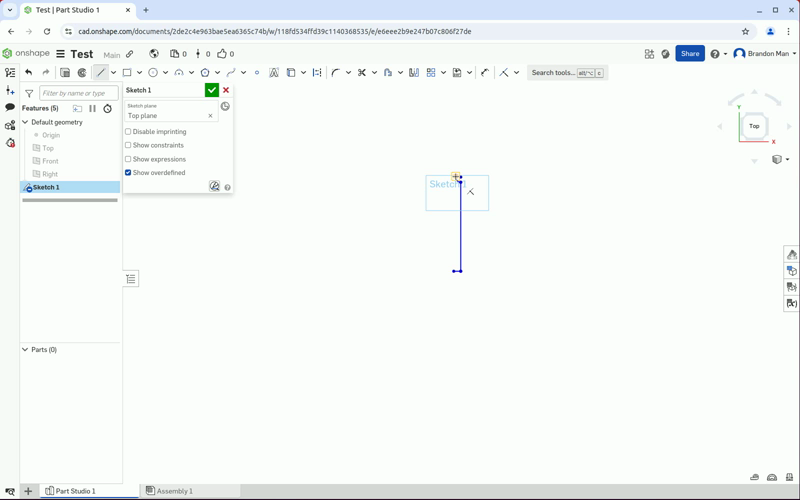
scroll(6)
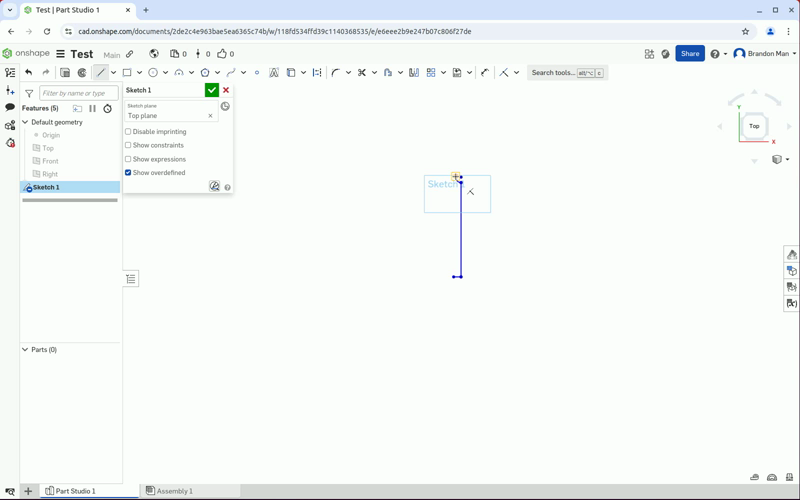
scroll(6)
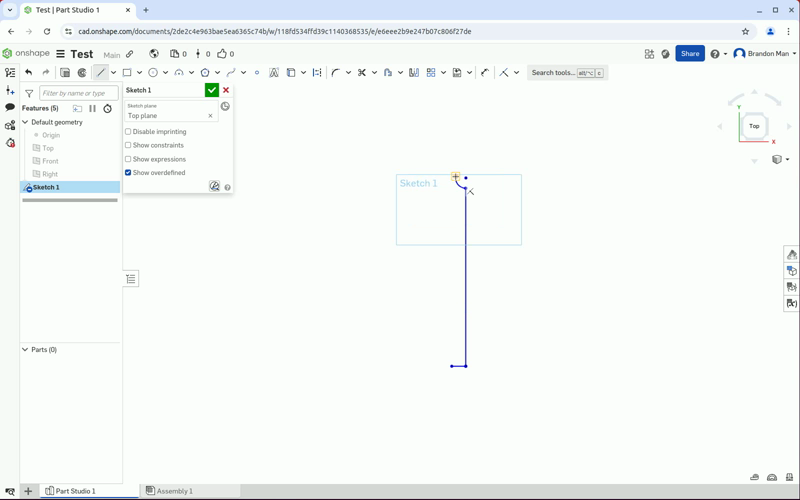
scroll(6)
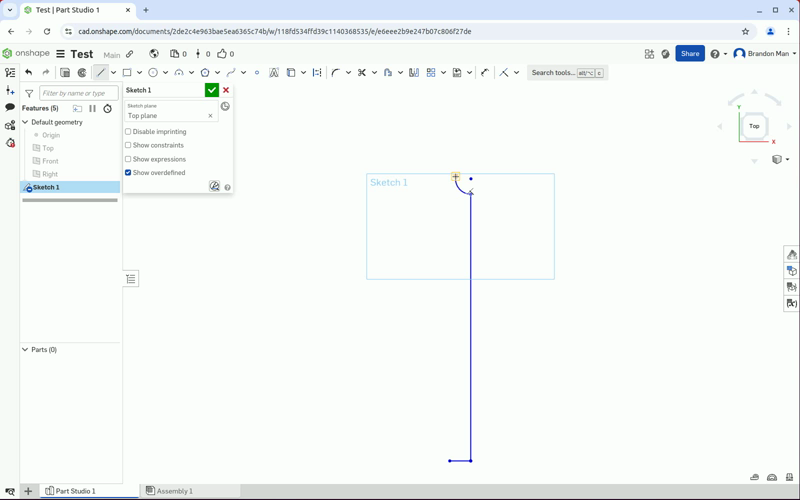
scroll(6)
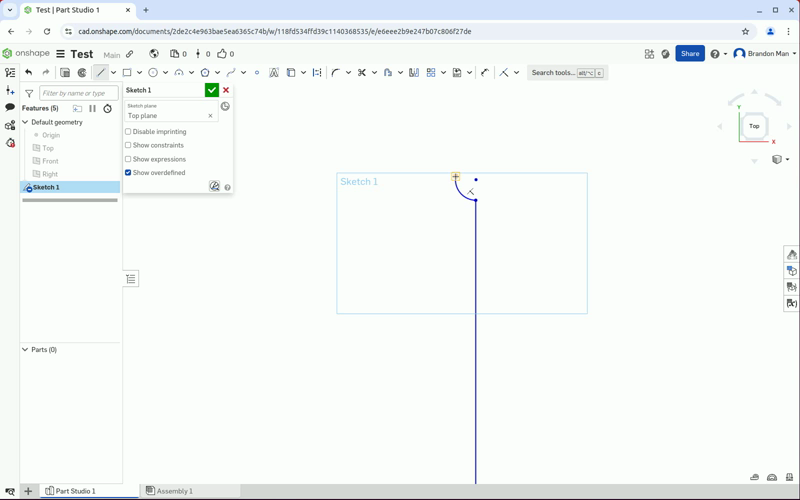
scroll(6)
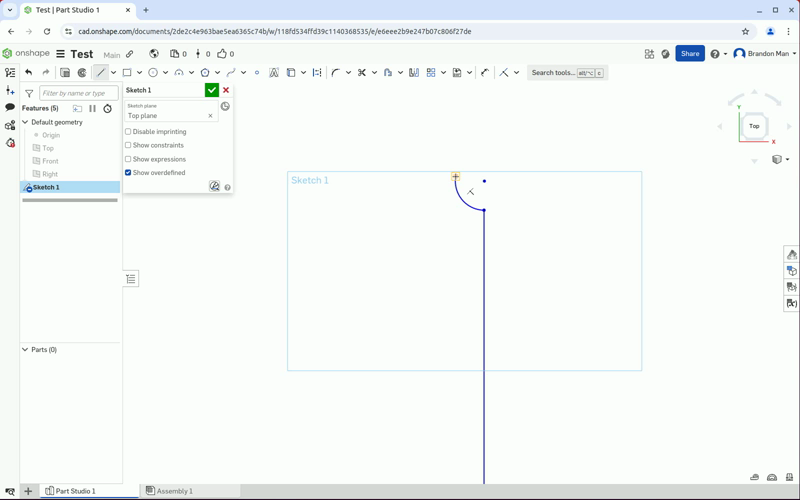
scroll(6)
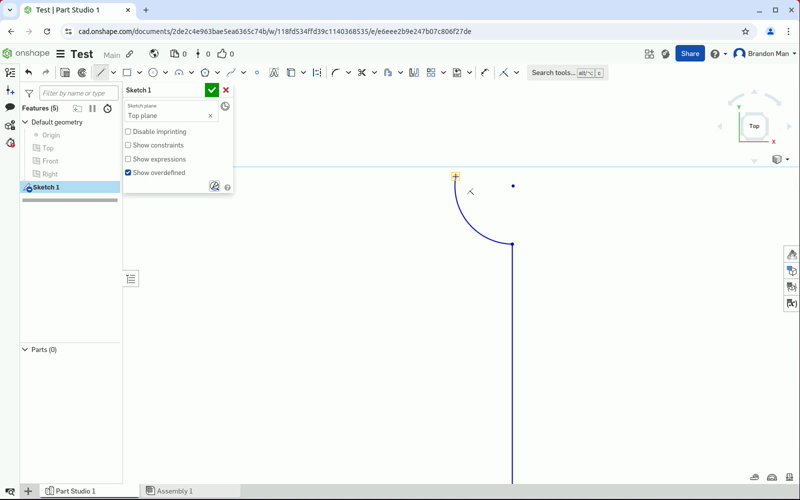
click(455, 176)
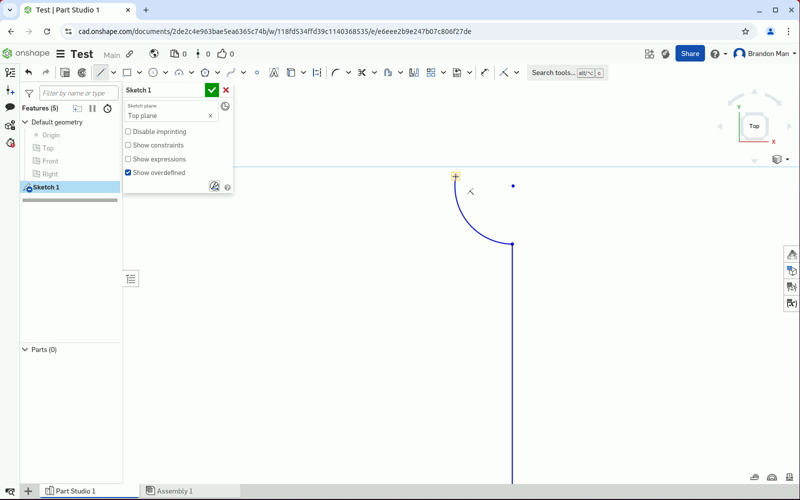
scroll(-6)
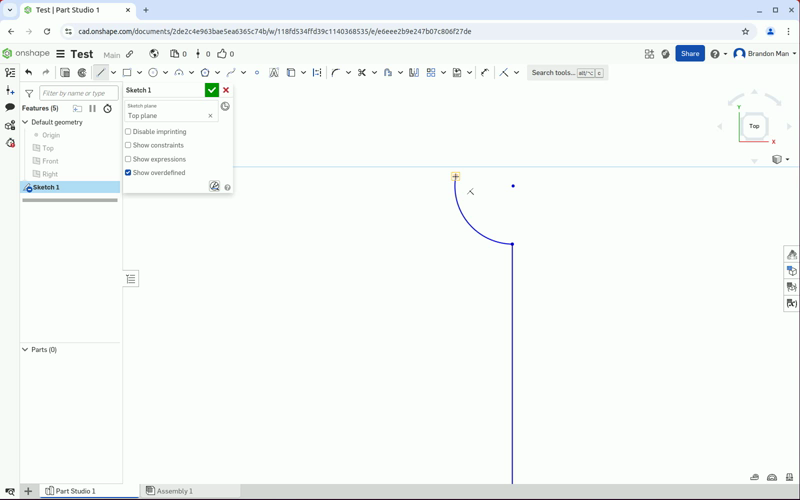
scroll(-6)
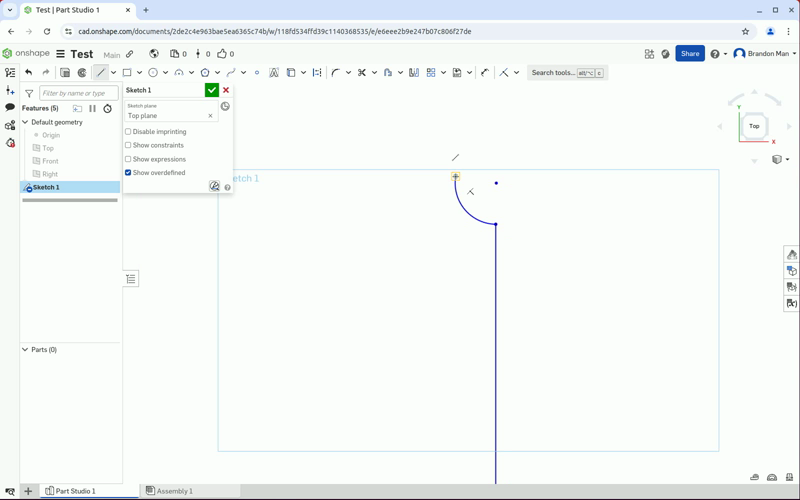
scroll(-6)
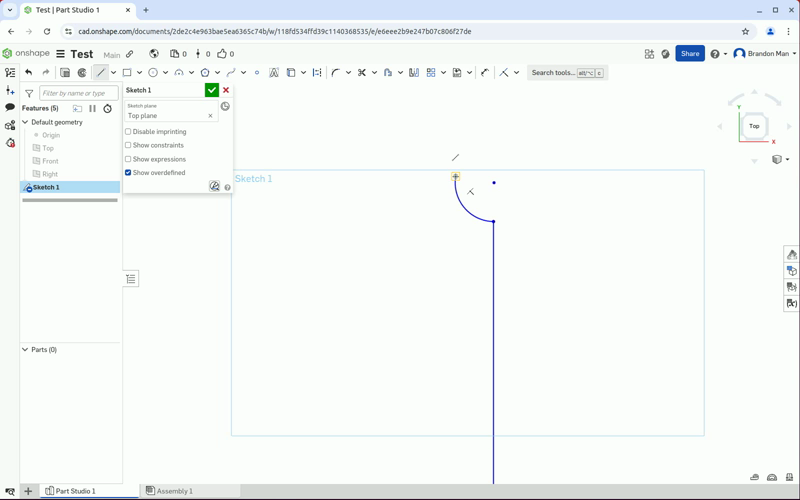
scroll(-6)
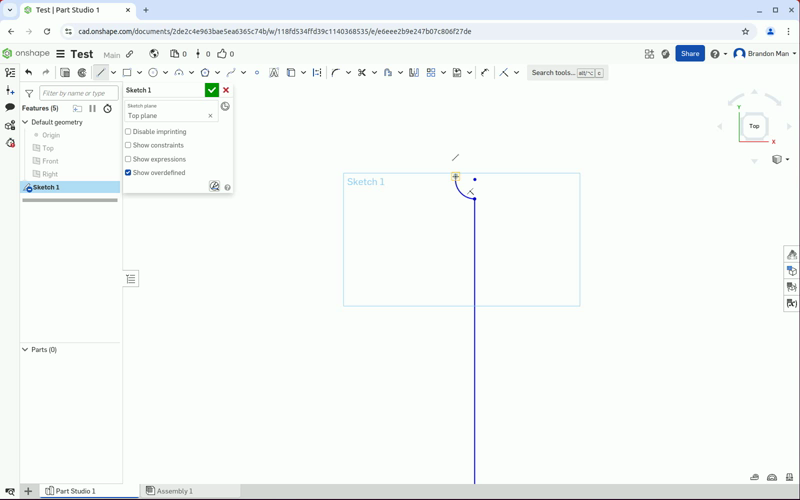
scroll(-6)
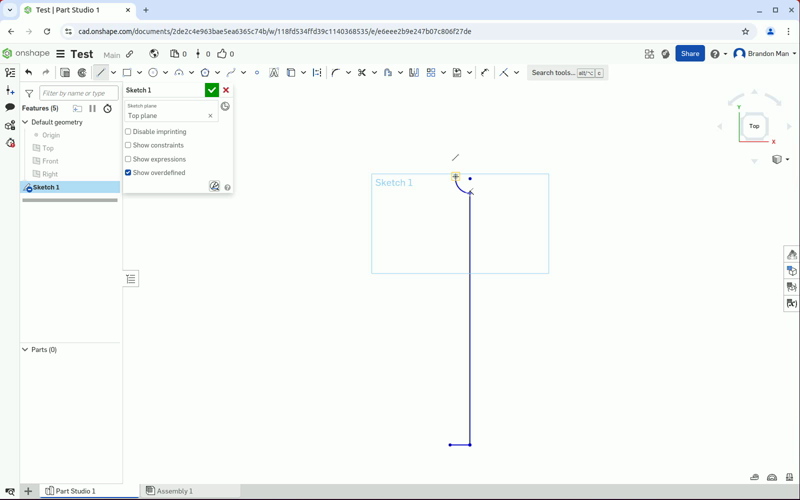
scroll(-6)
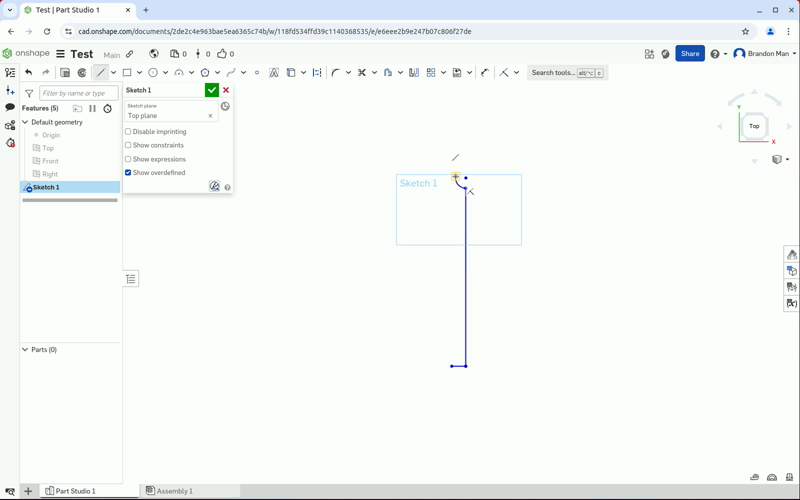
scroll(-6)
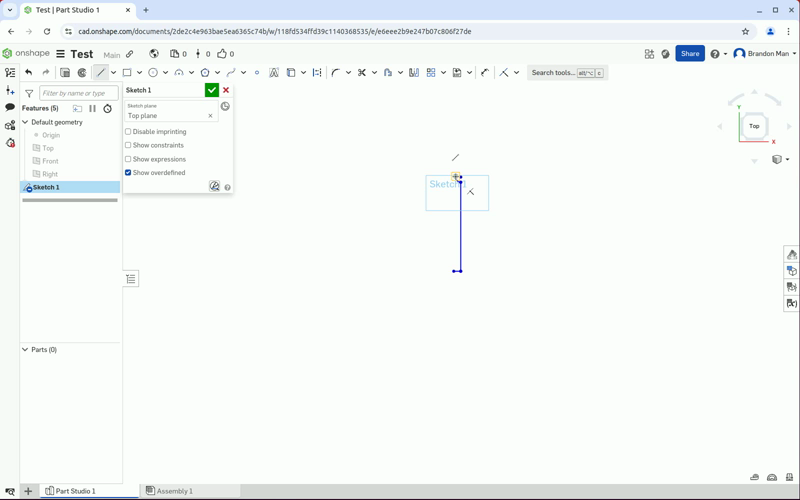
key_down(shift)
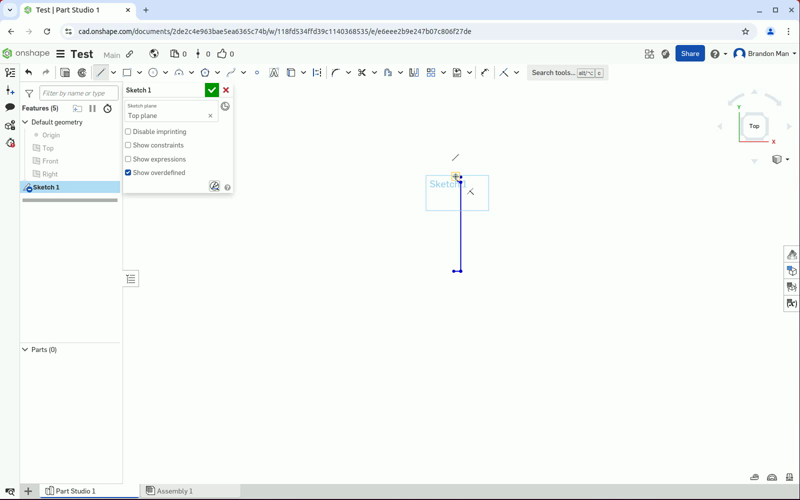
mouse_move(453, 271)
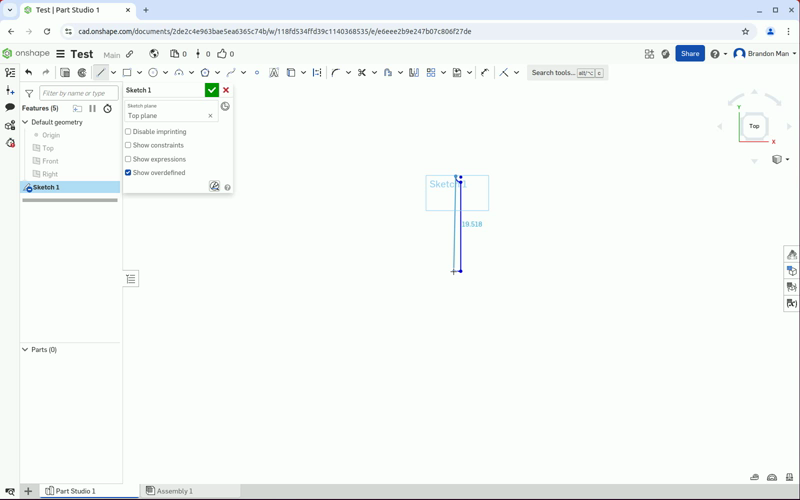
key_up(shift)
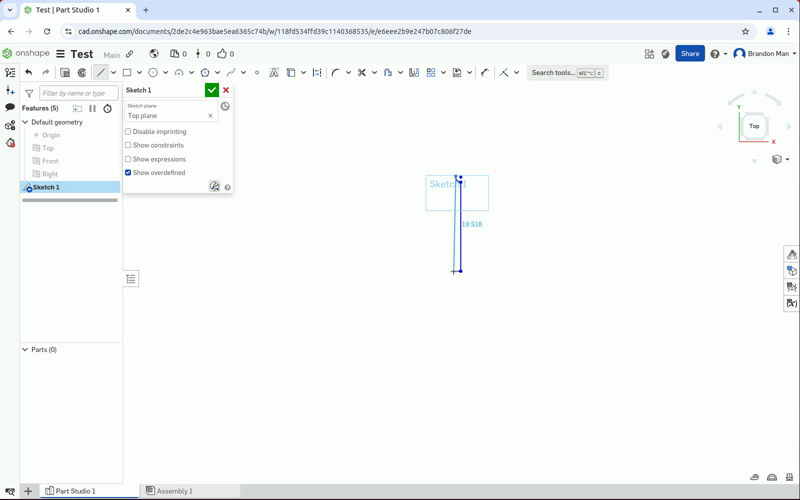
click(453, 271)
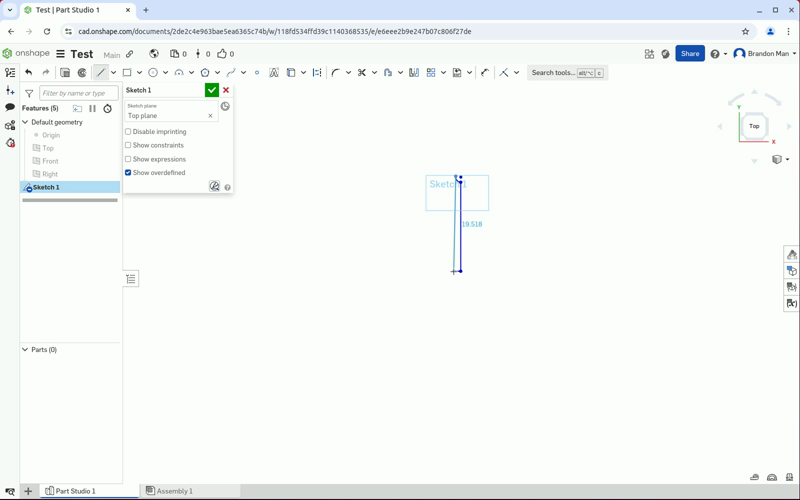
key(esc)
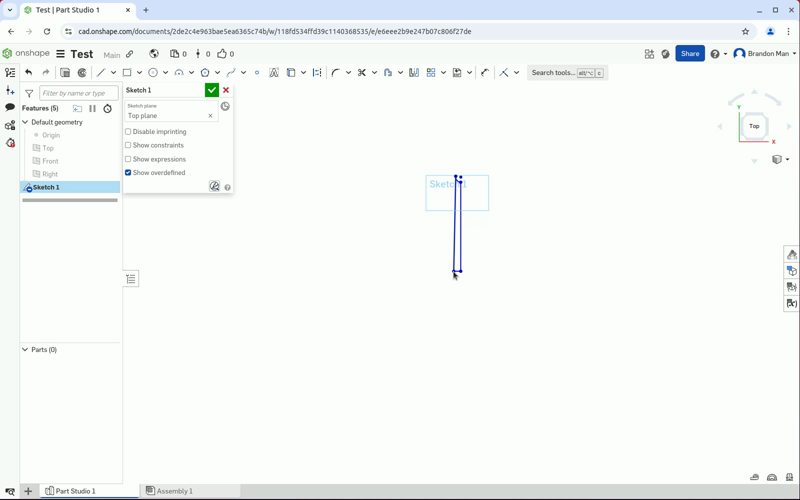
mouse_move(457, 261)
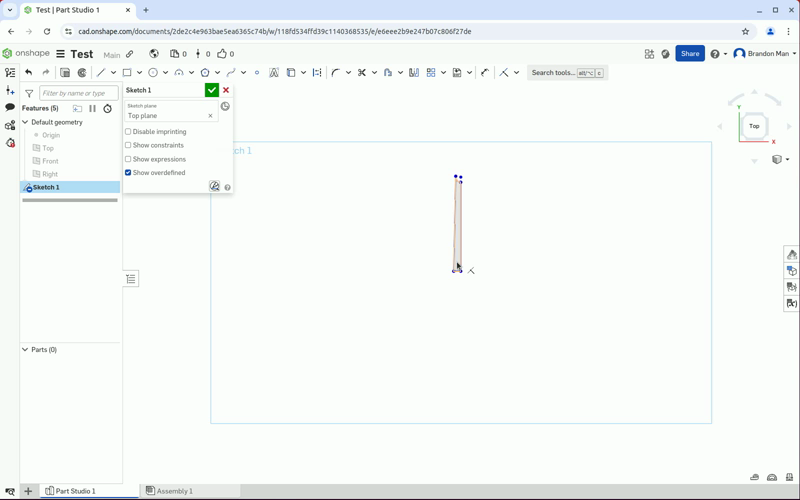
scroll(6)
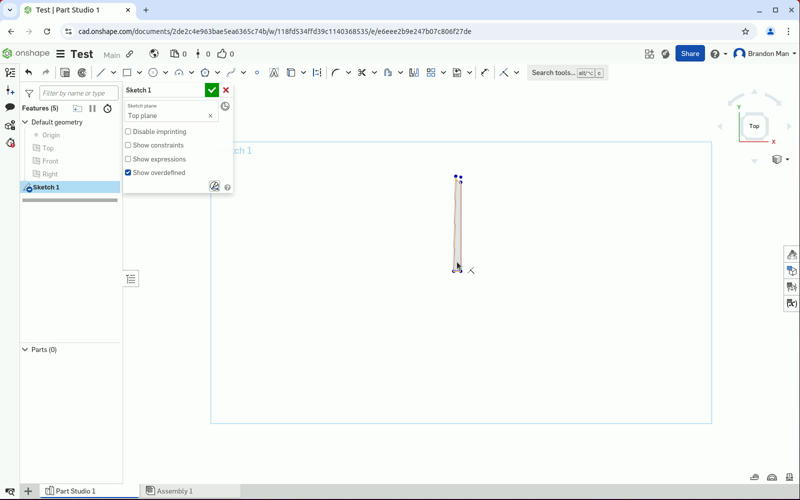
scroll(6)
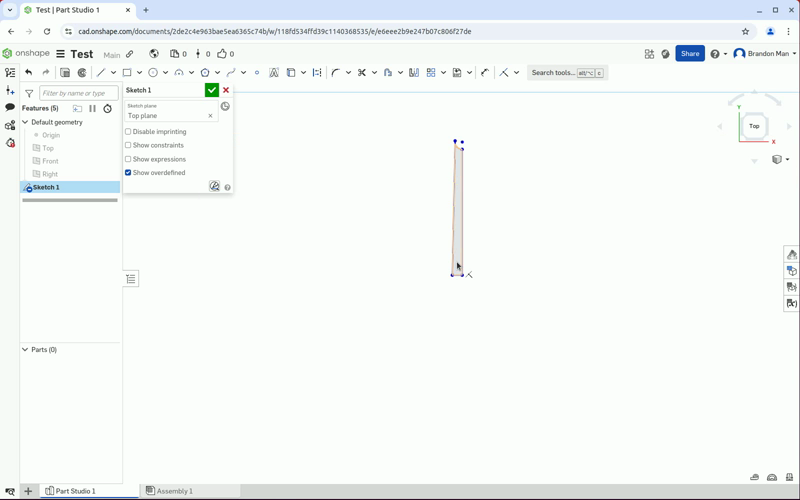
scroll(6)
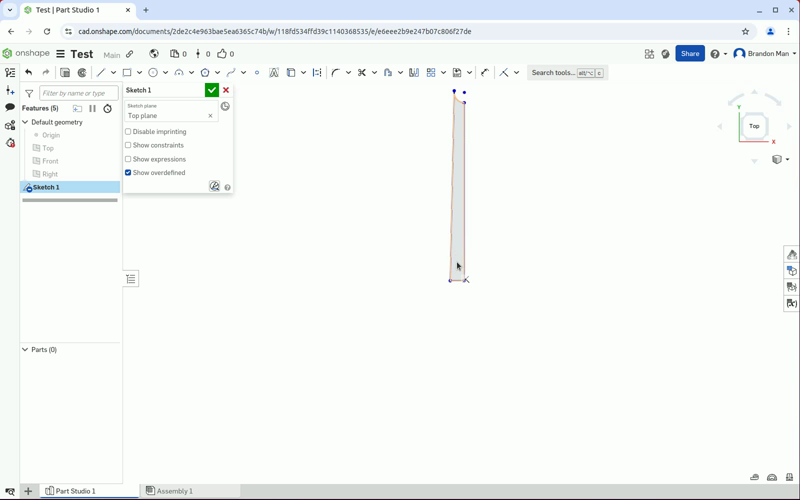
scroll(6)
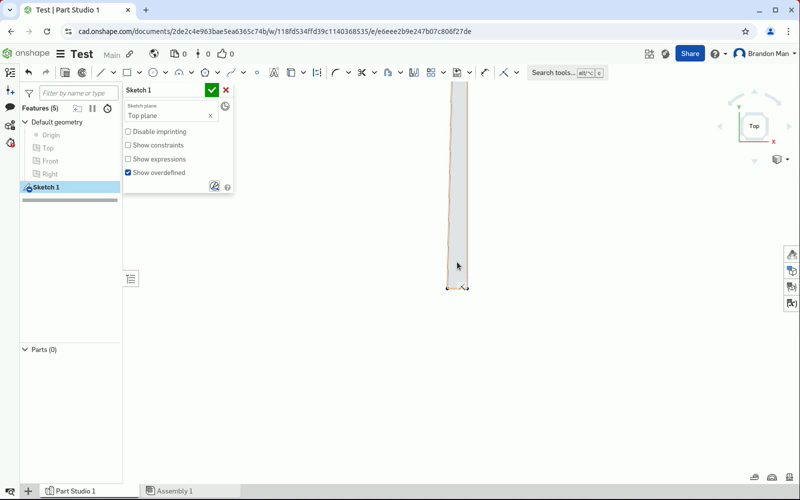
scroll(6)
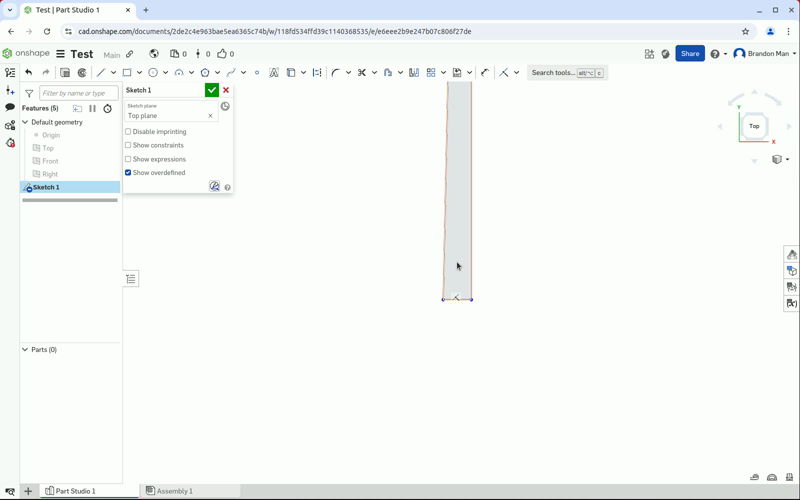
scroll(6)
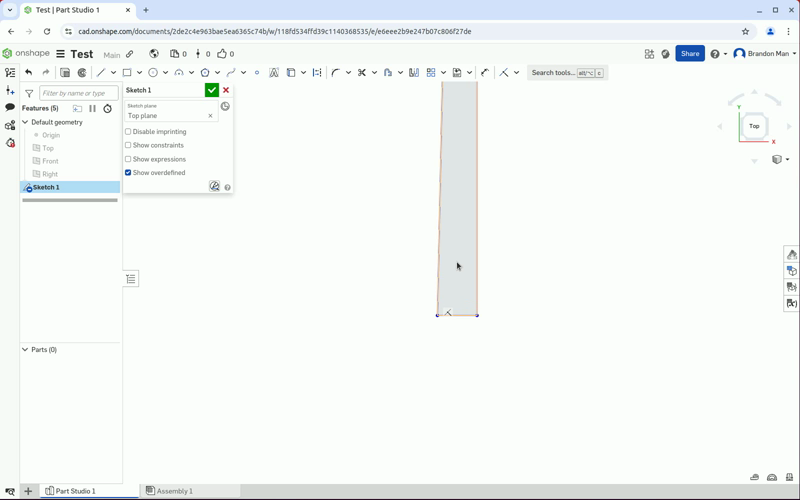
scroll(6)
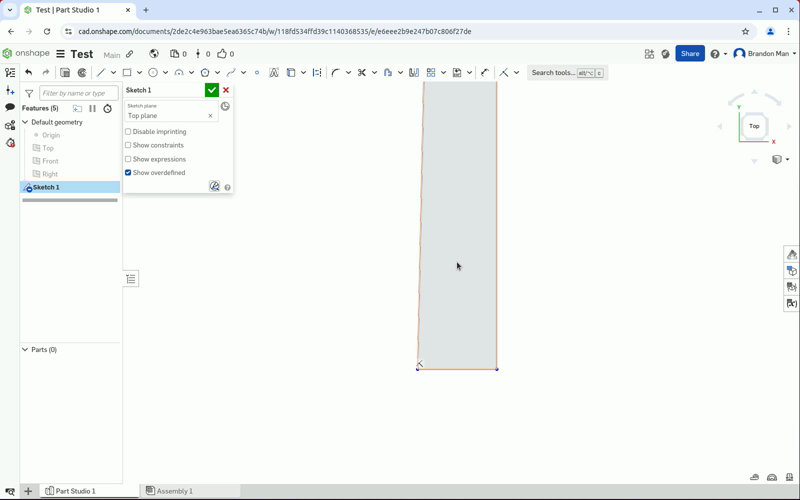
click(457, 261)
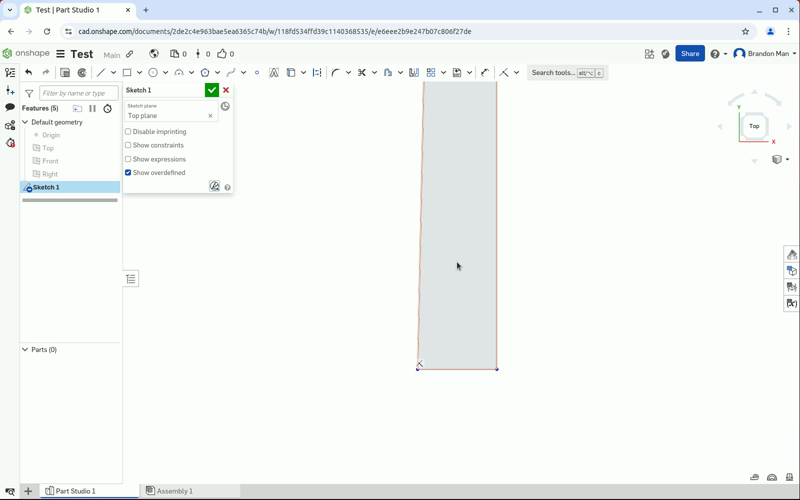
scroll(-6)
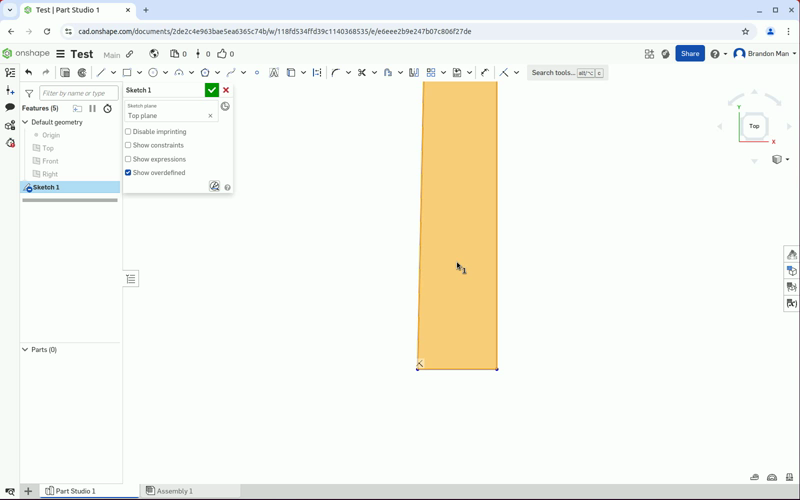
scroll(-6)
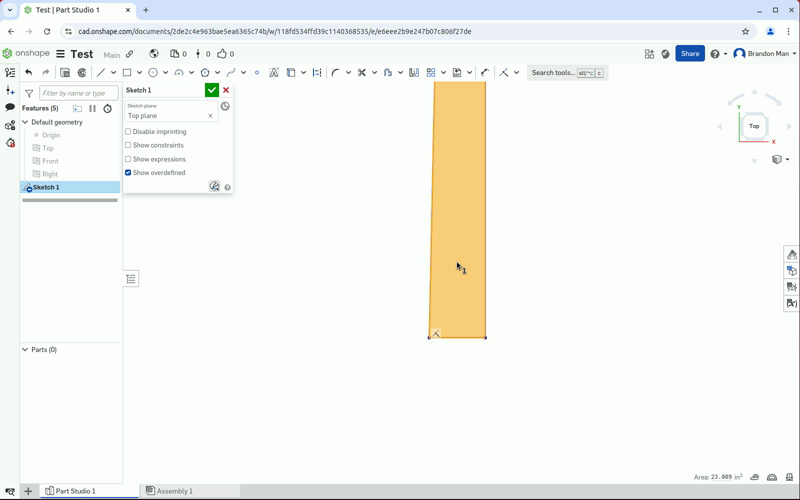
scroll(-6)
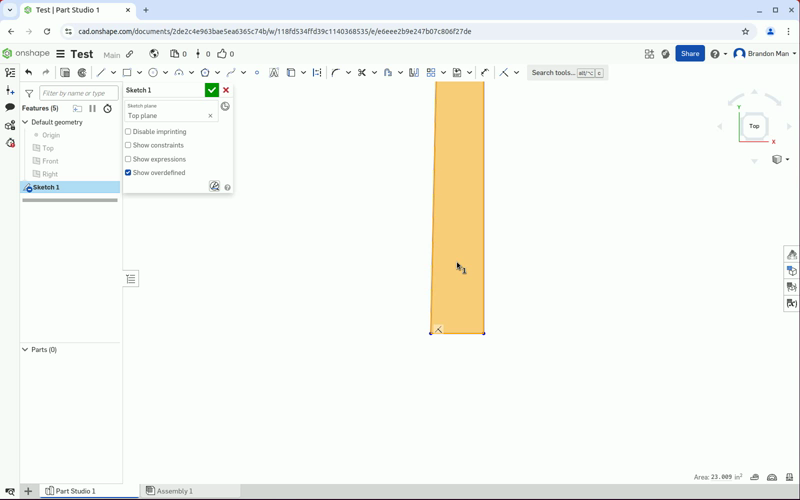
scroll(-6)
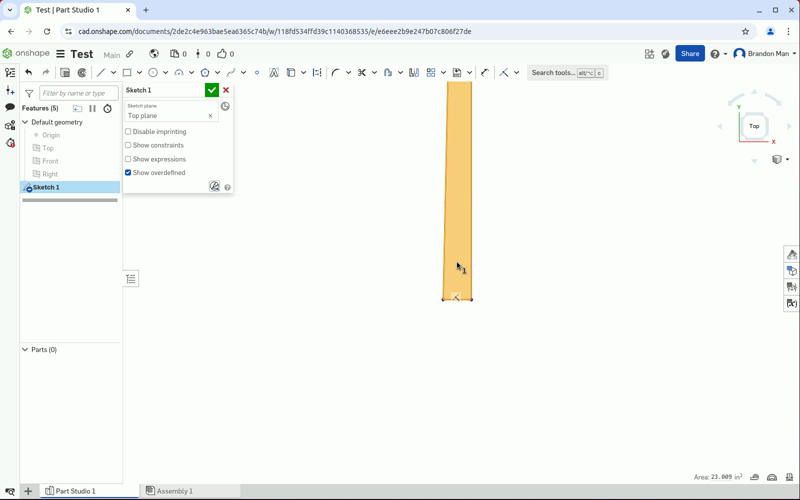
scroll(-6)
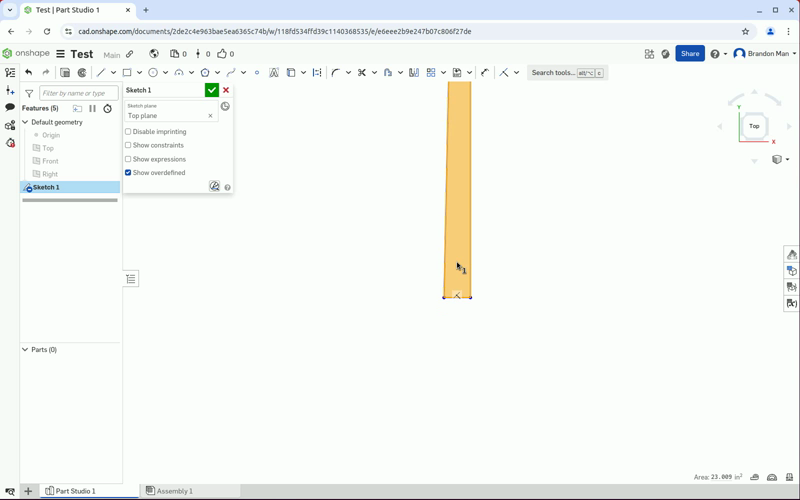
scroll(-6)
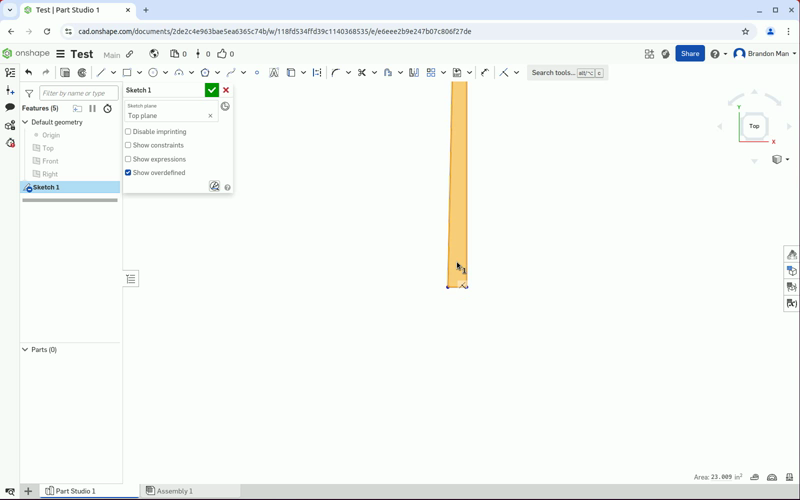
scroll(-6)
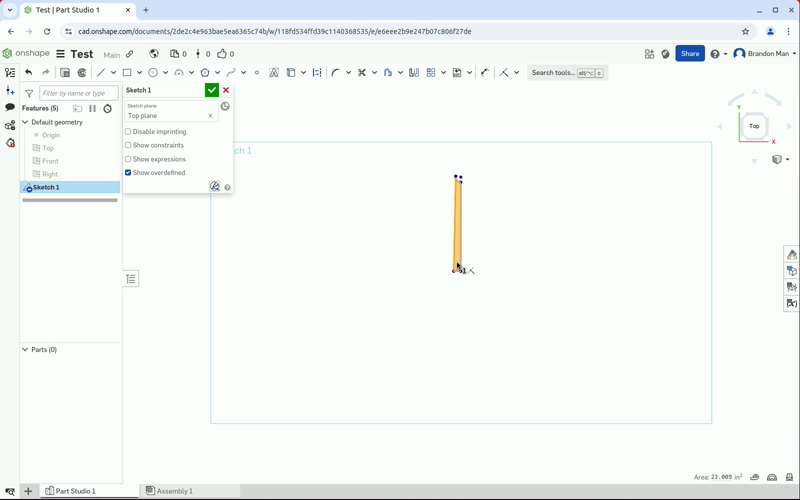
mouse_move(73, 352)
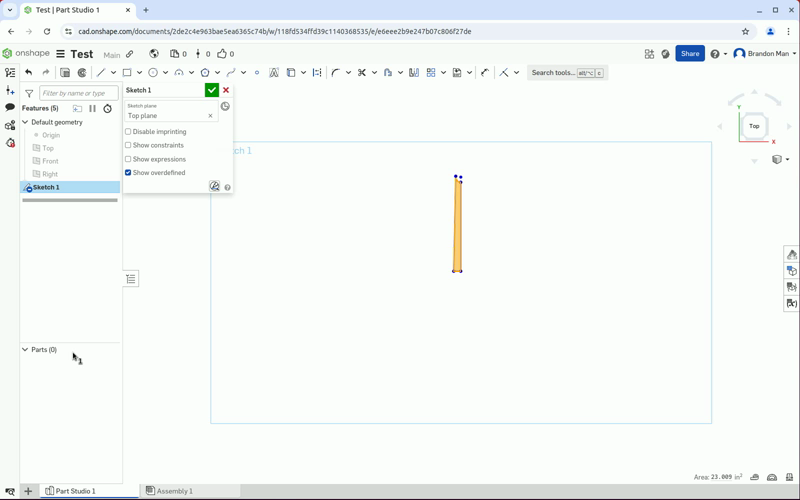
key(shift+y)
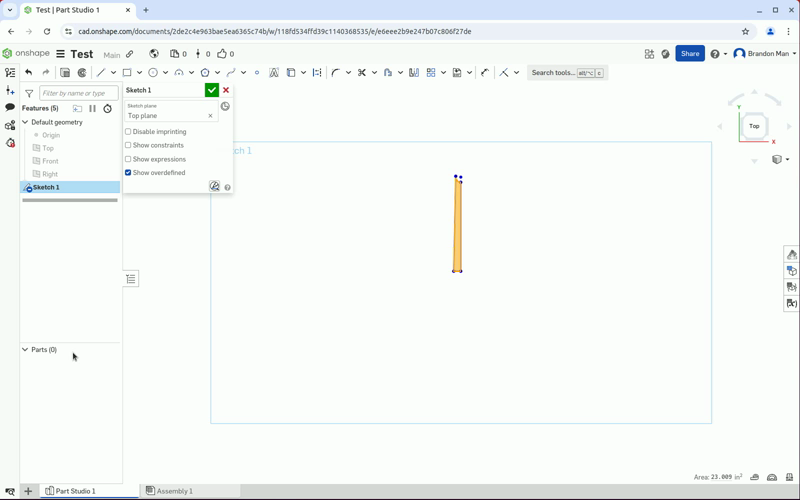
key(shift+e)
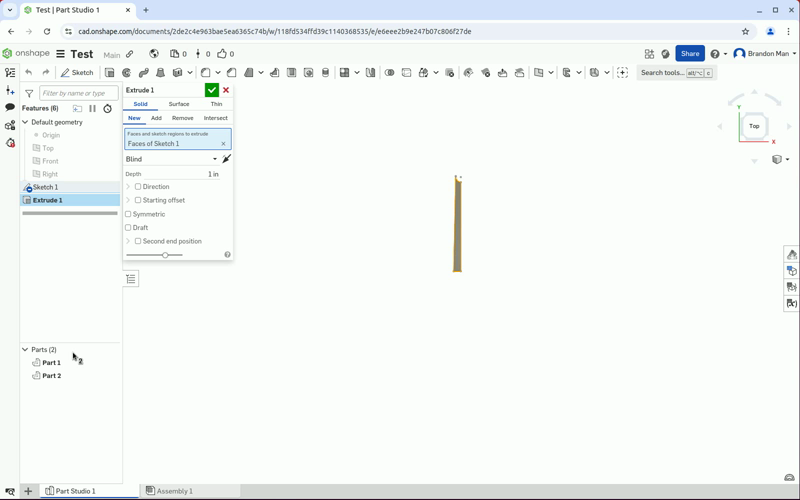
mouse_move(143, 106)
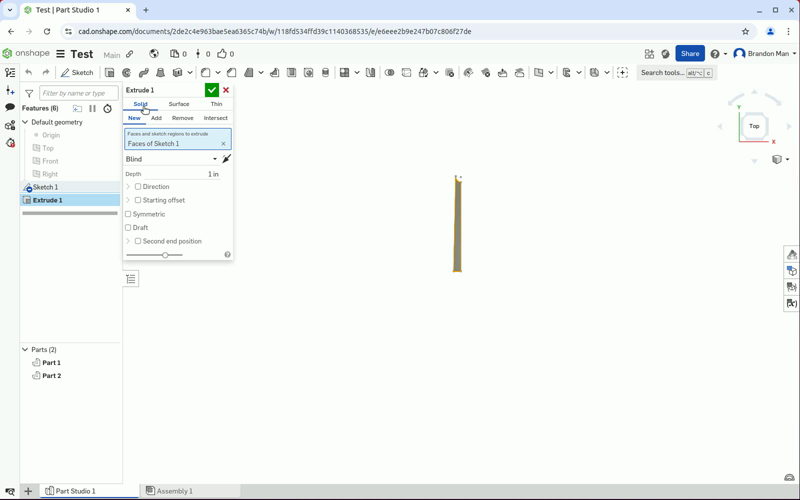
click(143, 106)
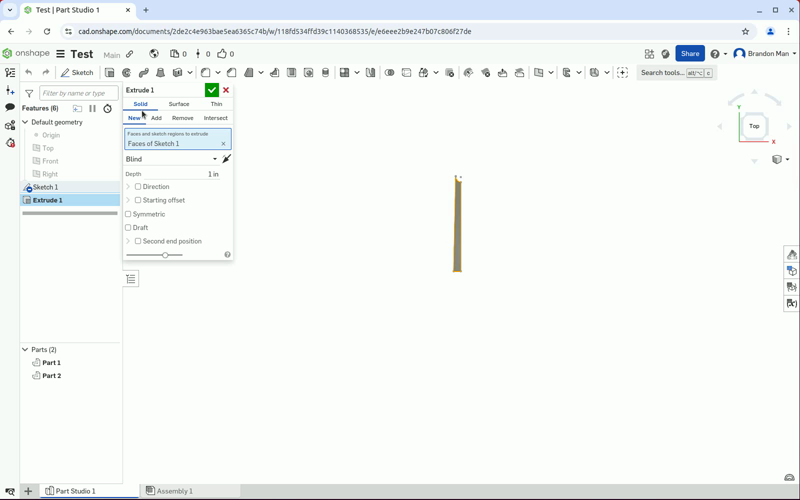
mouse_move(137, 120)
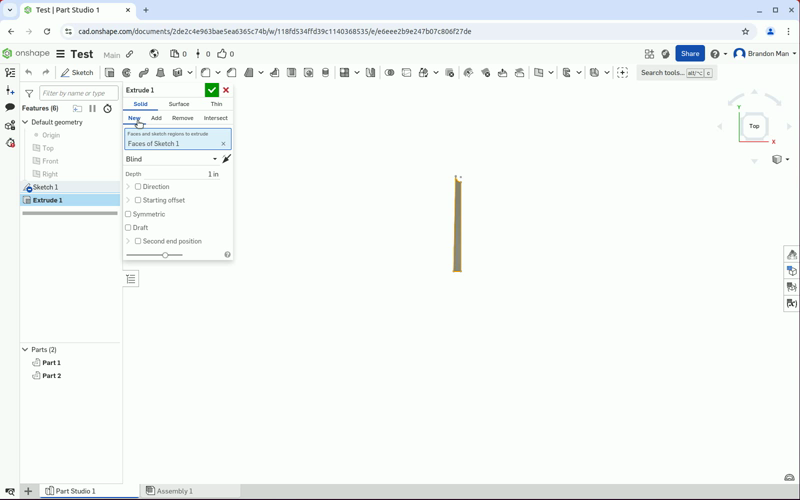
click(137, 120)
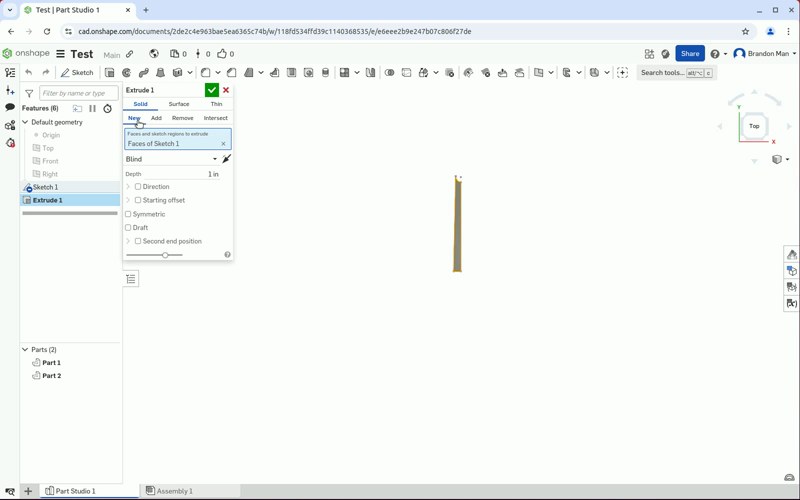
key(tab, 4)
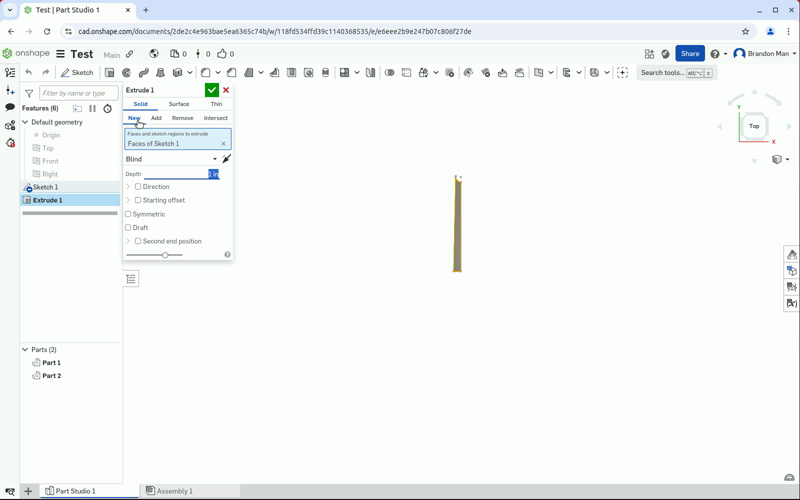
text(1.685)
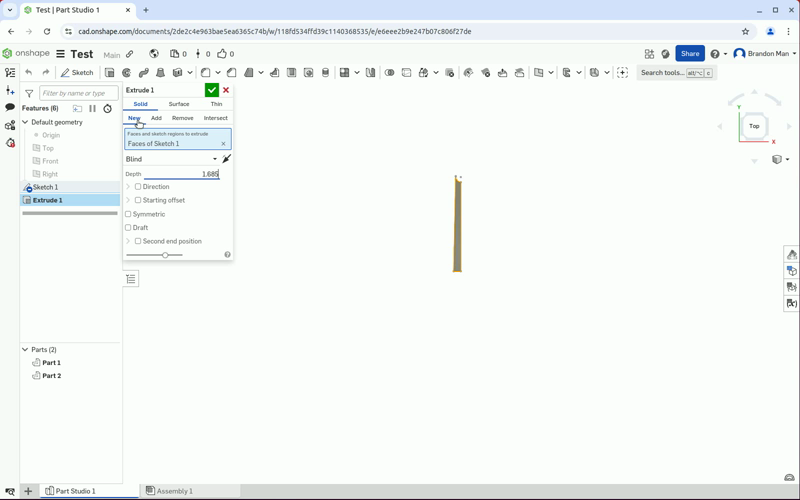
key(enter)
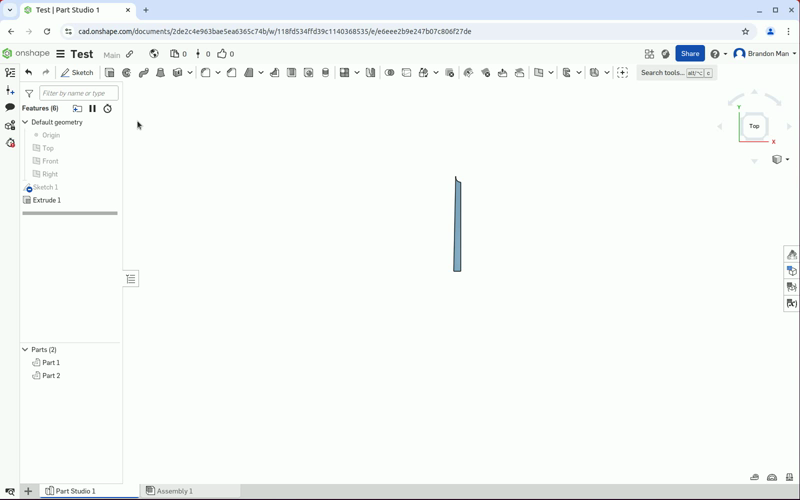
key(shift+h)
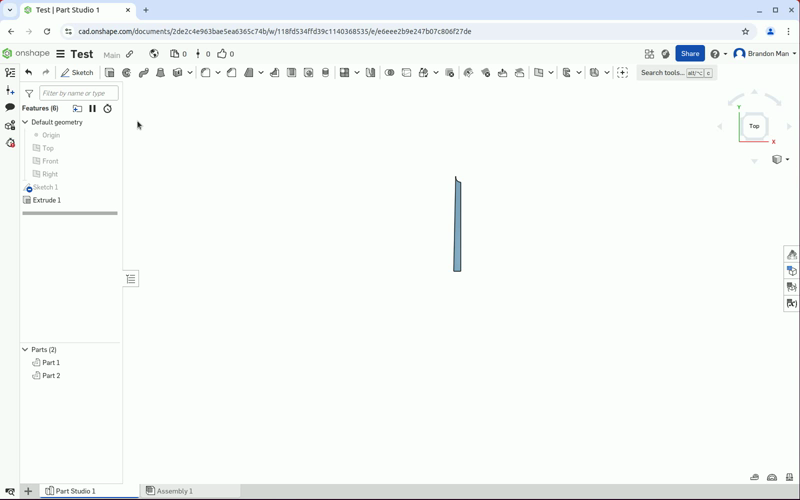
key(shift+h)
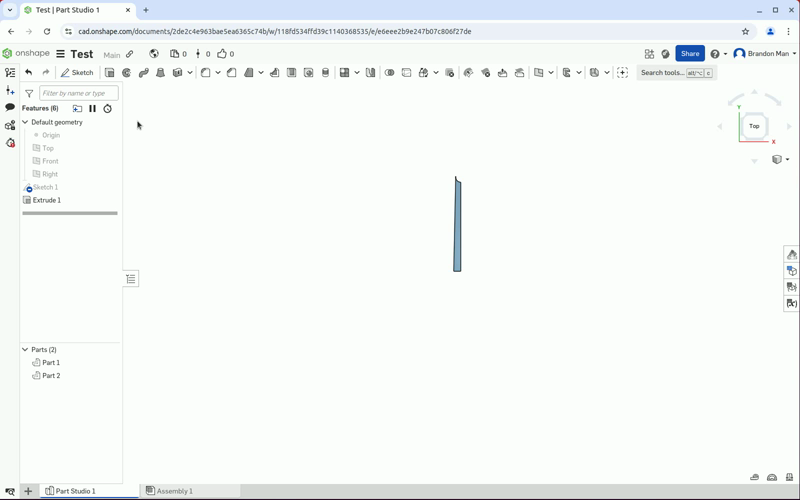
mouse_move(73, 189)
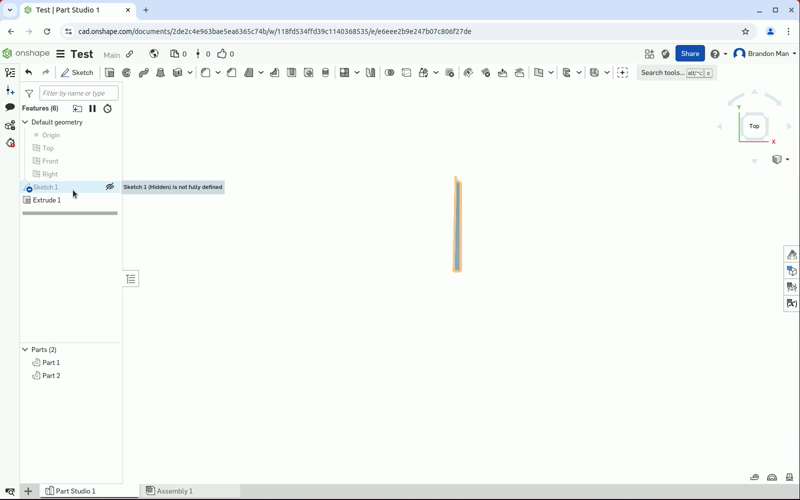
click(73, 189)
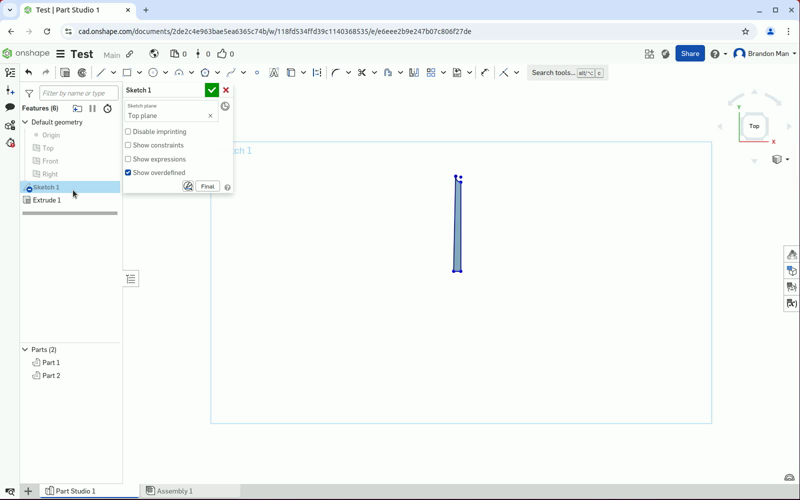
mouse_move(229, 92)
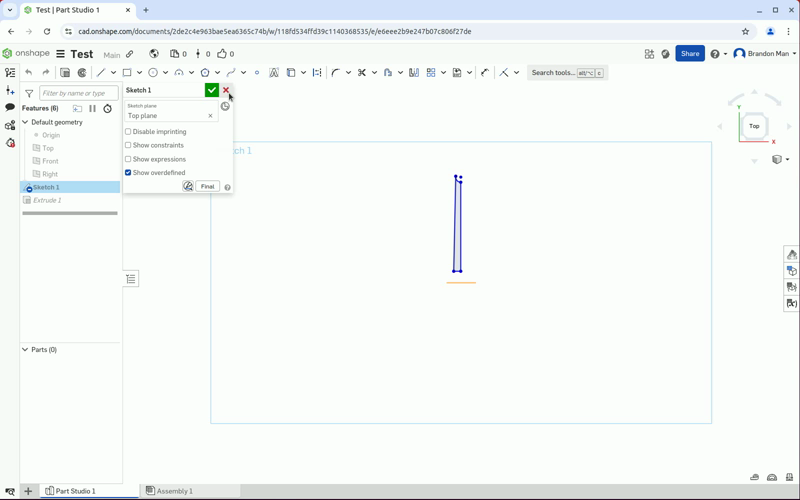
click(229, 92)
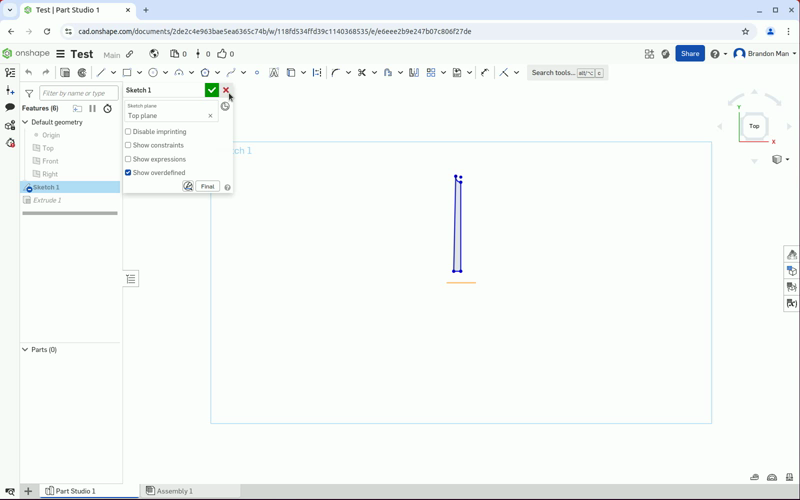
key(shift+s)
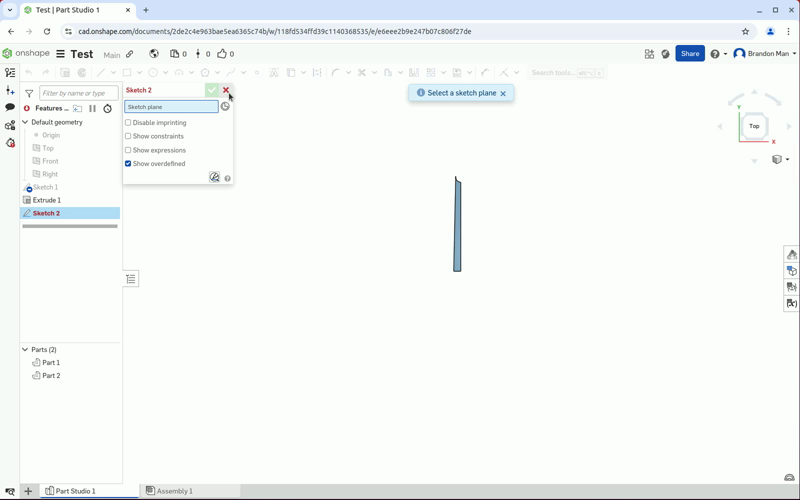
mouse_move(73, 150)
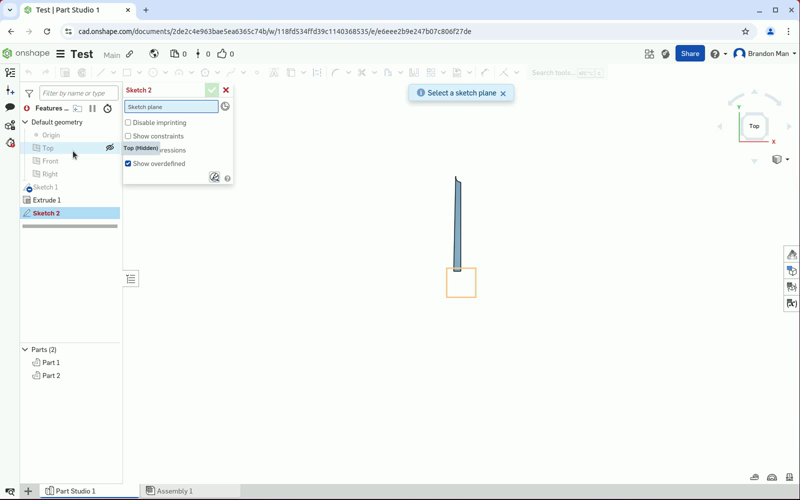
click(73, 150)
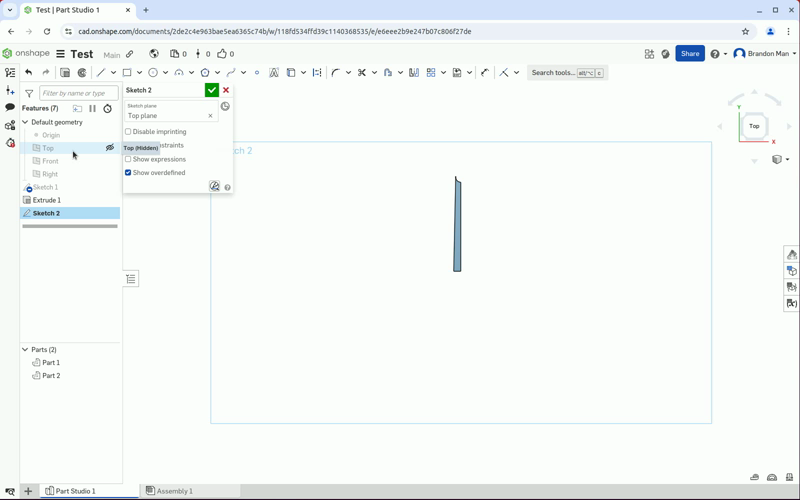
mouse_move(73, 352)
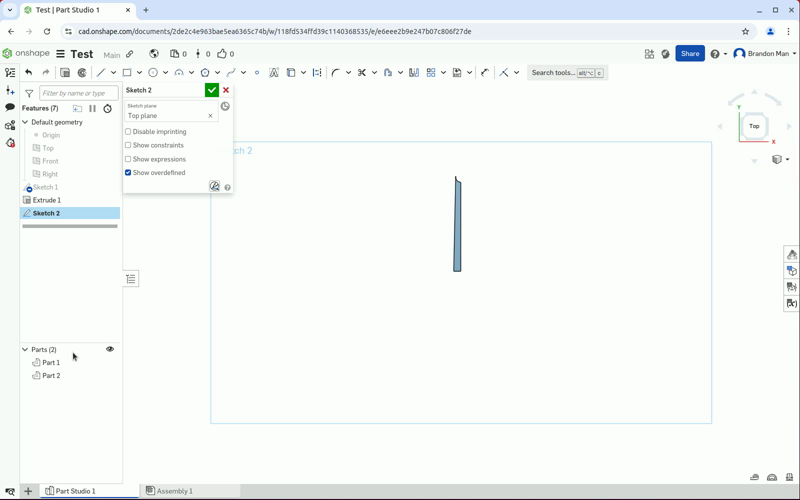
key(y)
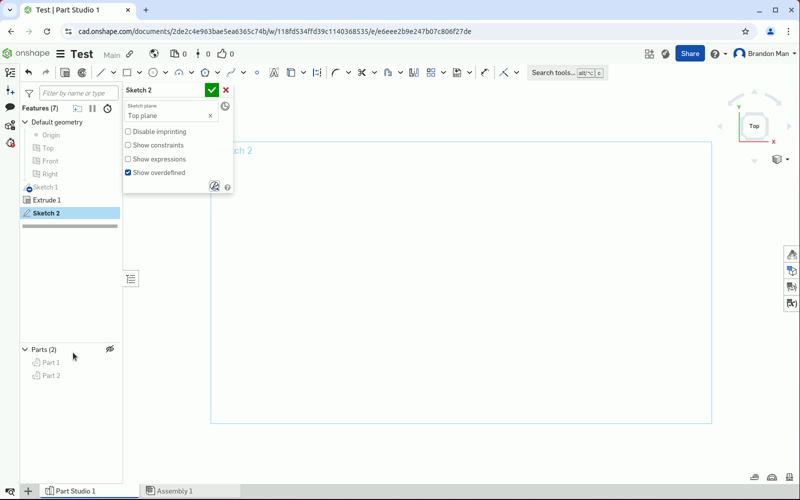
key(l)
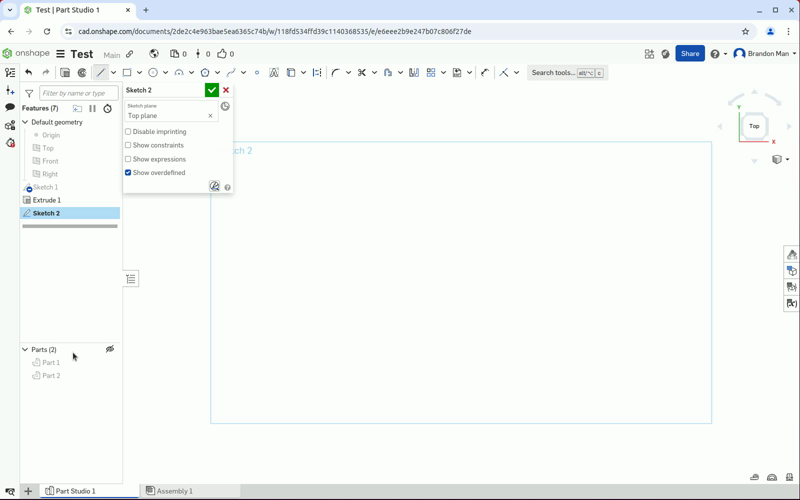
key_down(shift)
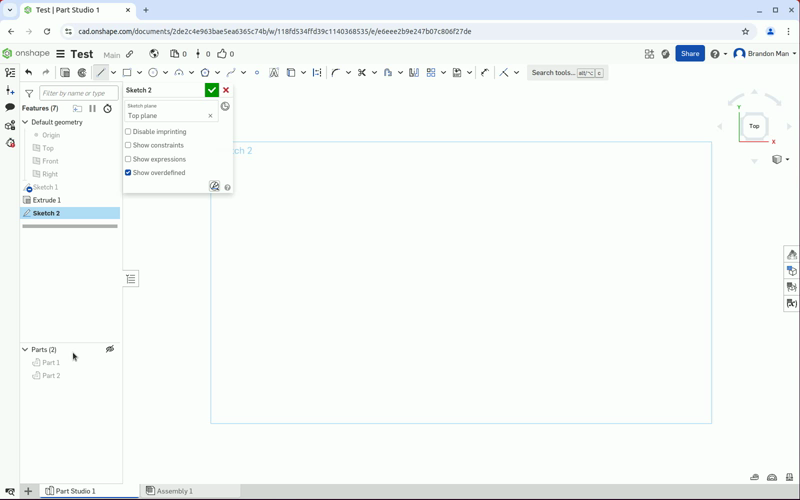
mouse_move(460, 271)
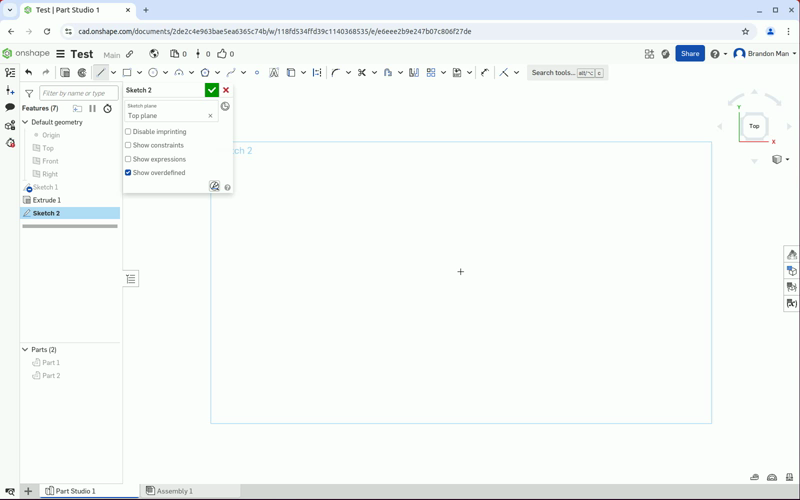
click(460, 271)
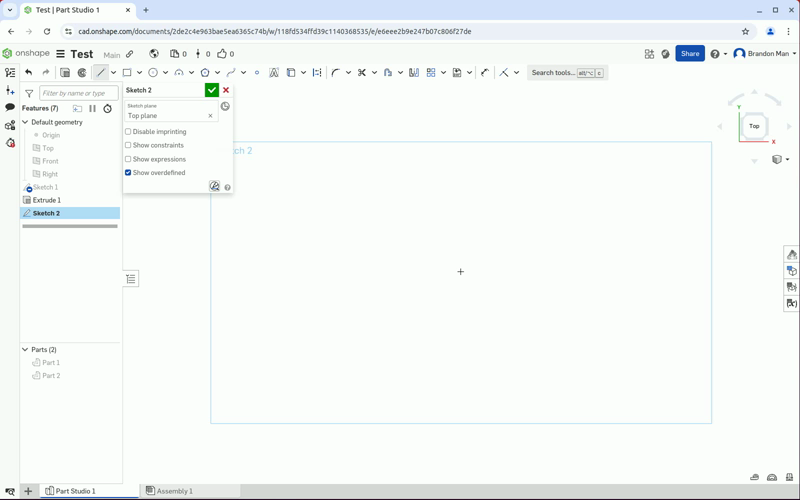
key_up(shift)
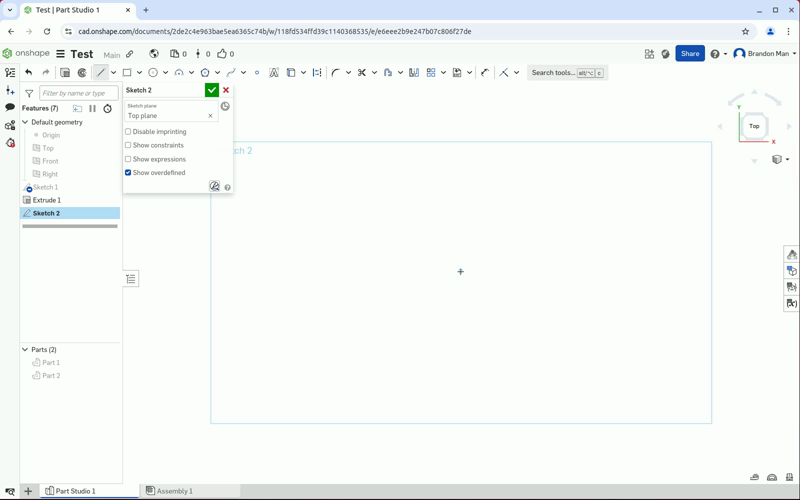
key_down(shift)
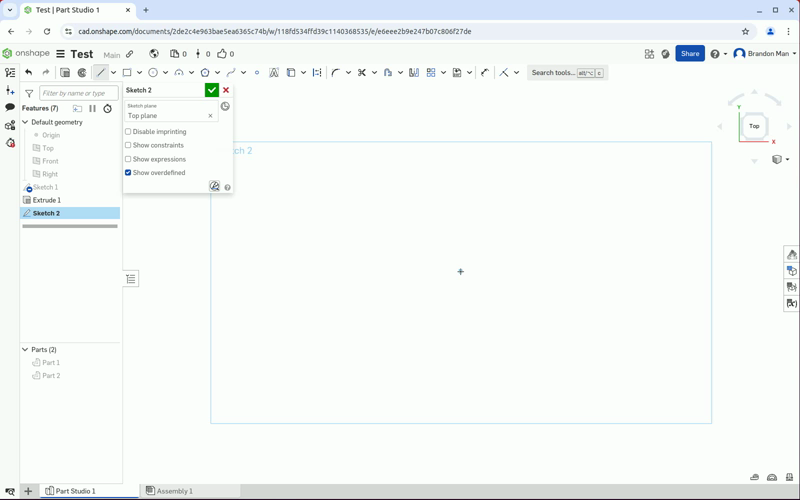
mouse_move(490, 271)
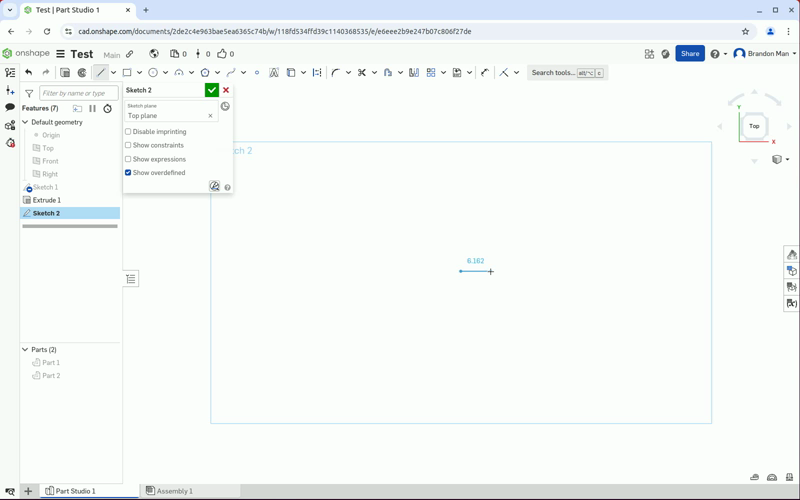
mouse_move(467, 271)
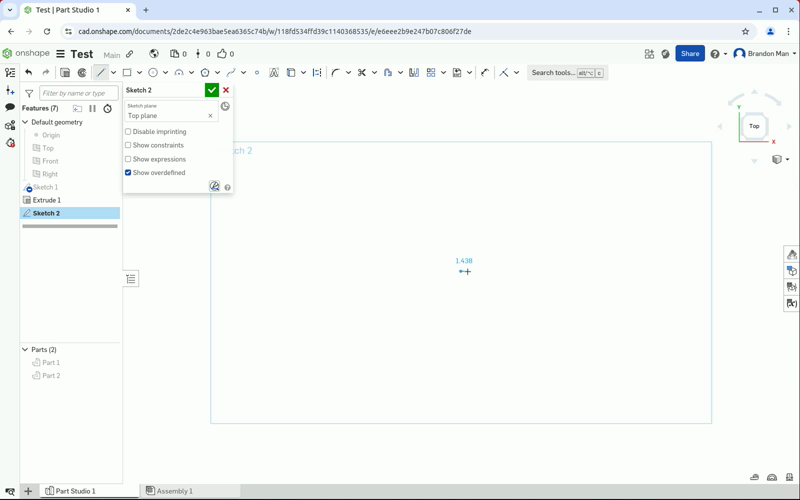
scroll(6)
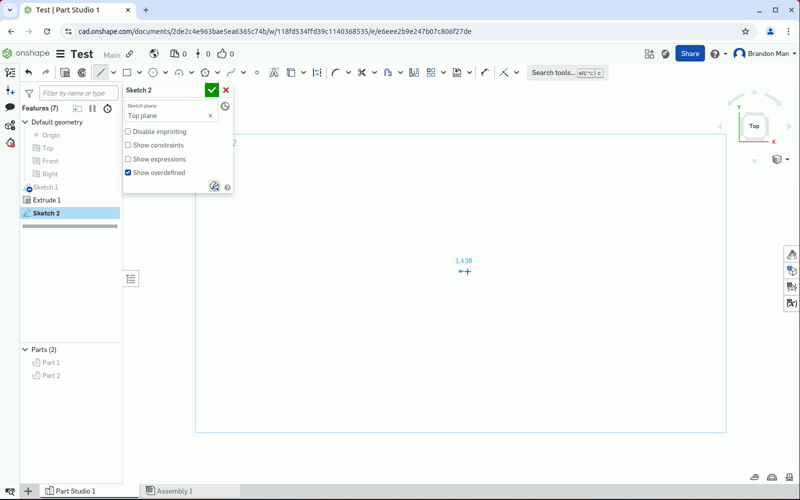
scroll(6)
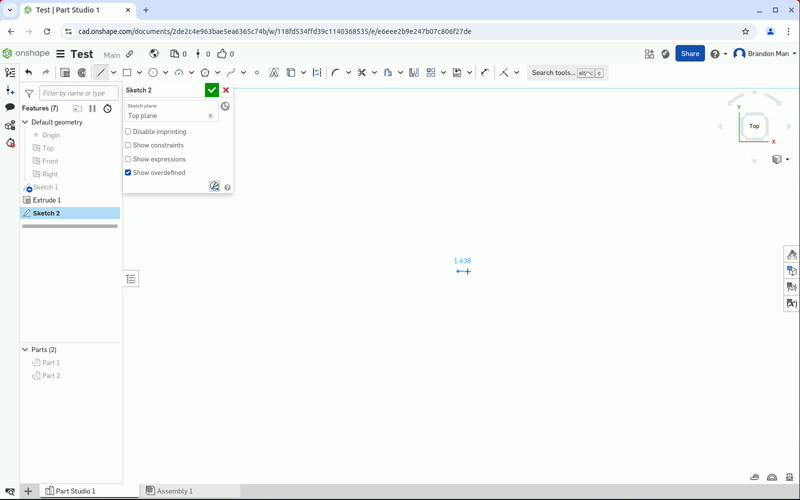
scroll(6)
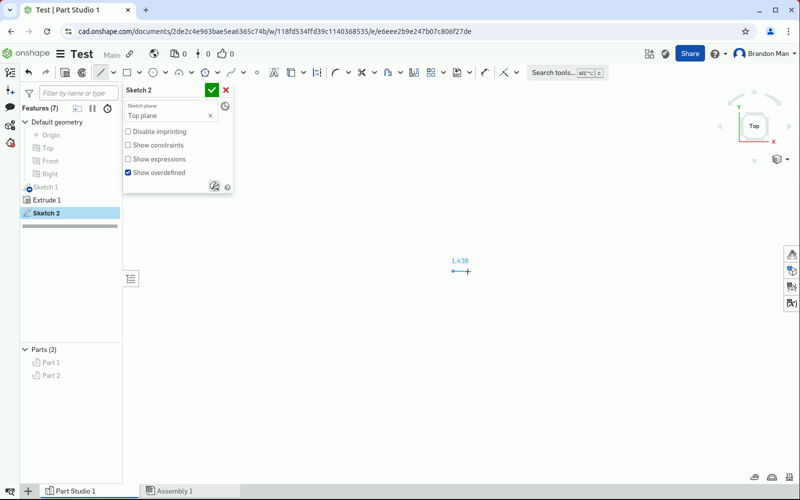
scroll(6)
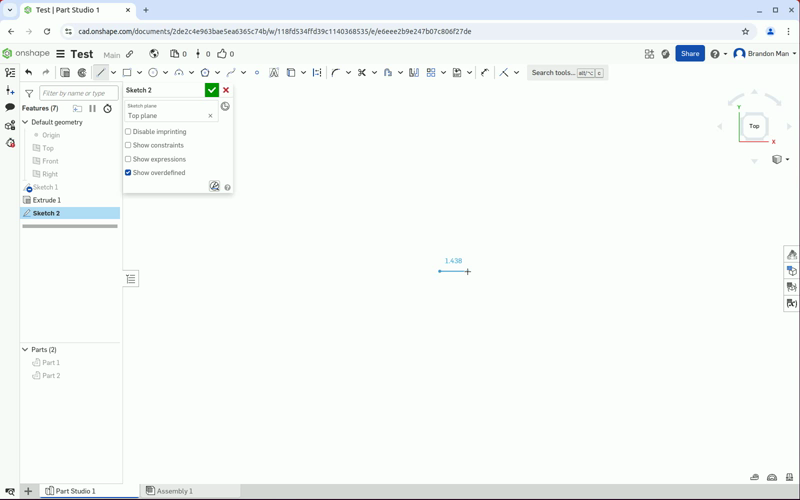
scroll(6)
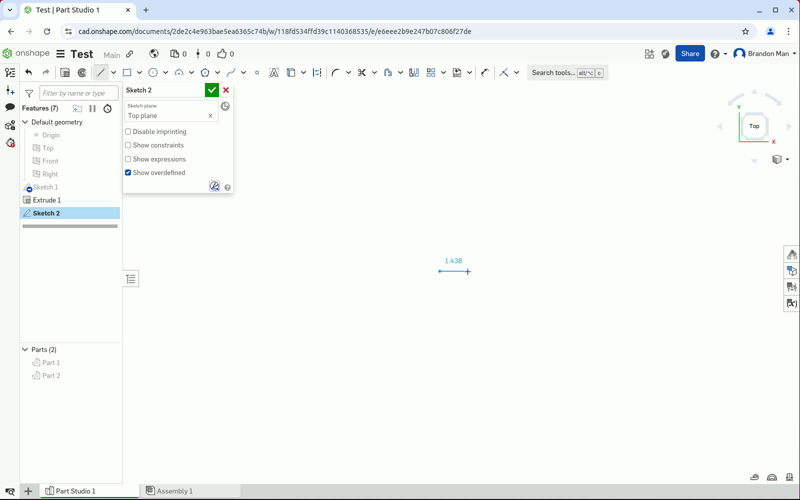
scroll(6)
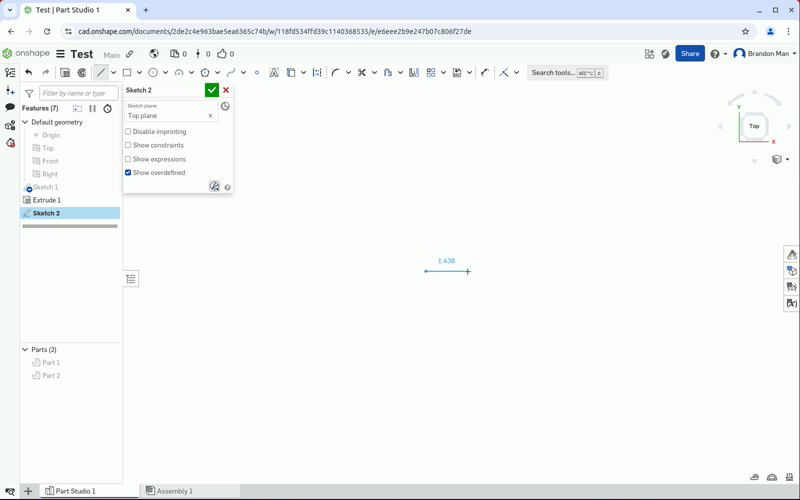
scroll(6)
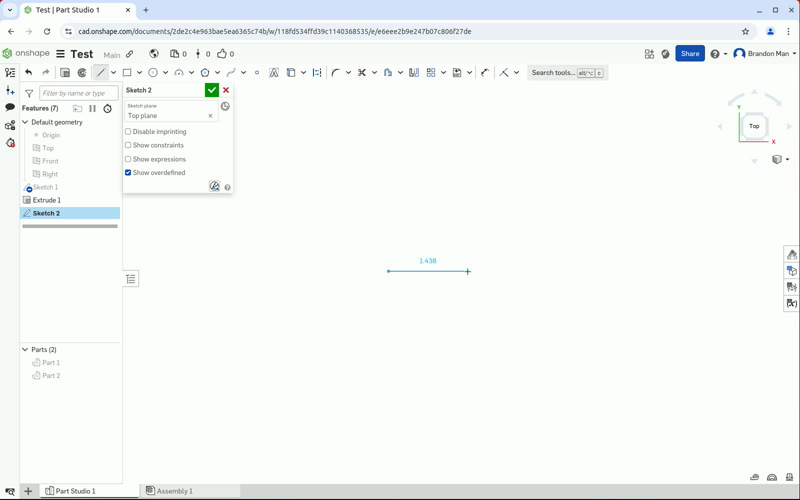
click(467, 271)
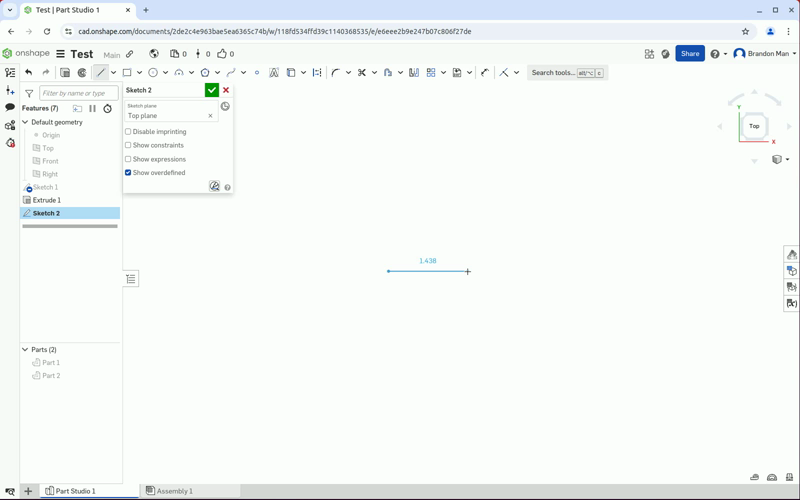
scroll(-6)
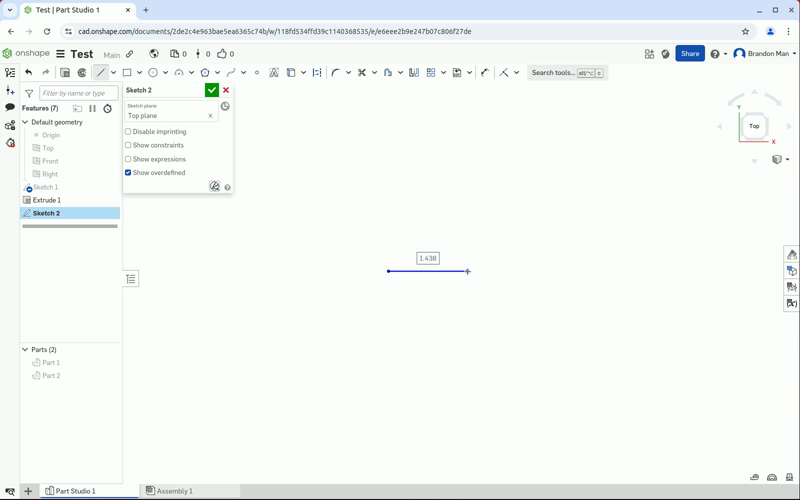
scroll(-6)
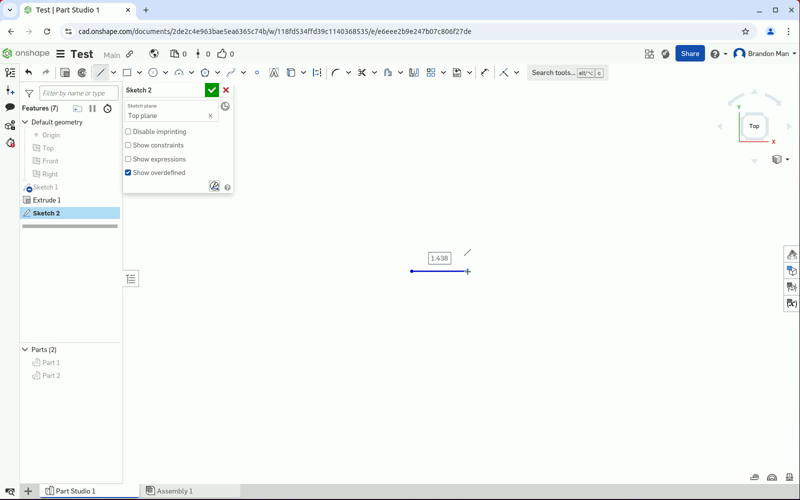
scroll(-6)
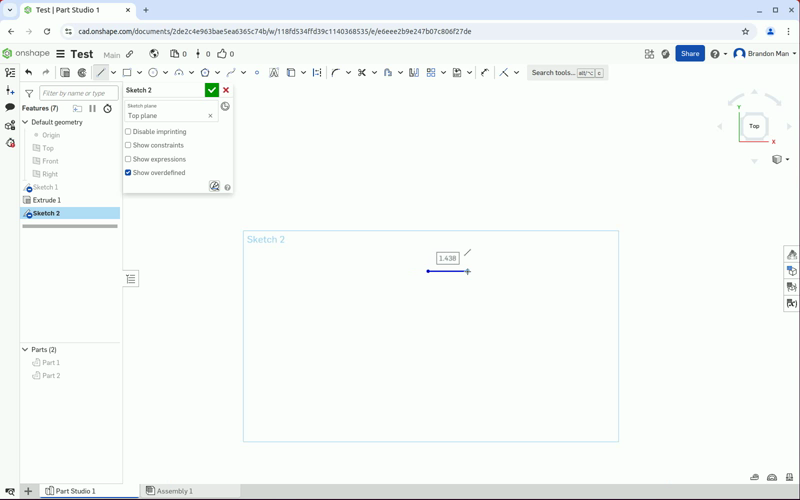
scroll(-6)
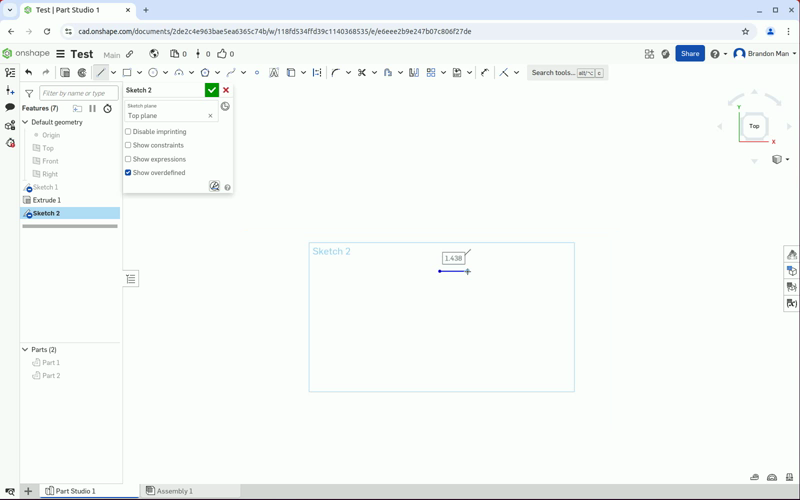
scroll(-6)
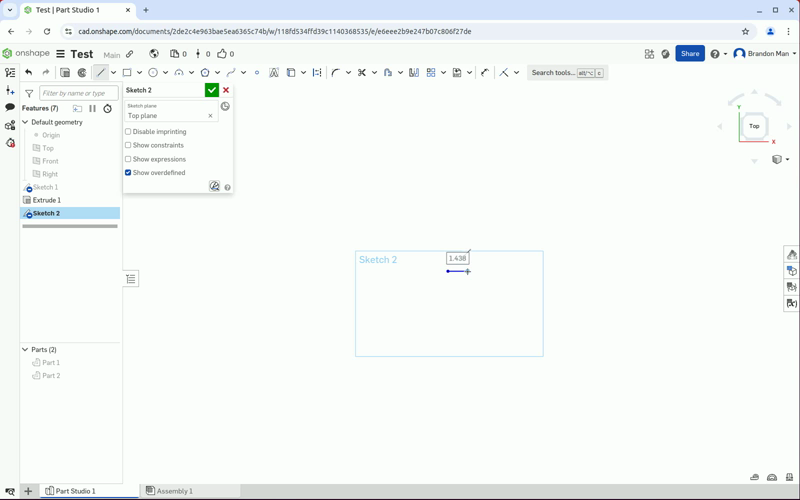
scroll(-6)
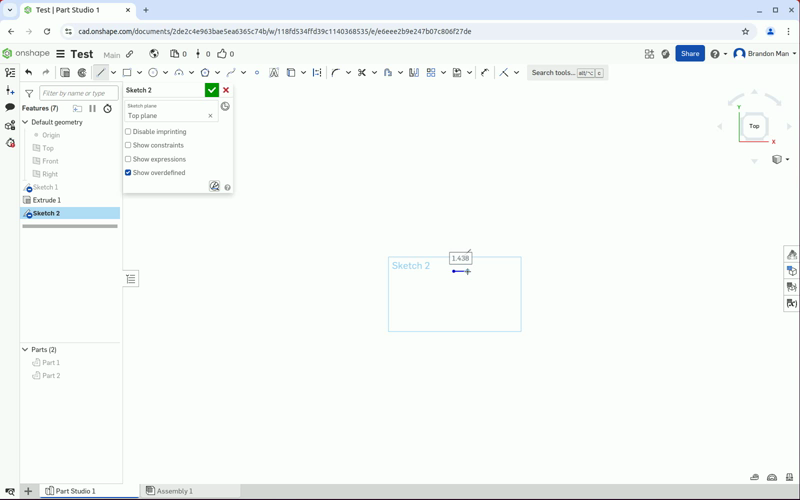
scroll(-6)
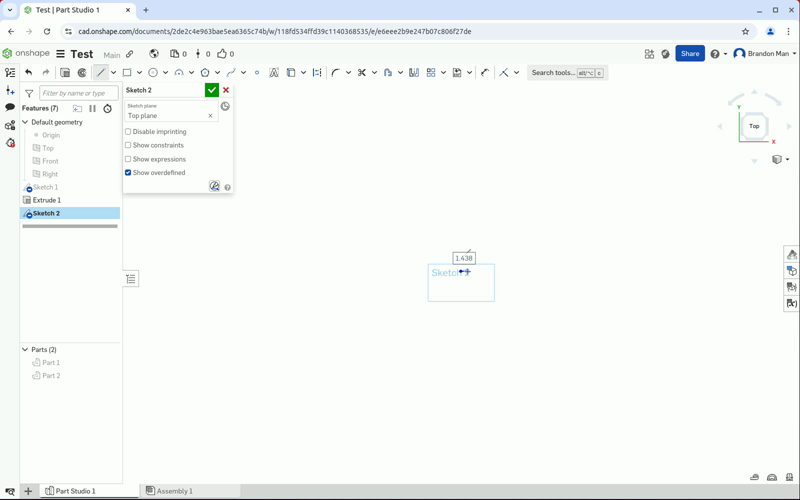
key_up(shift)
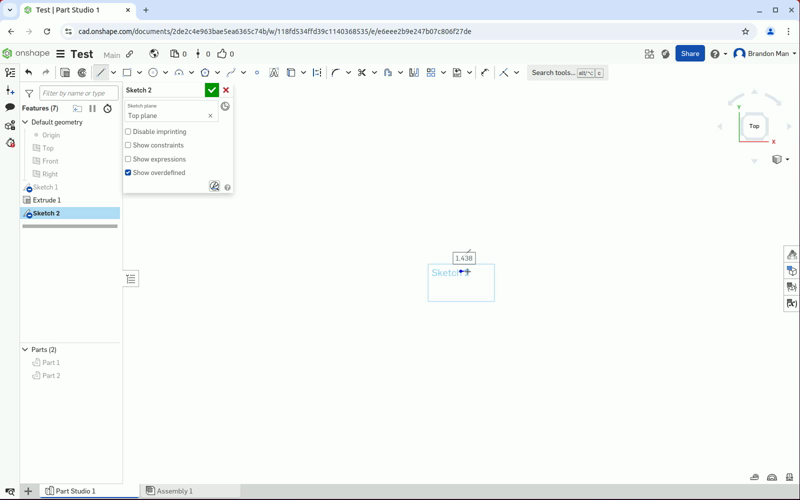
key_down(shift)
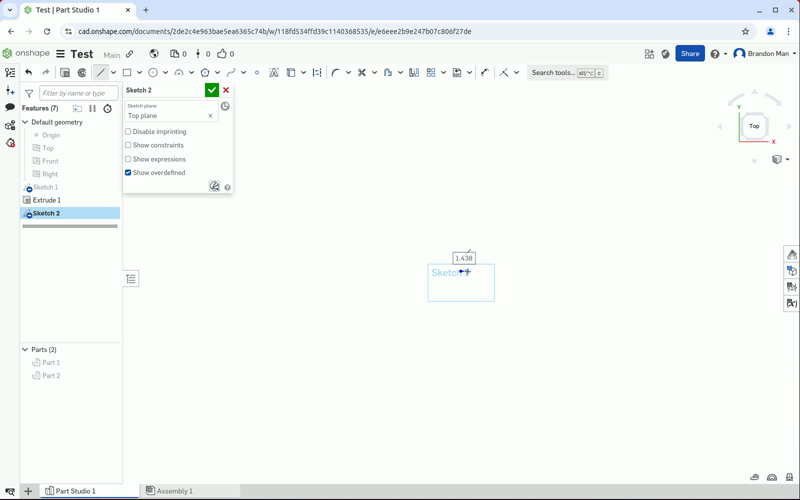
mouse_move(466, 176)
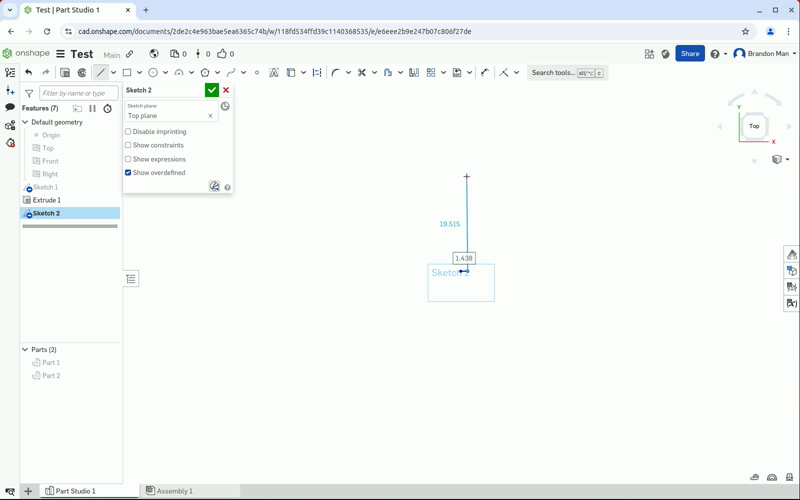
click(466, 176)
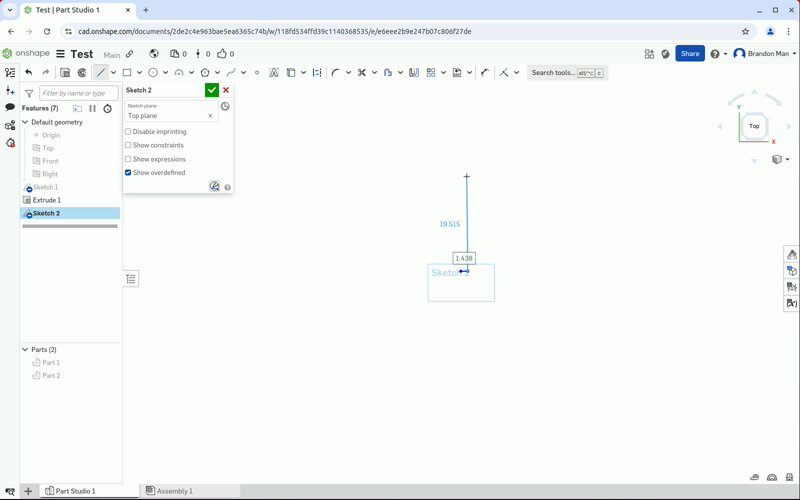
key_up(shift)
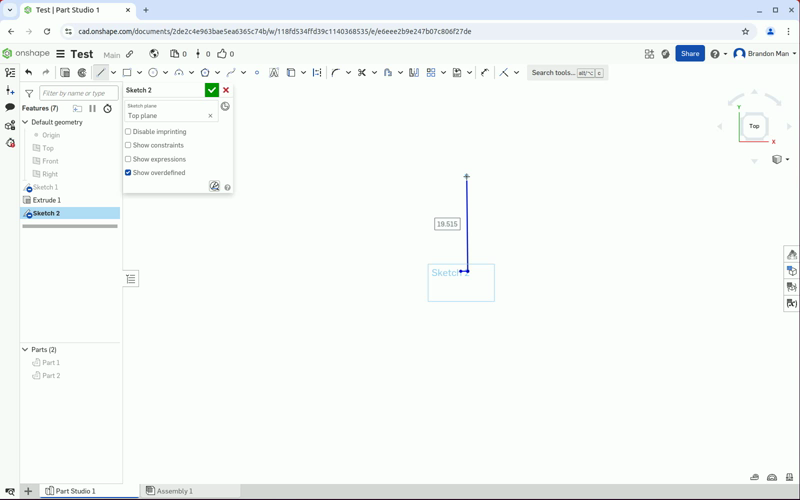
key(esc)
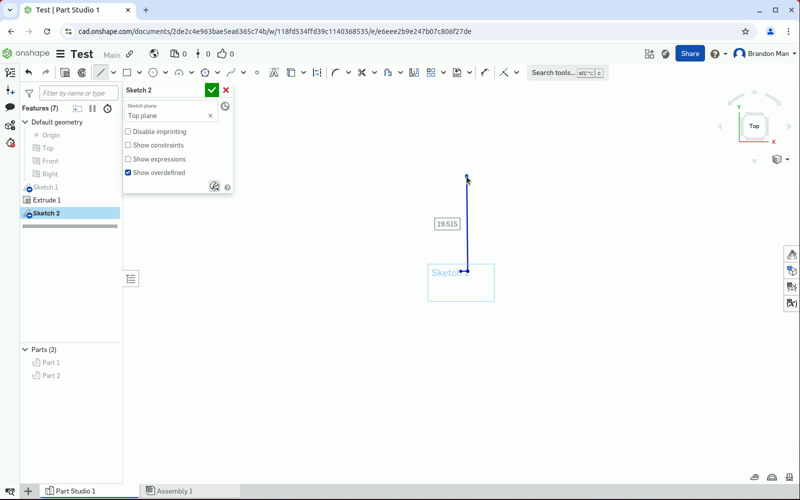
key(a)
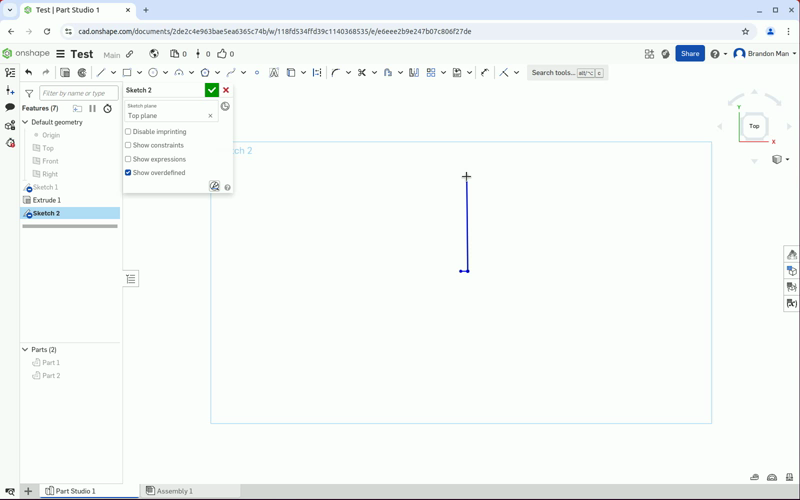
mouse_move(466, 176)
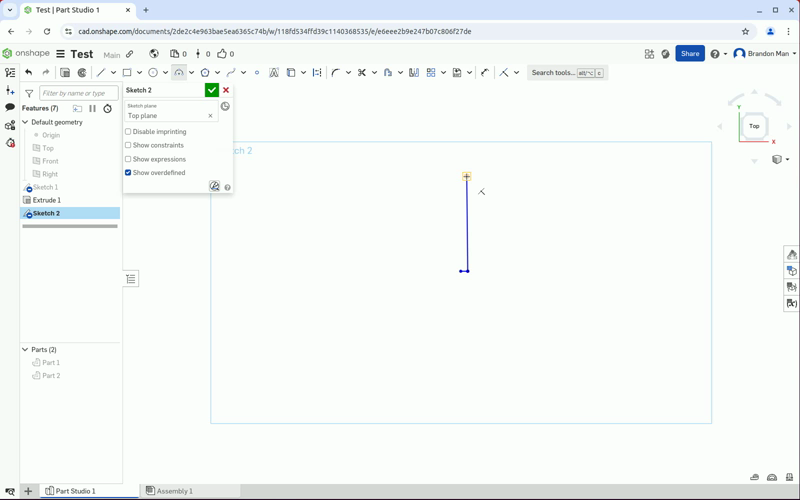
click(466, 176)
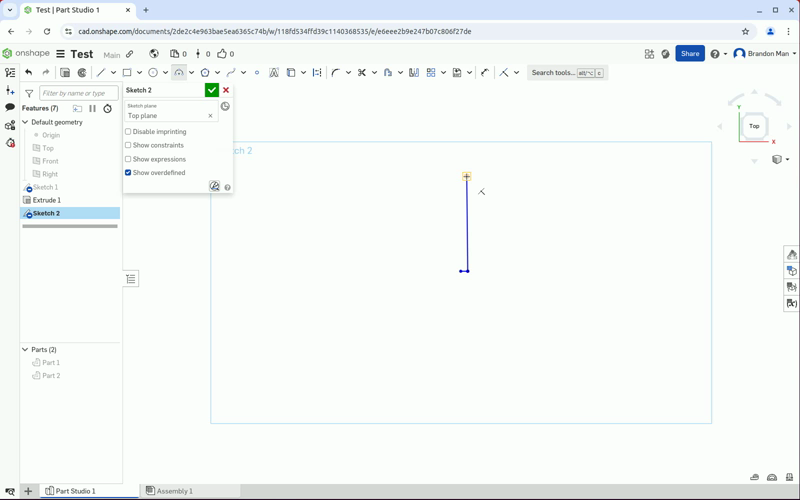
key_down(shift)
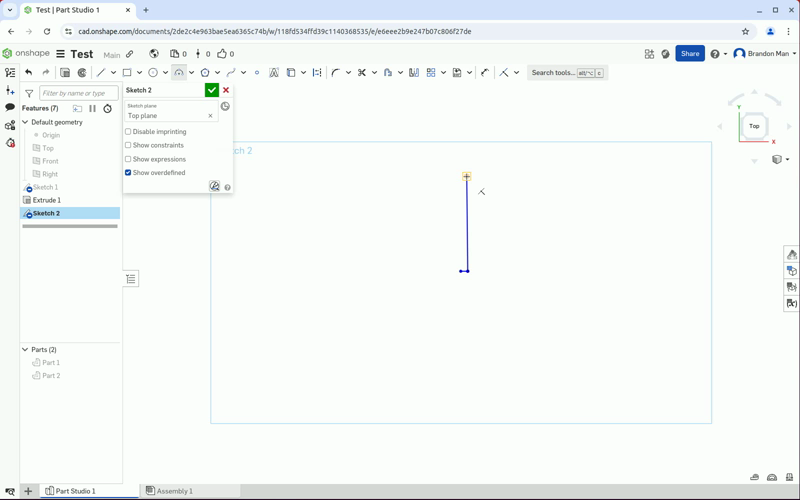
mouse_move(460, 182)
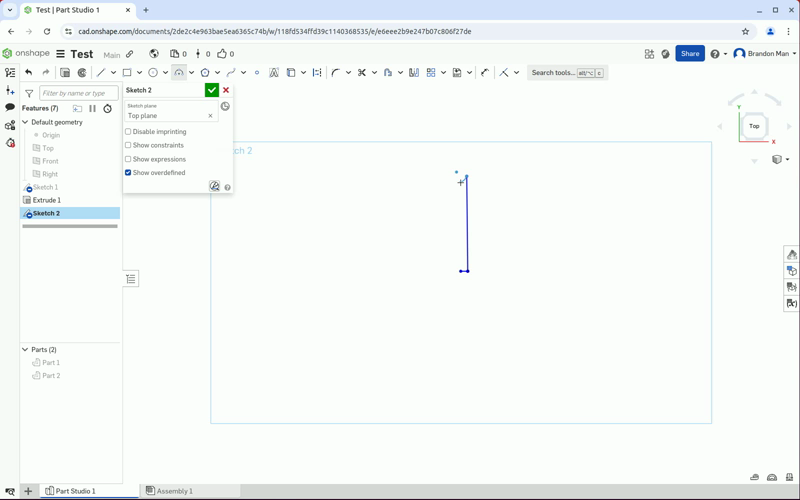
click(460, 182)
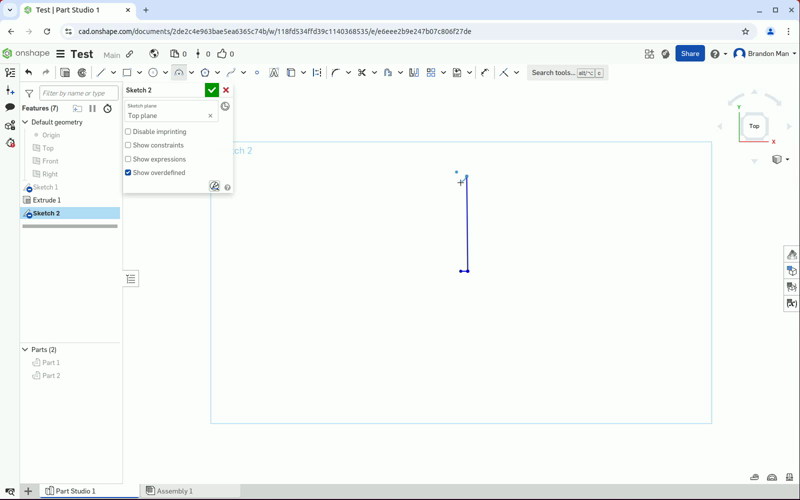
mouse_move(464, 180)
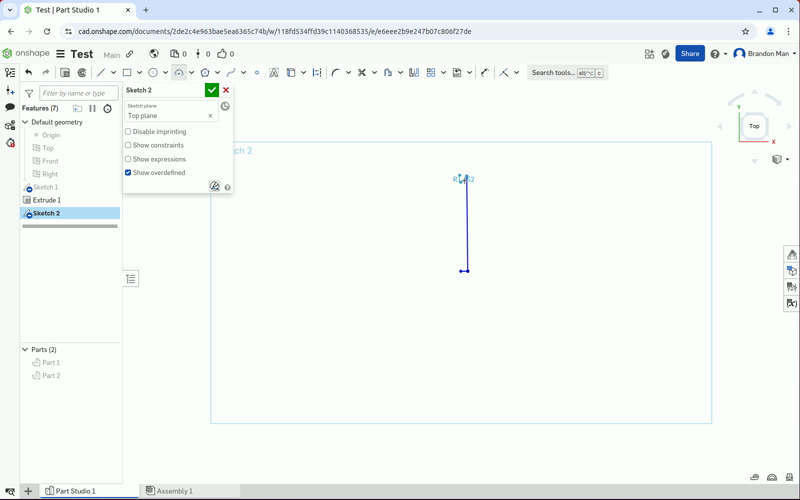
click(464, 180)
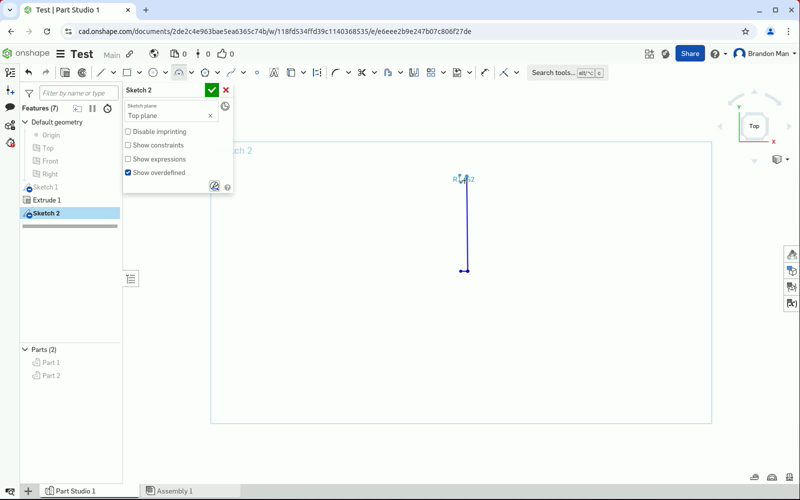
key_up(shift)
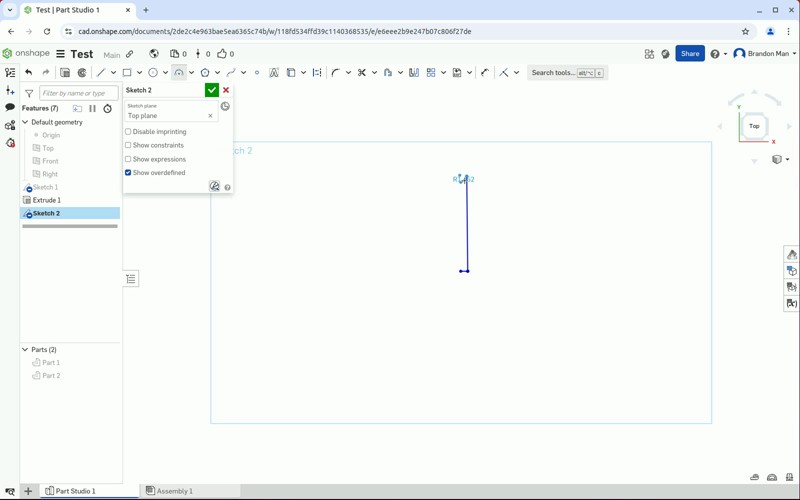
key(esc)
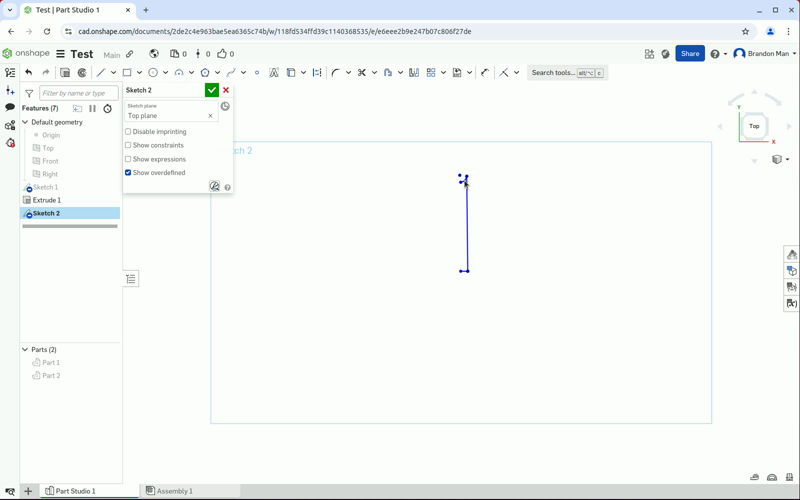
key(l)
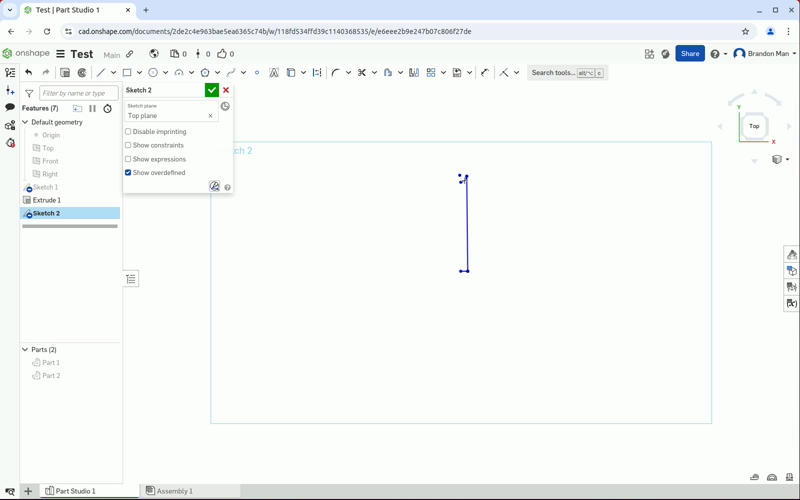
mouse_move(460, 182)
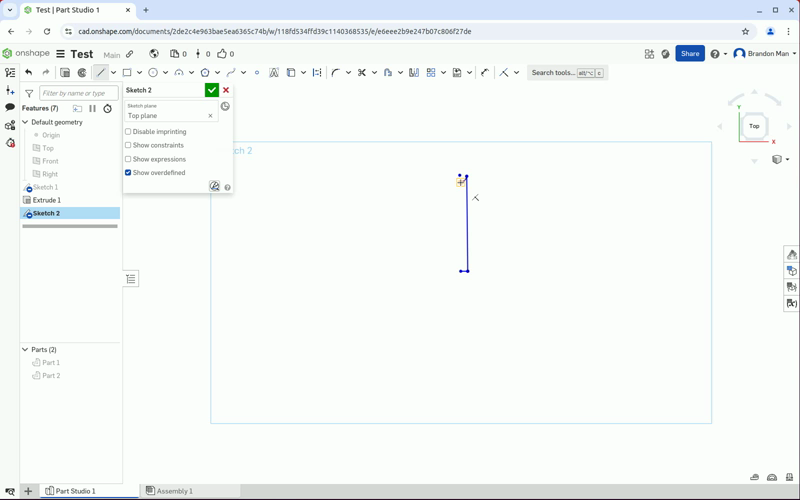
click(460, 182)
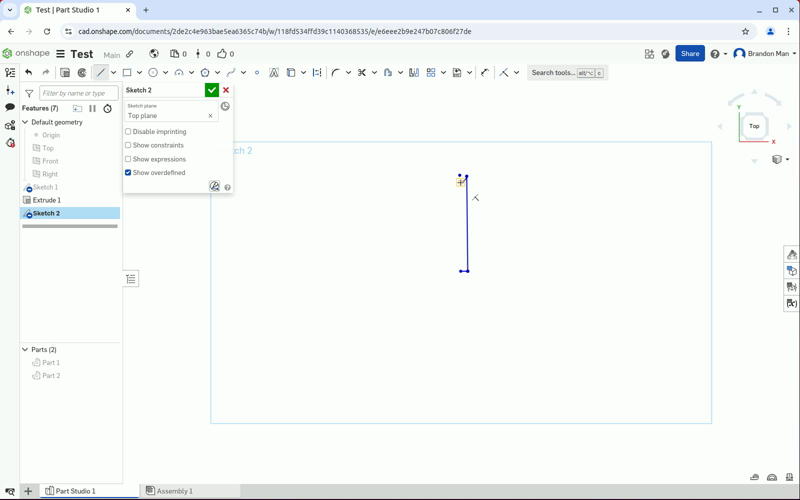
key_down(shift)
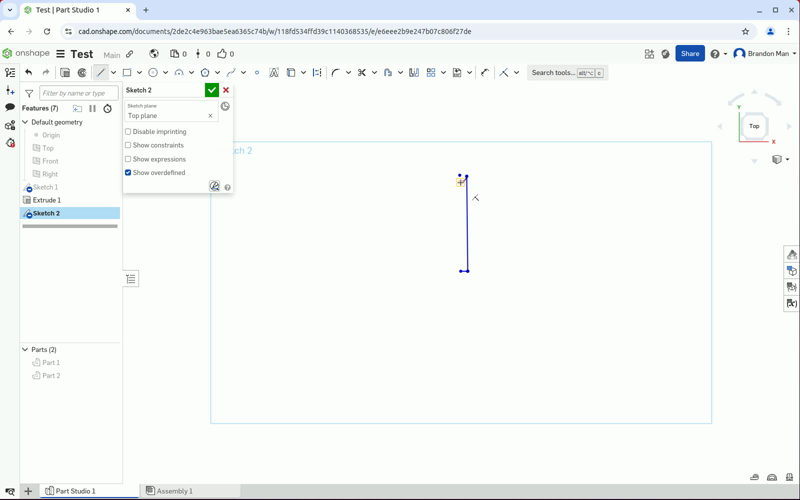
mouse_move(460, 271)
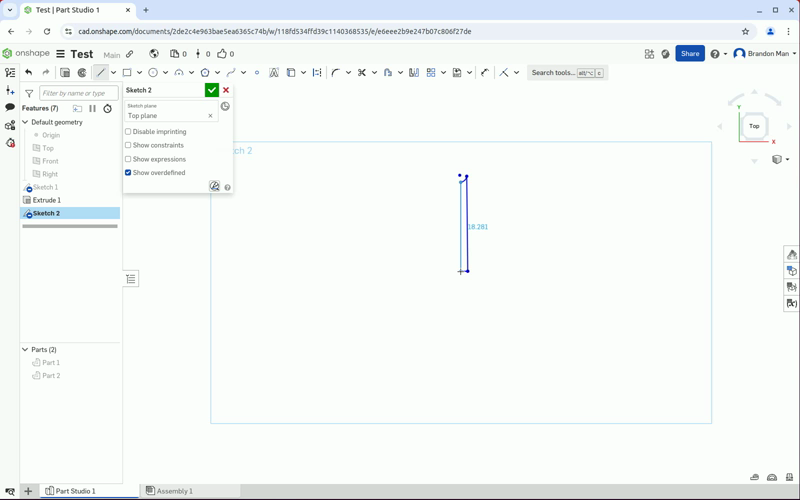
key_up(shift)
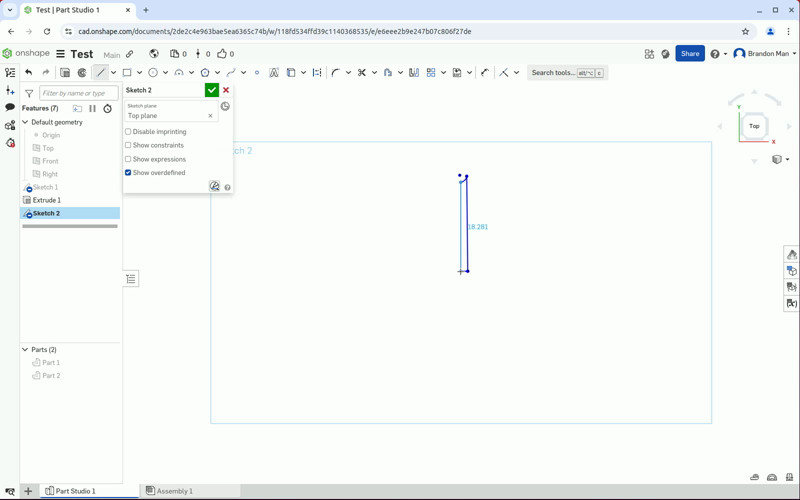
click(460, 271)
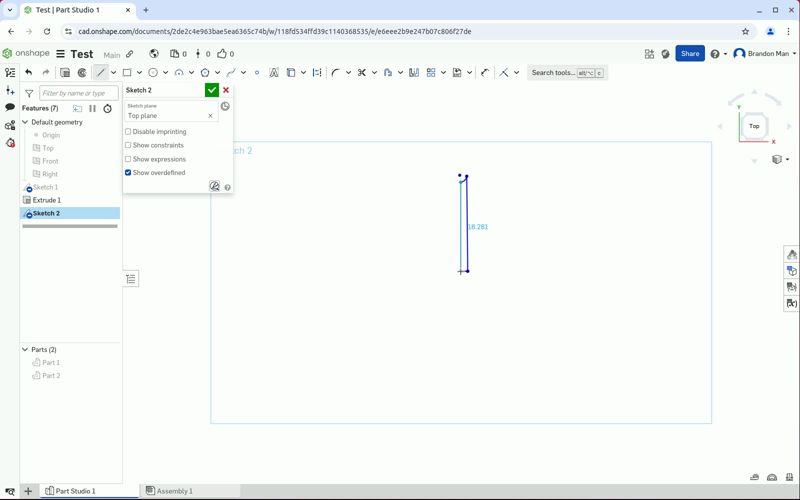
key(esc)
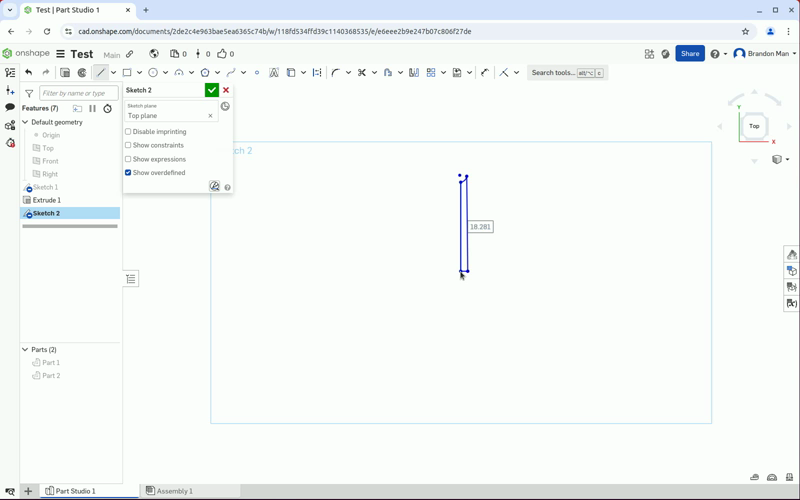
mouse_move(463, 216)
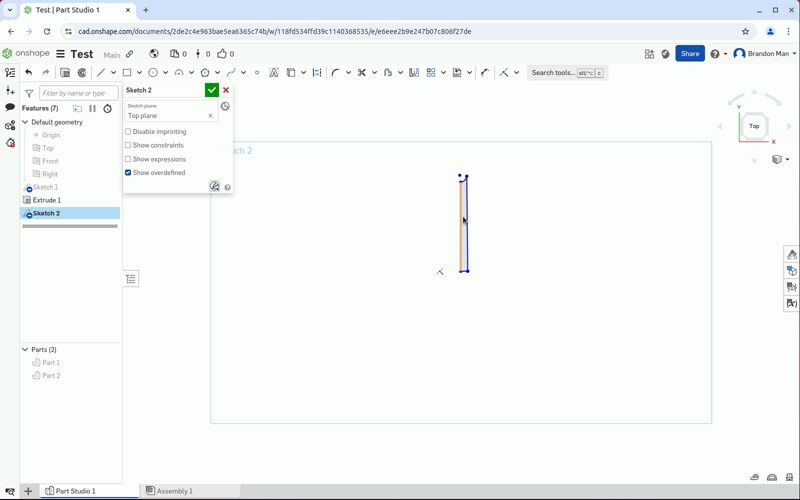
scroll(6)
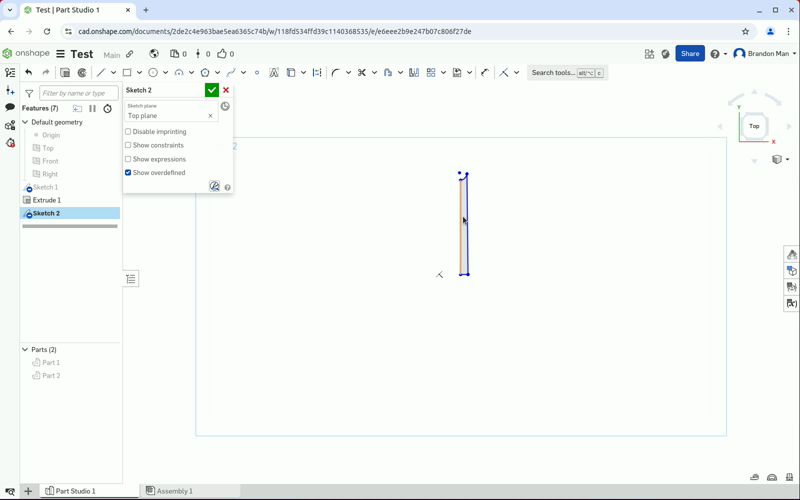
scroll(6)
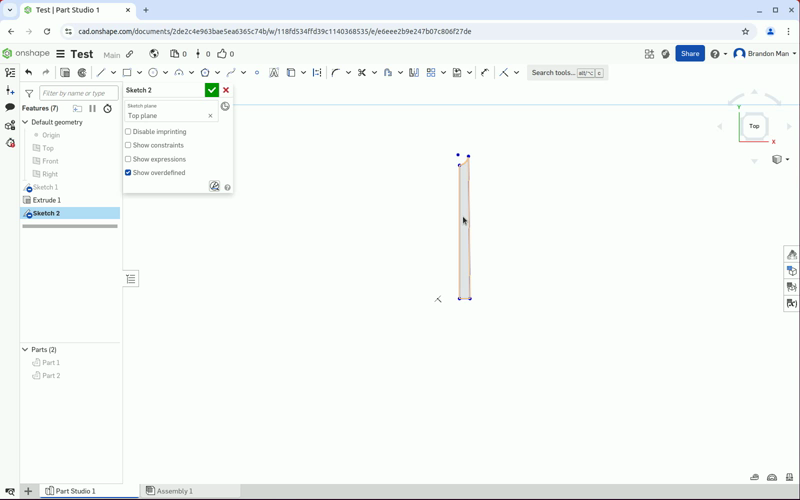
scroll(6)
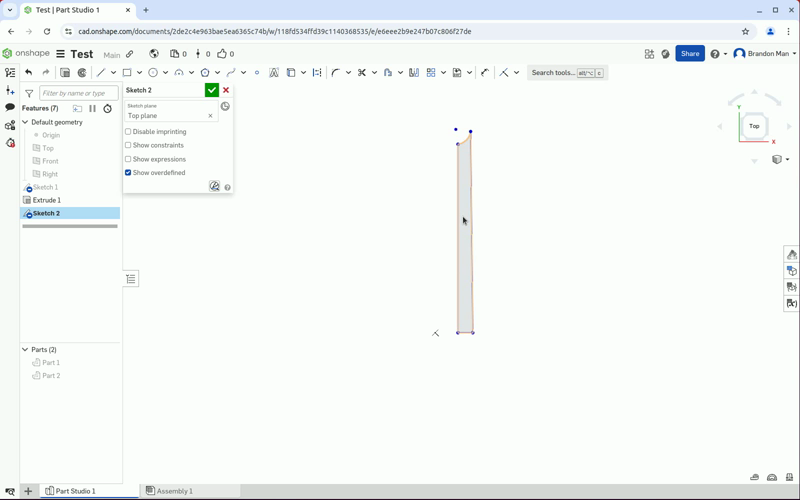
scroll(6)
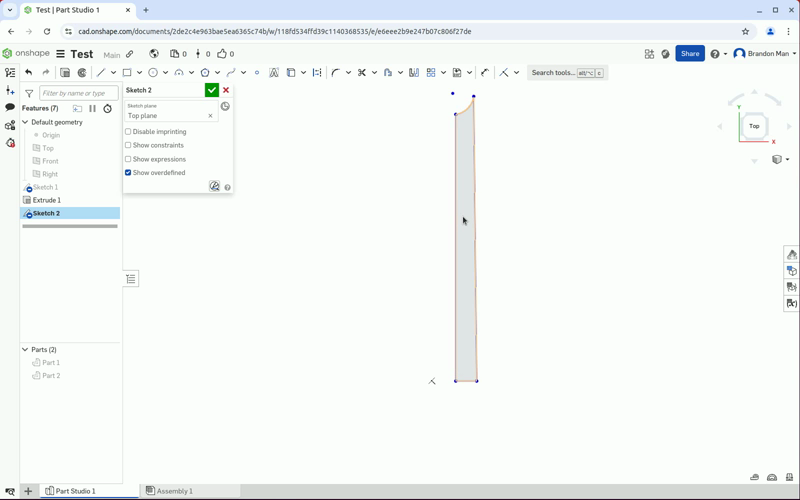
scroll(6)
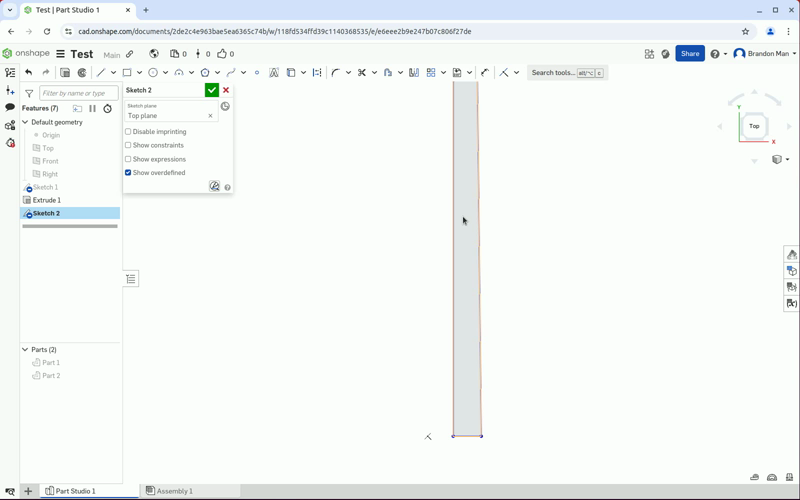
scroll(6)
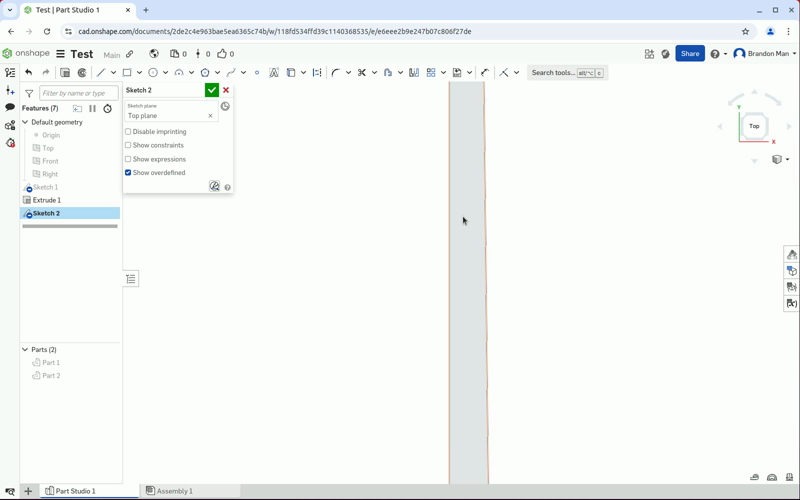
scroll(6)
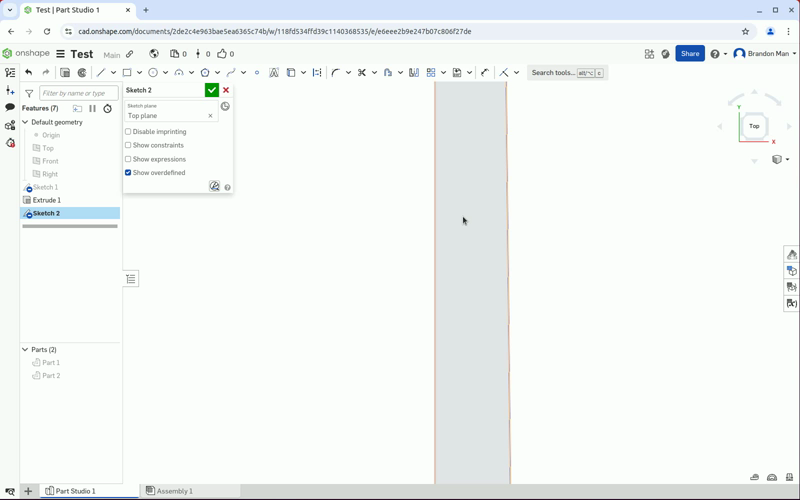
click(463, 216)
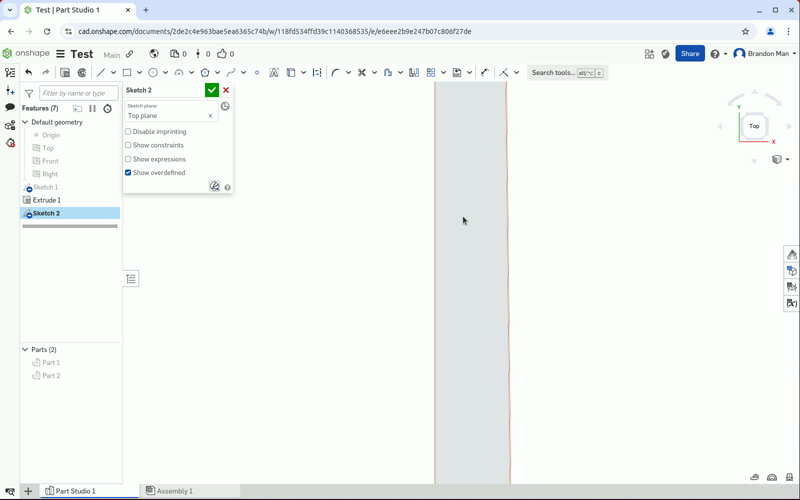
scroll(-6)
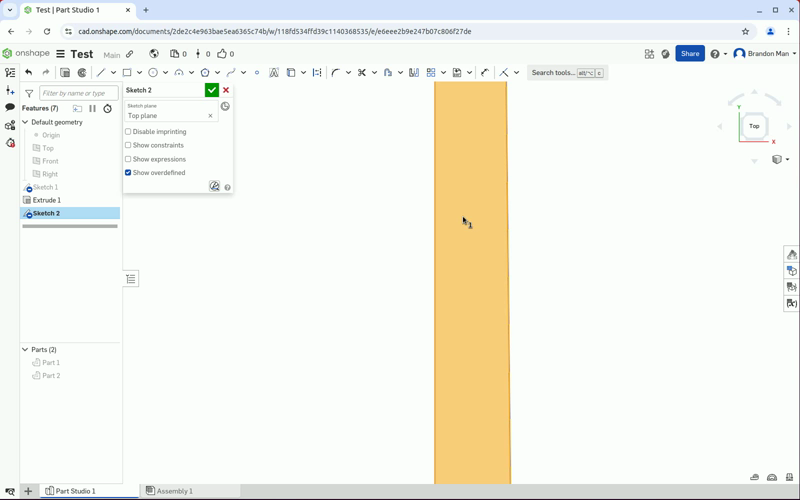
scroll(-6)
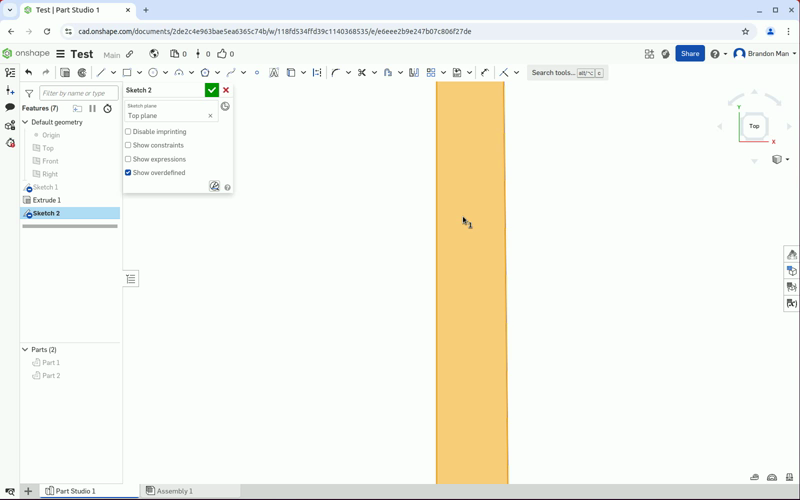
scroll(-6)
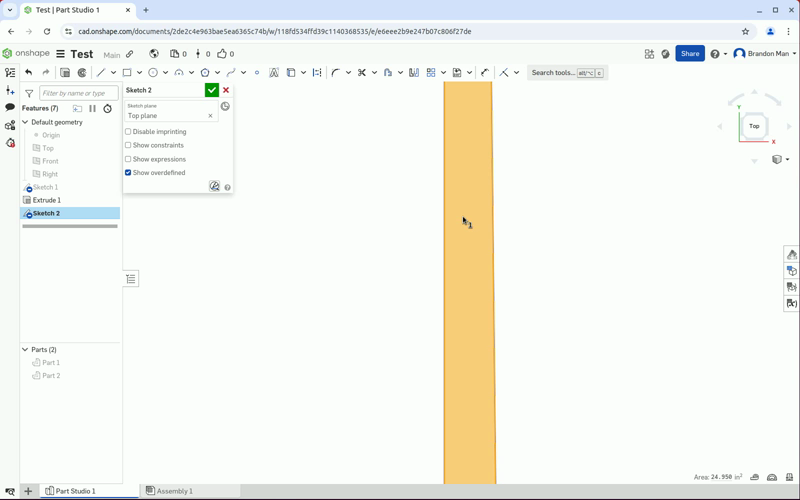
scroll(-6)
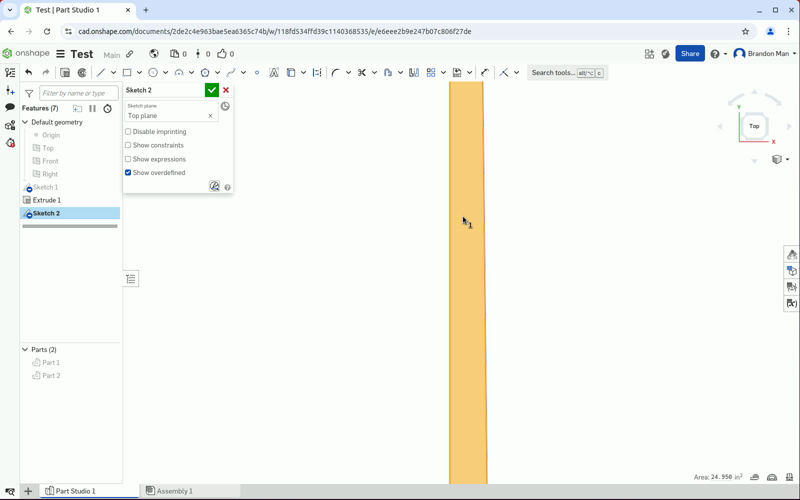
scroll(-6)
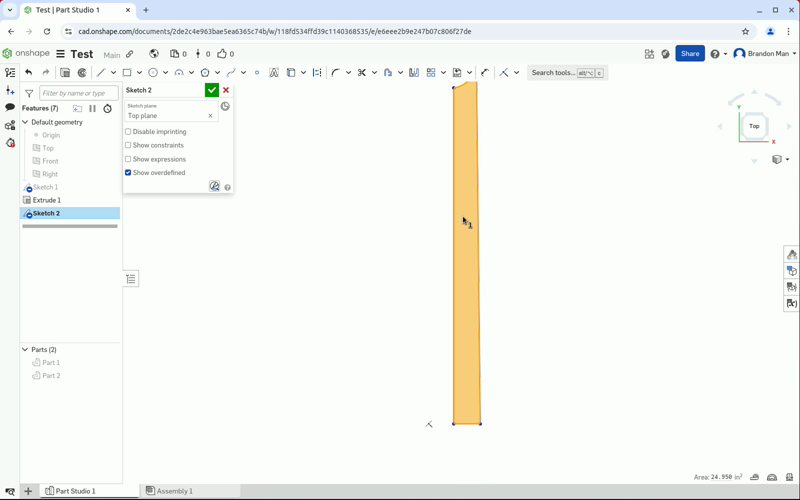
scroll(-6)
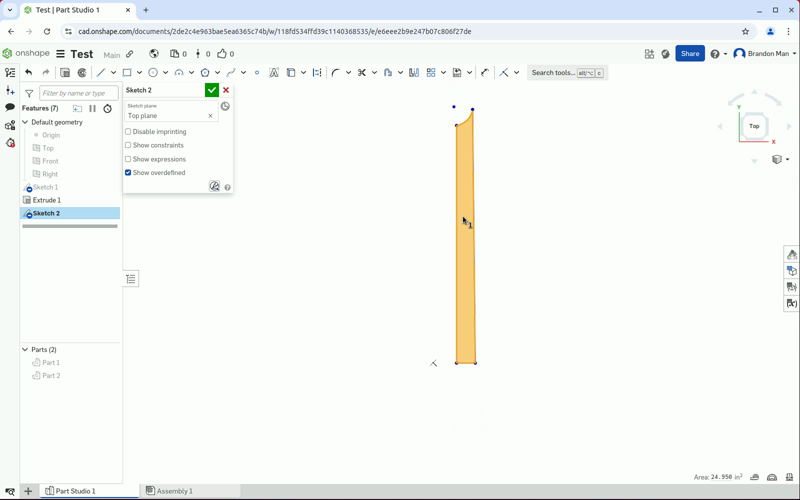
scroll(-6)
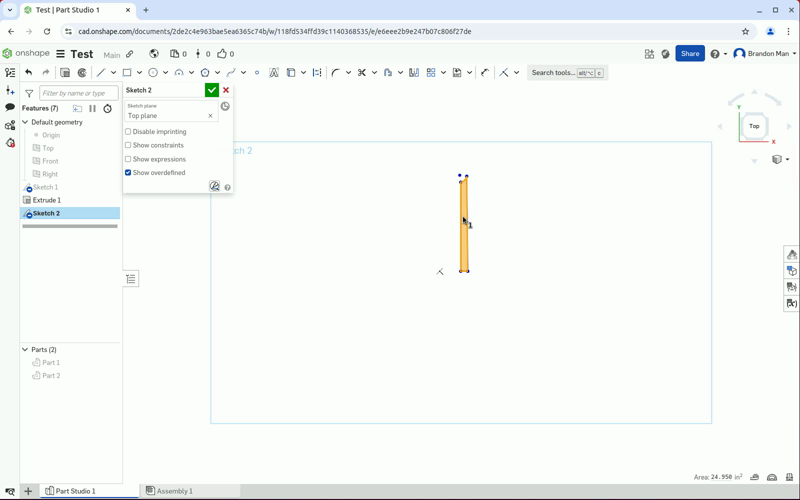
mouse_move(73, 352)
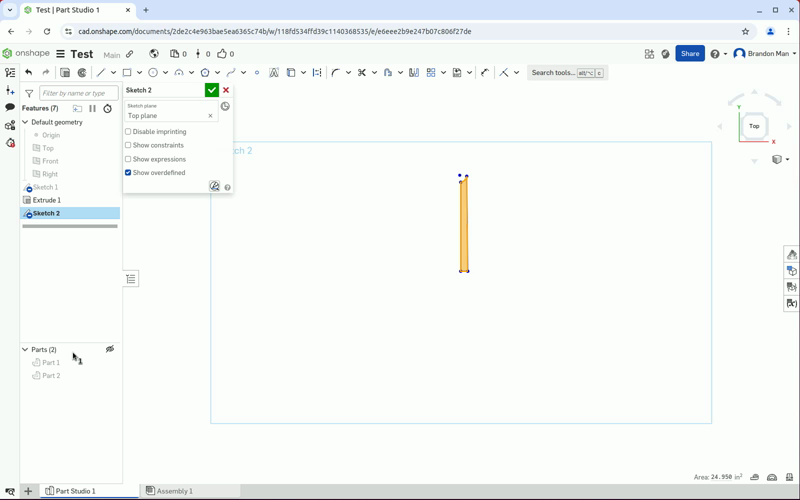
key(shift+y)
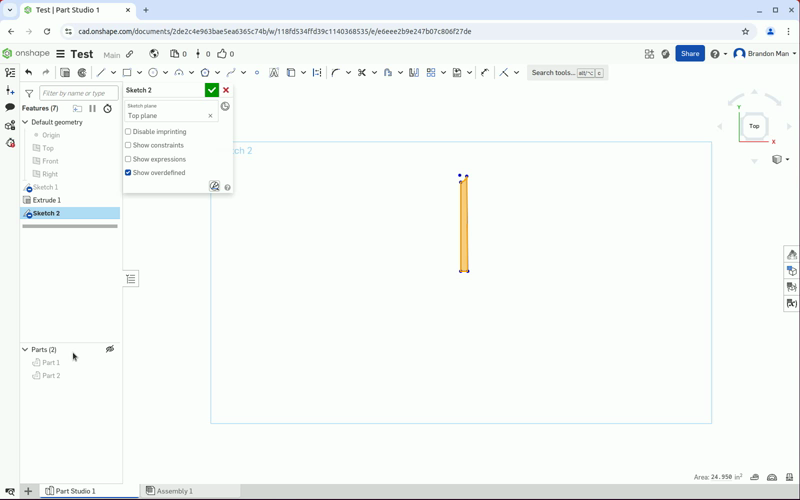
key(shift+e)
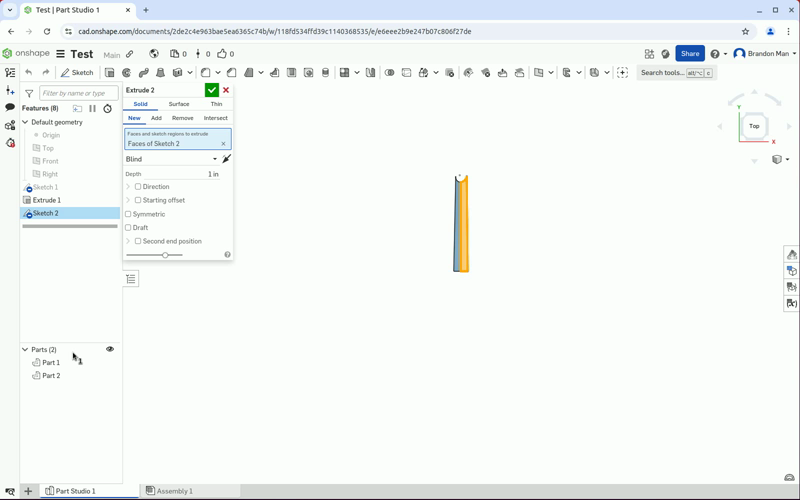
mouse_move(143, 106)
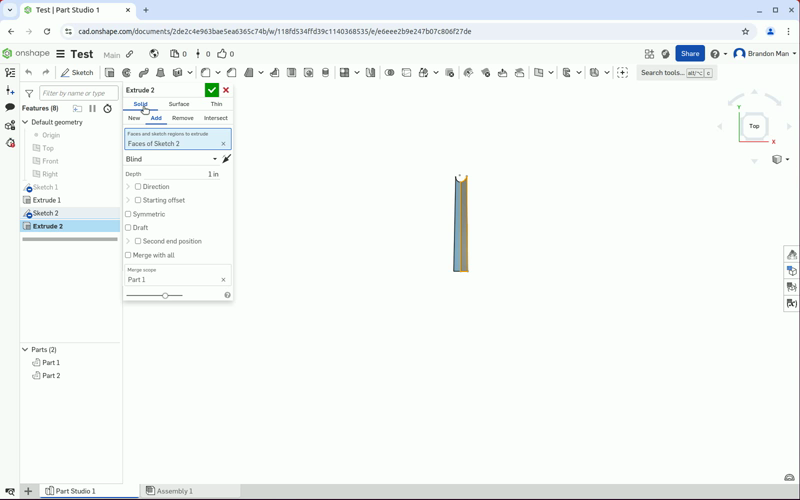
click(143, 106)
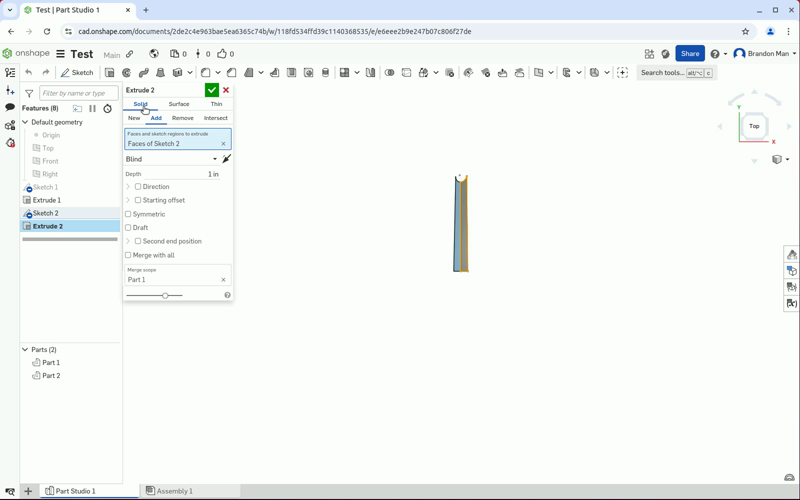
mouse_move(137, 120)
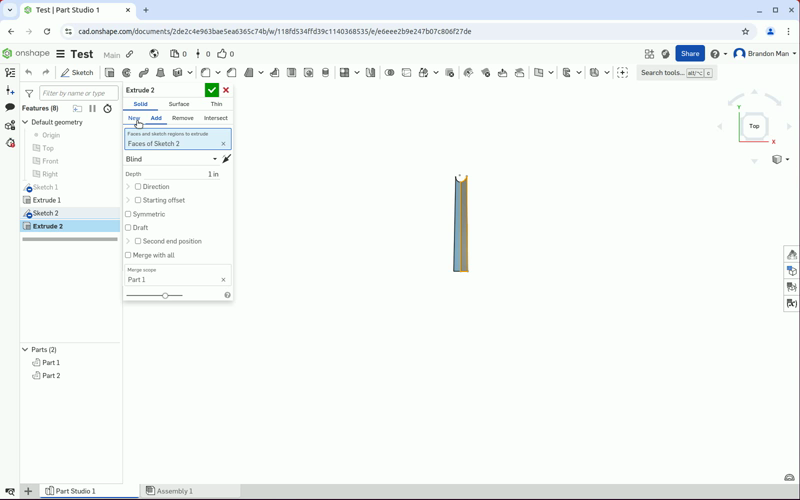
click(137, 120)
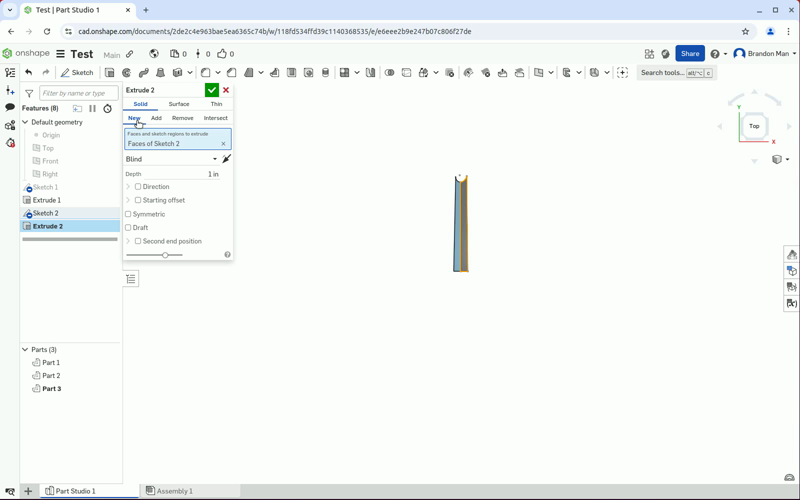
key(tab, 4)
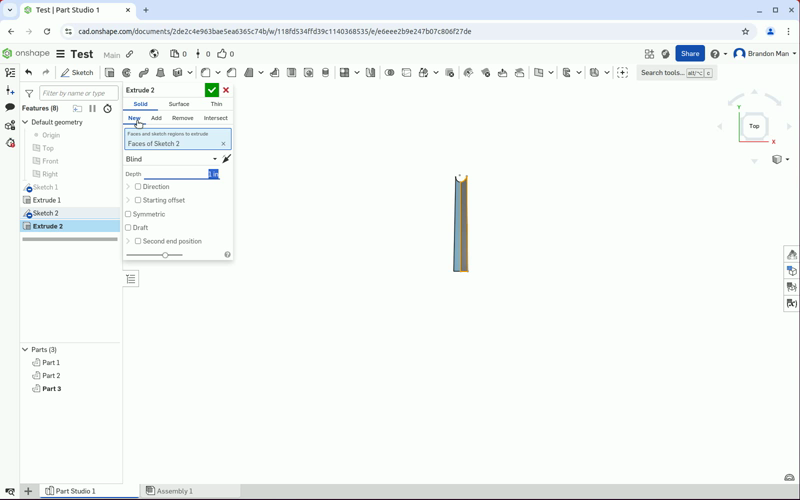
text(1.685)
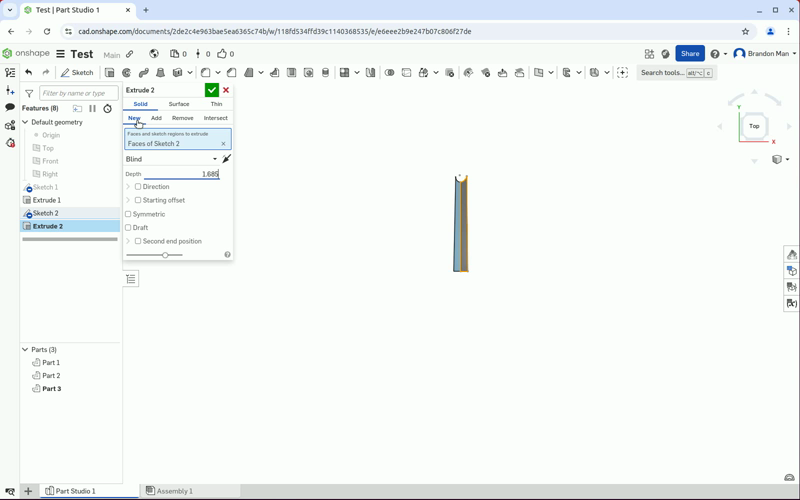
key(enter)
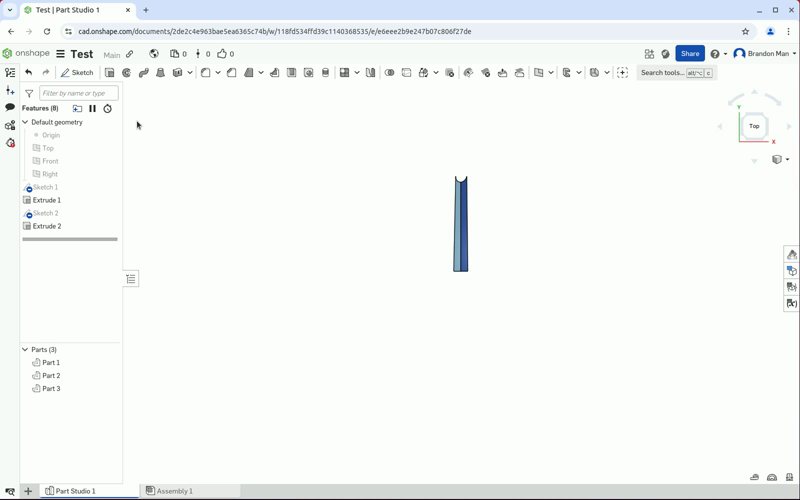
key(shift+h)
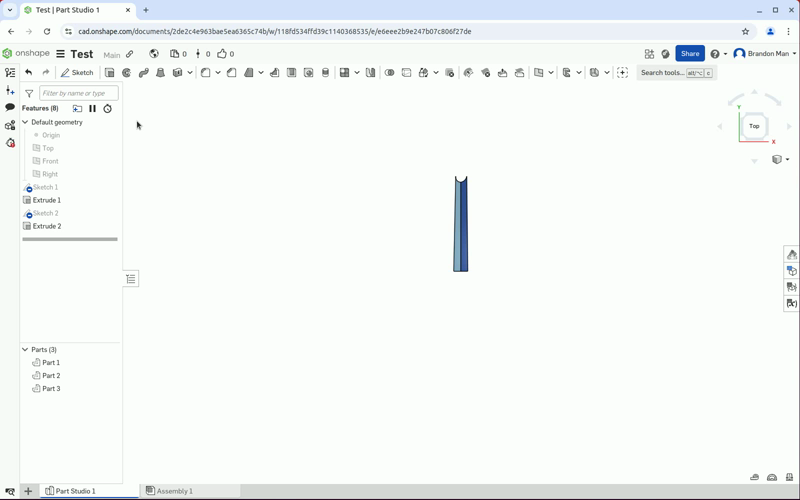
key(shift+h)
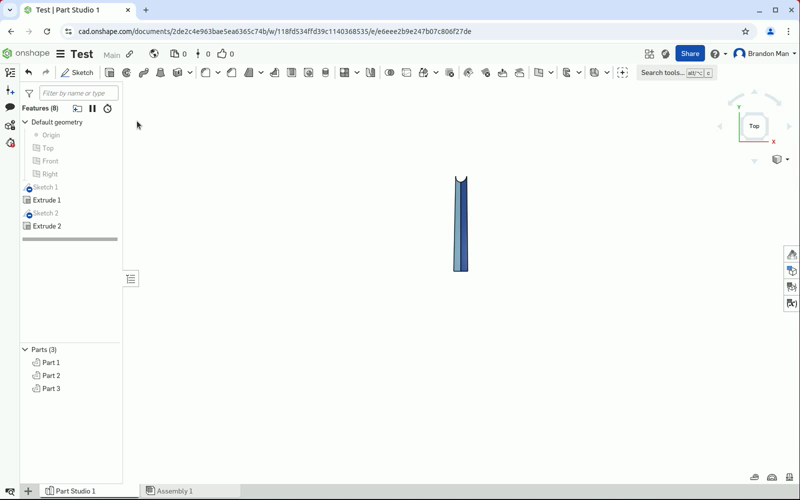
mouse_move(73, 189)
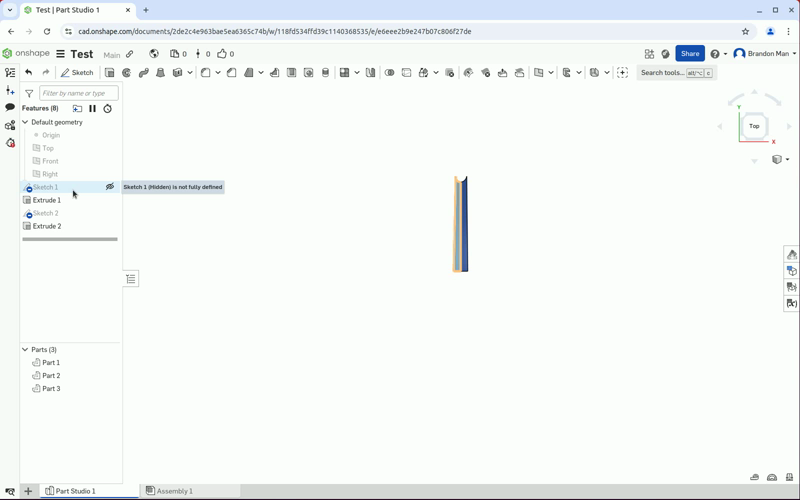
click(73, 189)
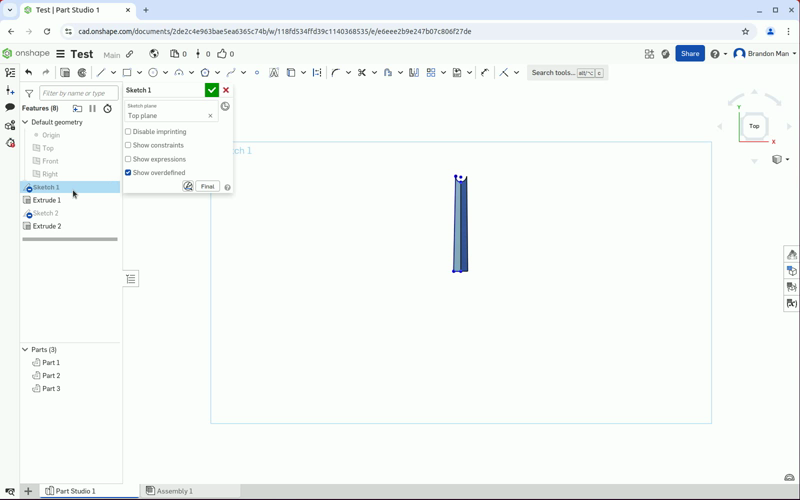
mouse_move(229, 92)
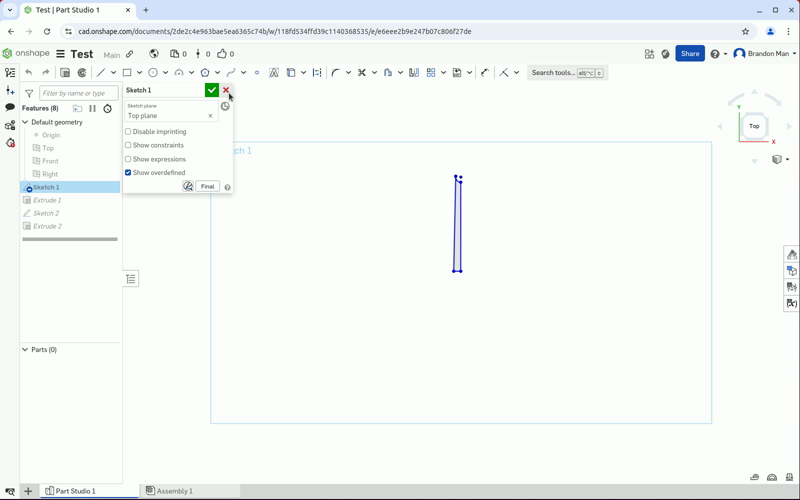
click(229, 92)
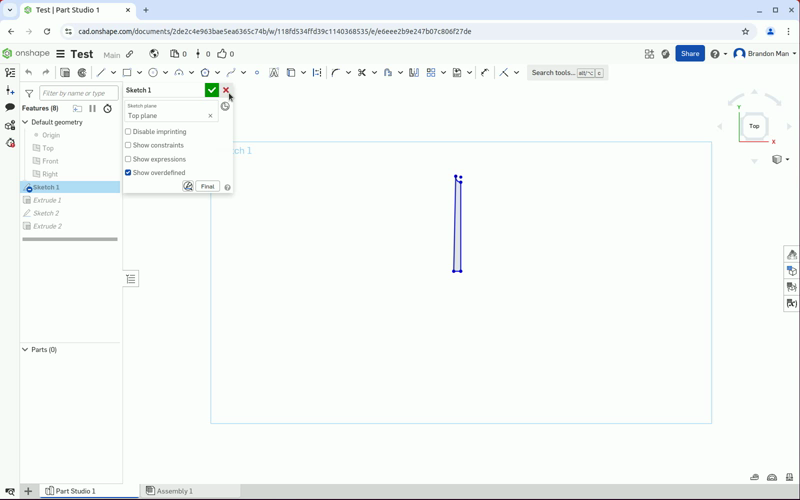
key(shift+s)
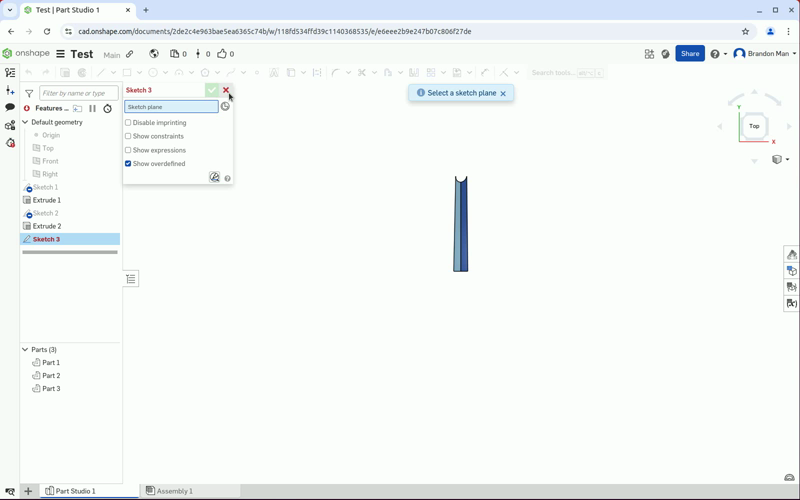
mouse_move(73, 150)
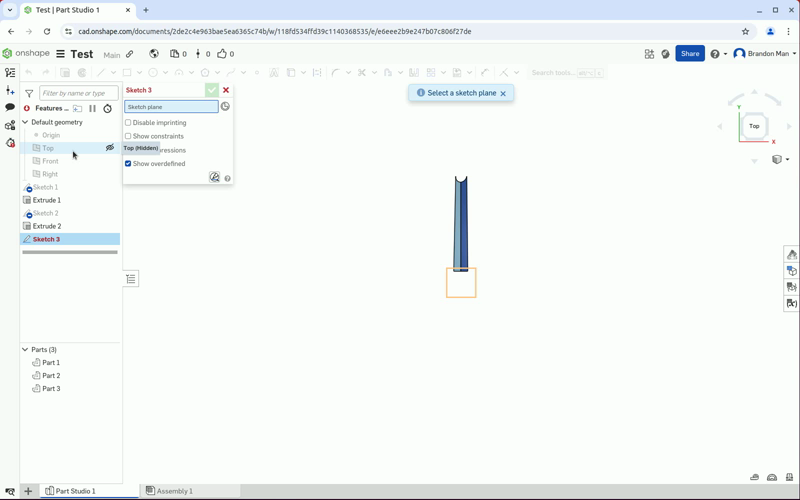
click(73, 150)
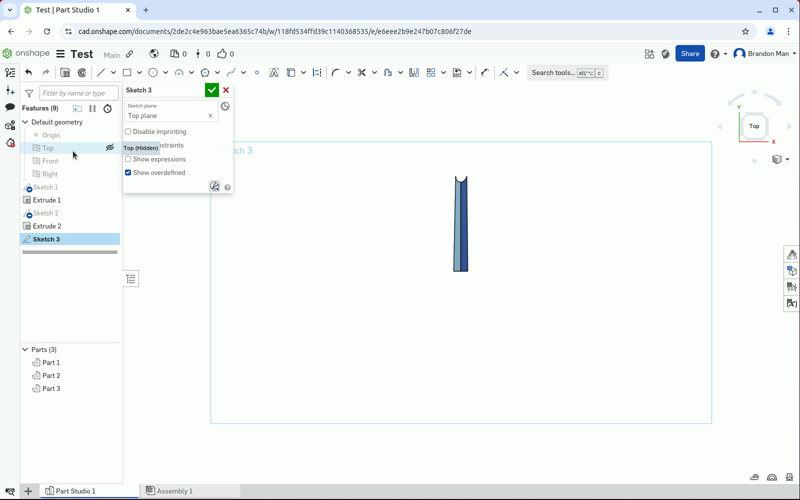
mouse_move(73, 352)
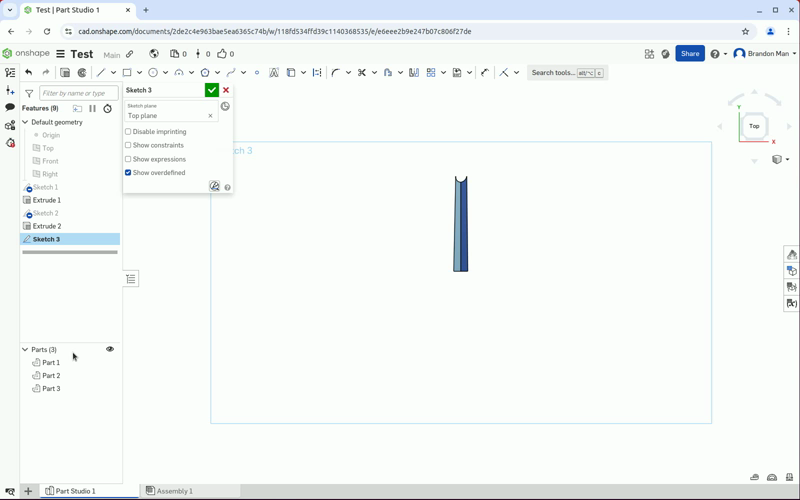
key(y)
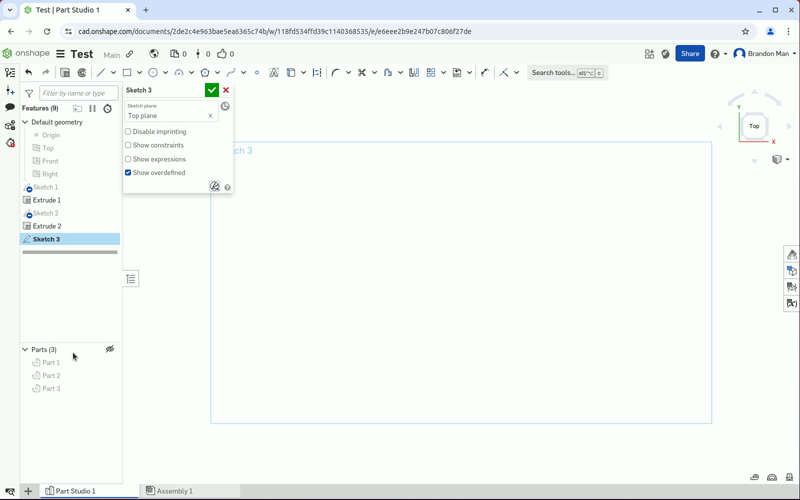
key(c)
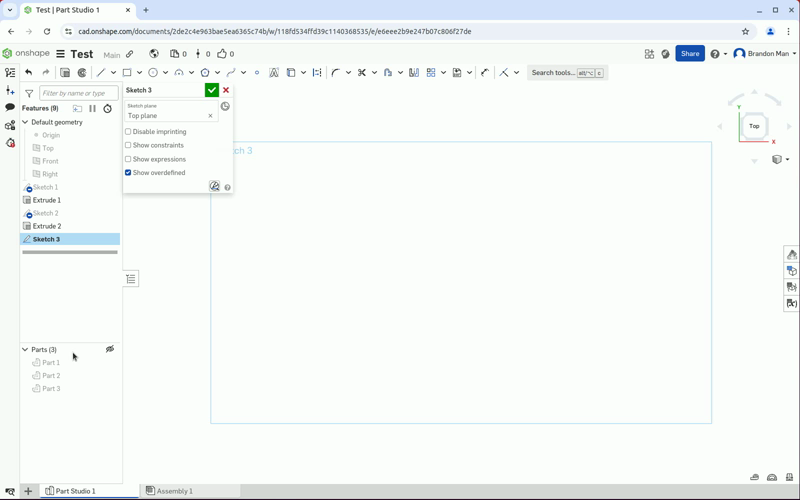
key_down(shift)
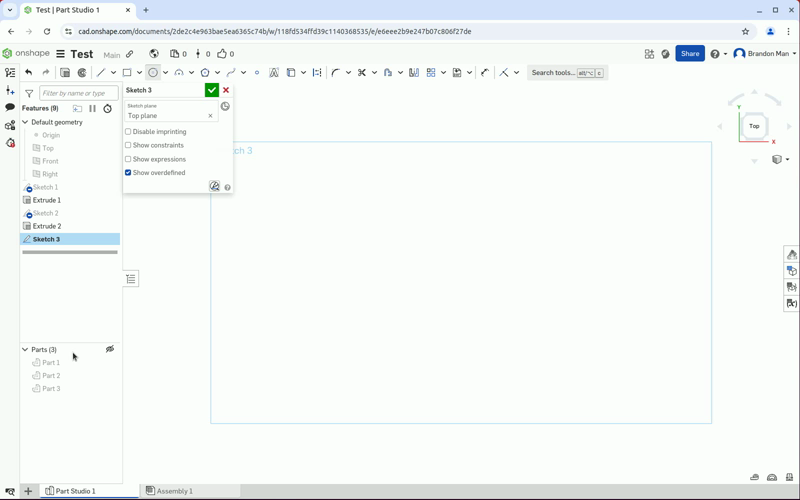
mouse_move(461, 176)
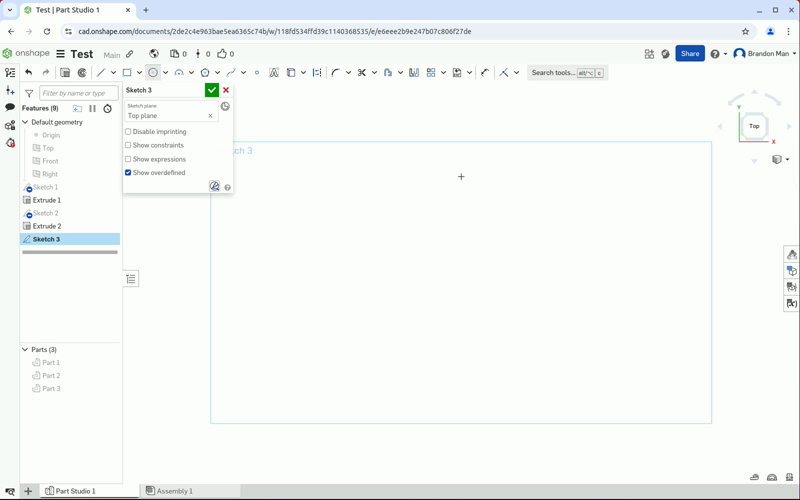
click(461, 176)
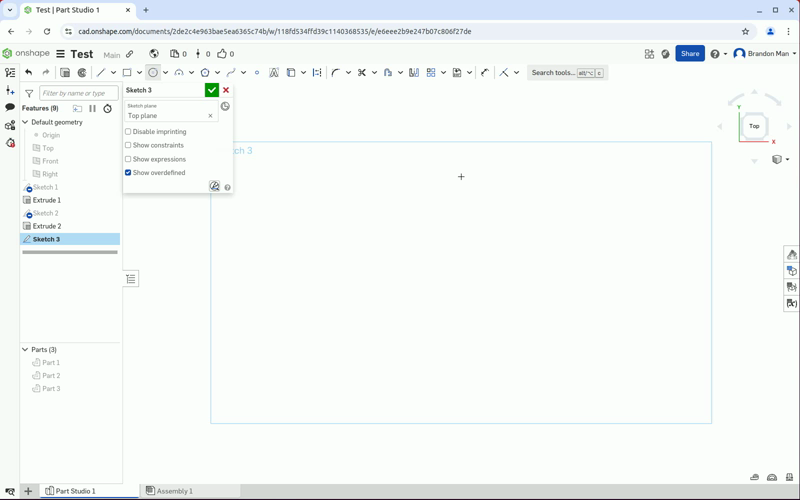
key_up(shift)
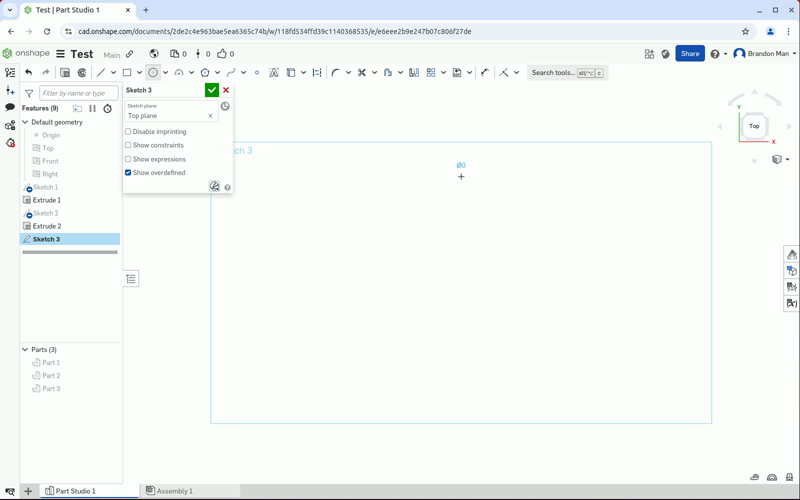
mouse_move(467, 176)
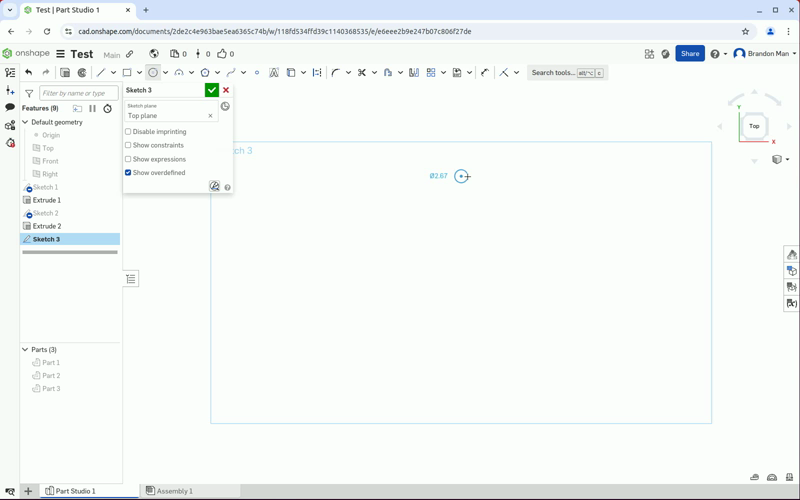
click(467, 176)
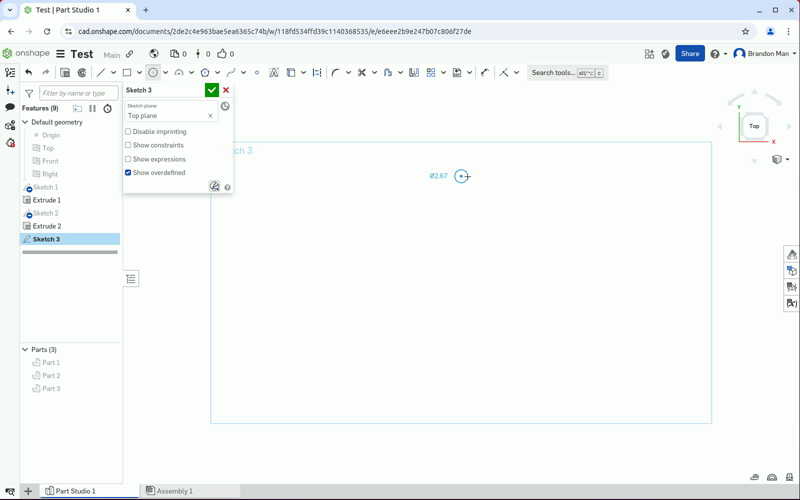
key(esc)
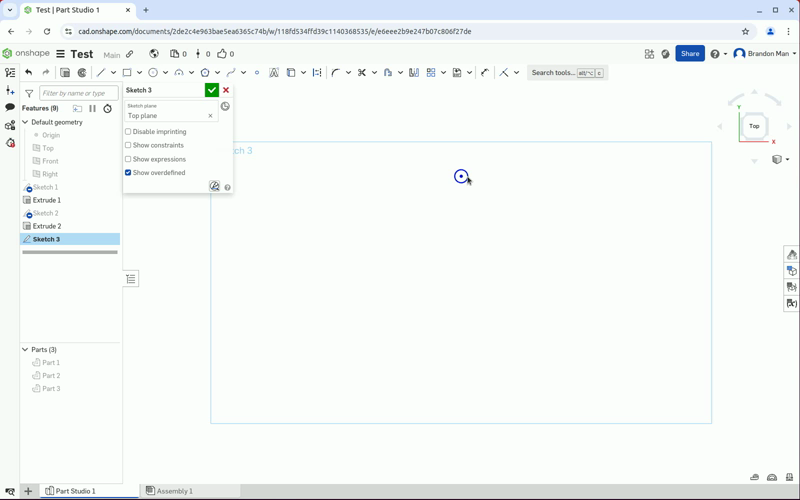
key(c)
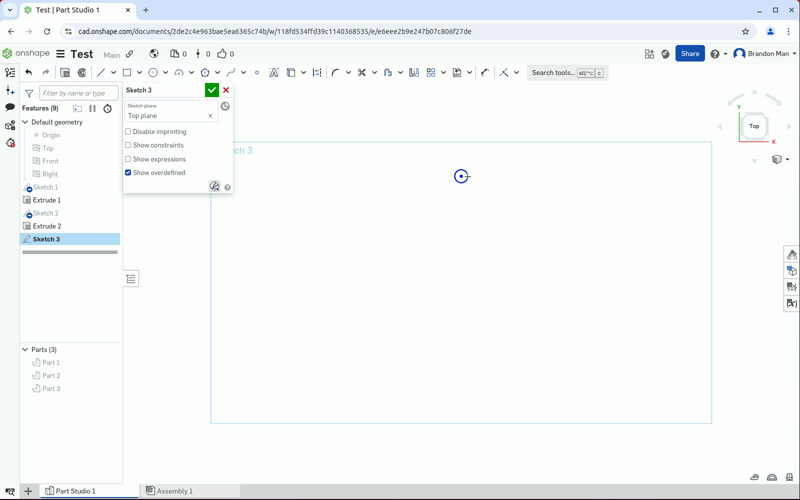
key_down(shift)
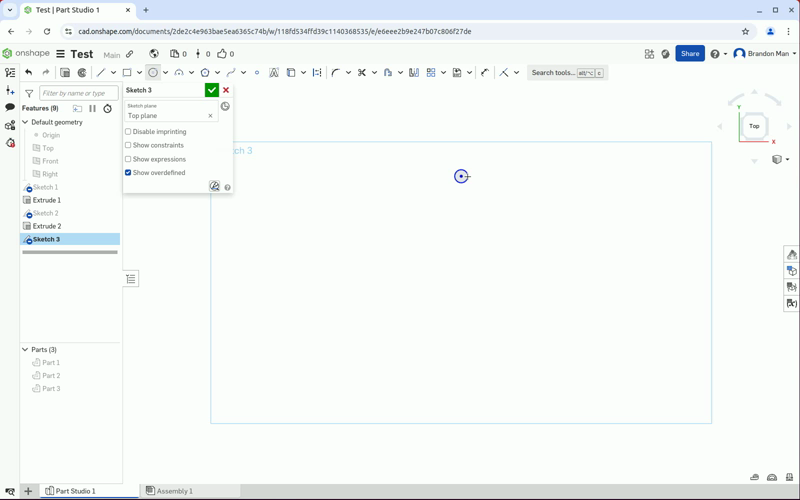
mouse_move(461, 176)
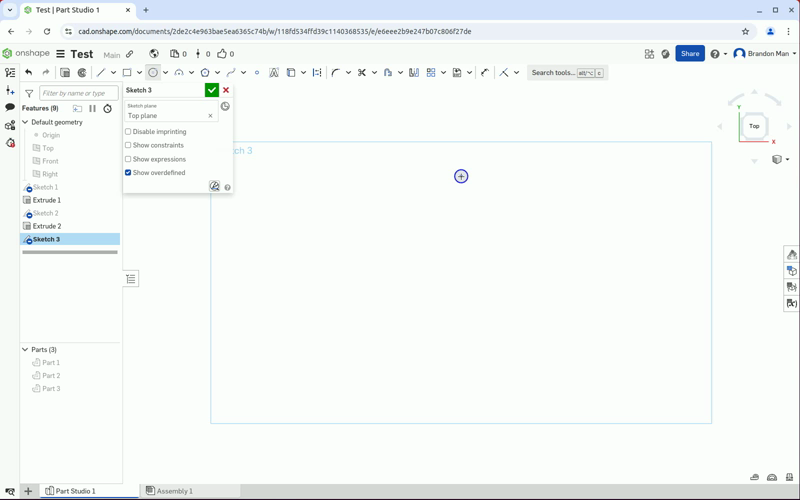
click(461, 176)
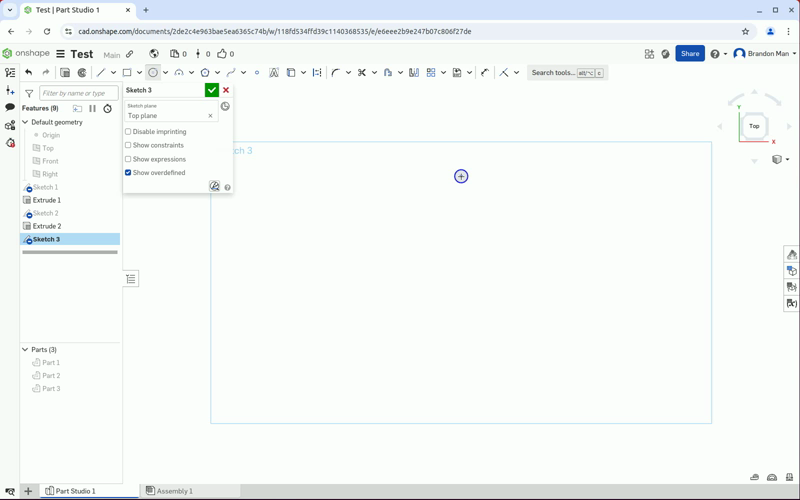
key_up(shift)
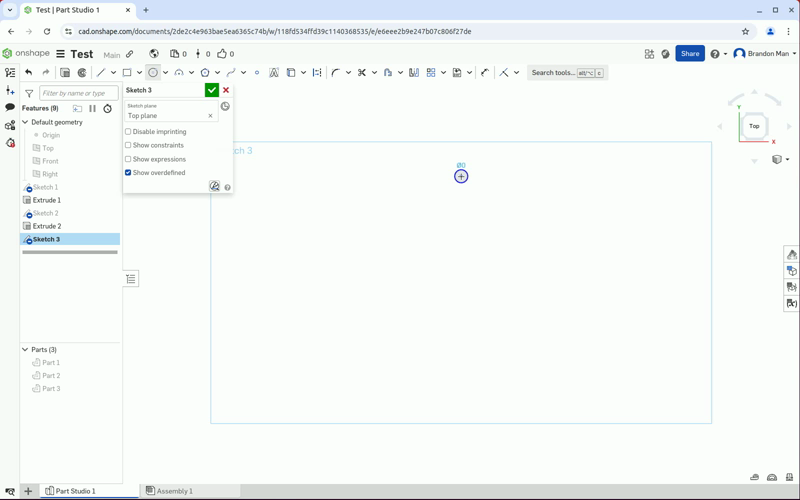
mouse_move(463, 176)
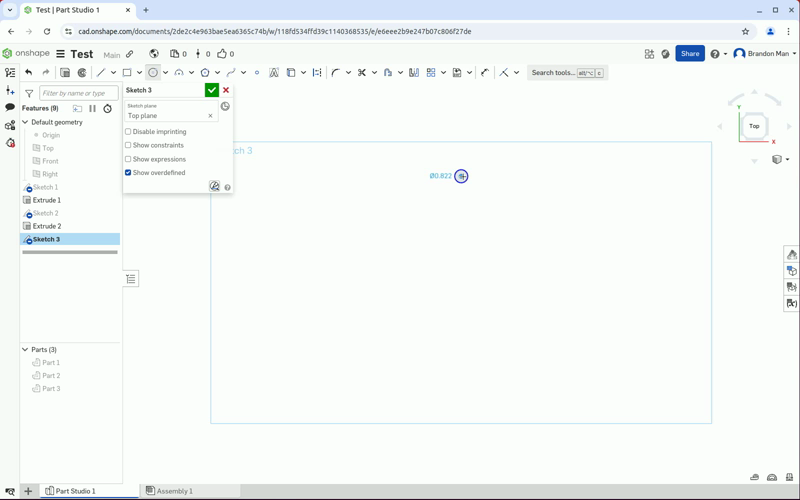
scroll(6)
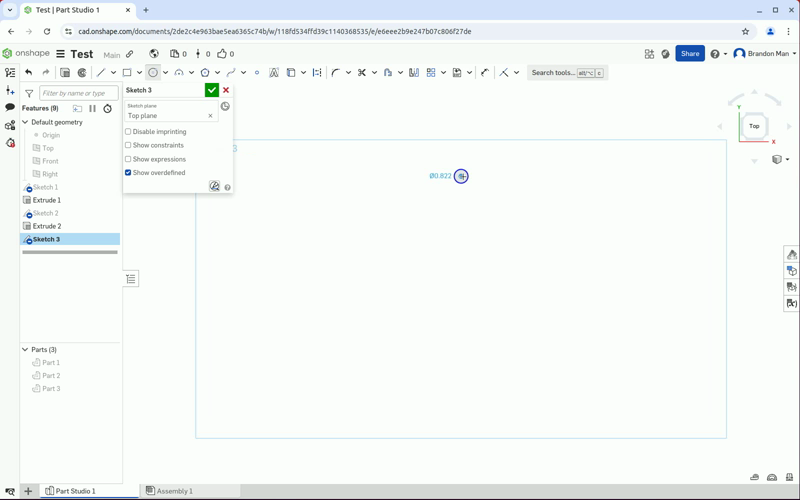
scroll(6)
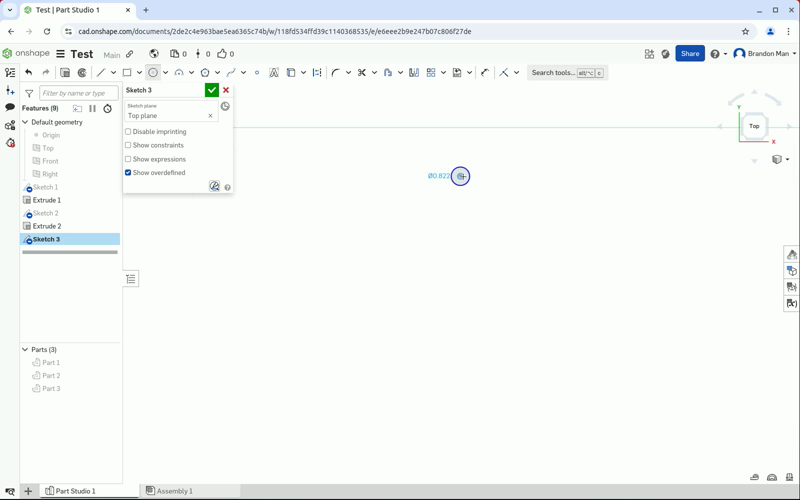
scroll(6)
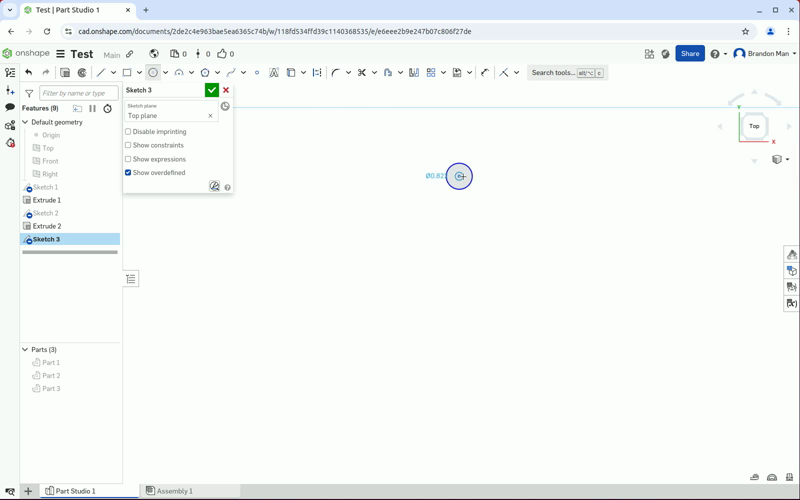
scroll(6)
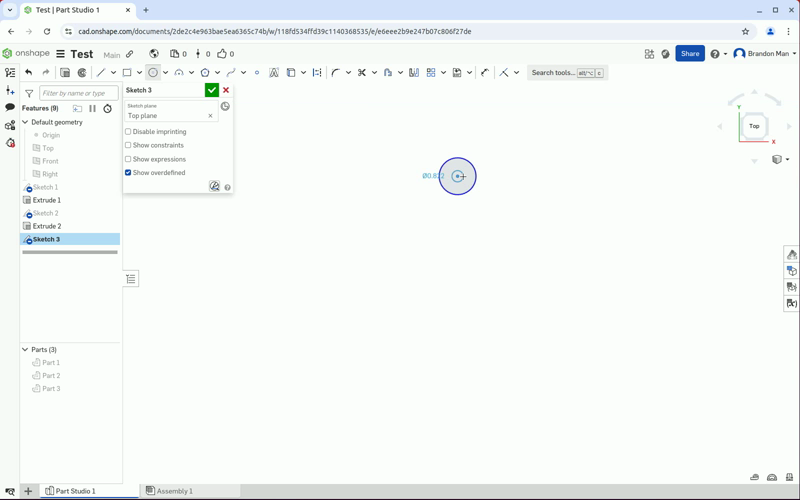
scroll(6)
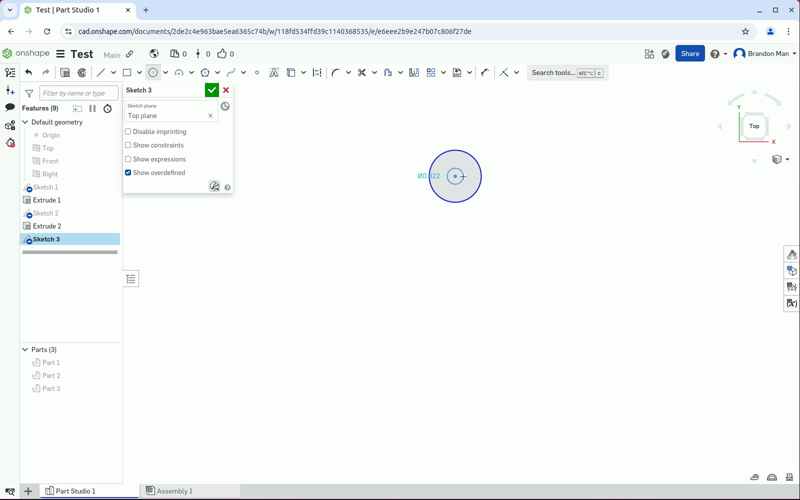
scroll(6)
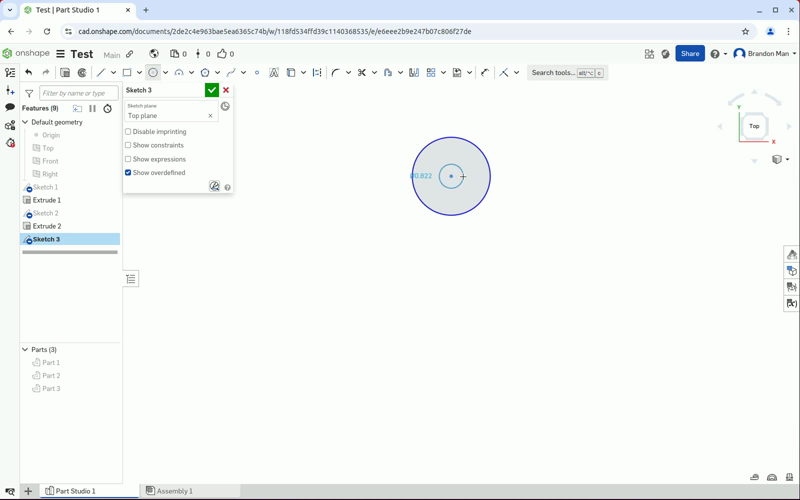
scroll(6)
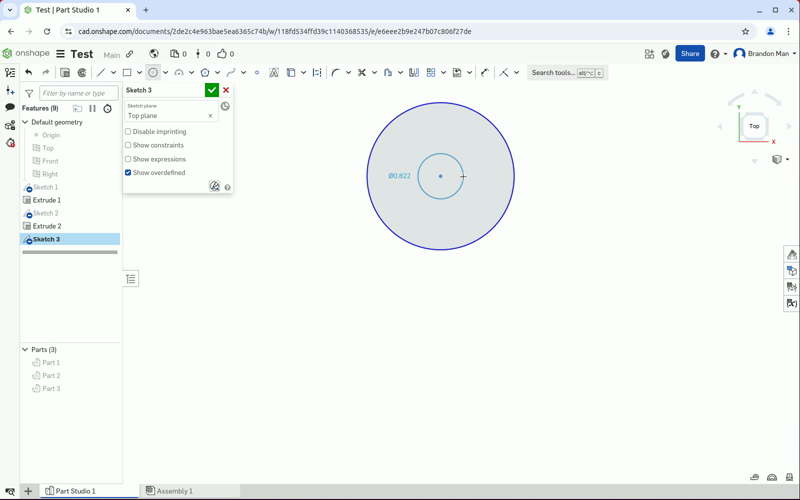
click(463, 176)
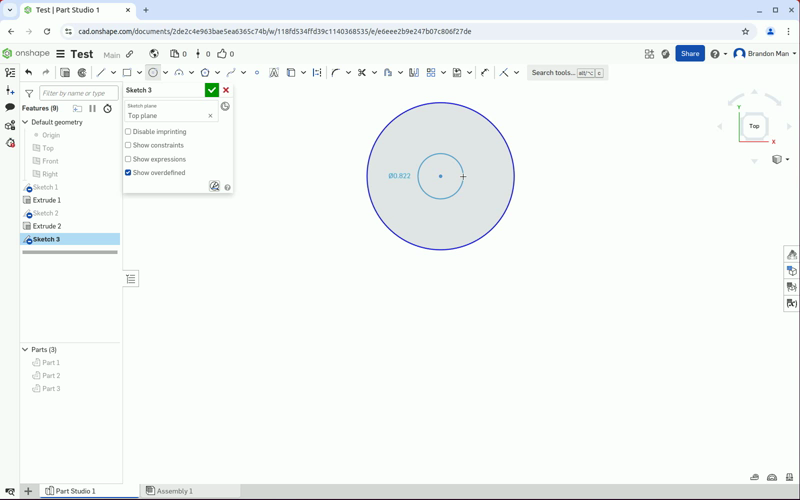
scroll(-6)
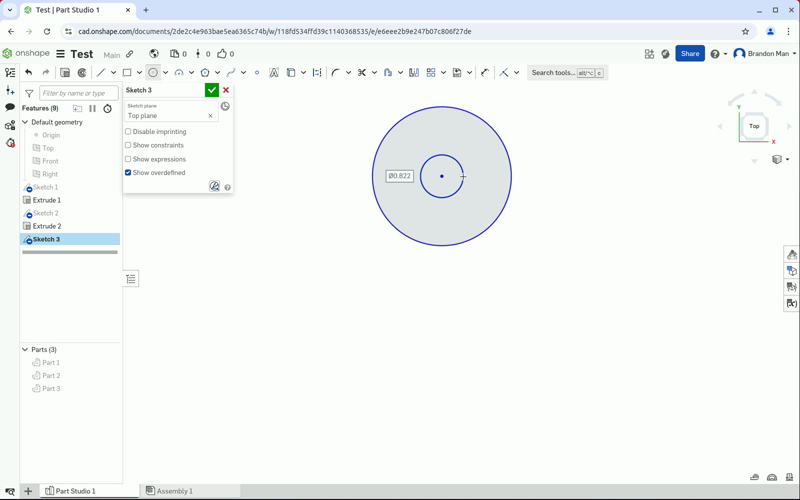
scroll(-6)
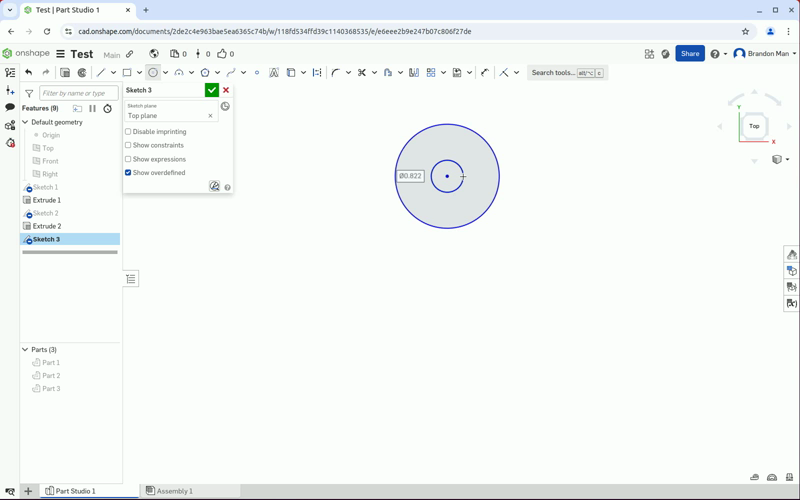
scroll(-6)
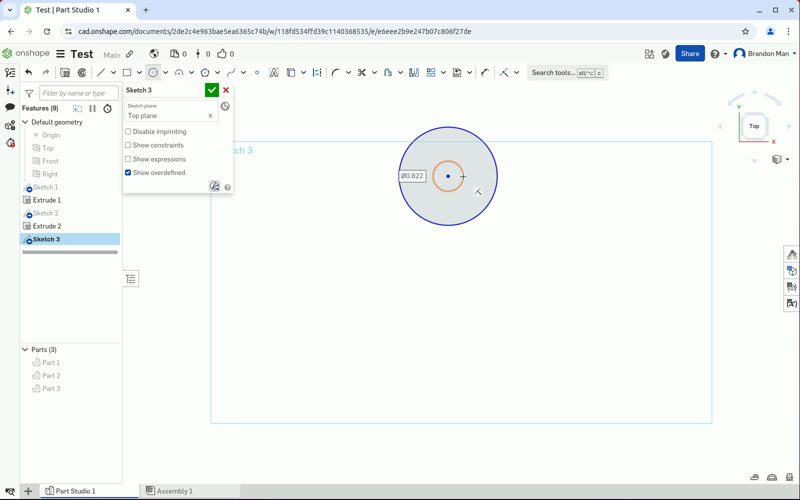
scroll(-6)
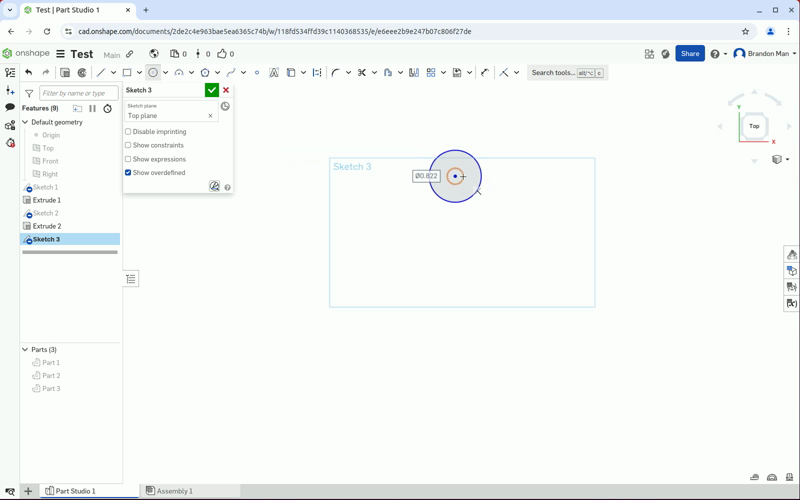
scroll(-6)
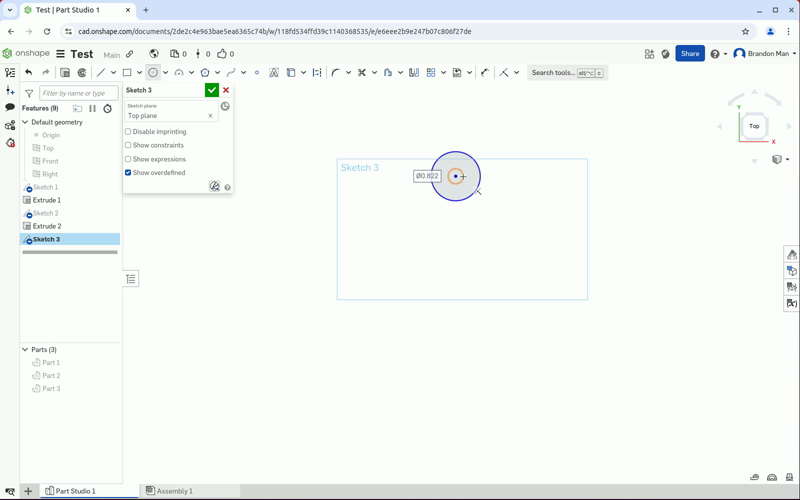
scroll(-6)
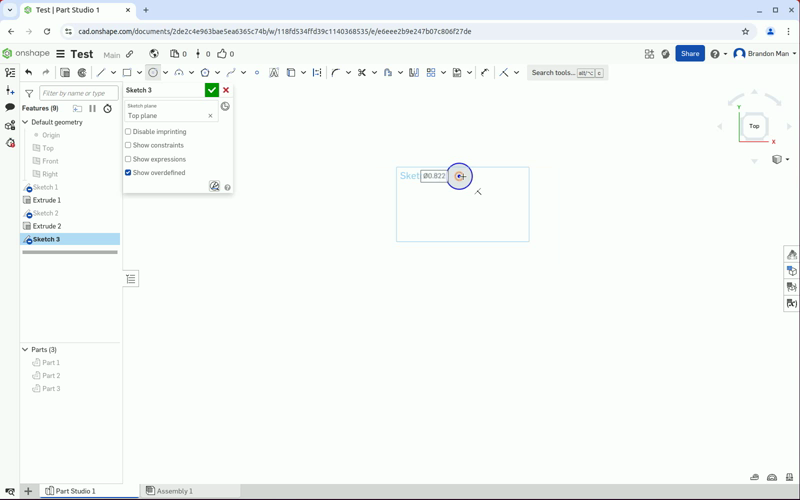
scroll(-6)
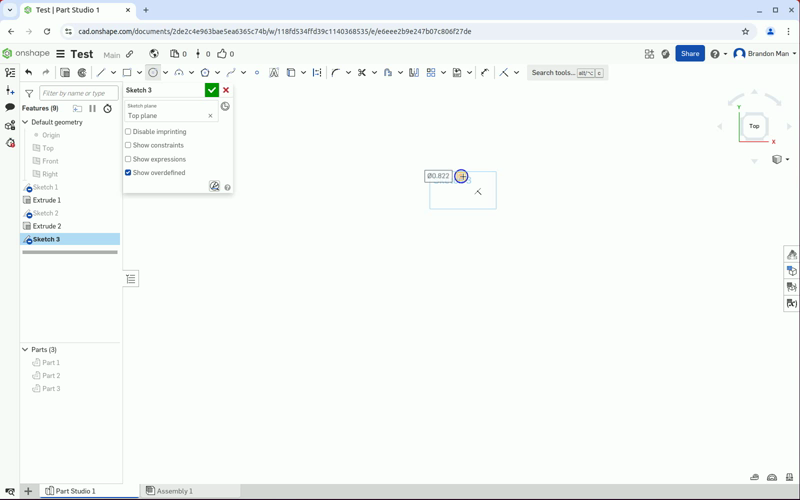
key(esc)
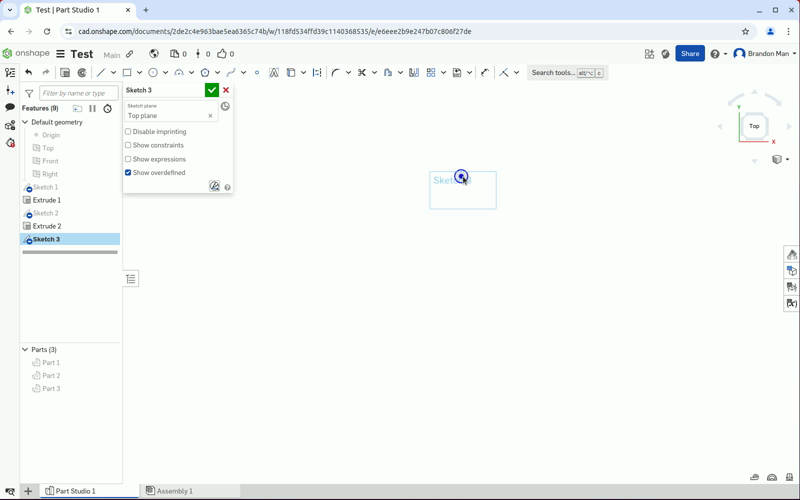
mouse_move(463, 179)
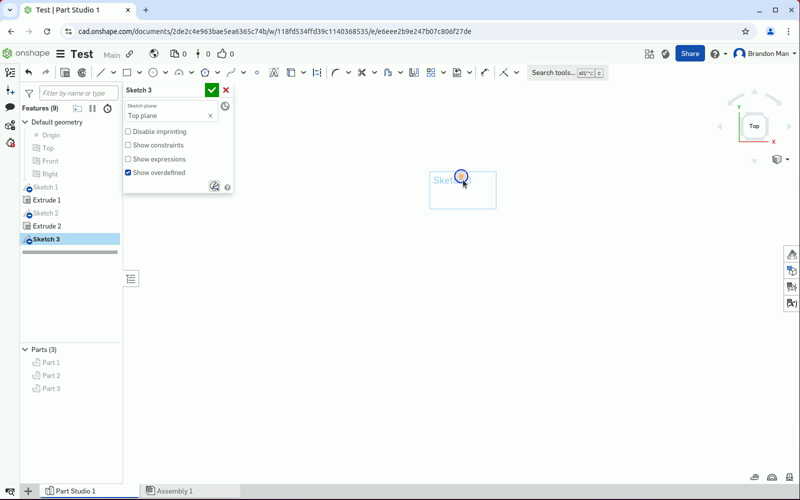
scroll(6)
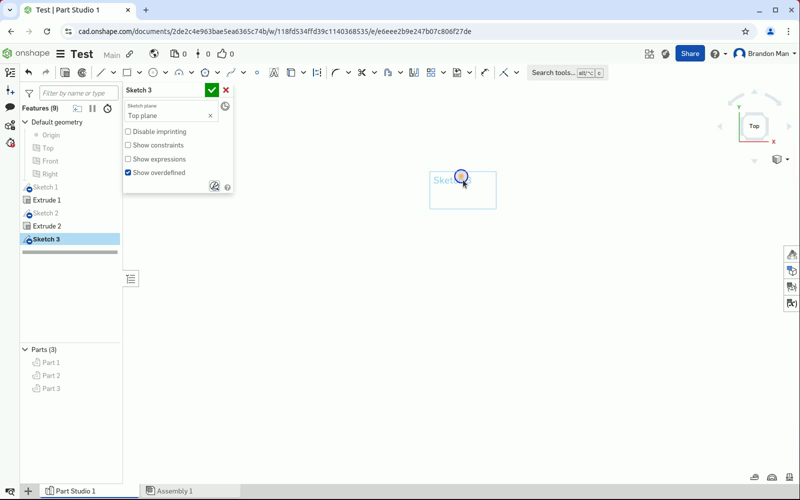
scroll(6)
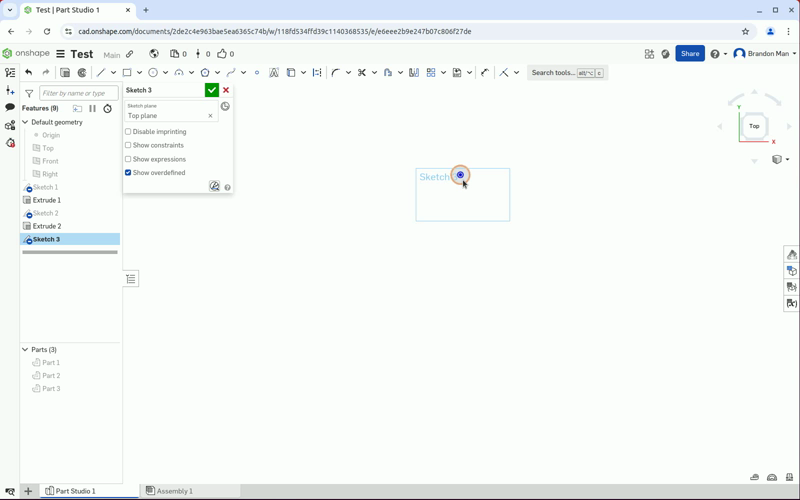
scroll(6)
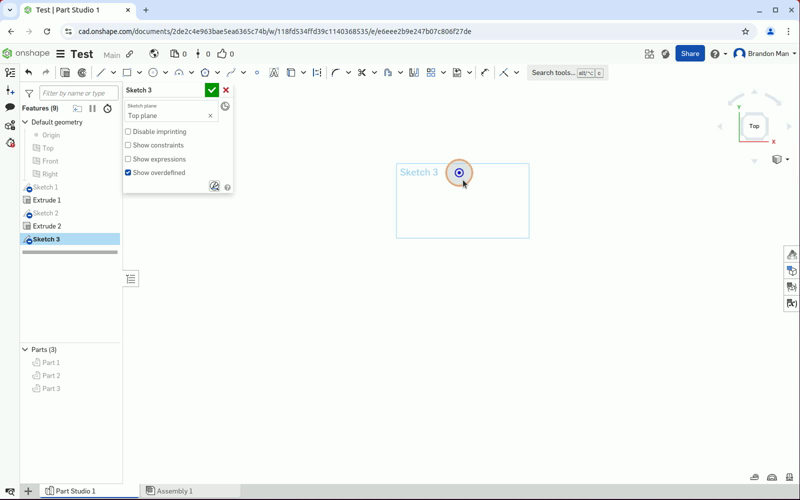
scroll(6)
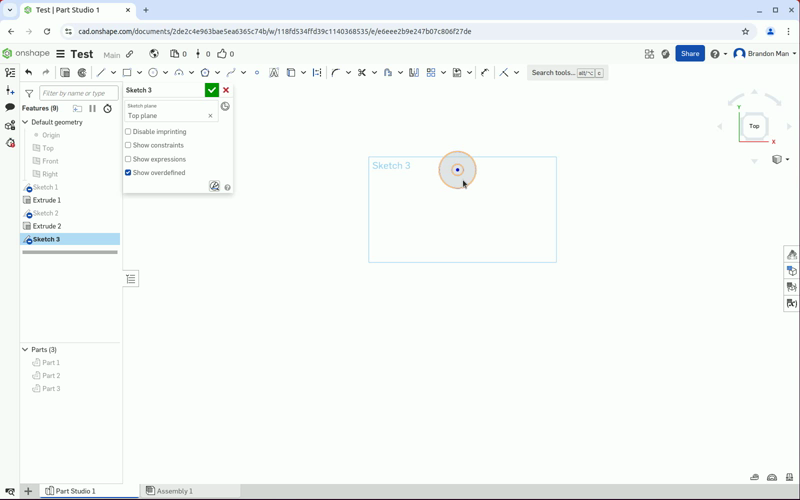
scroll(6)
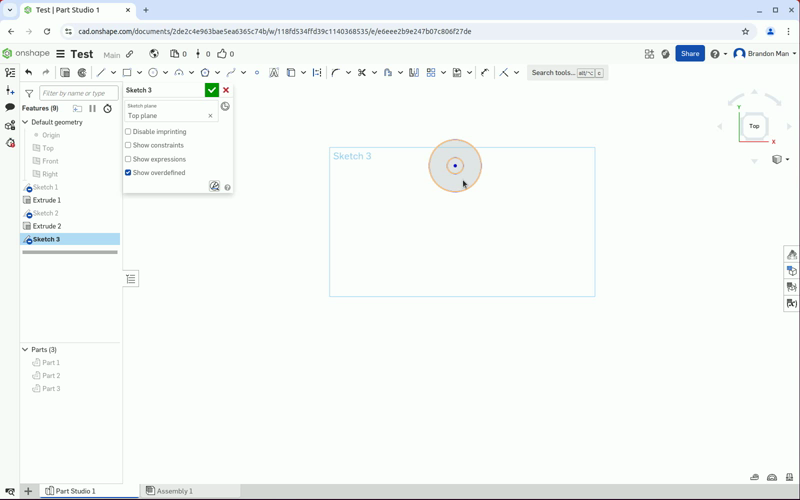
scroll(6)
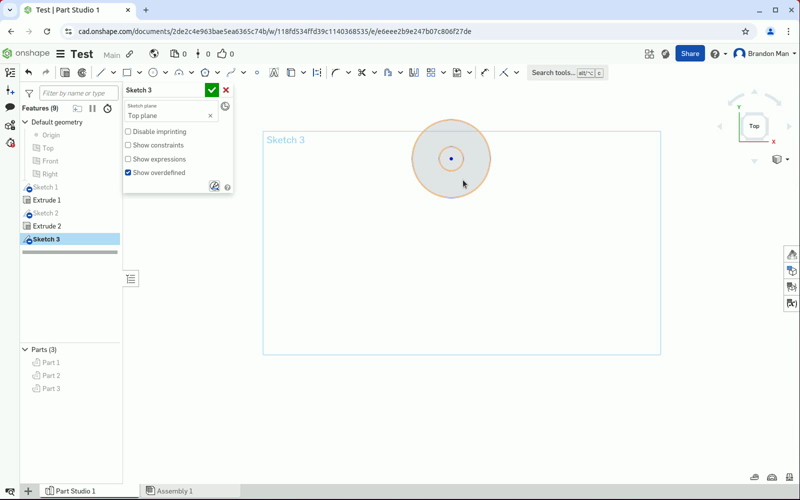
scroll(6)
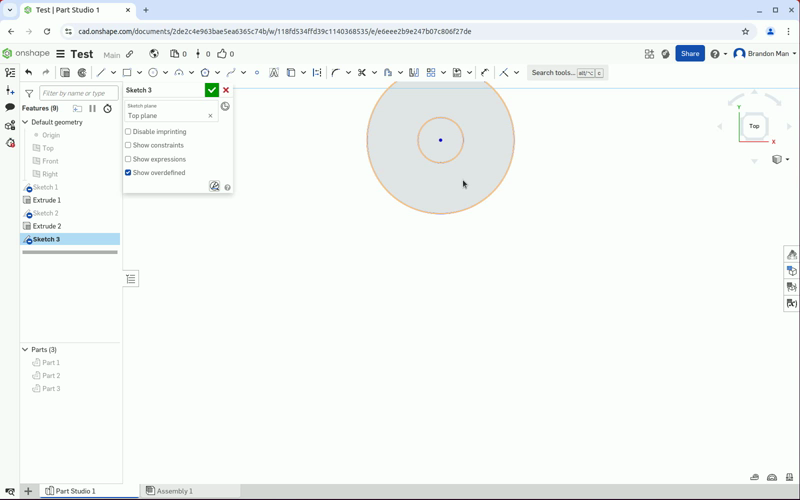
click(463, 179)
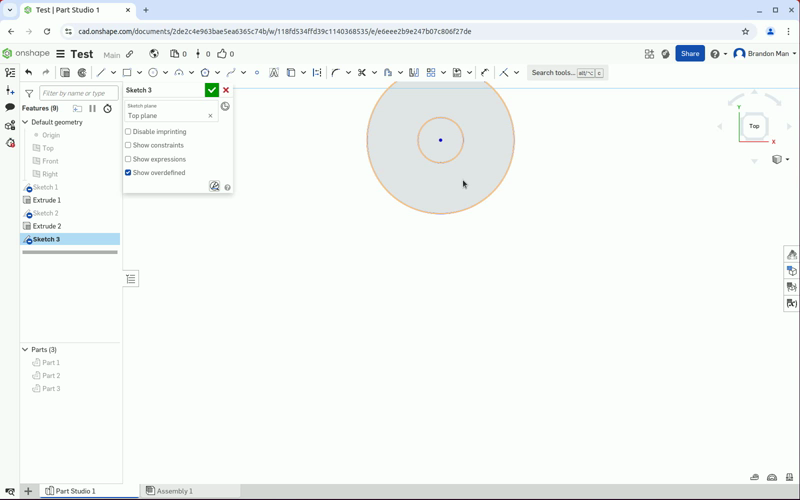
scroll(-6)
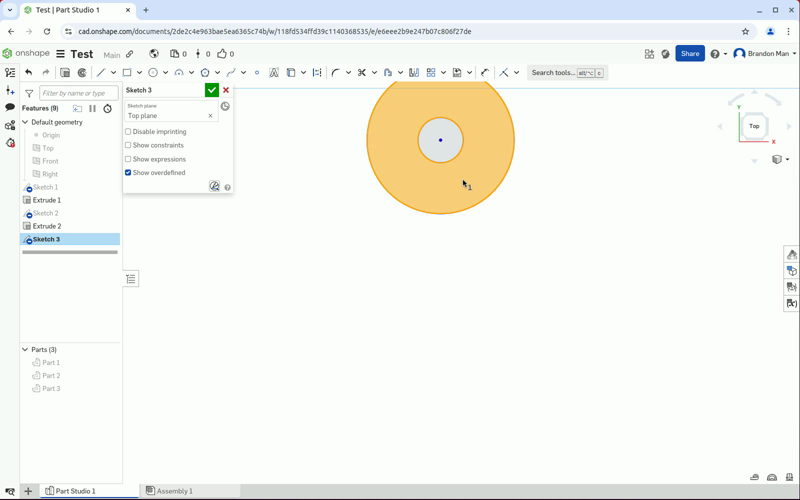
scroll(-6)
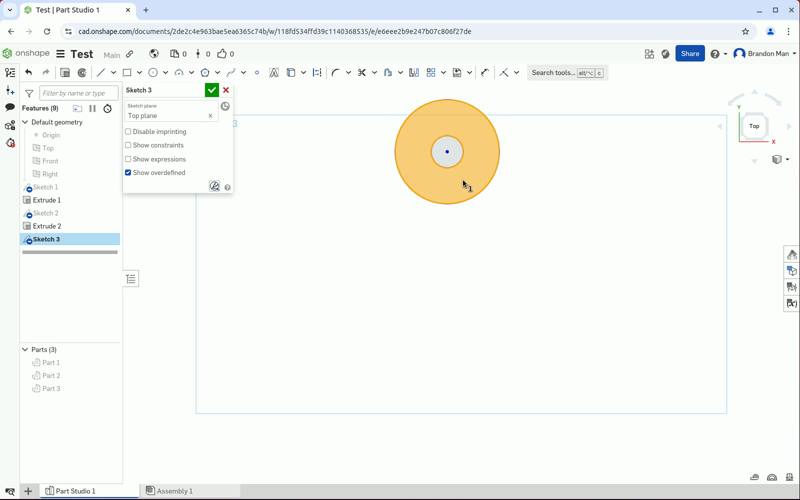
scroll(-6)
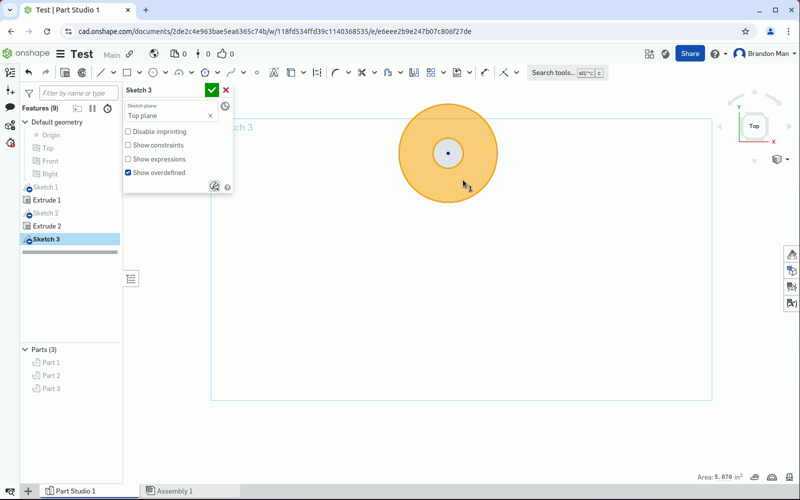
scroll(-6)
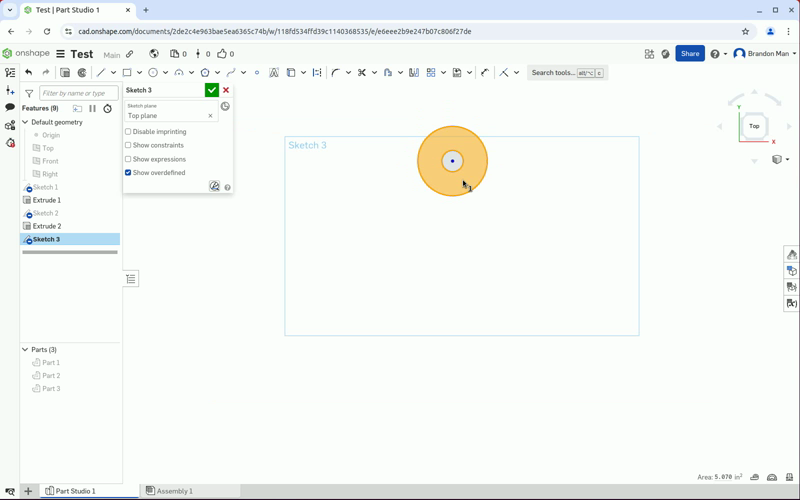
scroll(-6)
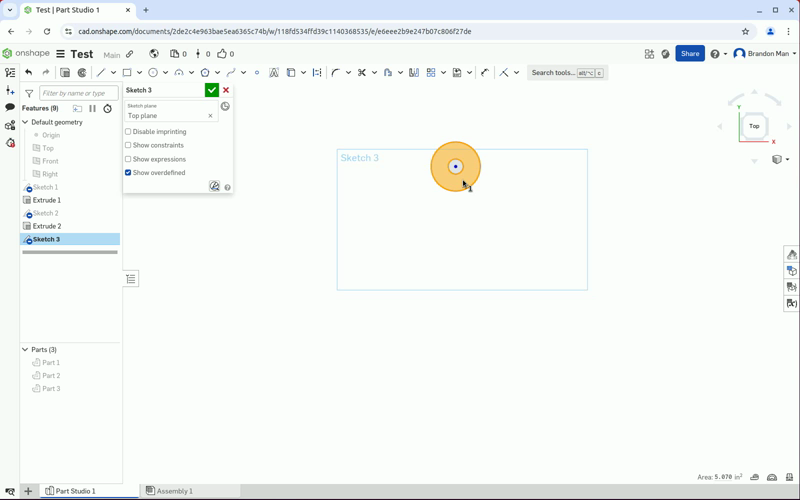
scroll(-6)
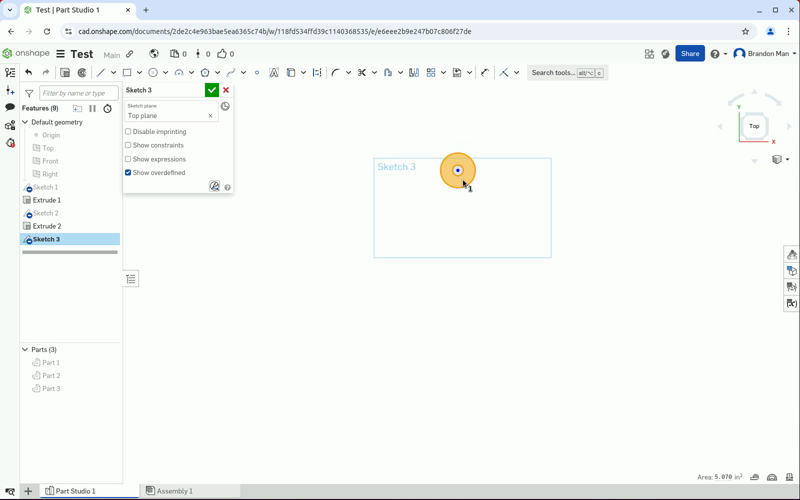
scroll(-6)
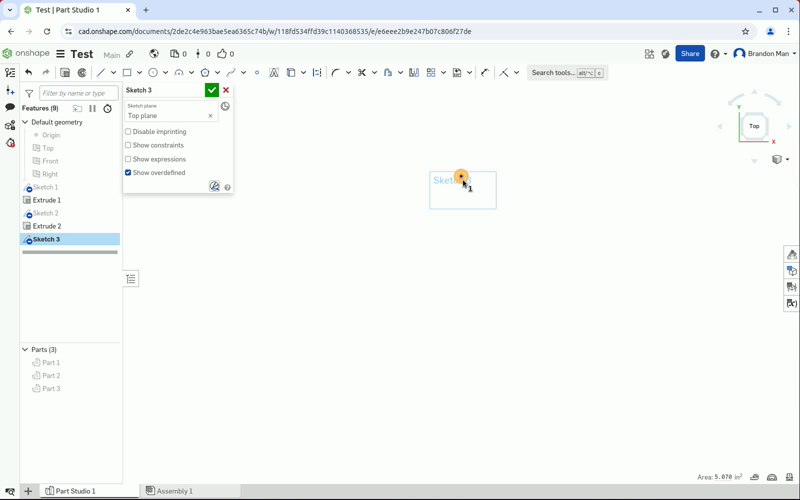
mouse_move(73, 352)
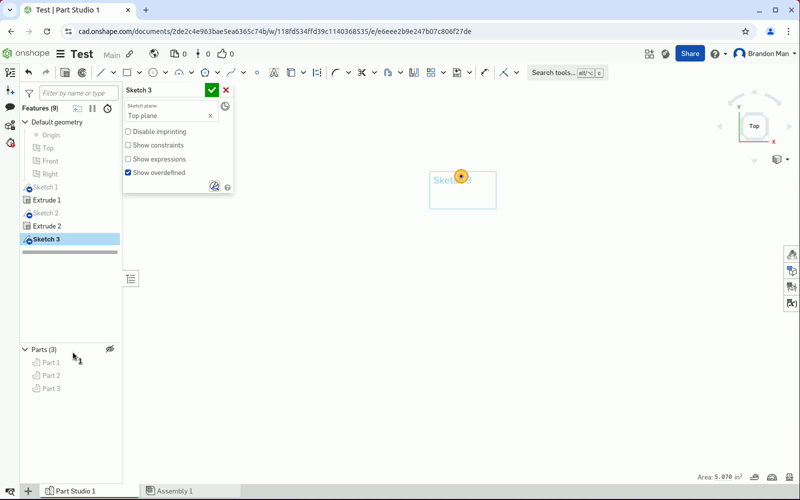
key(shift+y)
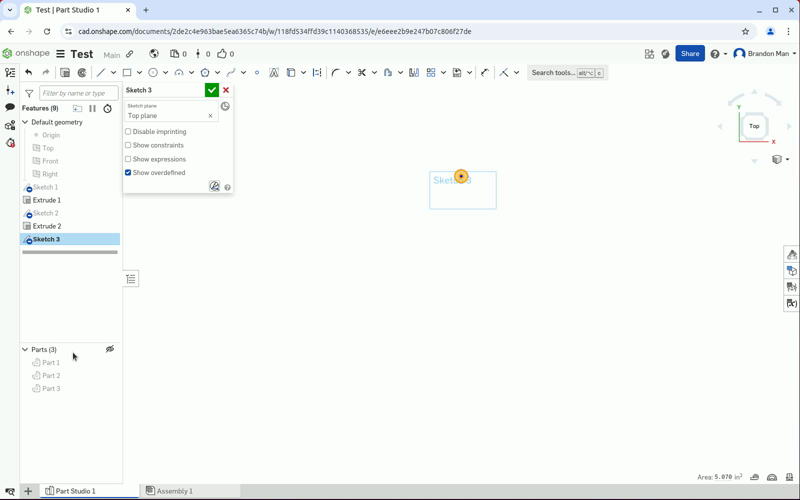
key(shift+e)
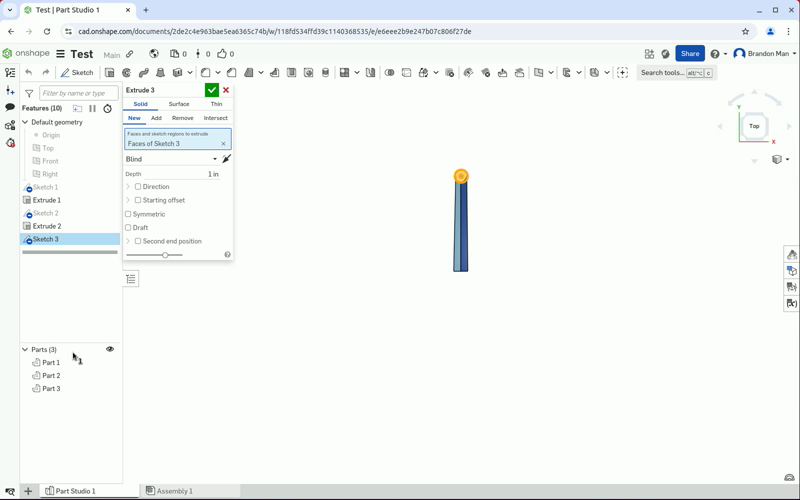
mouse_move(143, 106)
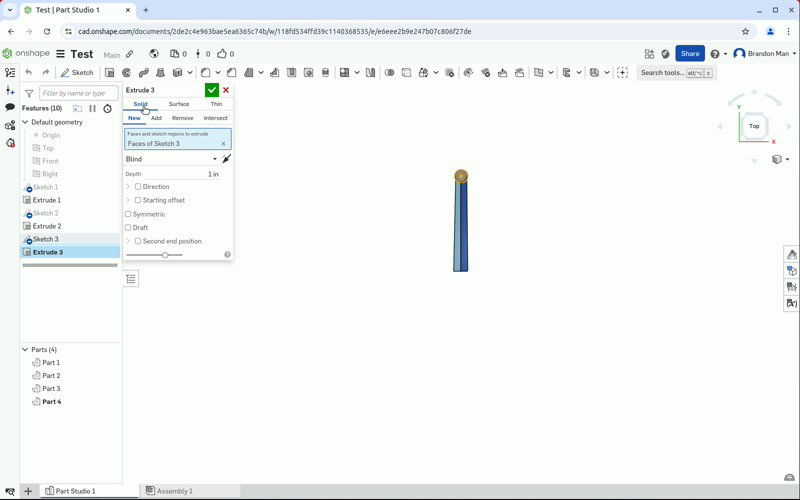
click(143, 106)
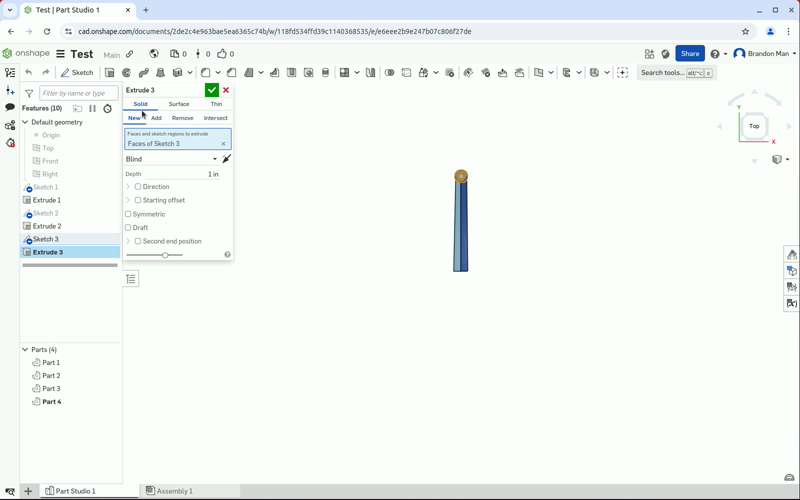
mouse_move(137, 120)
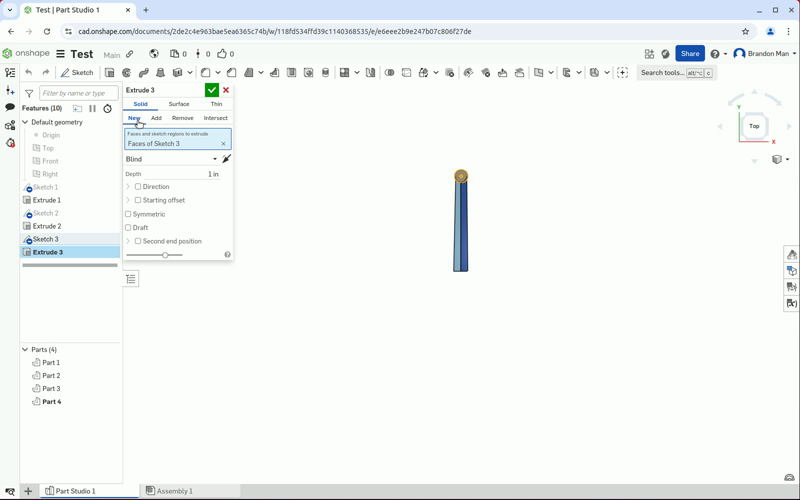
click(137, 120)
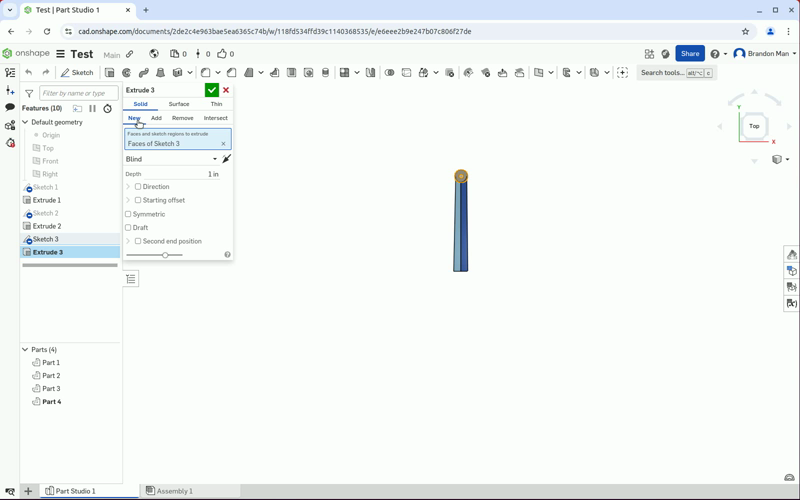
key(tab, 4)
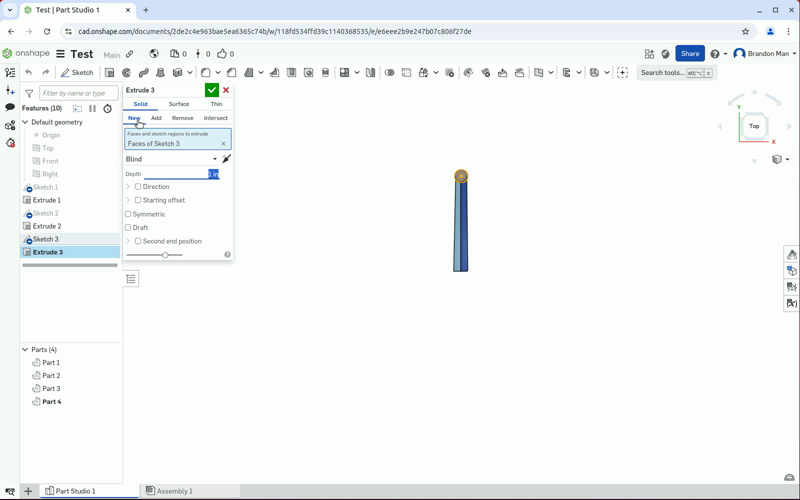
text(1.685)
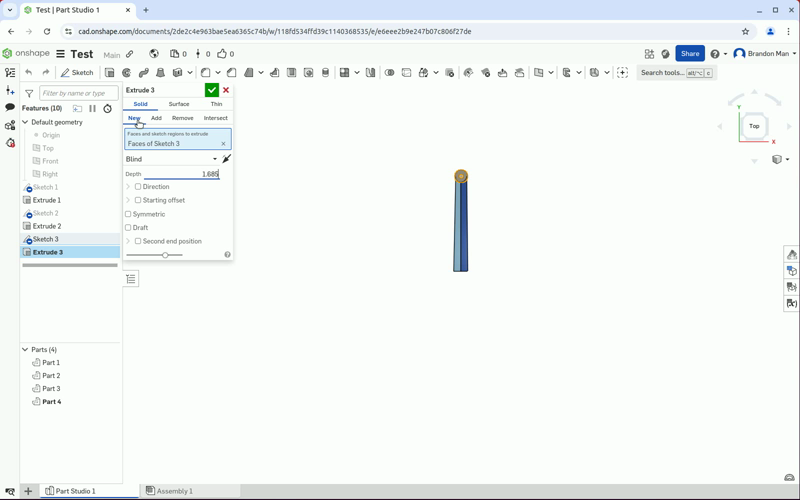
key(enter)
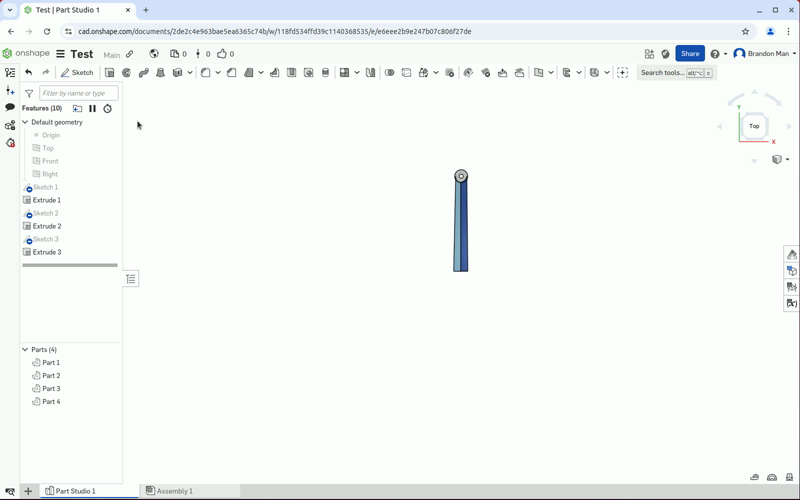
key(shift+h)
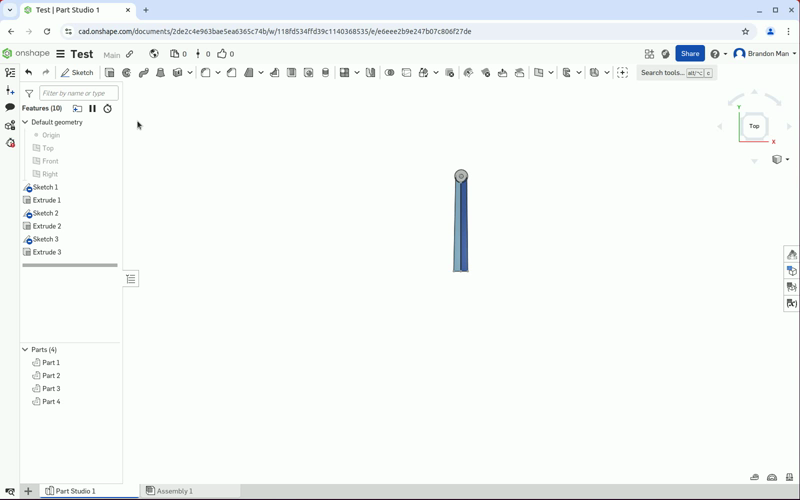
key(shift+h)
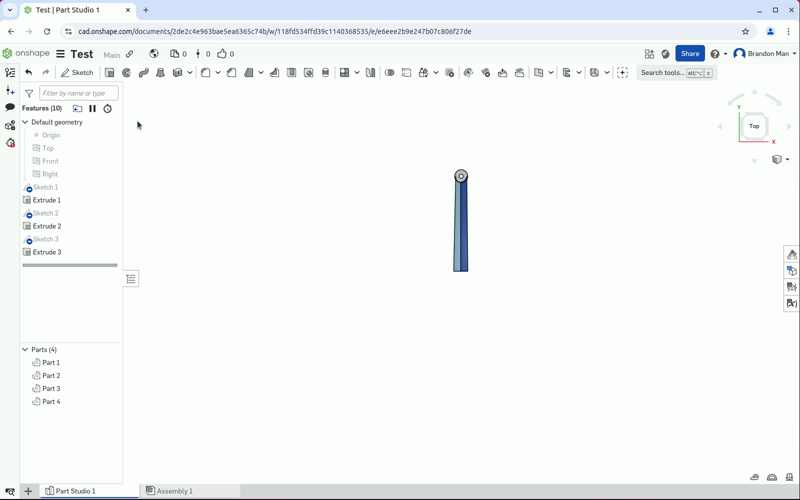
mouse_move(73, 189)
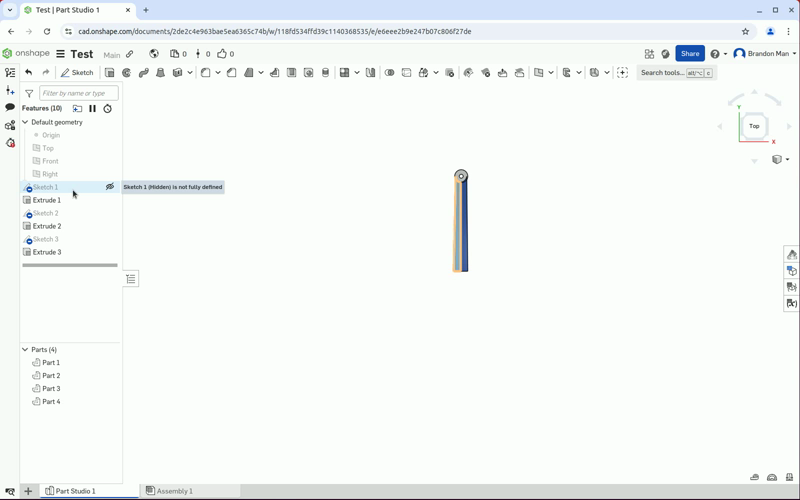
click(73, 189)
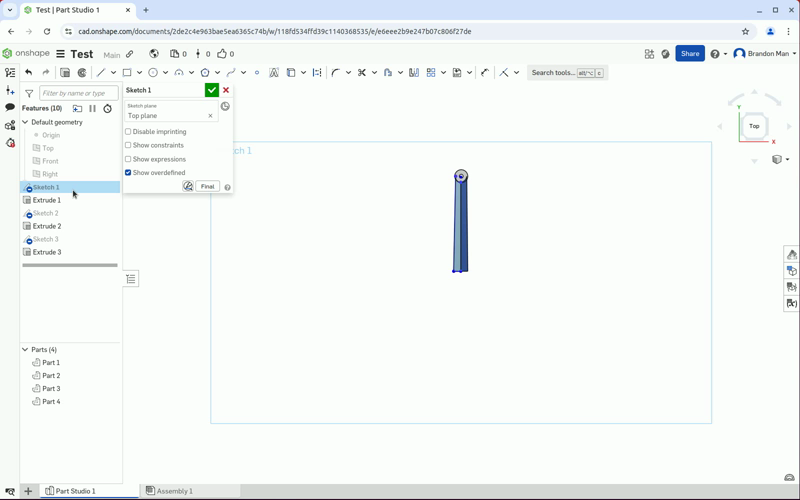
mouse_move(229, 92)
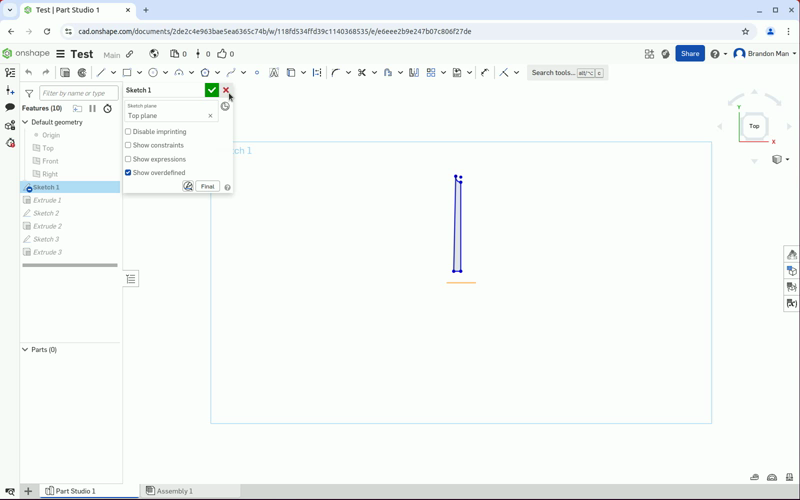
click(229, 92)
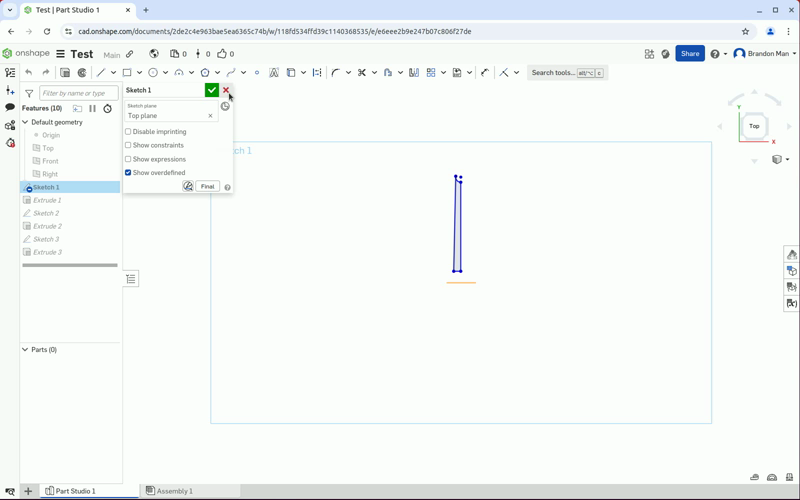
key(shift+s)
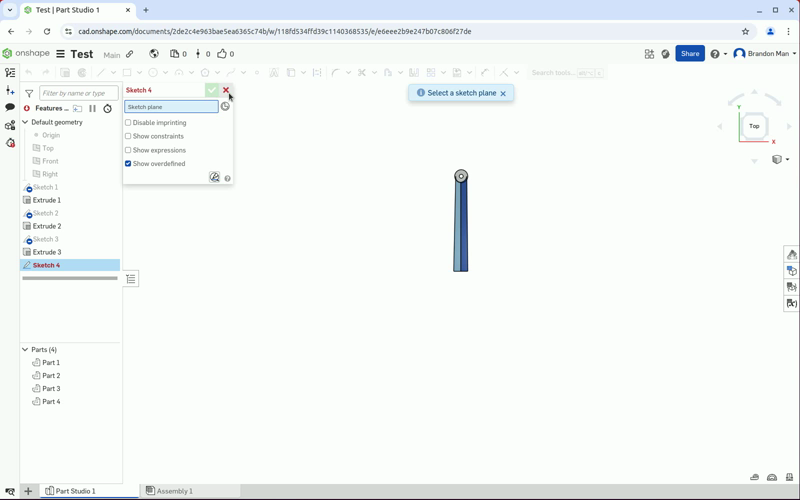
mouse_move(73, 150)
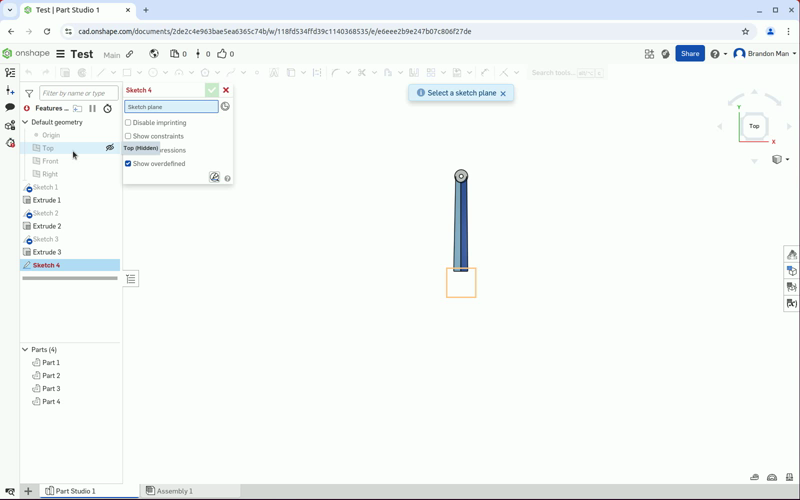
click(73, 150)
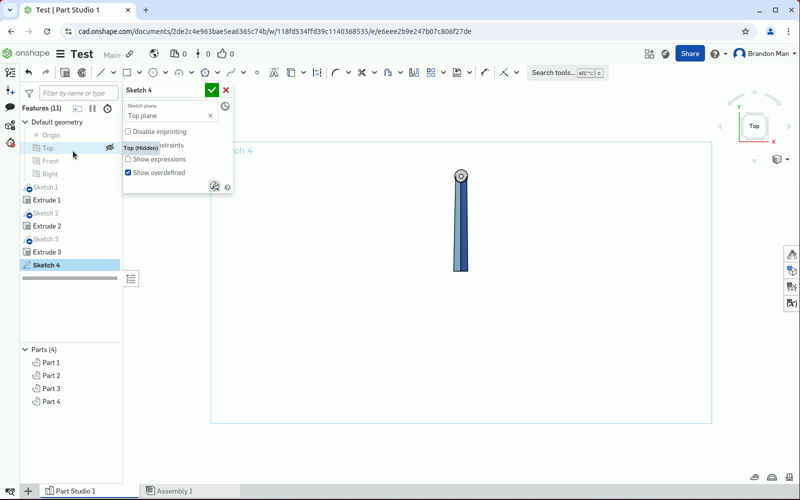
mouse_move(73, 352)
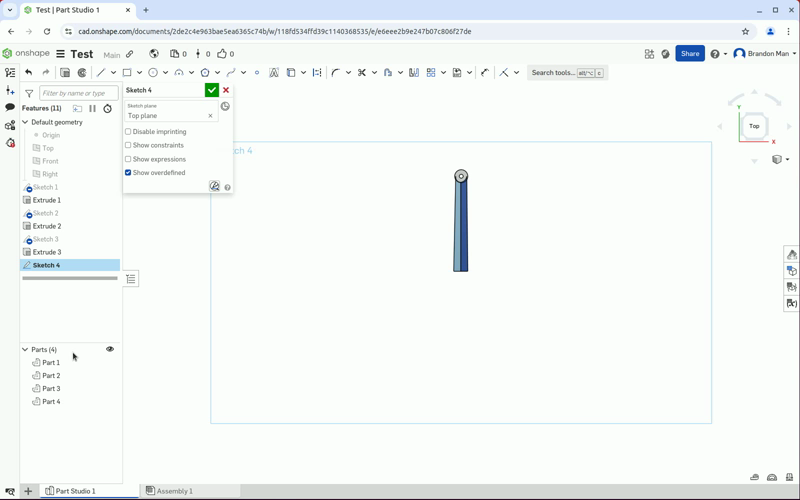
key(y)
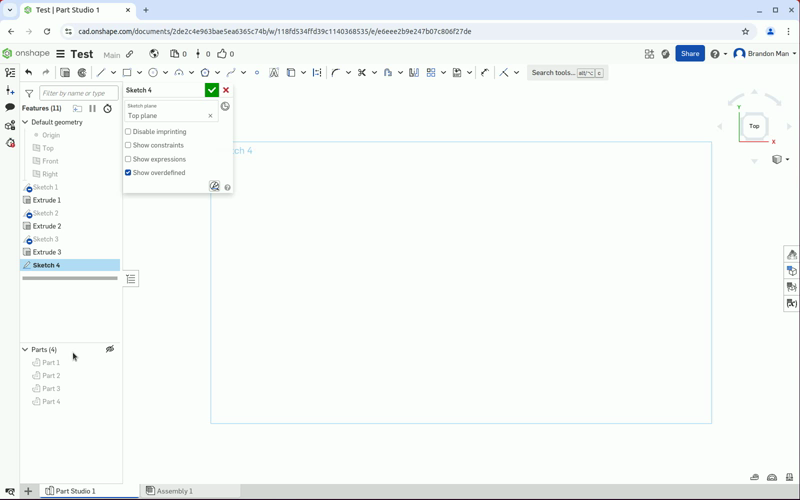
key(l)
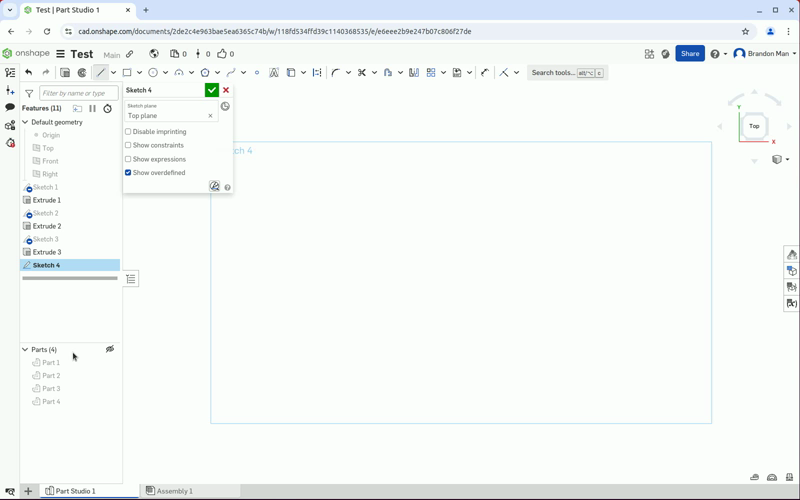
key_down(shift)
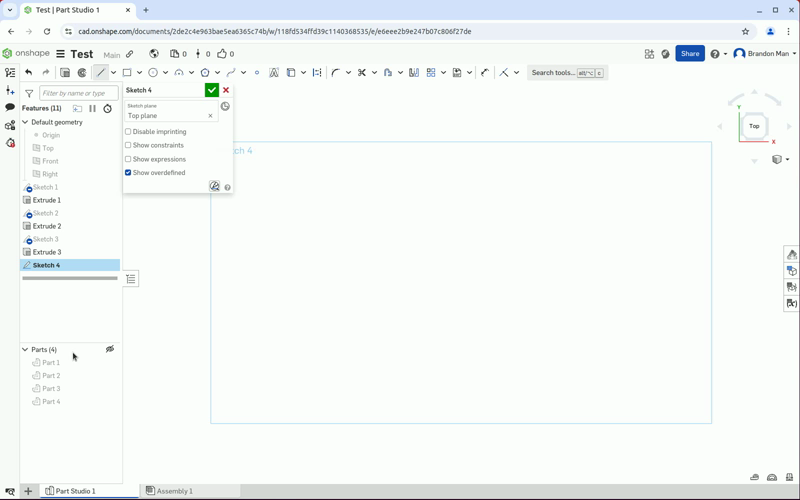
mouse_move(460, 282)
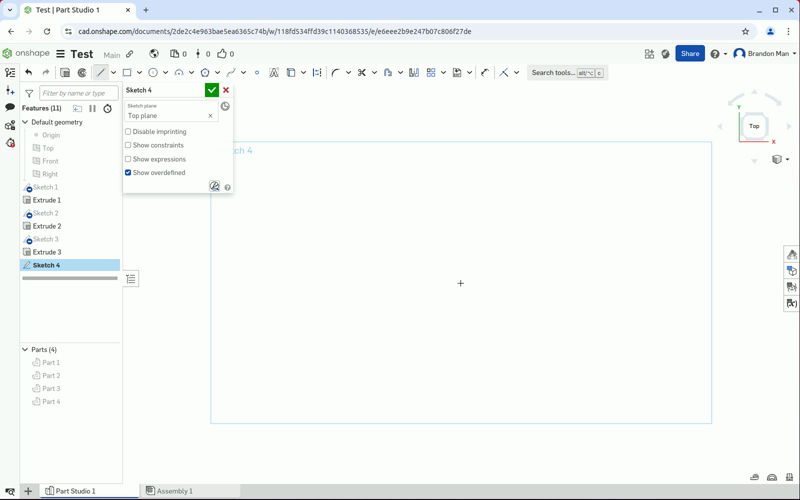
click(460, 282)
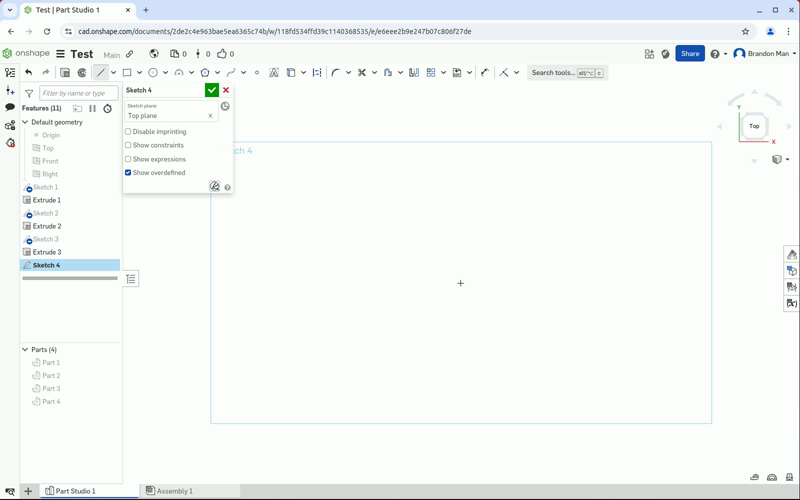
key_up(shift)
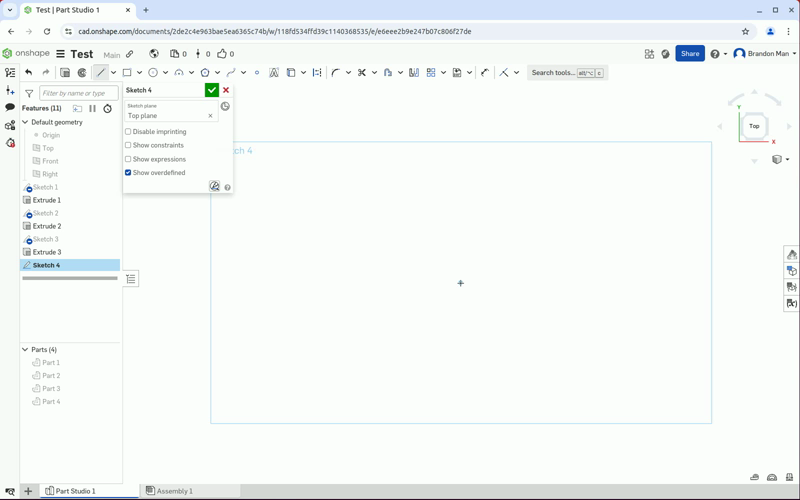
key_down(shift)
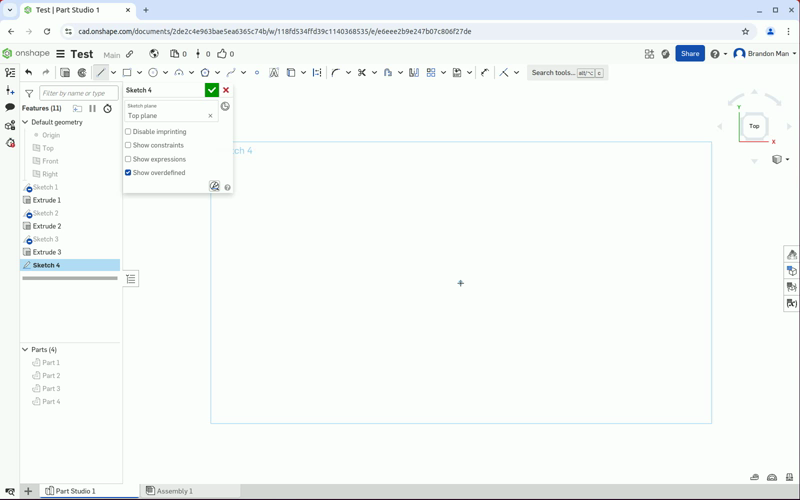
mouse_move(490, 282)
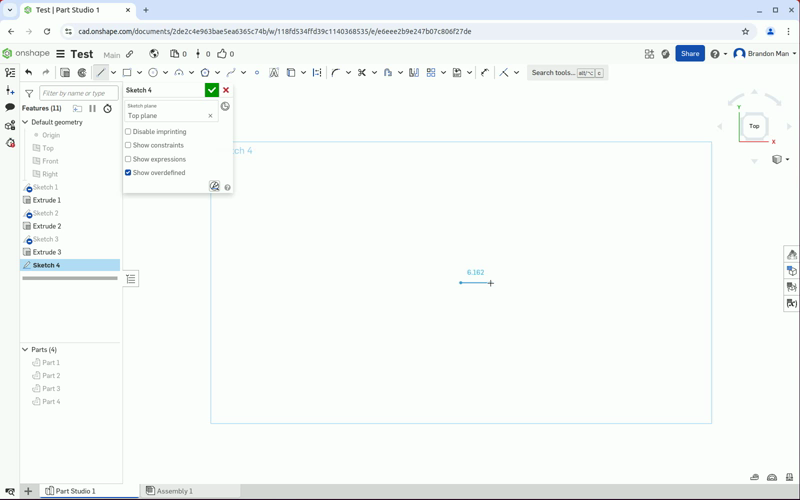
mouse_move(469, 282)
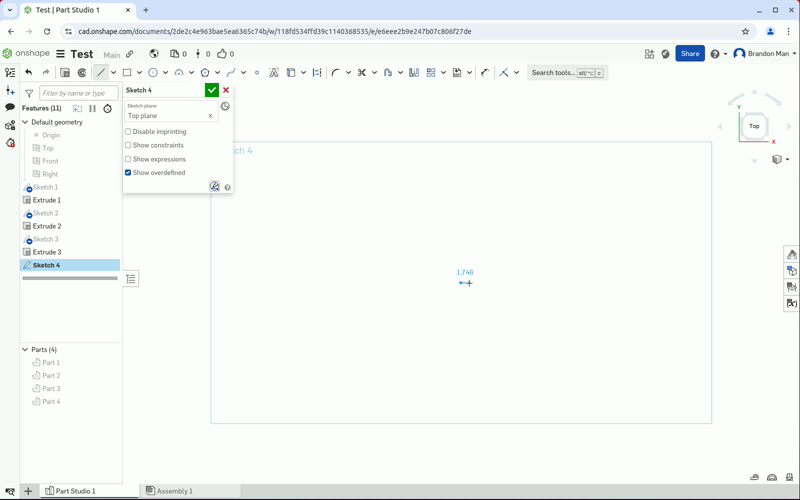
click(469, 282)
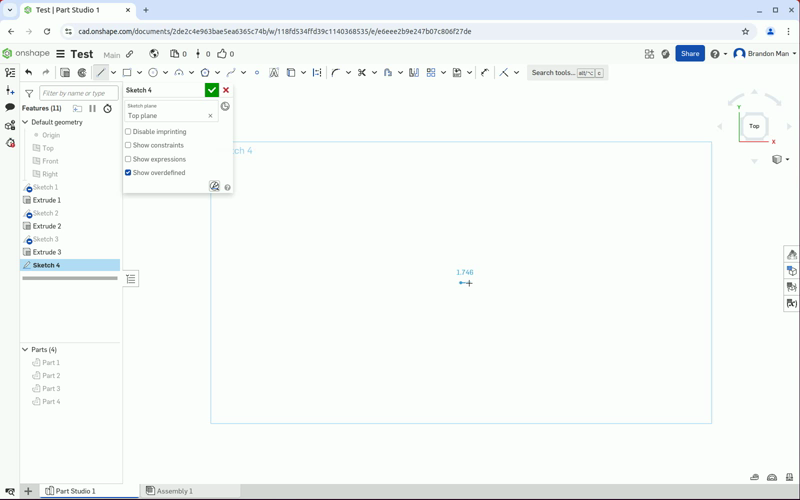
key_up(shift)
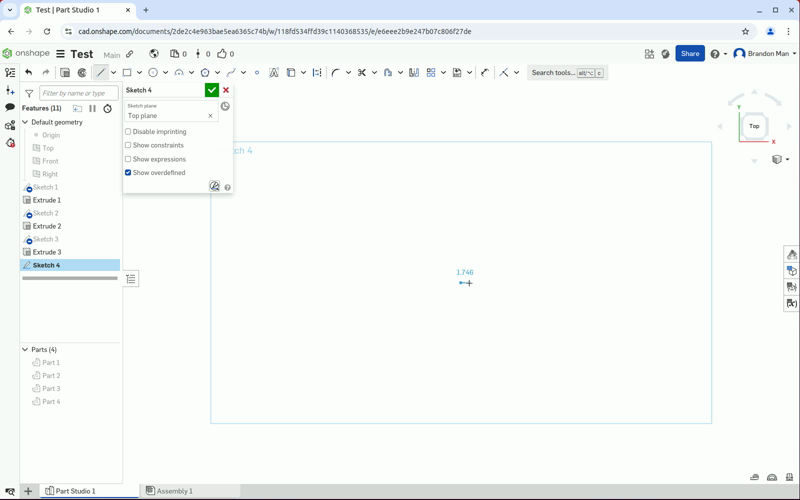
key_down(shift)
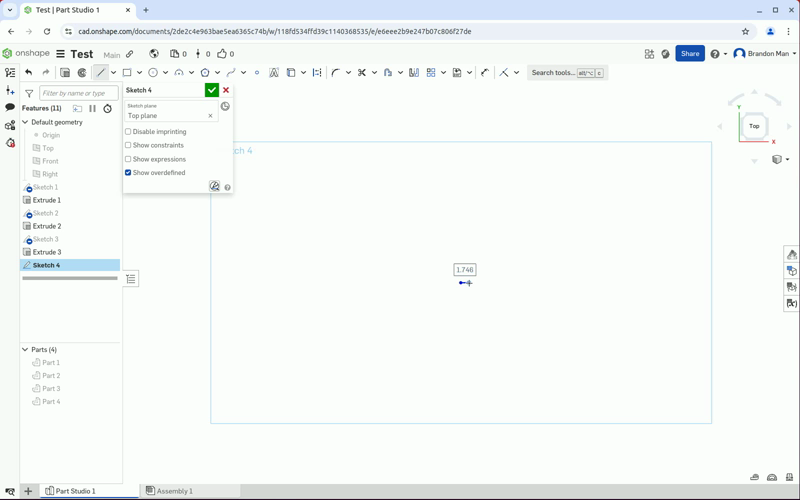
mouse_move(499, 282)
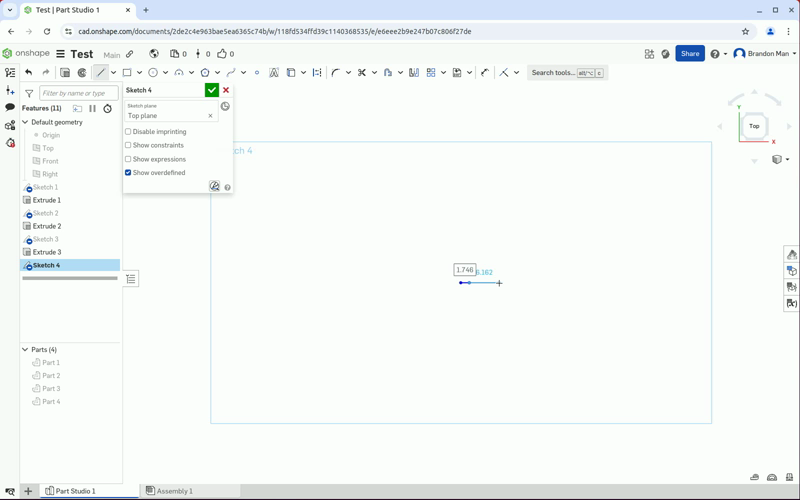
mouse_move(469, 270)
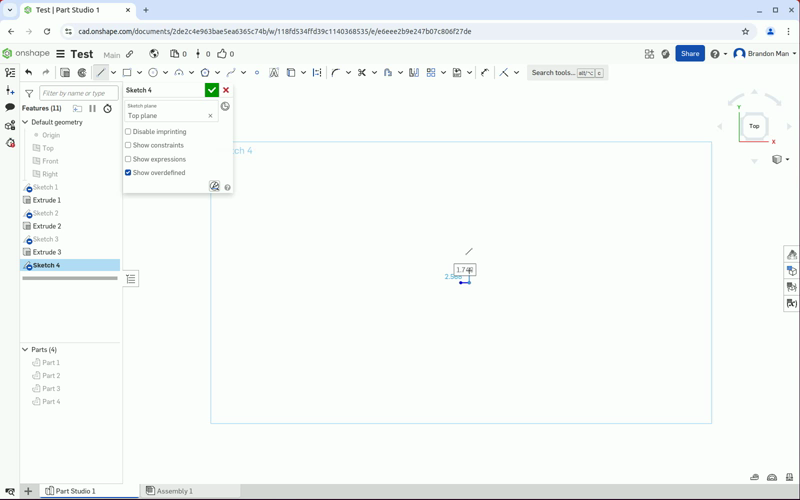
click(469, 270)
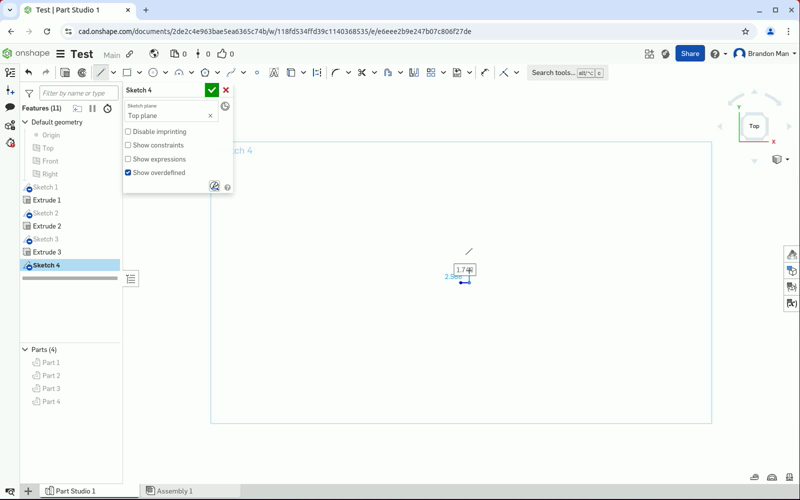
key_up(shift)
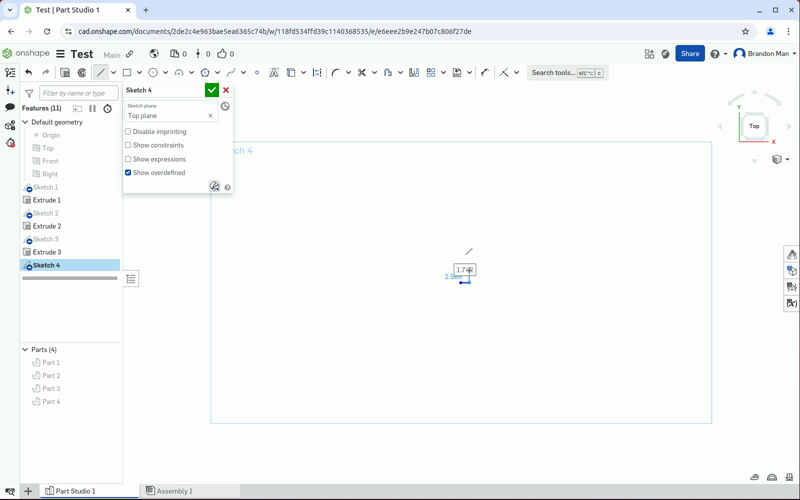
key_down(shift)
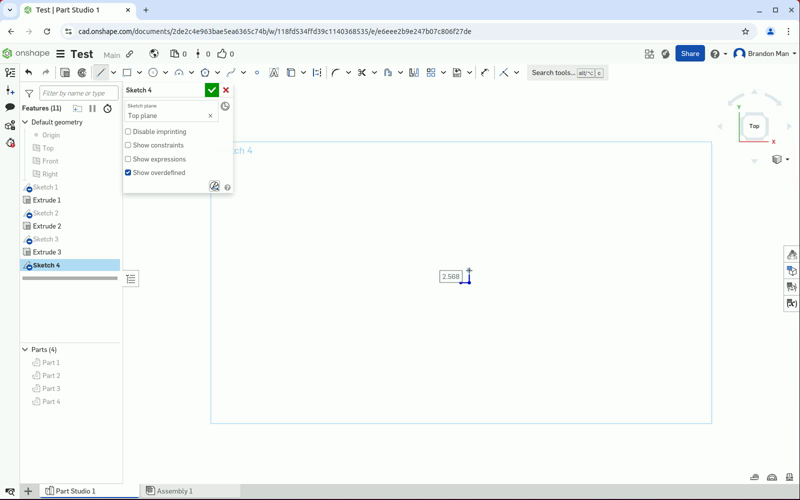
mouse_move(499, 270)
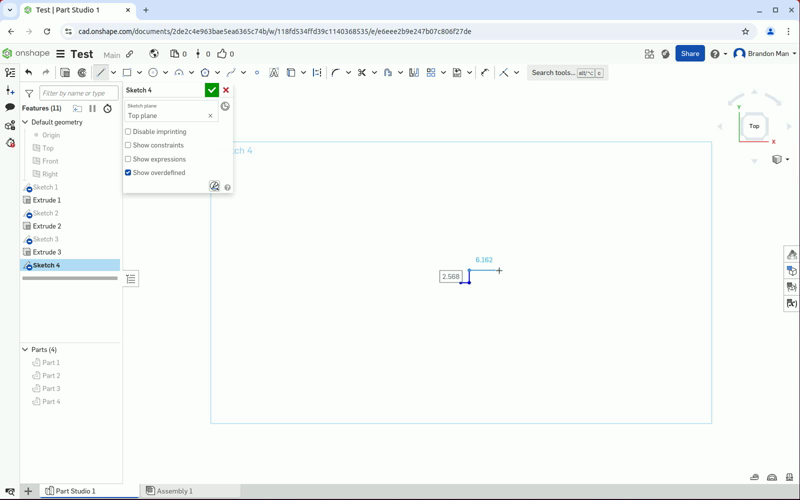
mouse_move(460, 270)
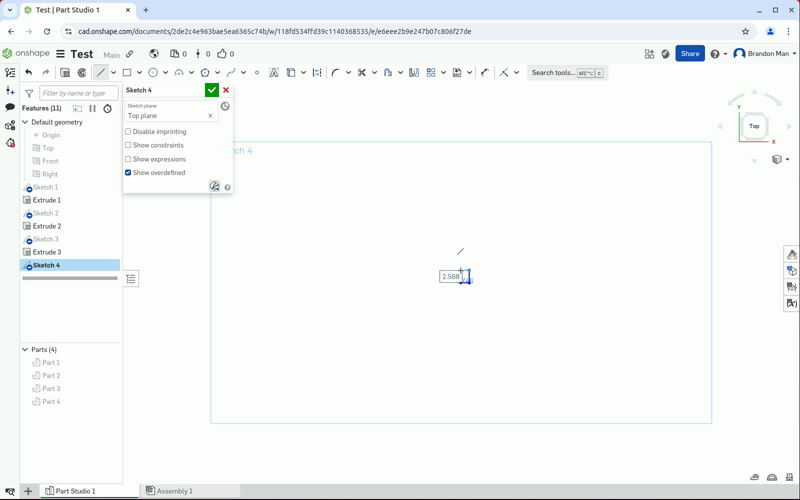
click(460, 270)
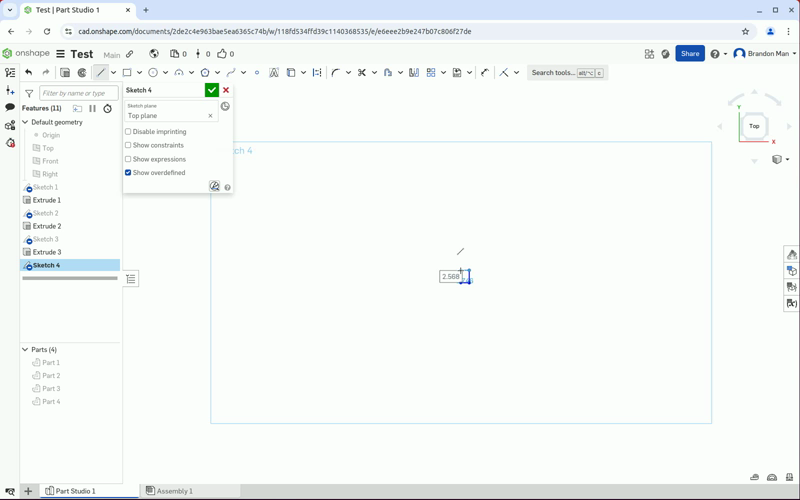
key_up(shift)
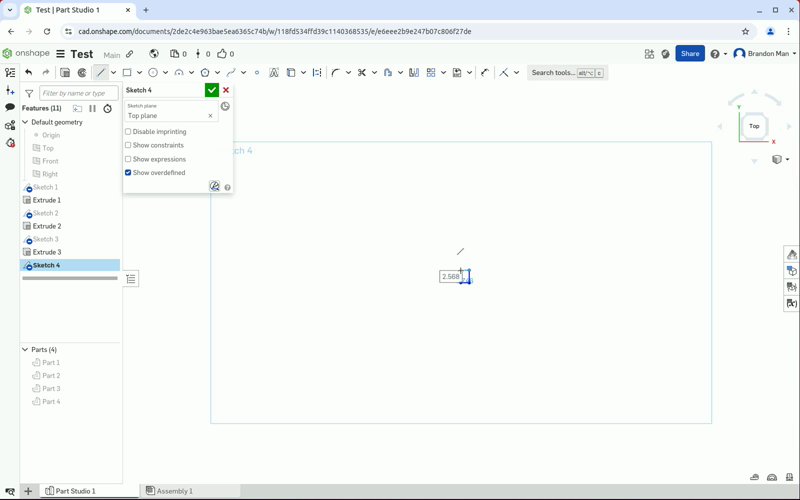
mouse_move(490, 270)
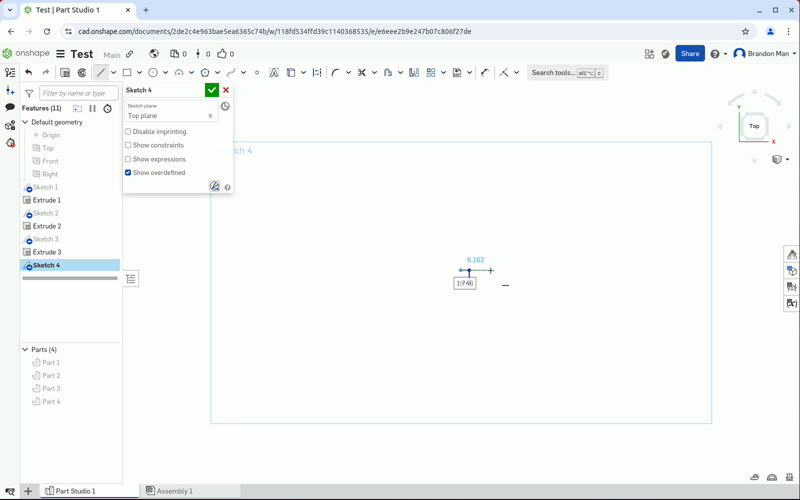
key_down(shift)
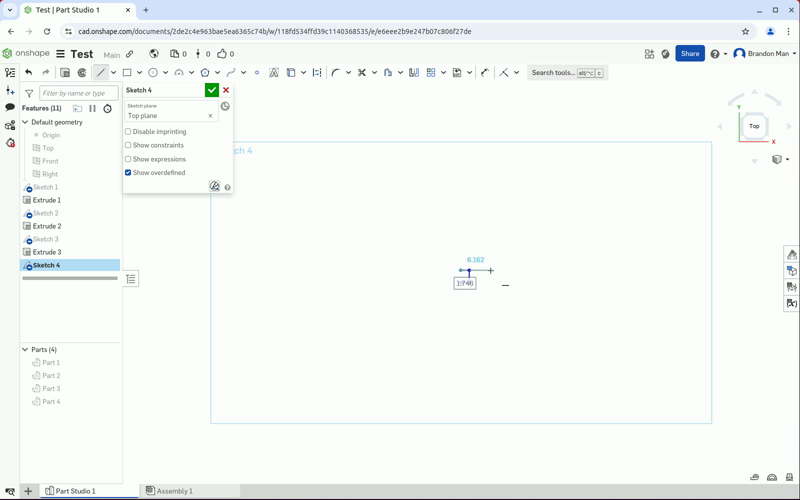
mouse_move(460, 282)
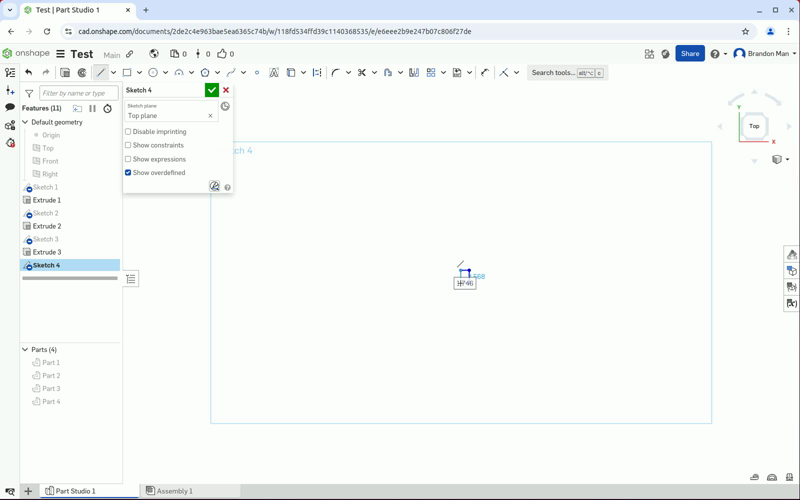
key_up(shift)
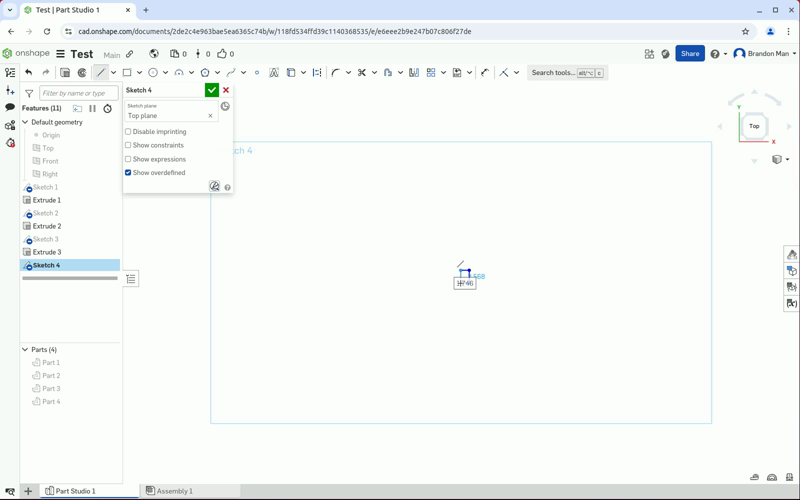
click(460, 282)
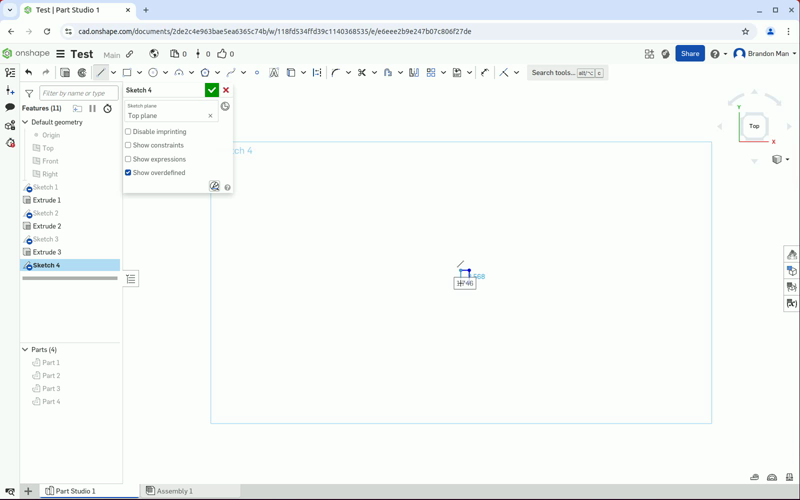
key(esc)
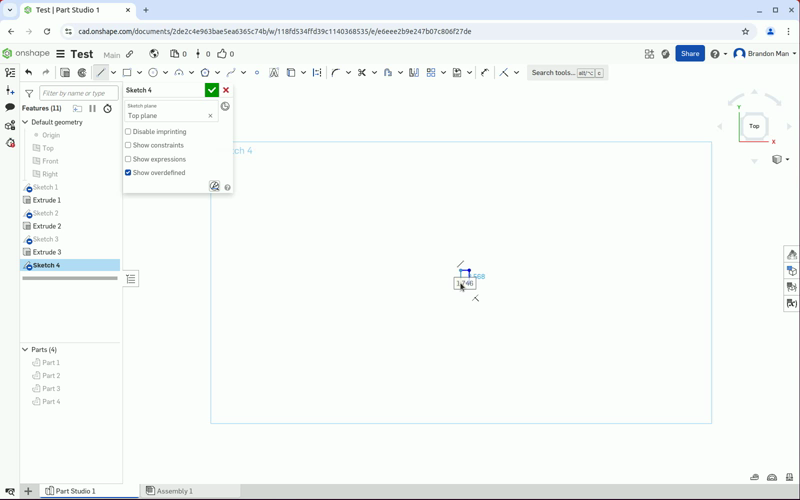
mouse_move(468, 277)
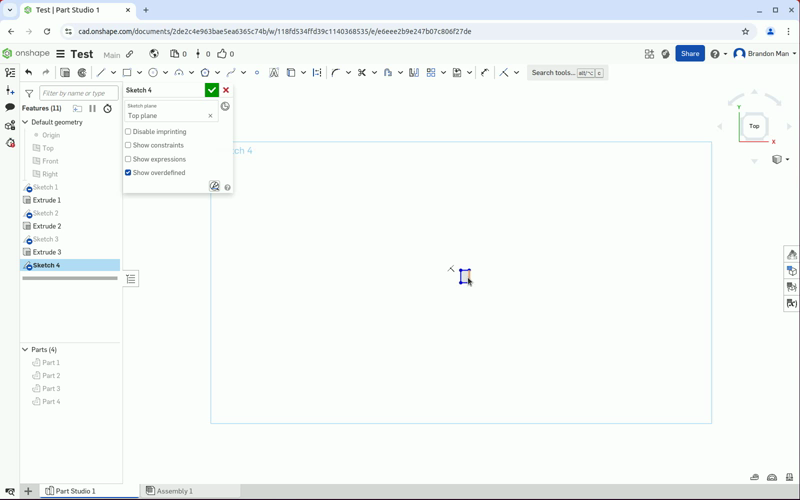
scroll(6)
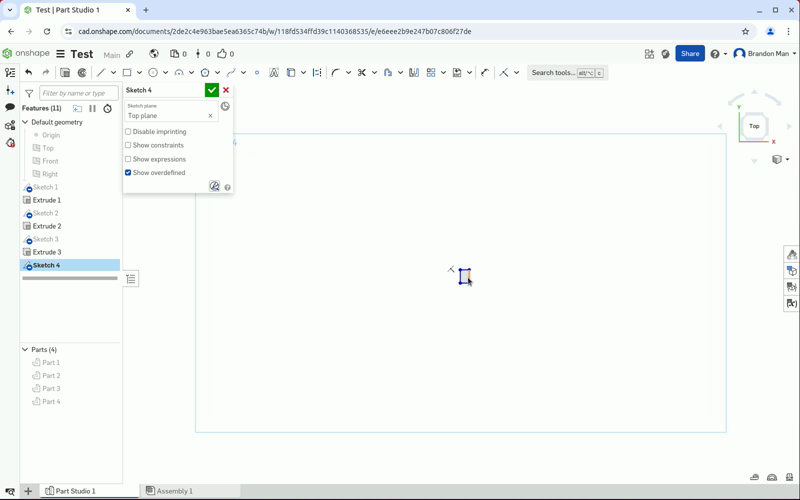
scroll(6)
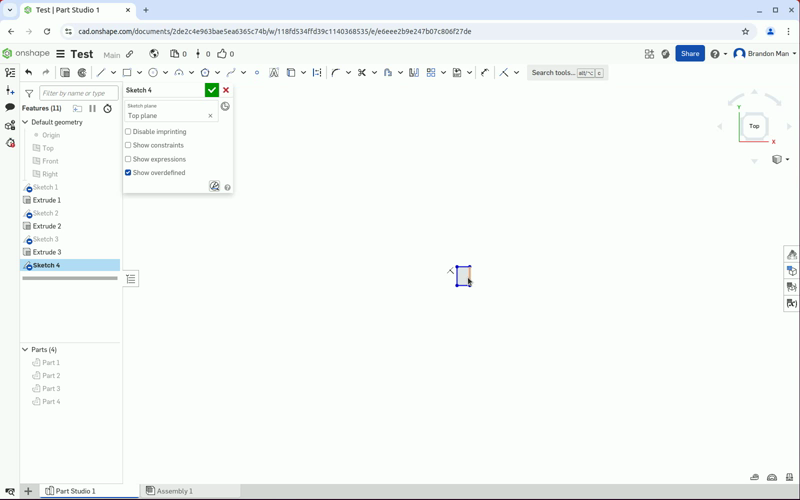
scroll(6)
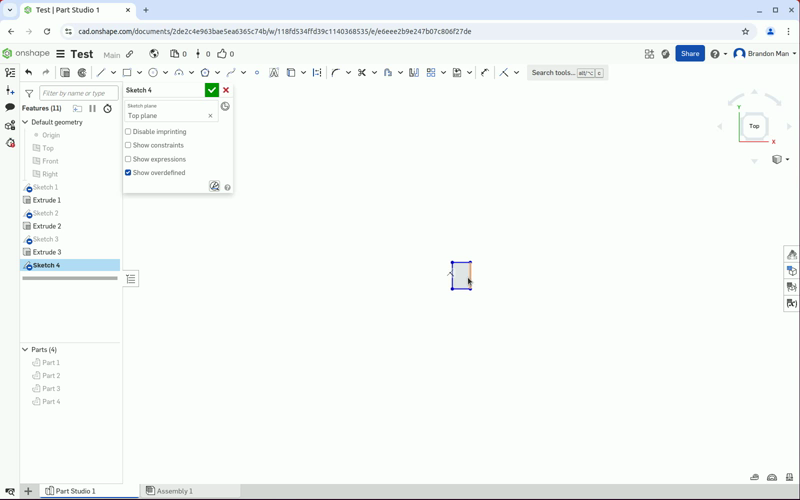
scroll(6)
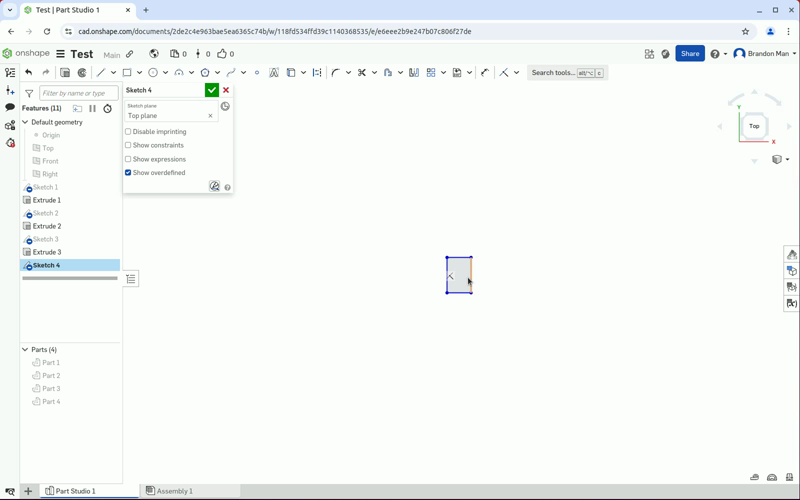
scroll(6)
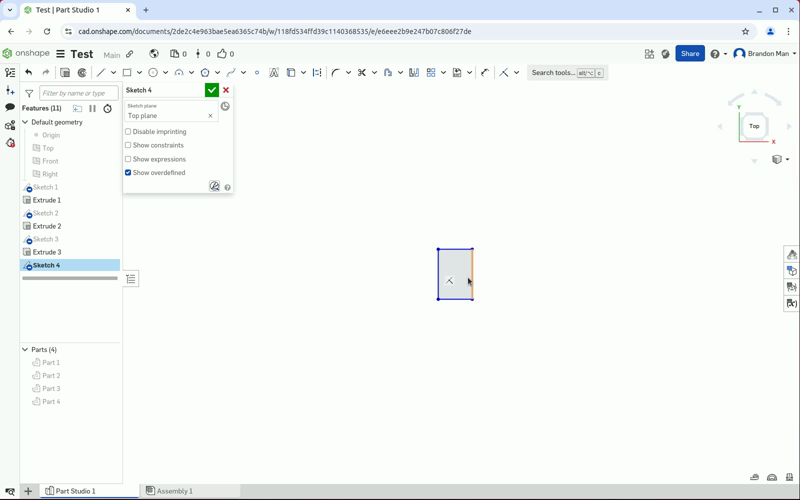
scroll(6)
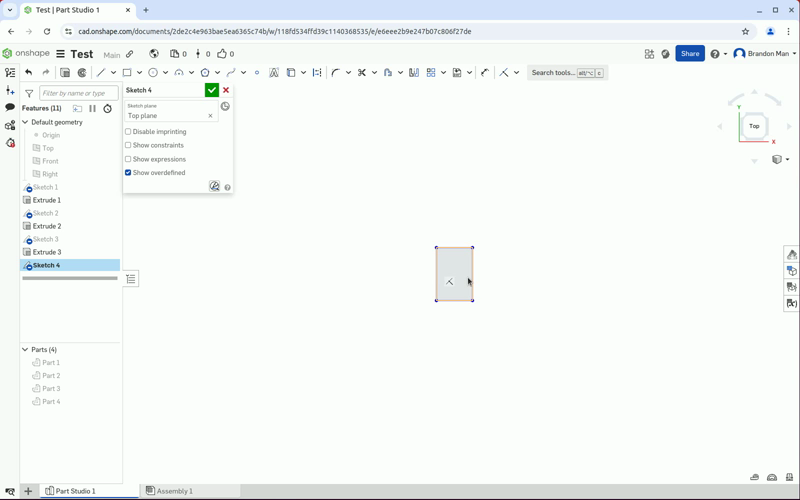
scroll(6)
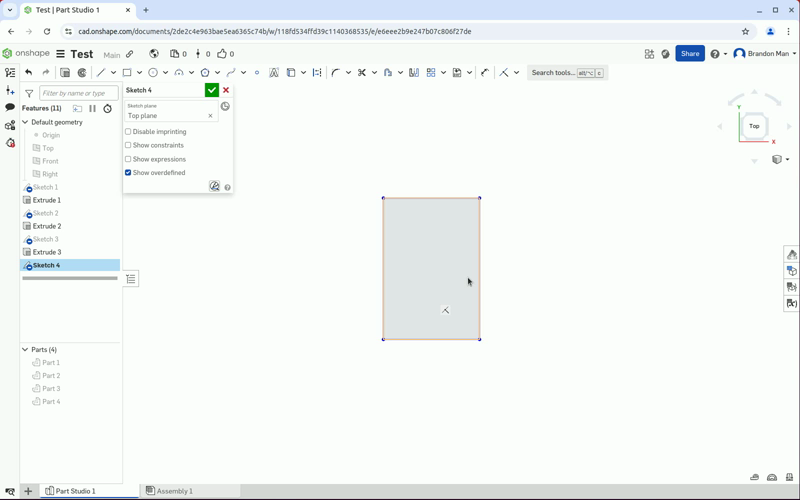
click(468, 277)
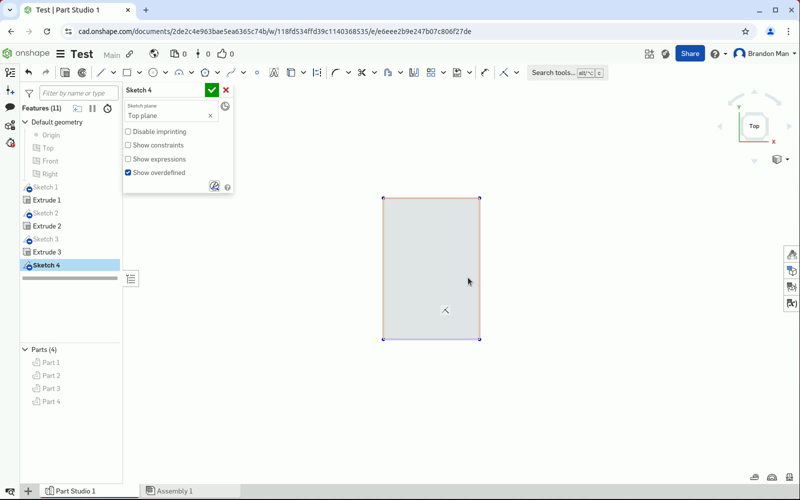
scroll(-6)
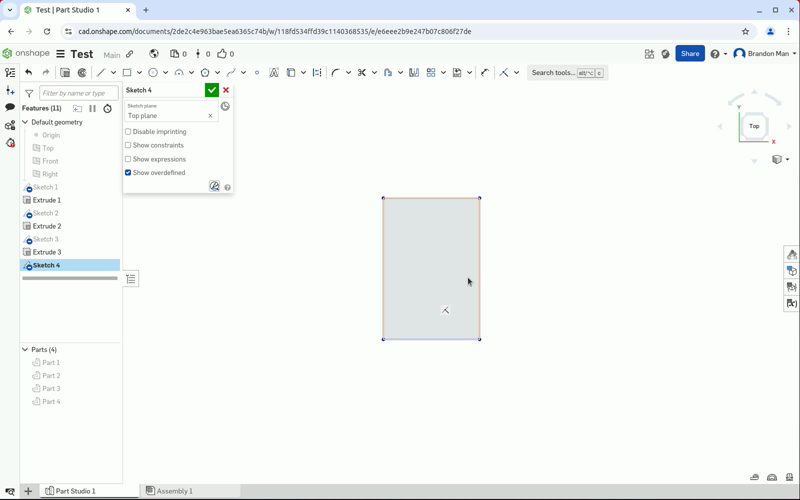
scroll(-6)
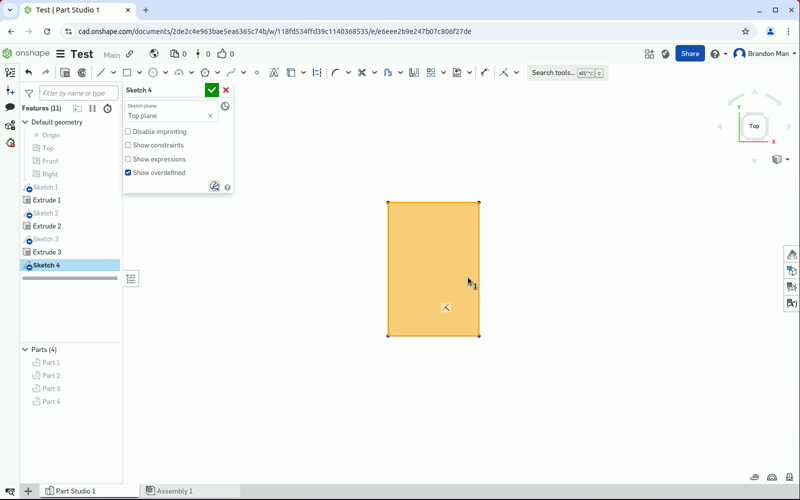
scroll(-6)
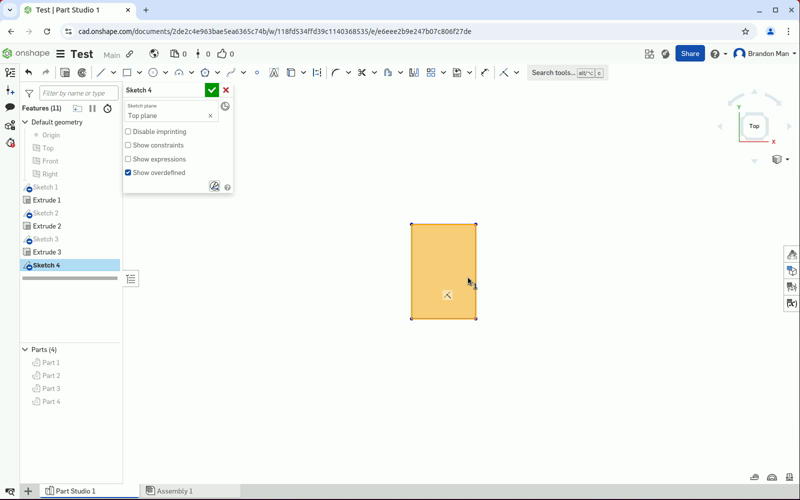
scroll(-6)
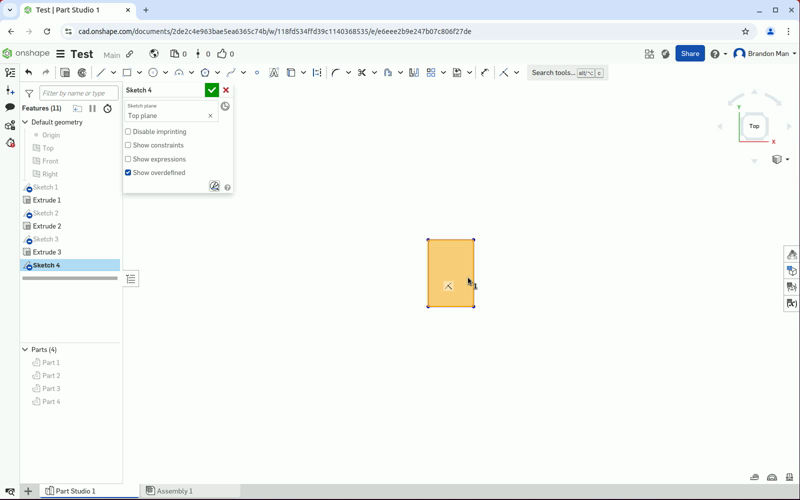
scroll(-6)
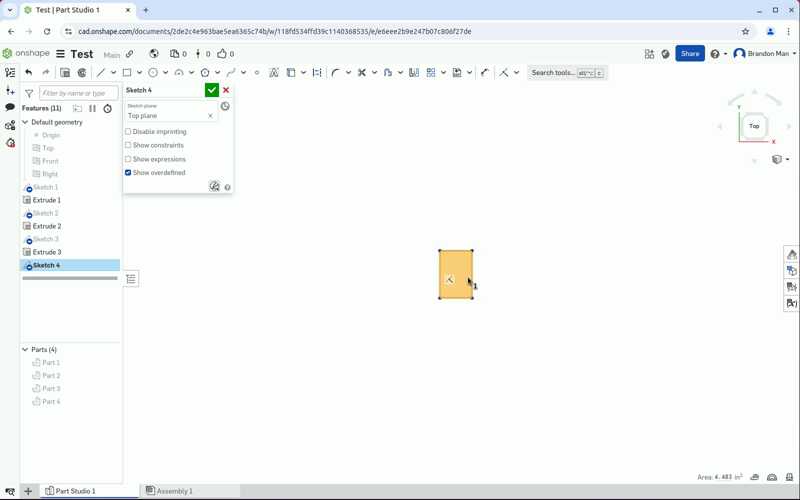
scroll(-6)
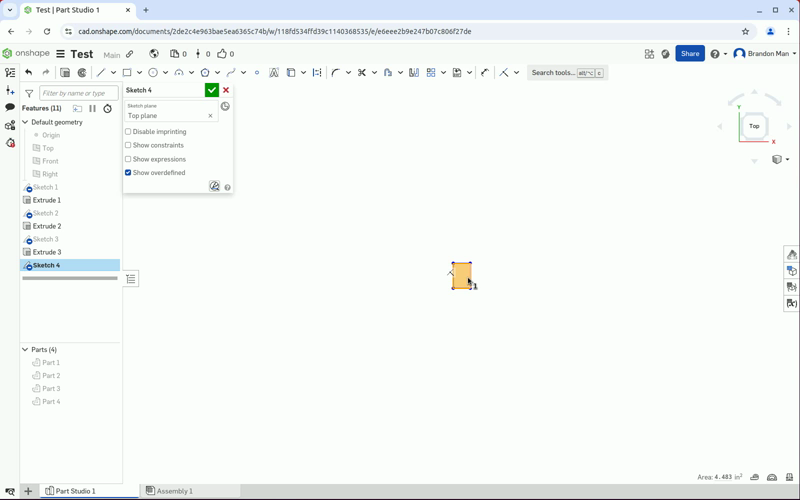
scroll(-6)
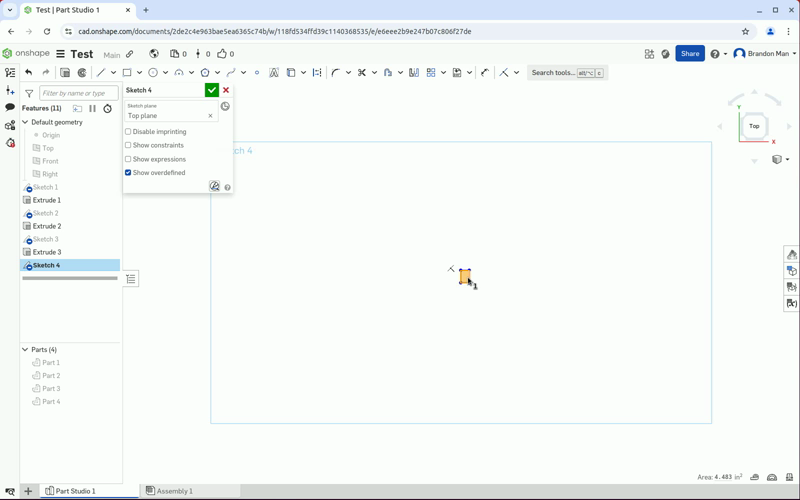
mouse_move(73, 352)
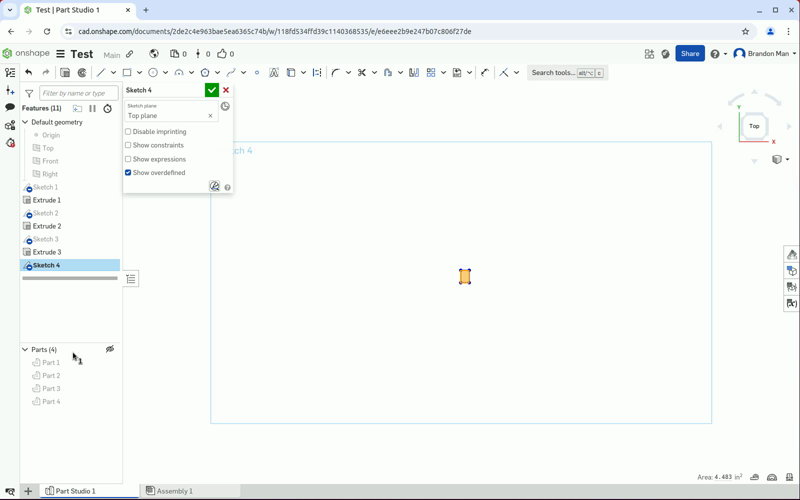
key(shift+y)
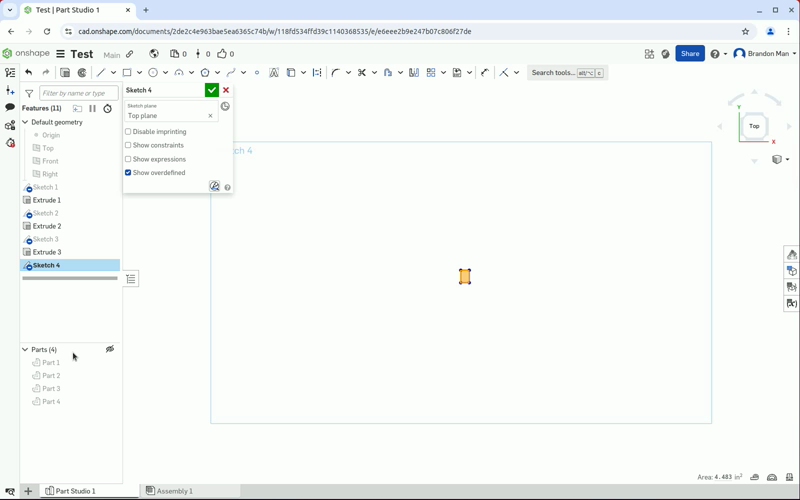
key(shift+e)
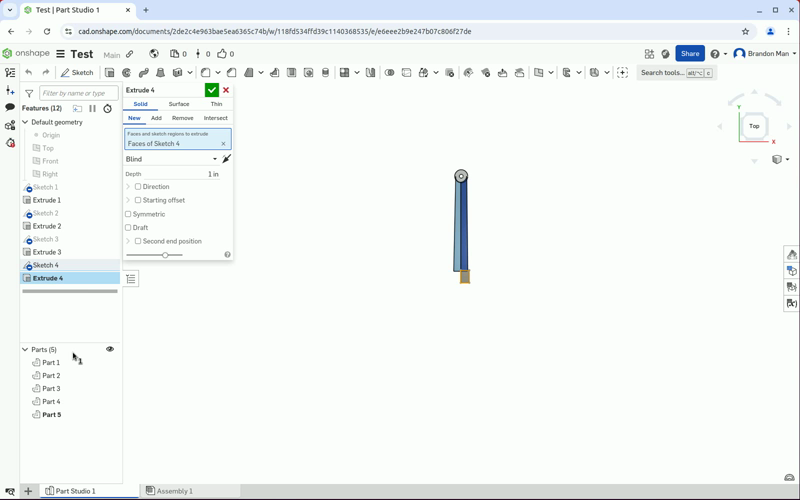
mouse_move(143, 106)
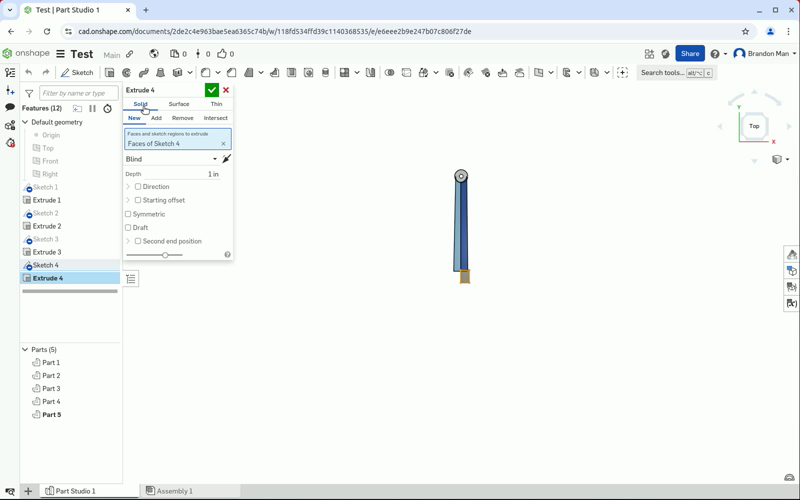
click(143, 106)
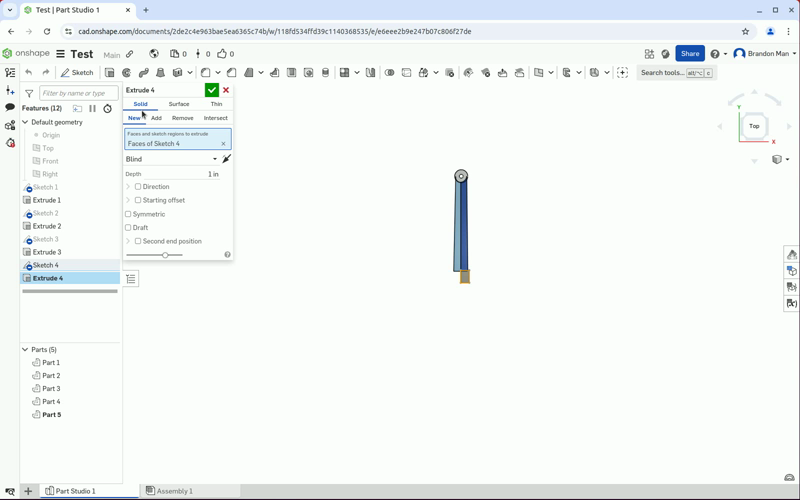
mouse_move(137, 120)
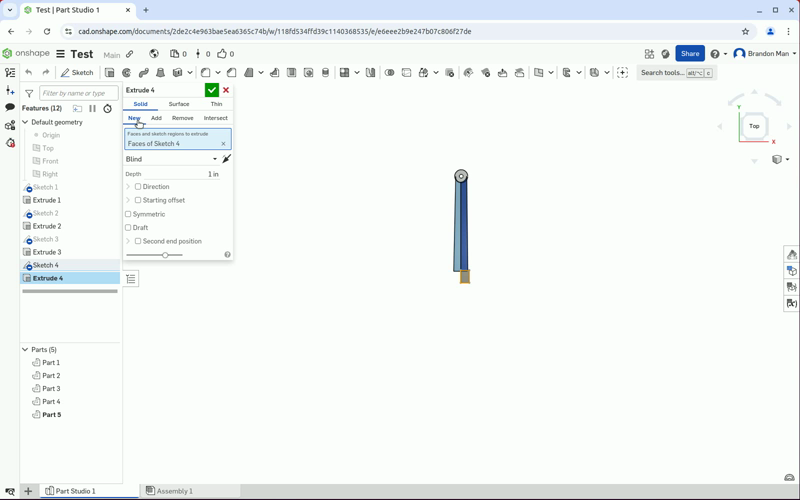
click(137, 120)
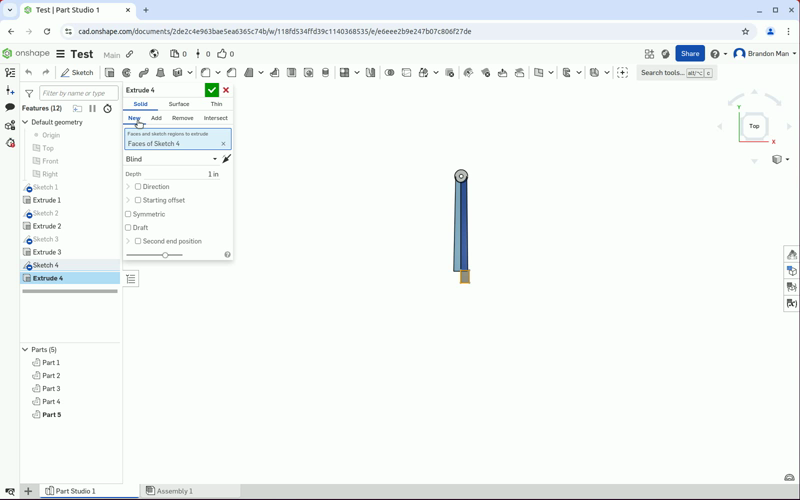
key(tab, 4)
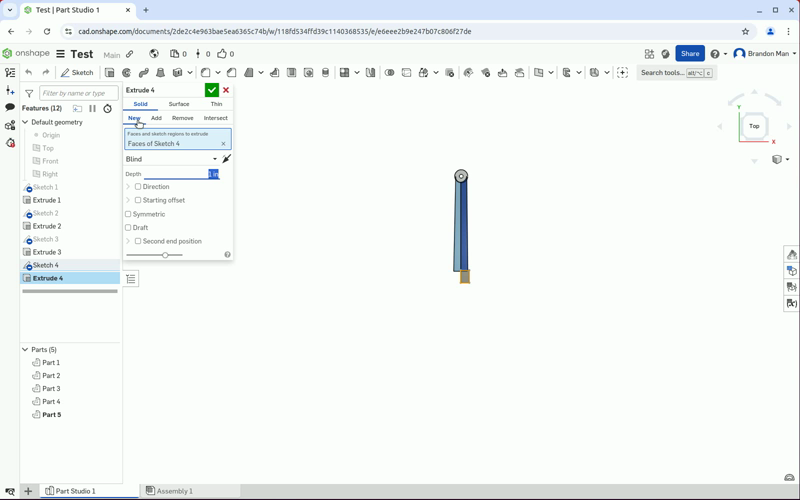
text(14.202)
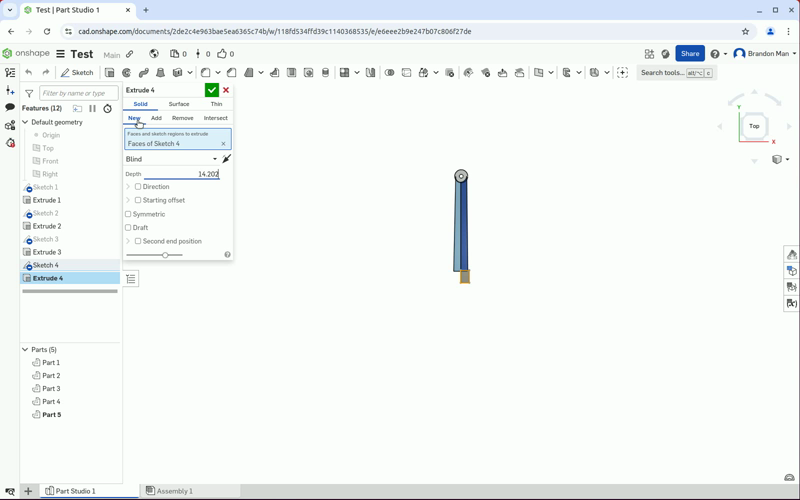
key(enter)
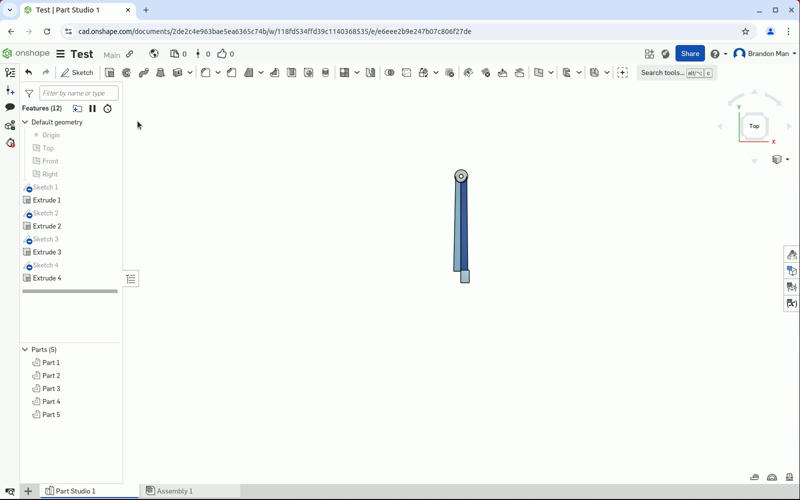
key(shift+h)
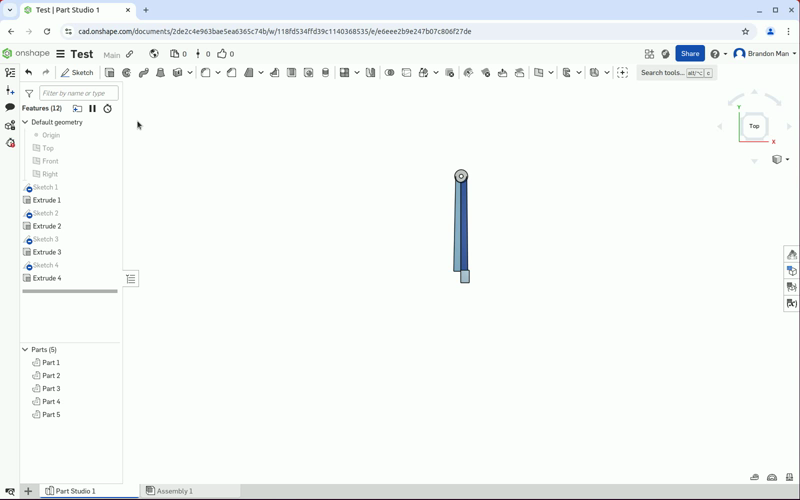
key(shift+h)
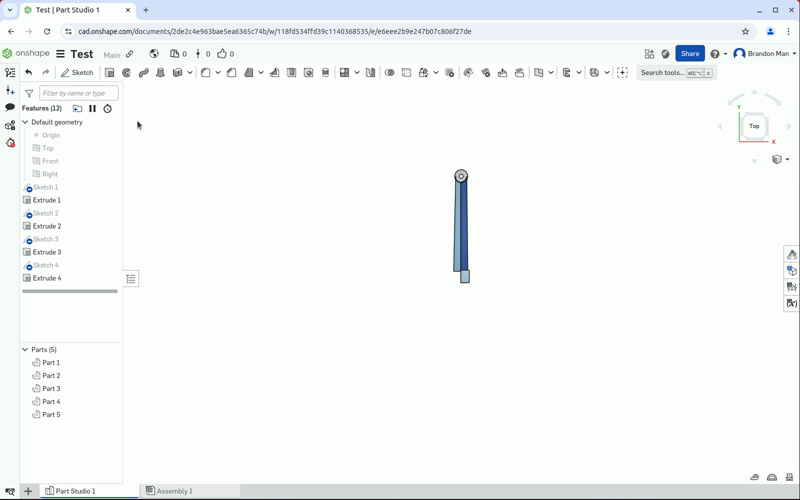
mouse_move(73, 189)
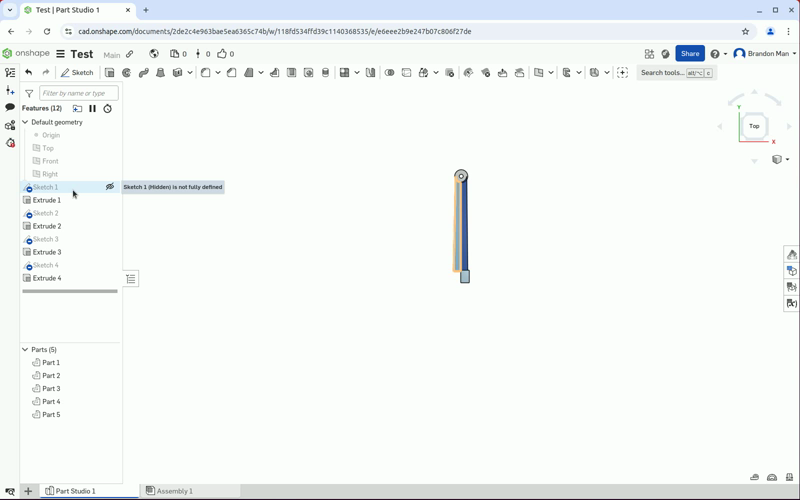
click(73, 189)
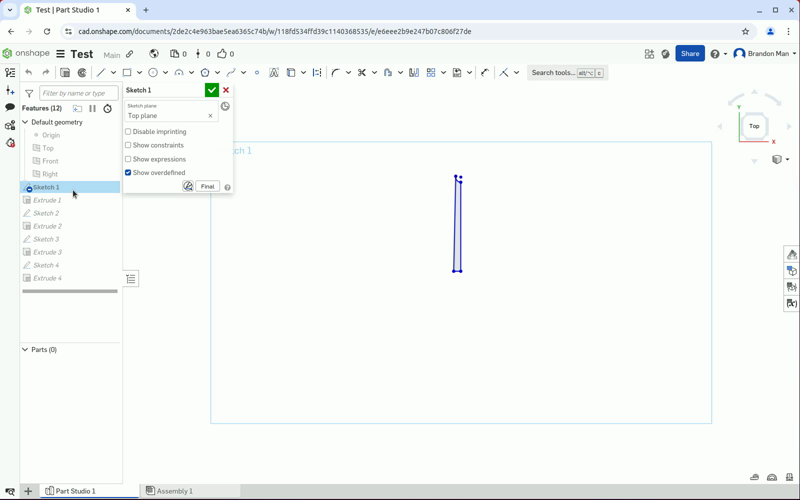
mouse_move(229, 92)
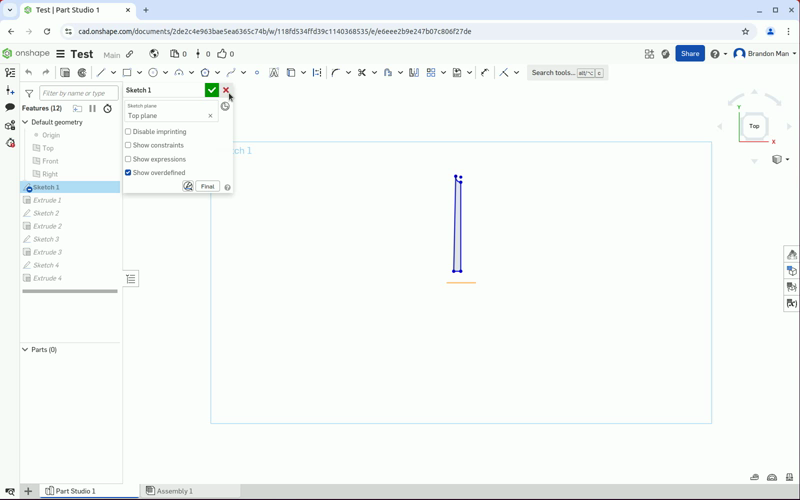
click(229, 92)
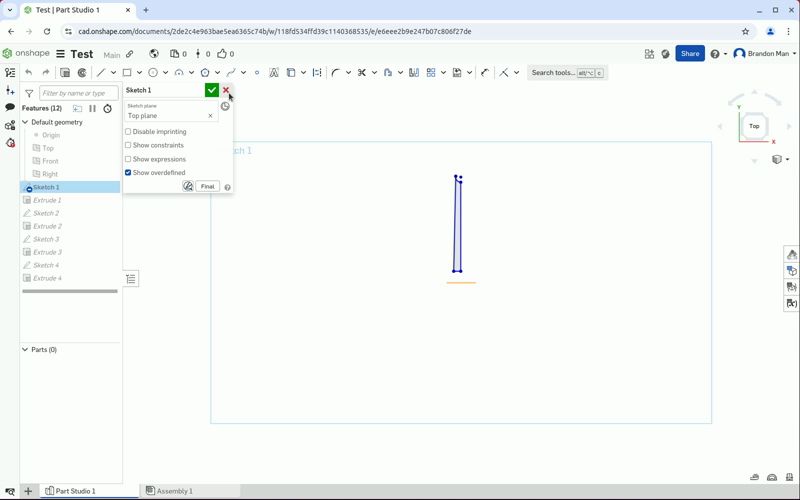
key(shift+s)
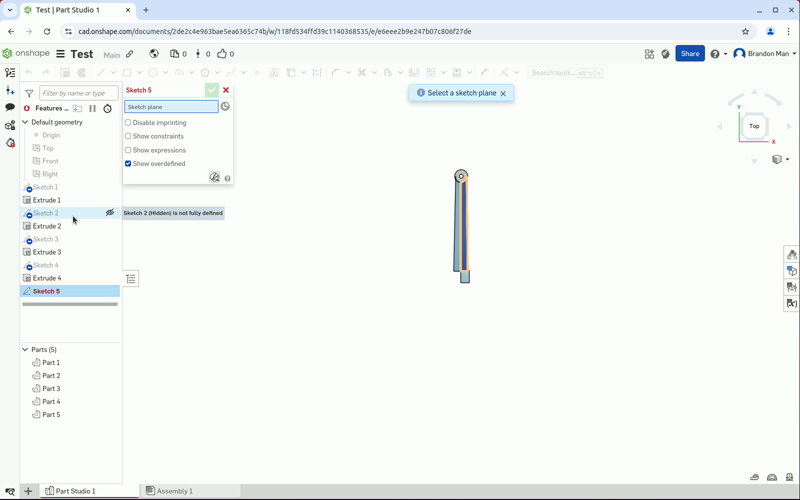
scroll(3)
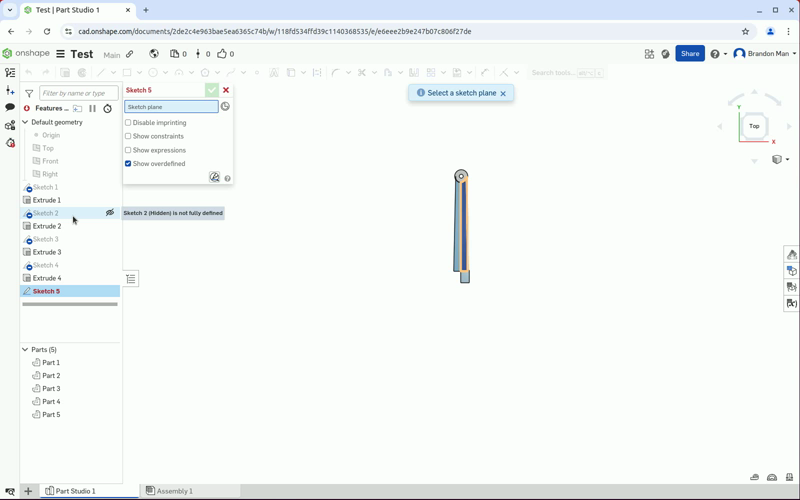
mouse_move(73, 150)
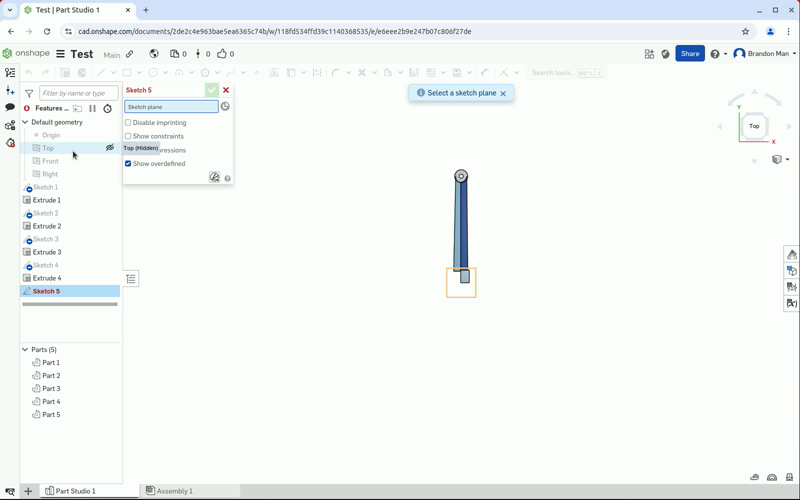
click(73, 150)
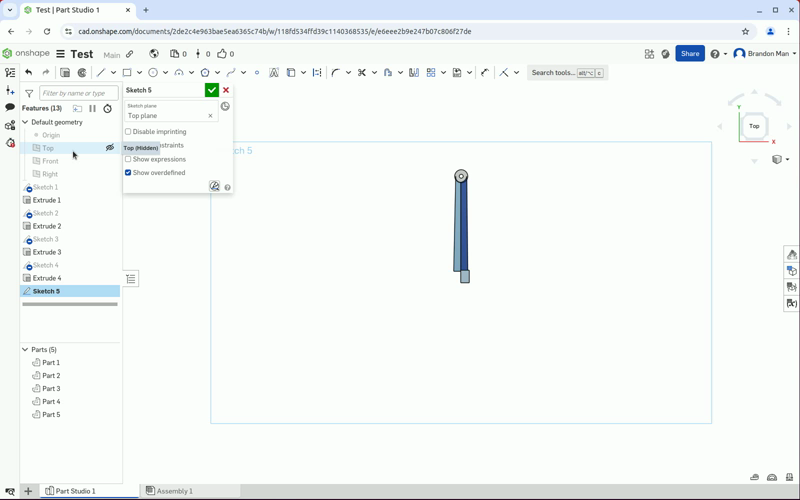
mouse_move(73, 352)
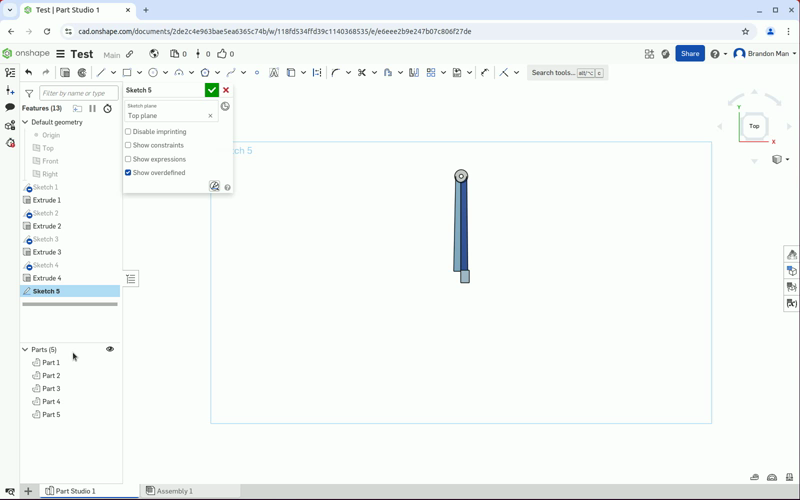
key(y)
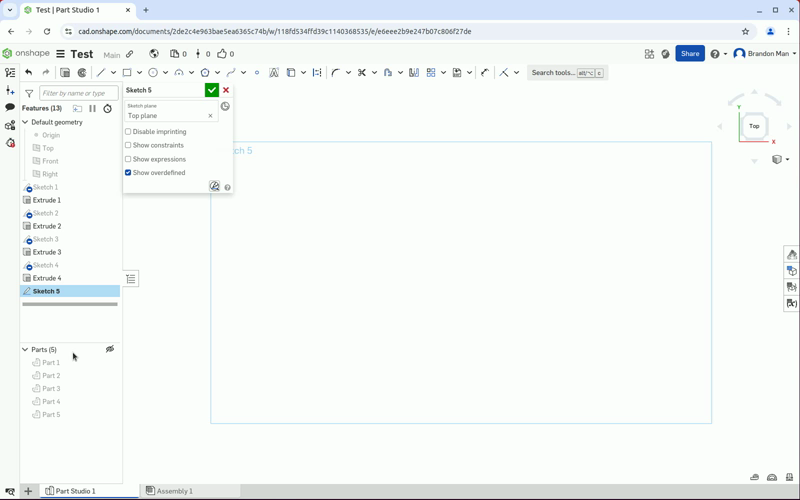
key(l)
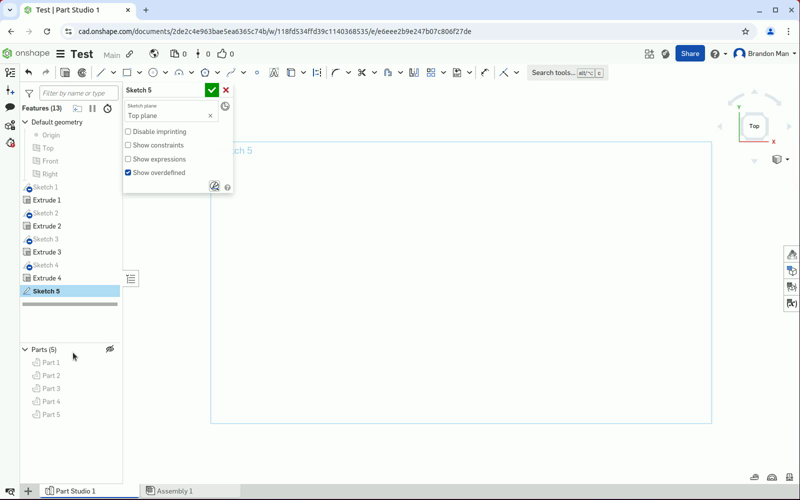
key_down(shift)
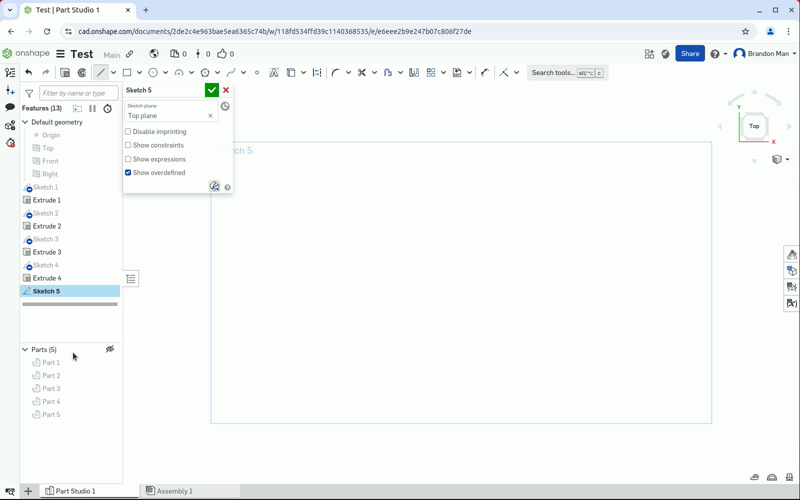
mouse_move(452, 282)
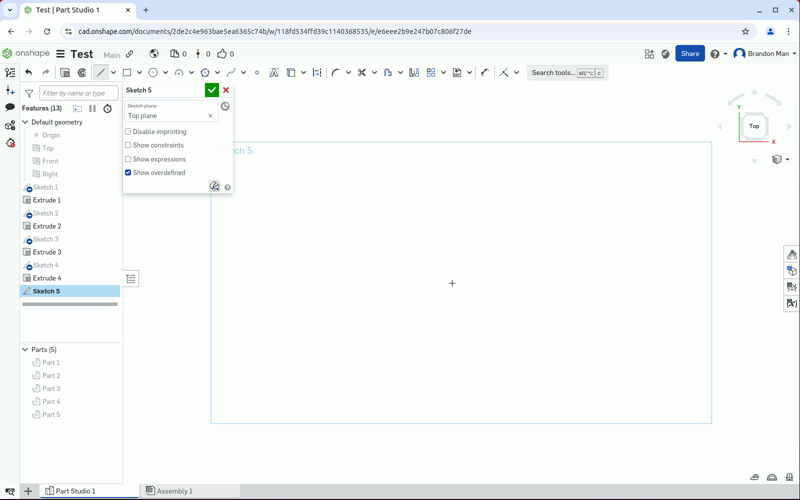
click(452, 282)
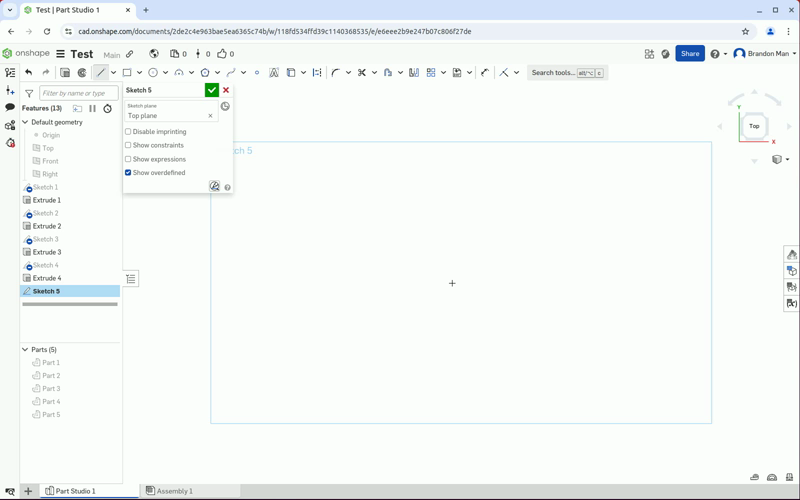
key_up(shift)
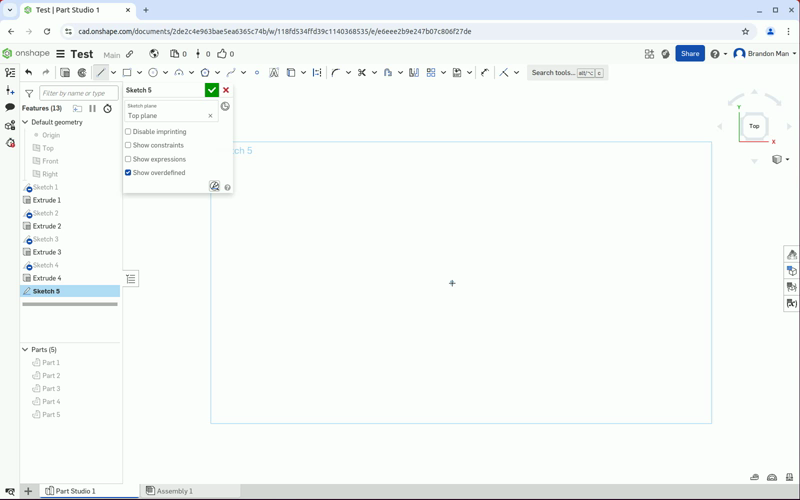
key_down(shift)
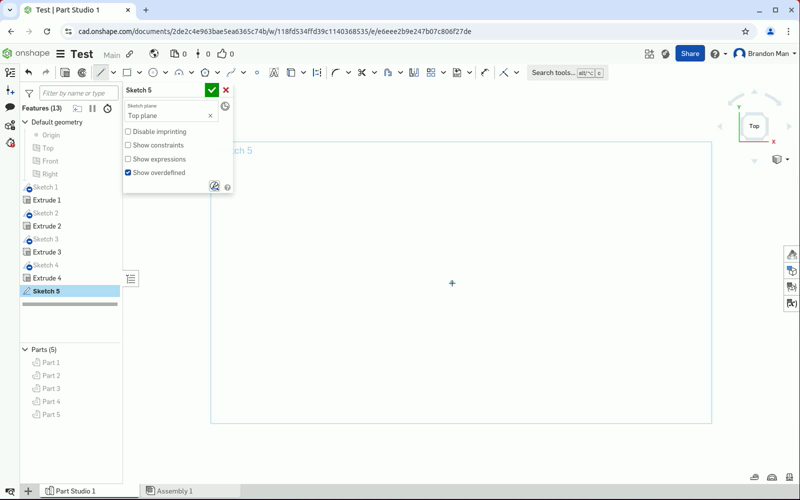
mouse_move(482, 282)
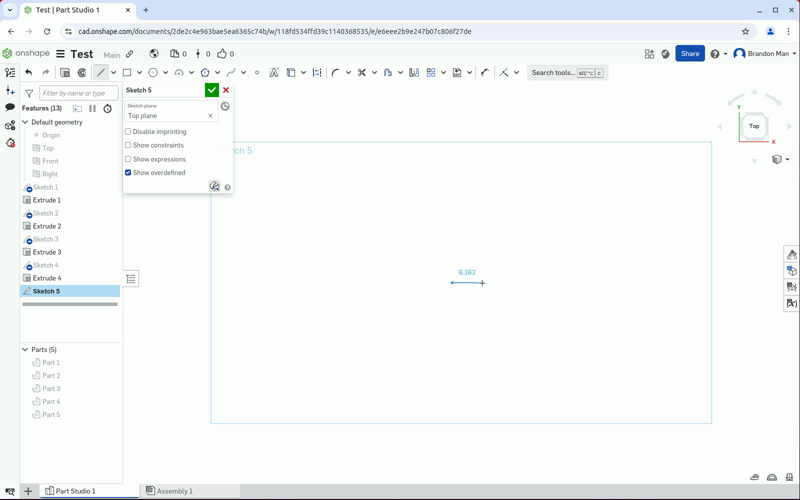
mouse_move(461, 282)
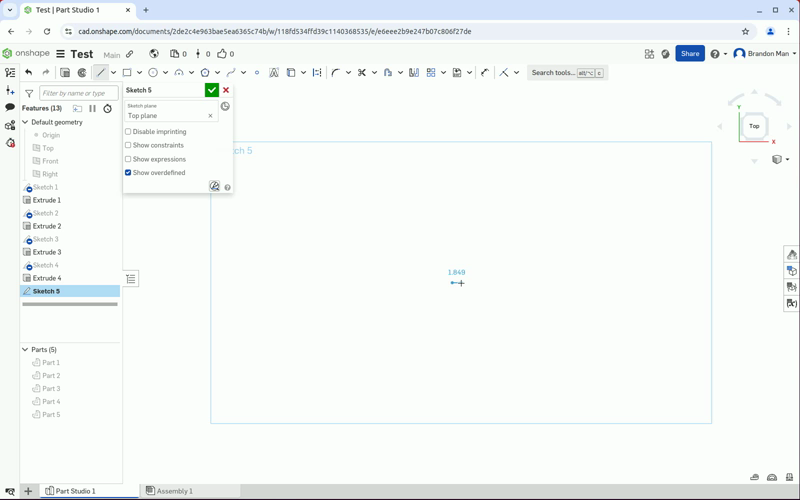
click(461, 282)
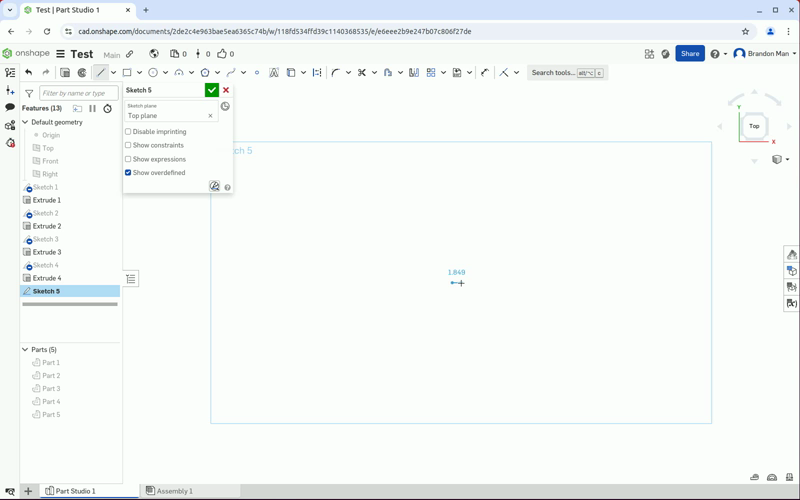
key_up(shift)
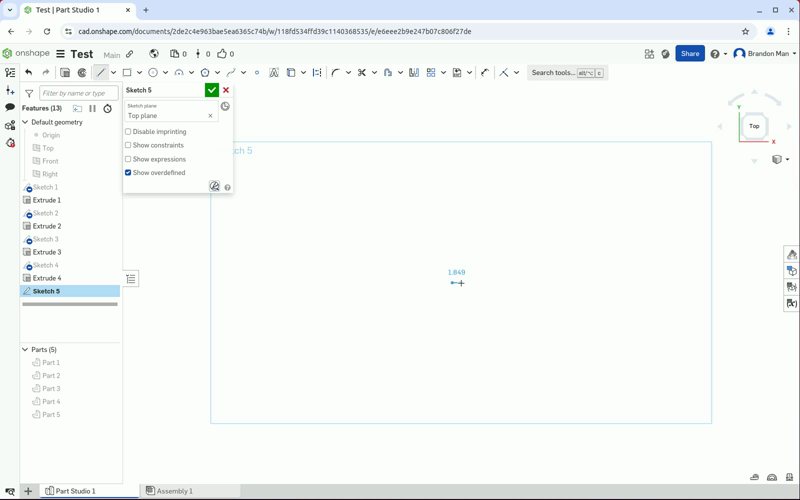
key_down(shift)
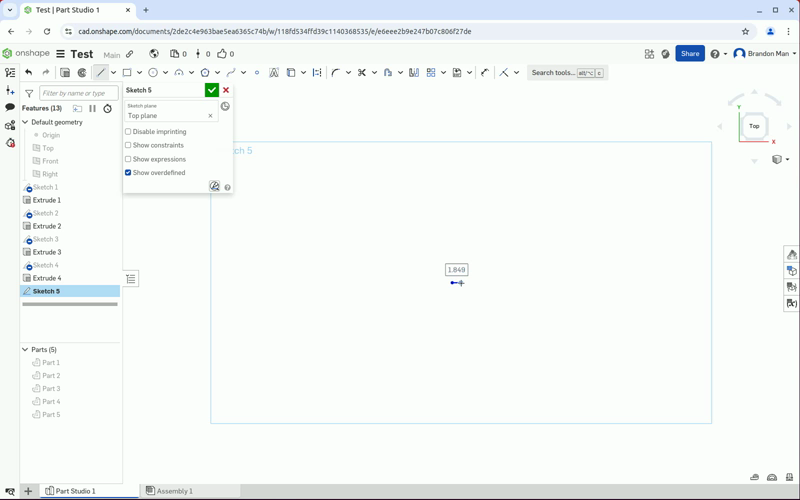
mouse_move(491, 282)
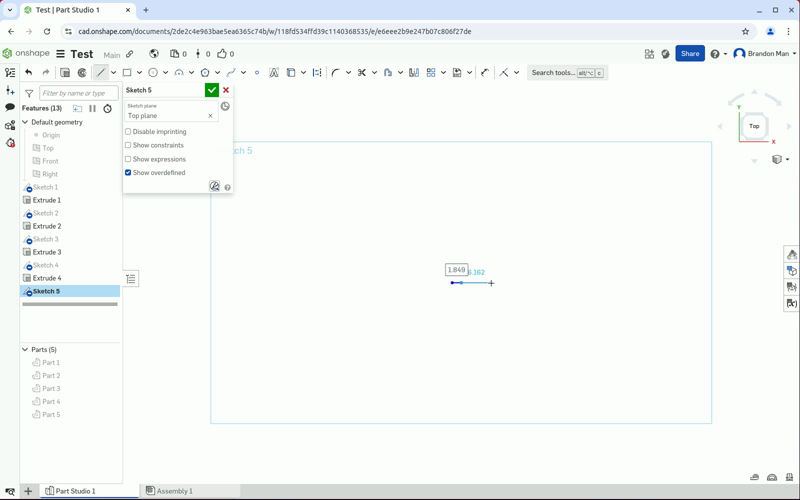
mouse_move(461, 270)
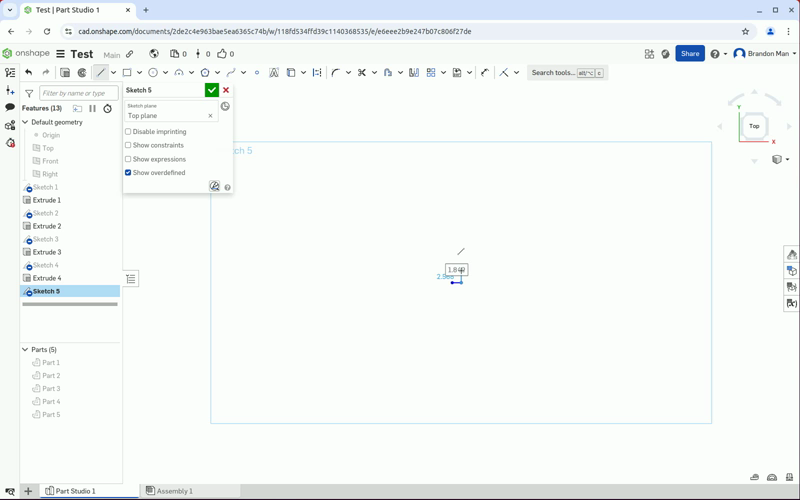
click(461, 270)
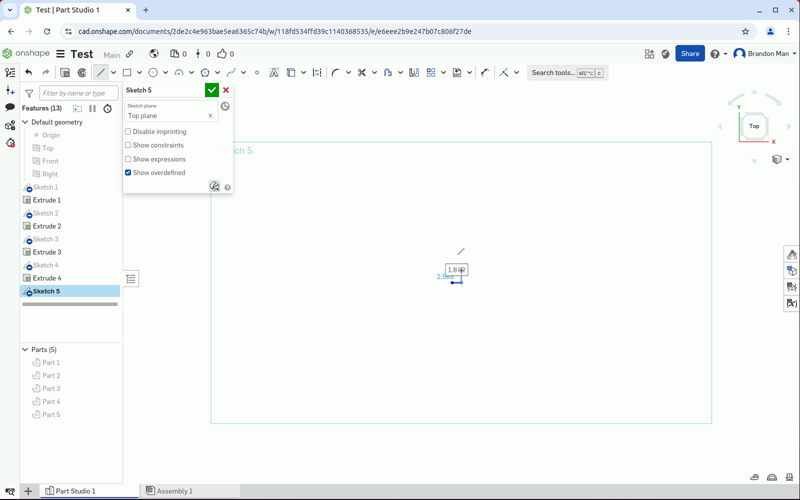
key_up(shift)
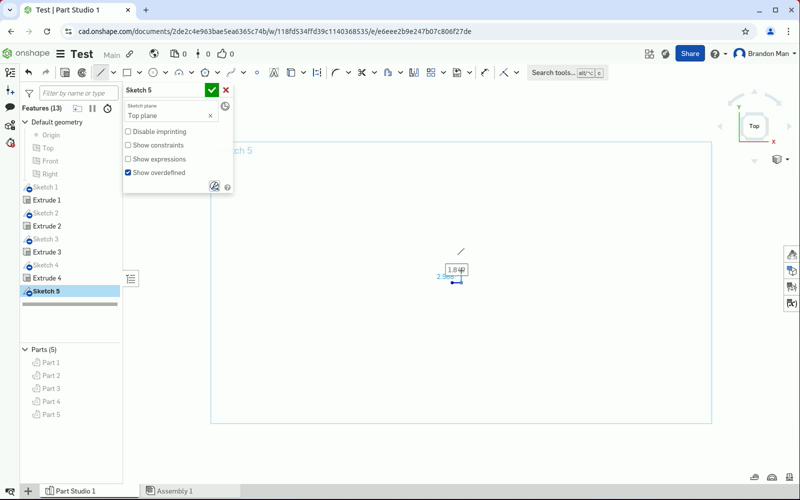
key_down(shift)
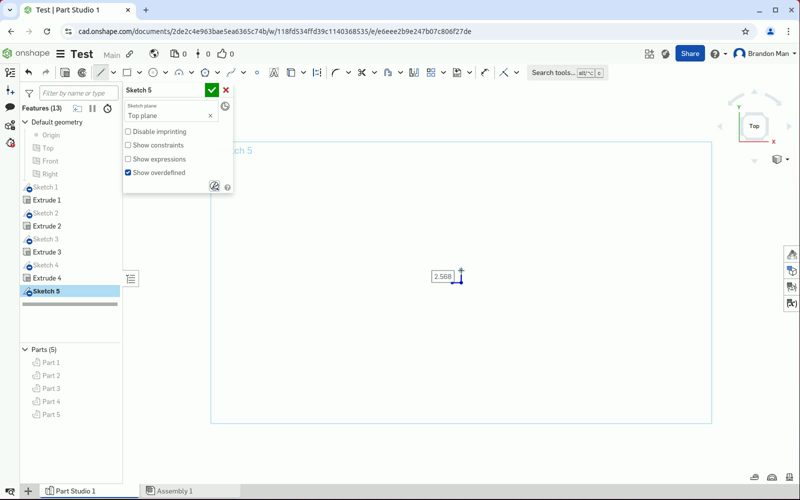
mouse_move(491, 270)
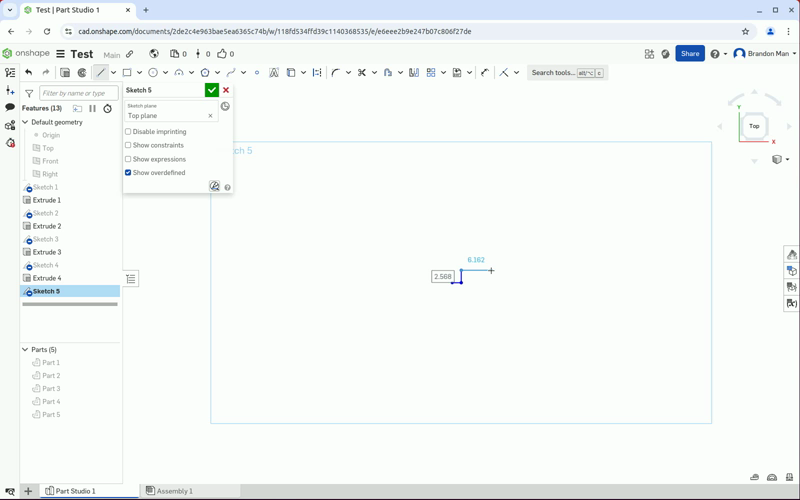
mouse_move(452, 270)
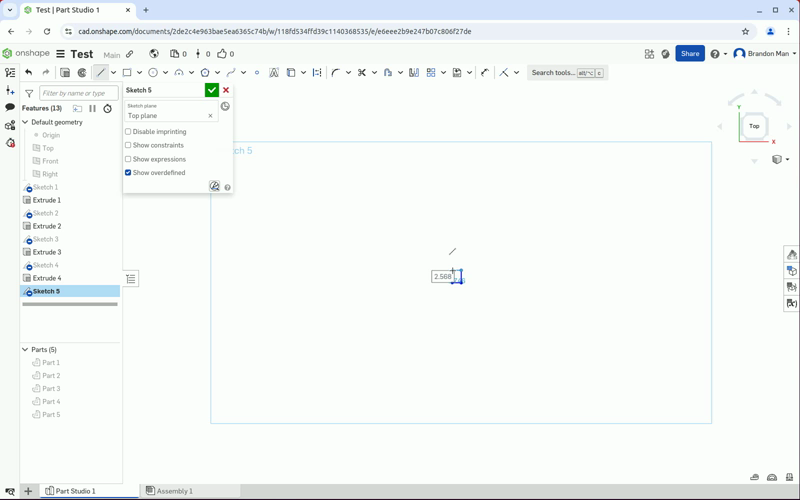
click(452, 270)
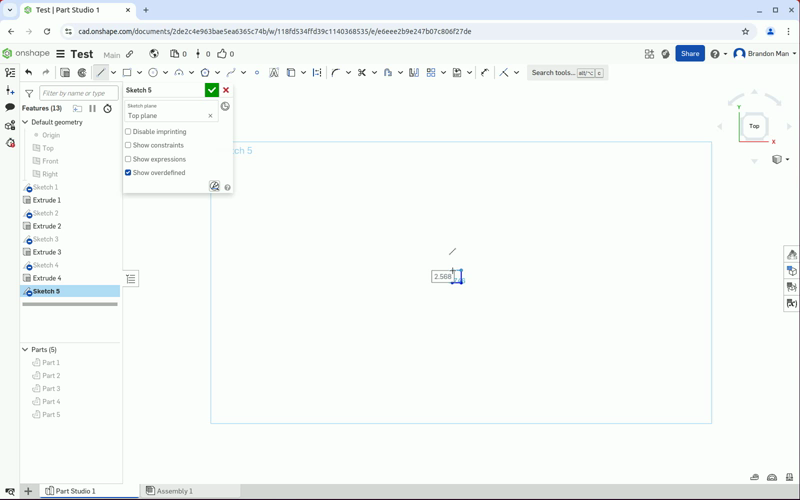
key_up(shift)
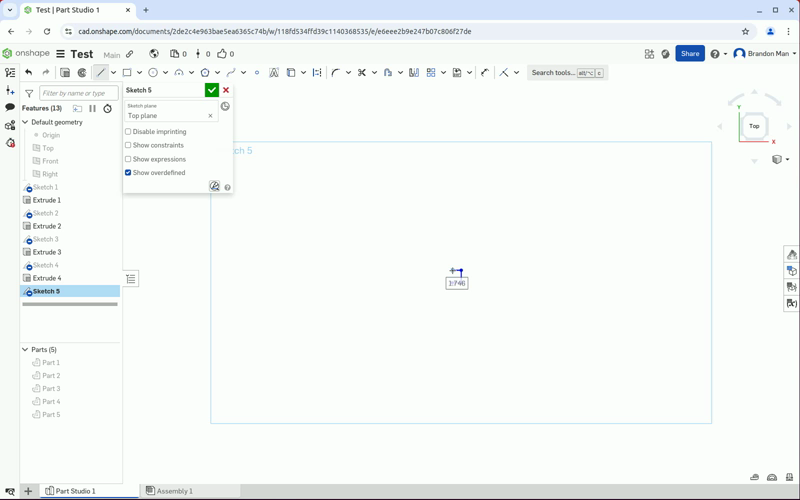
mouse_move(482, 270)
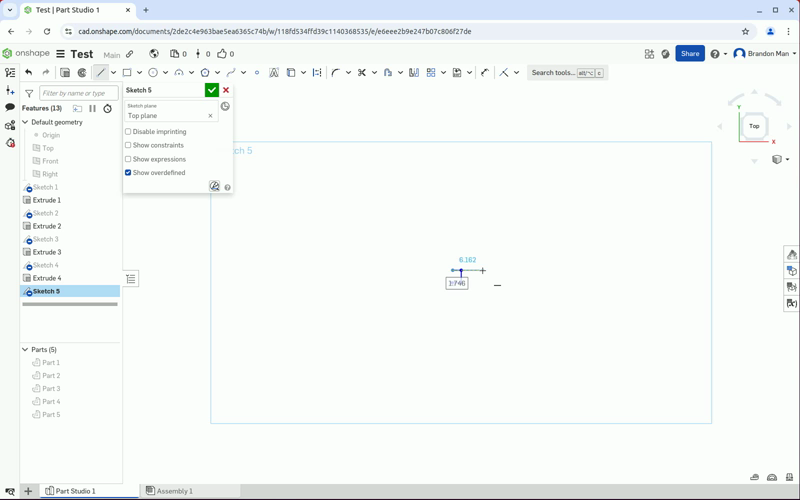
key_down(shift)
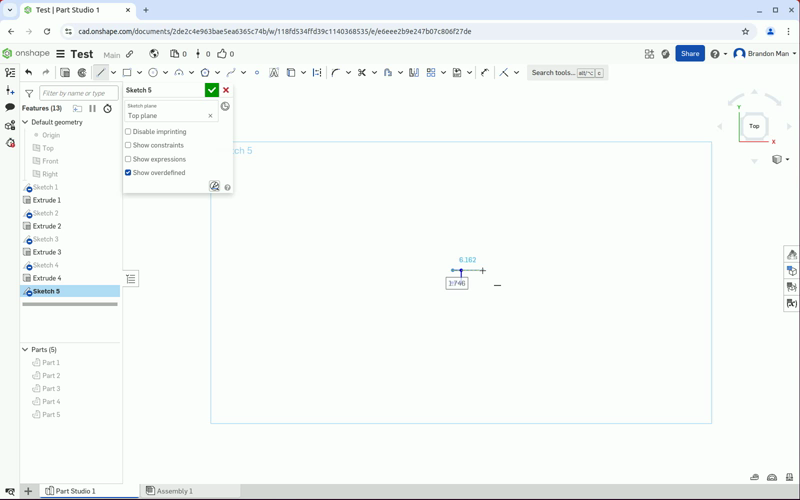
mouse_move(452, 282)
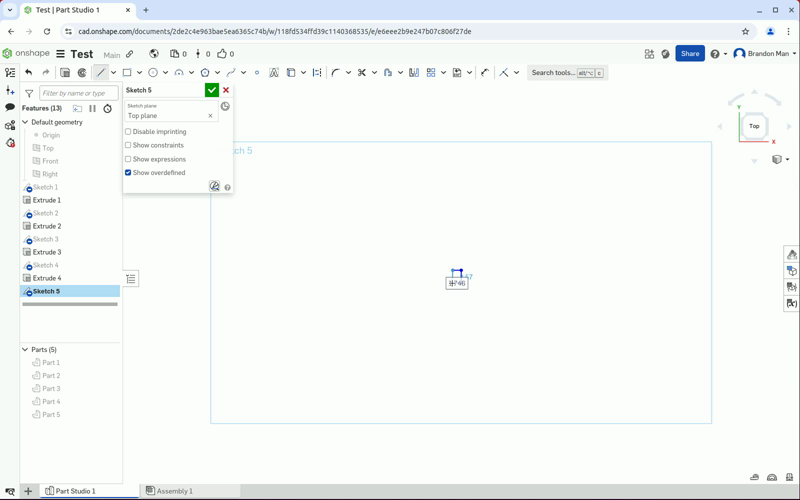
key_up(shift)
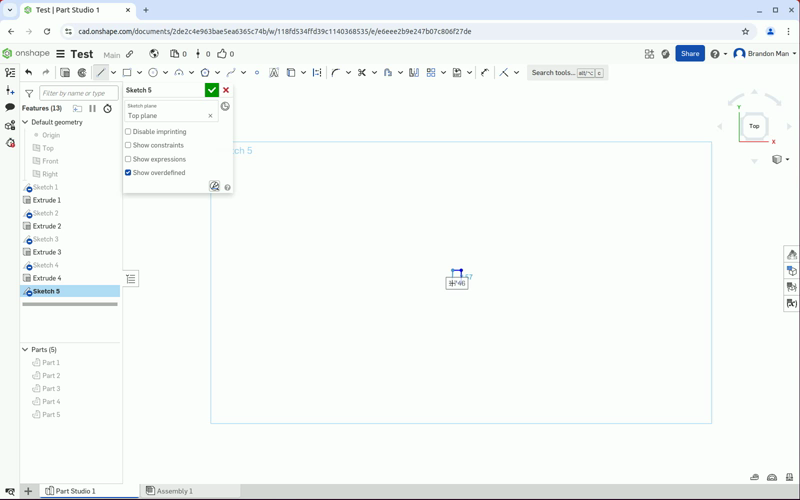
click(452, 282)
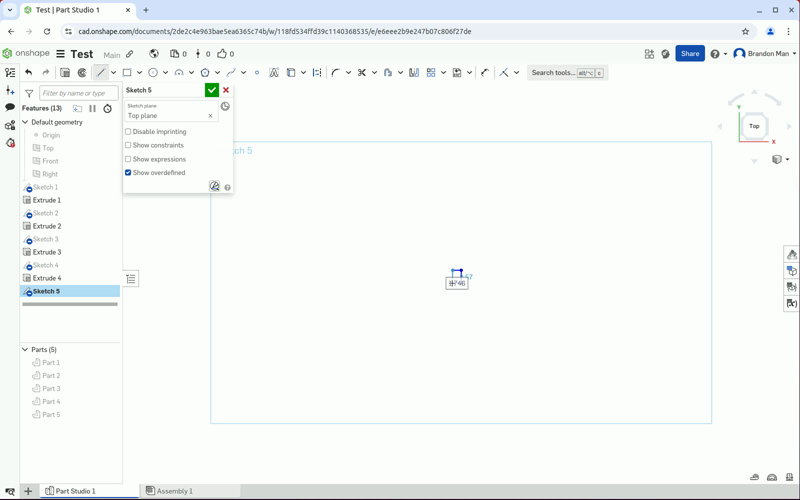
key(esc)
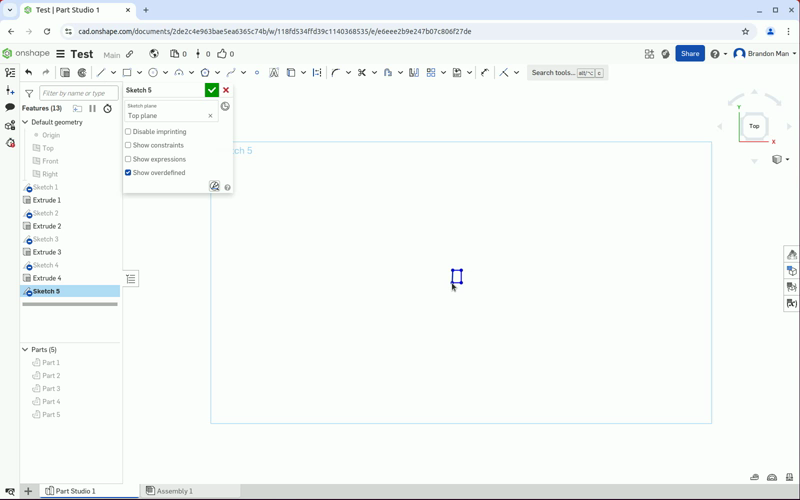
mouse_move(458, 280)
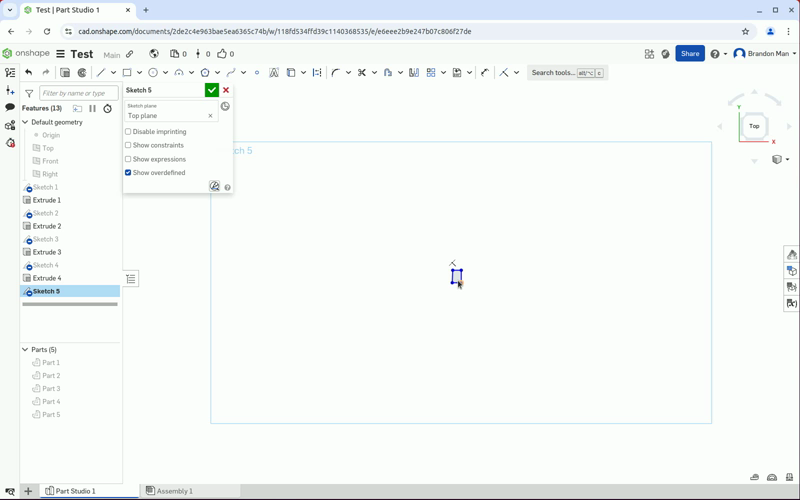
scroll(6)
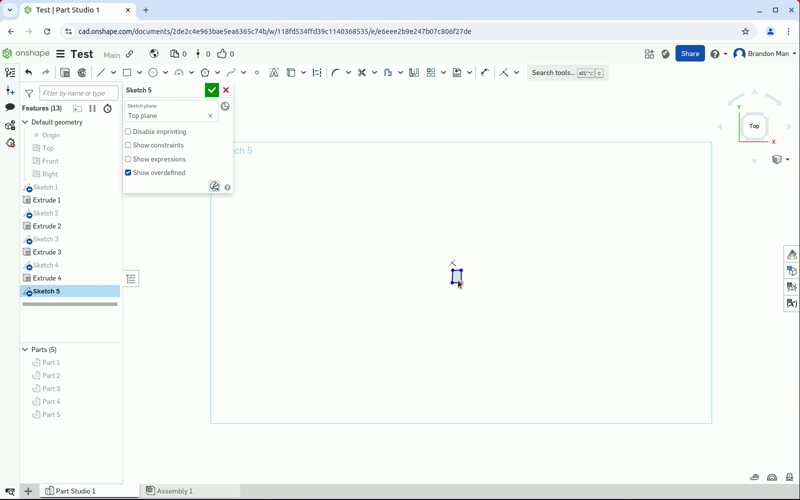
scroll(6)
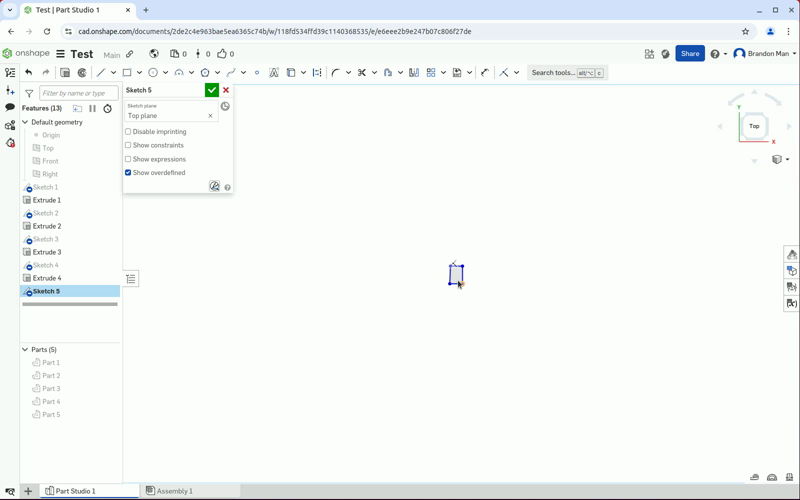
scroll(6)
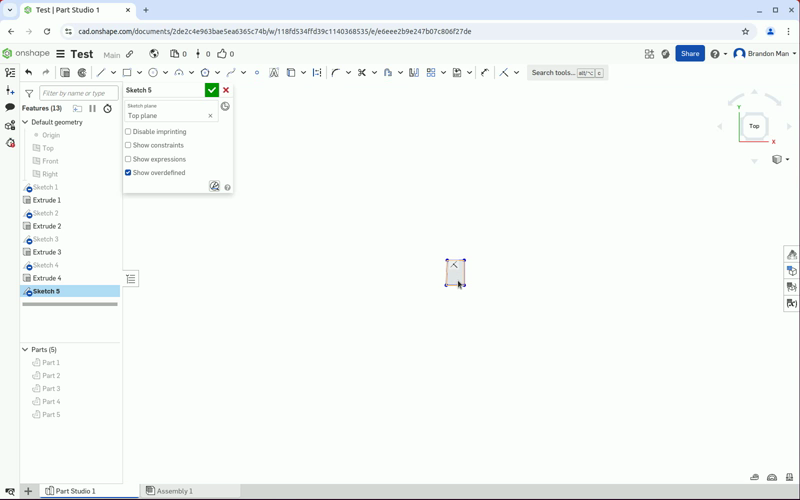
scroll(6)
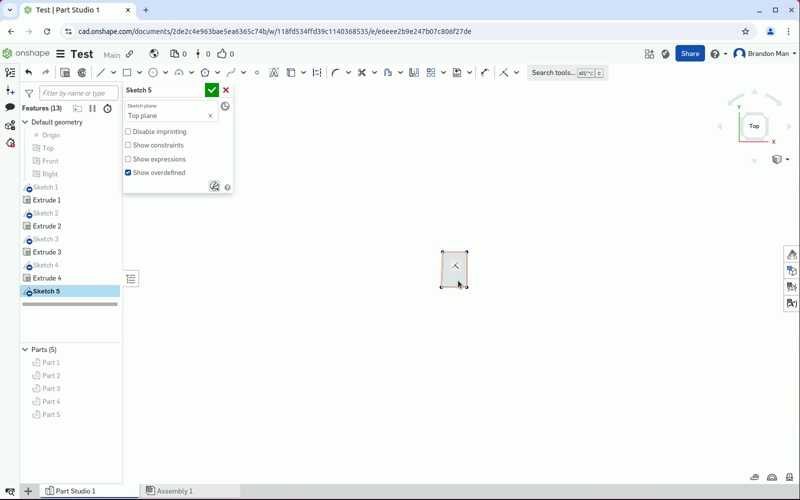
scroll(6)
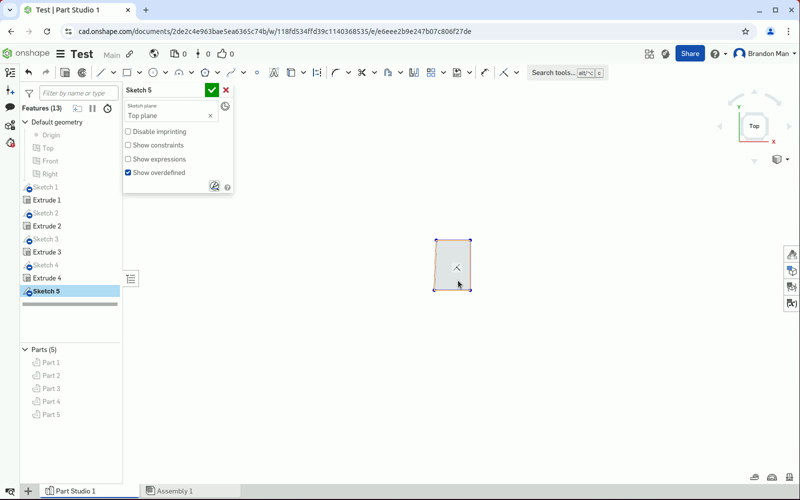
scroll(6)
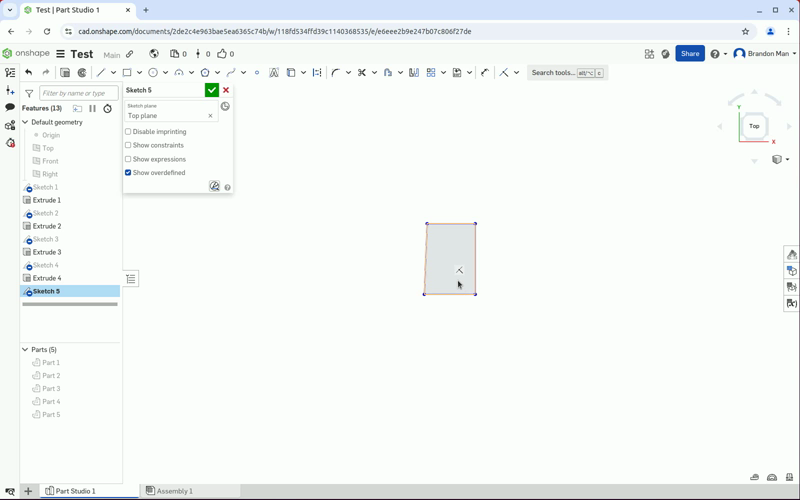
scroll(6)
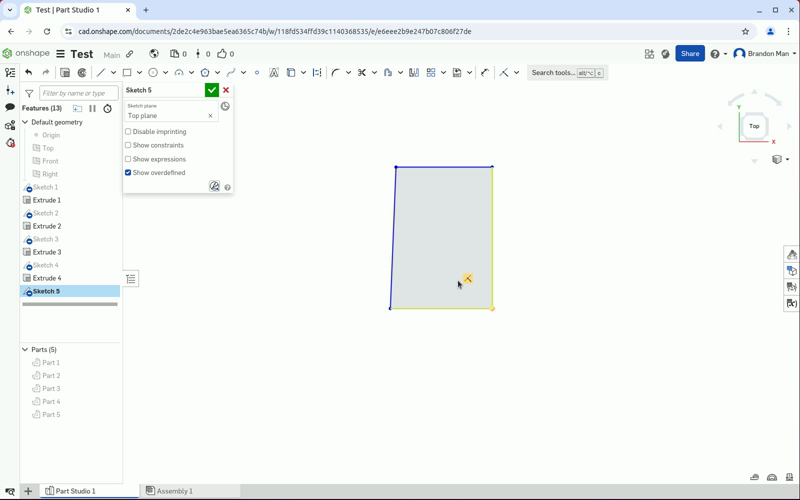
click(458, 280)
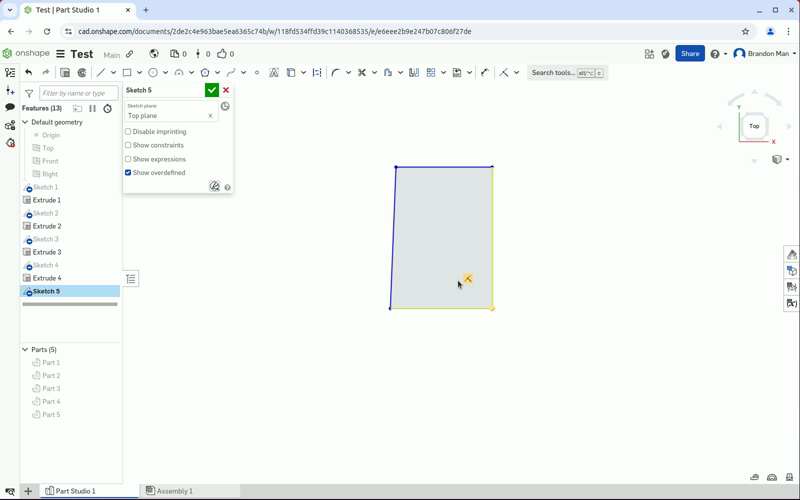
scroll(-6)
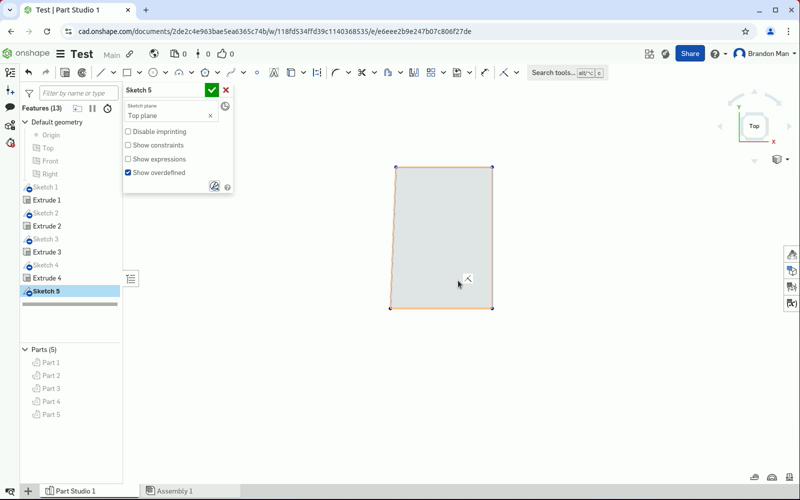
scroll(-6)
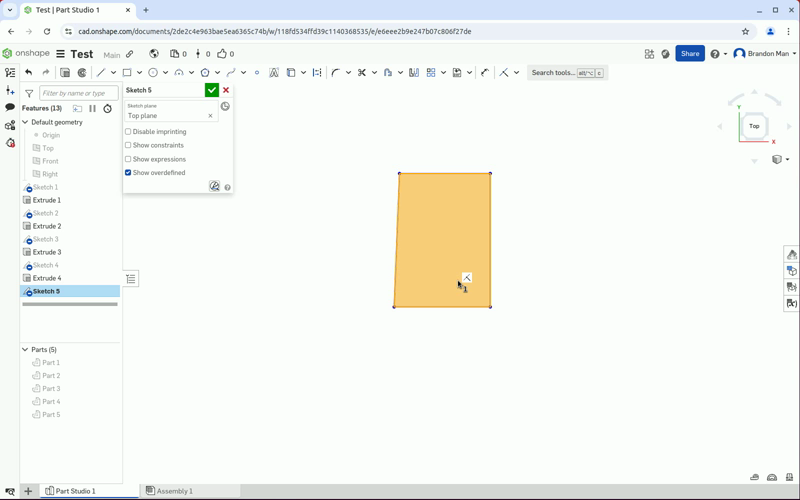
scroll(-6)
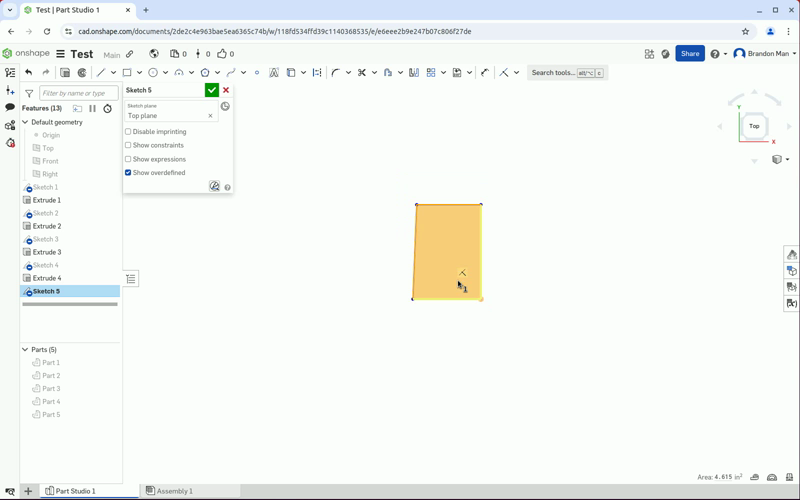
scroll(-6)
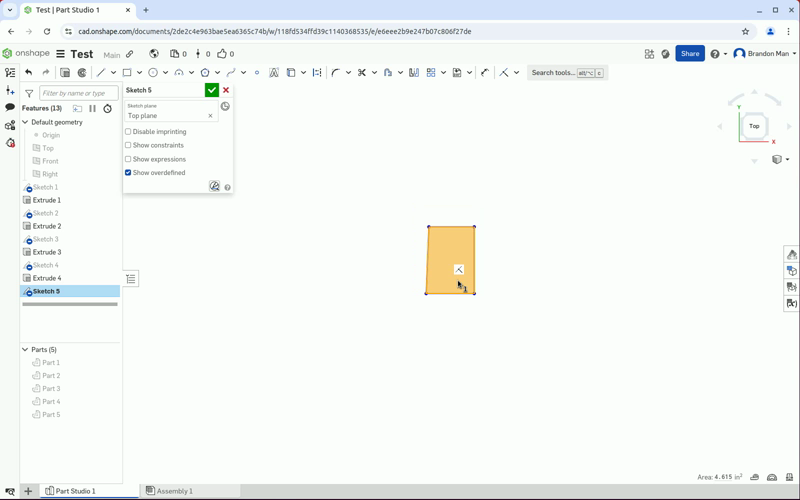
scroll(-6)
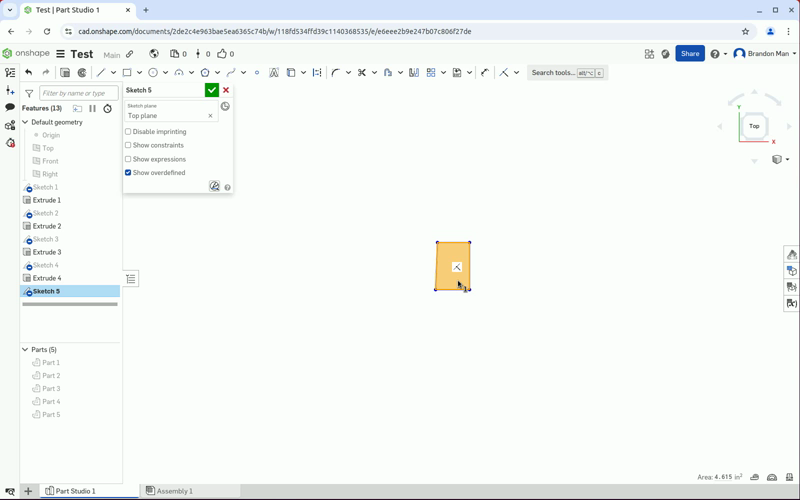
scroll(-6)
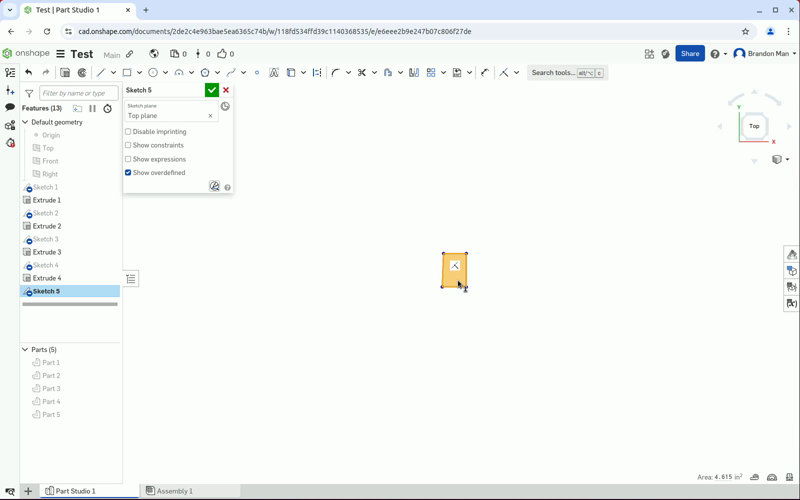
scroll(-6)
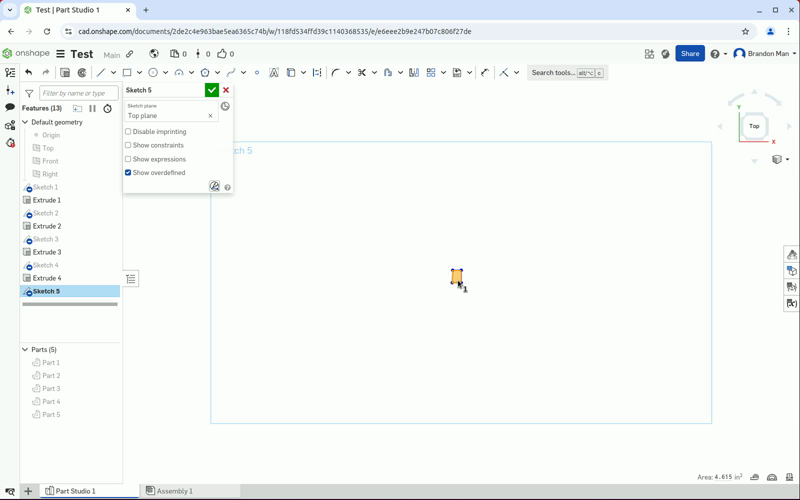
mouse_move(73, 352)
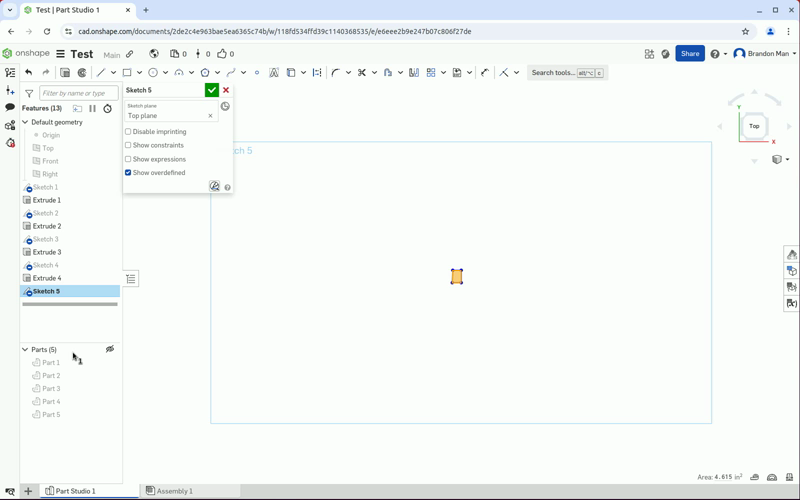
key(shift+y)
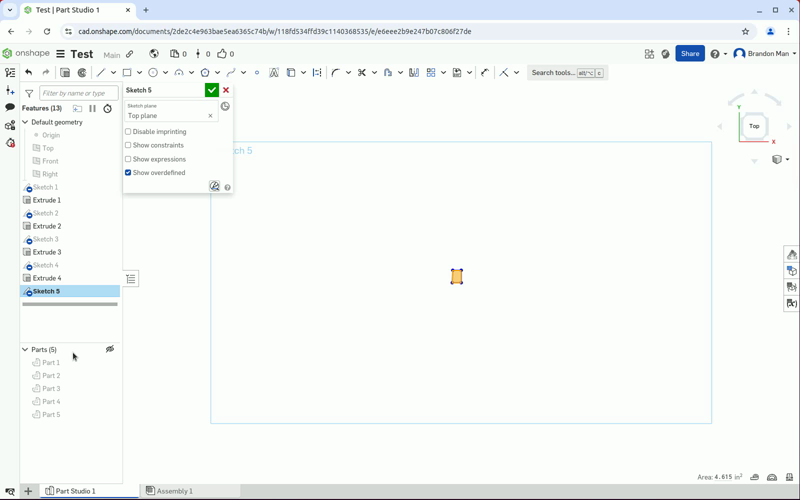
key(shift+e)
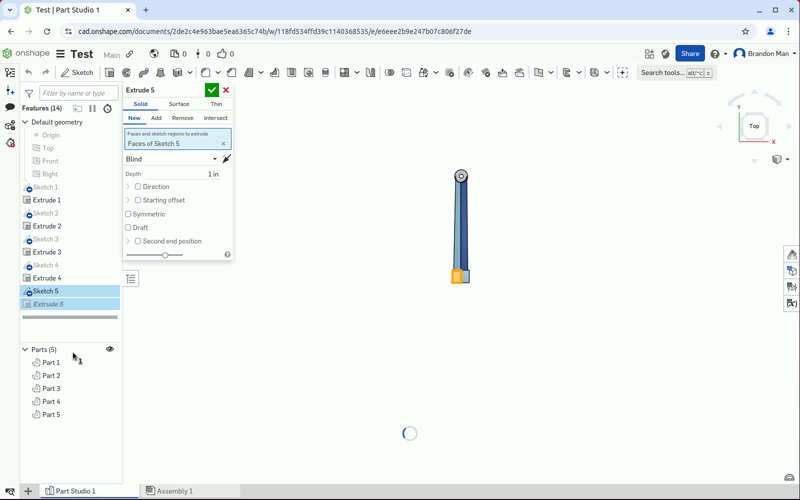
mouse_move(143, 106)
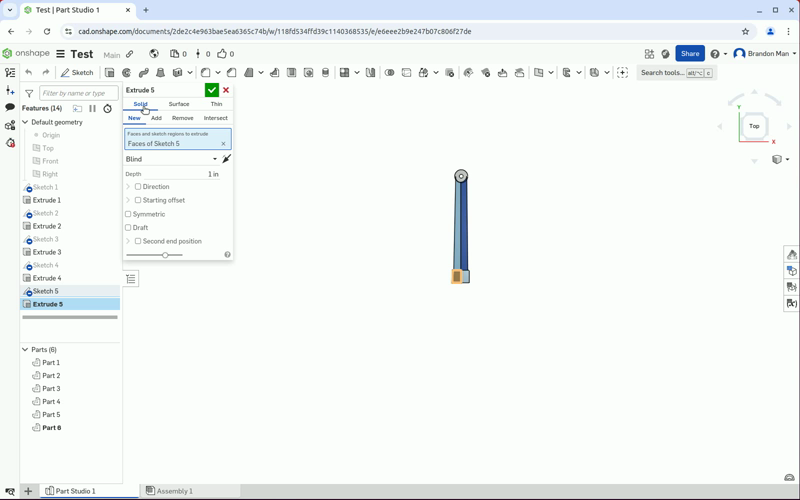
click(143, 106)
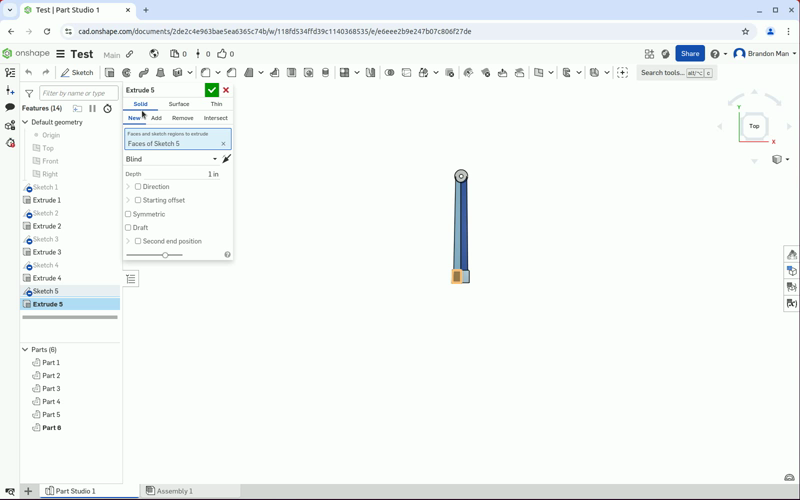
mouse_move(137, 120)
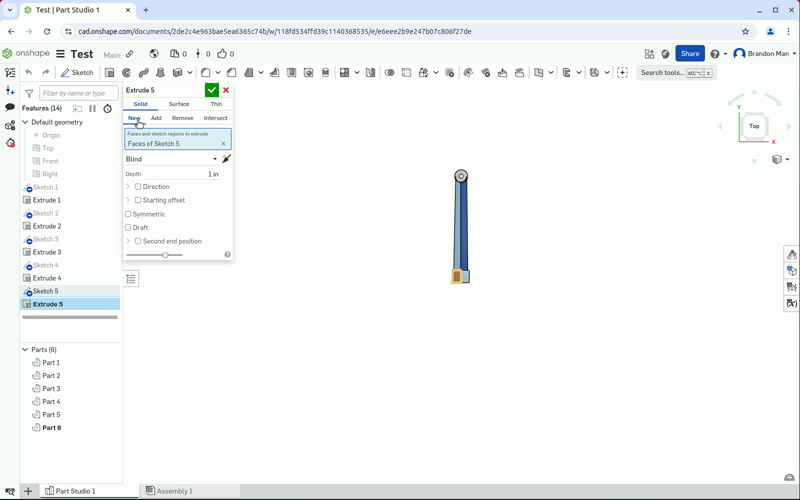
click(137, 120)
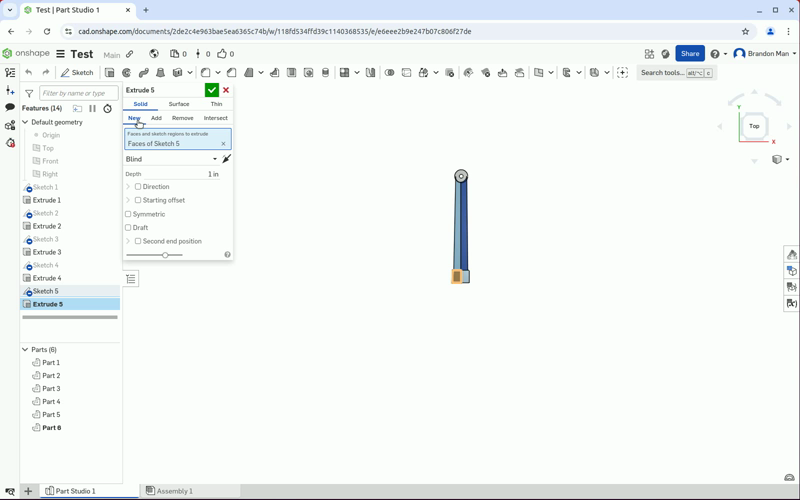
key(tab, 4)
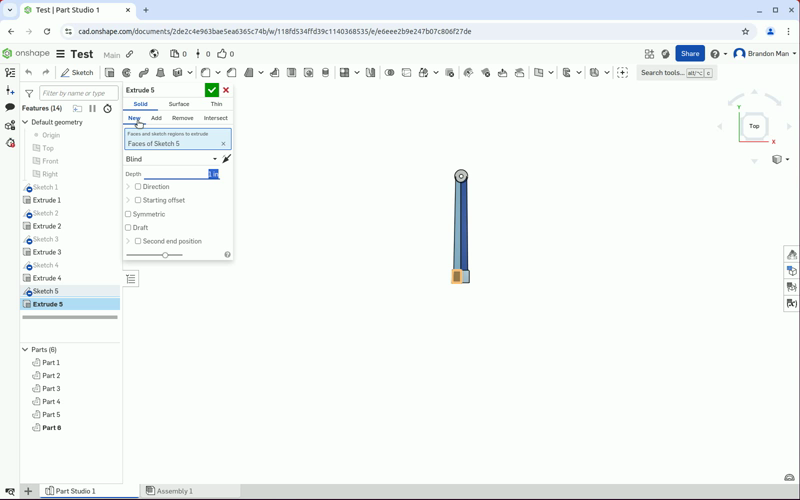
text(14.202)
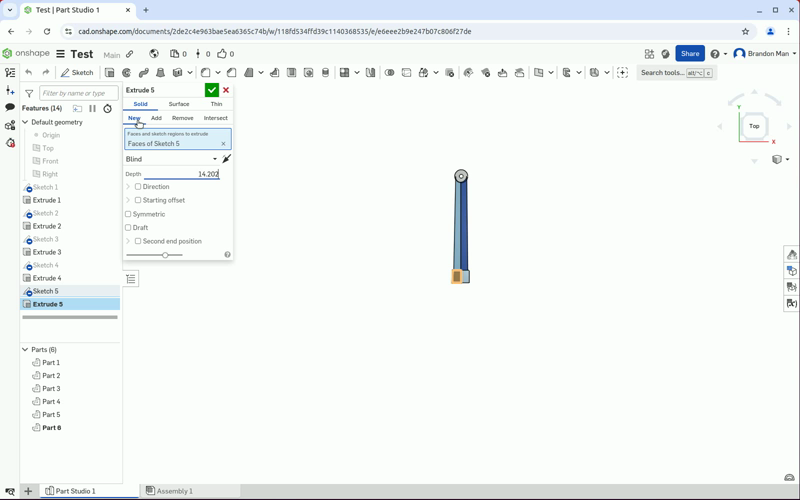
key(enter)
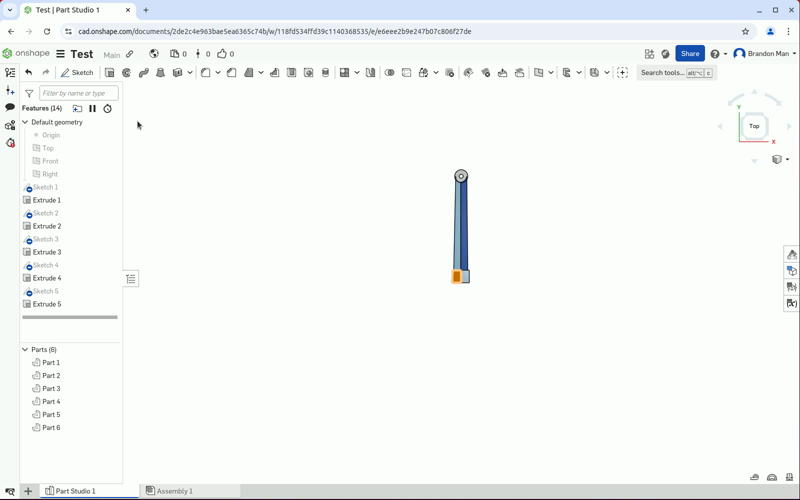
key(shift+h)
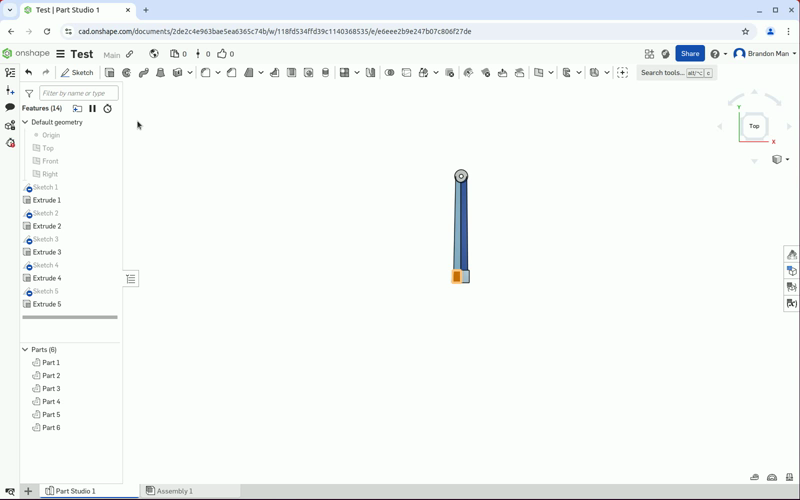
key(shift+h)
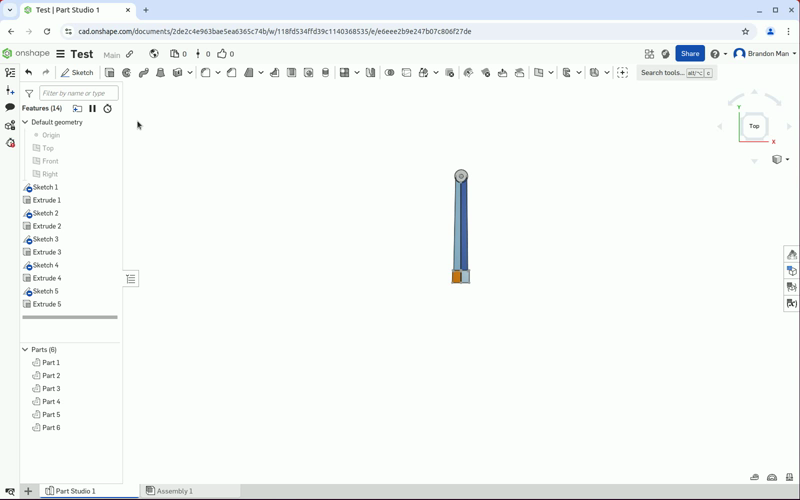
key(shift+7)
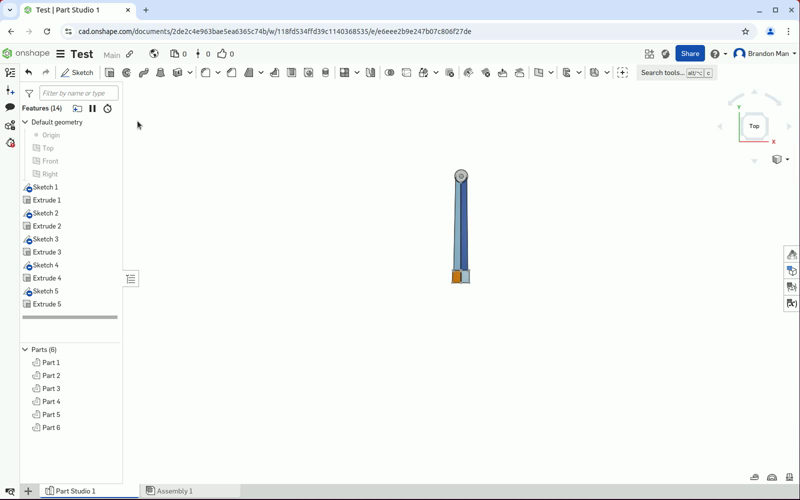
key(up, 3)
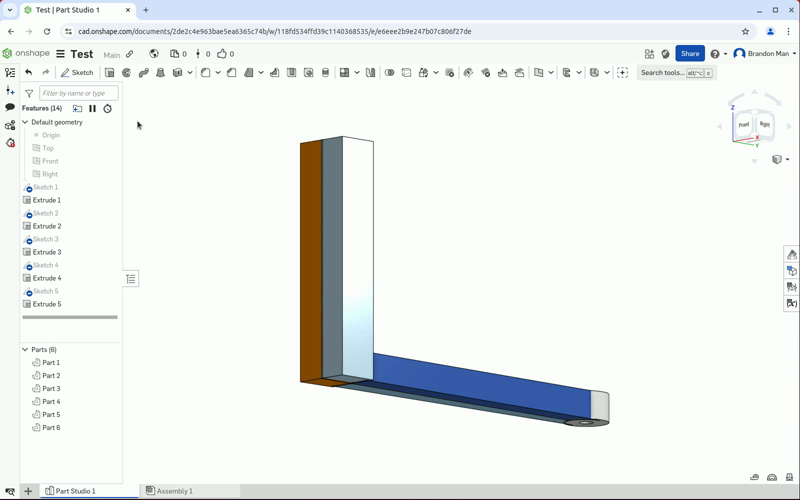
key(left, 3)
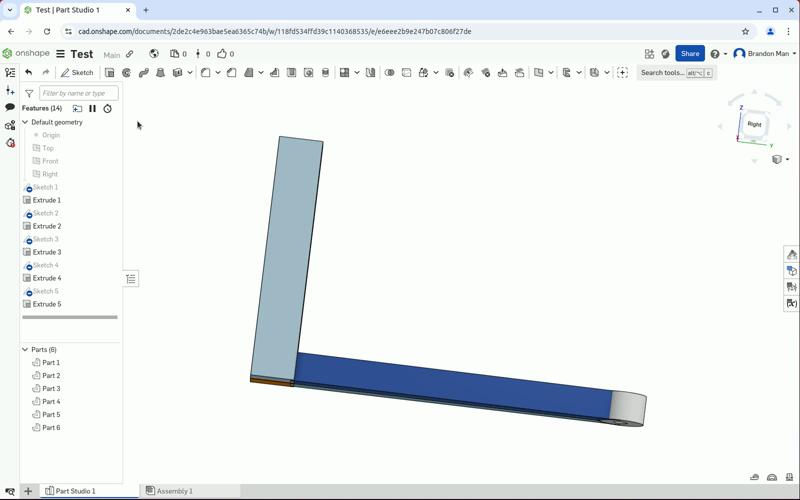
key(right, 3)
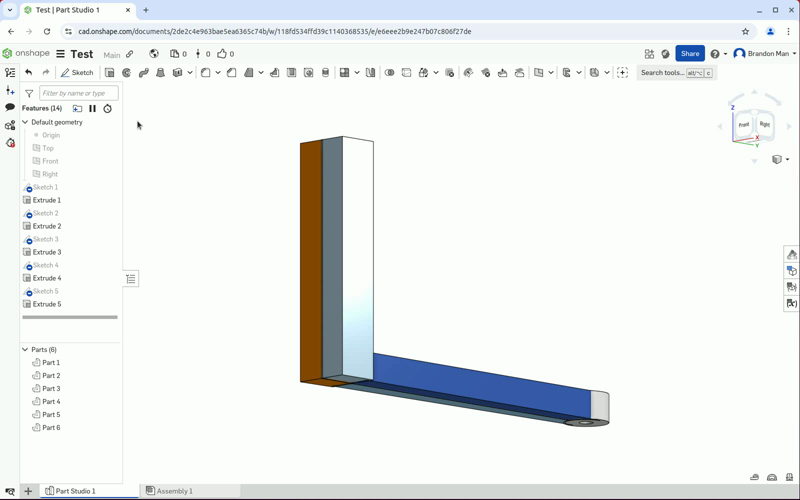
key(down, 3)
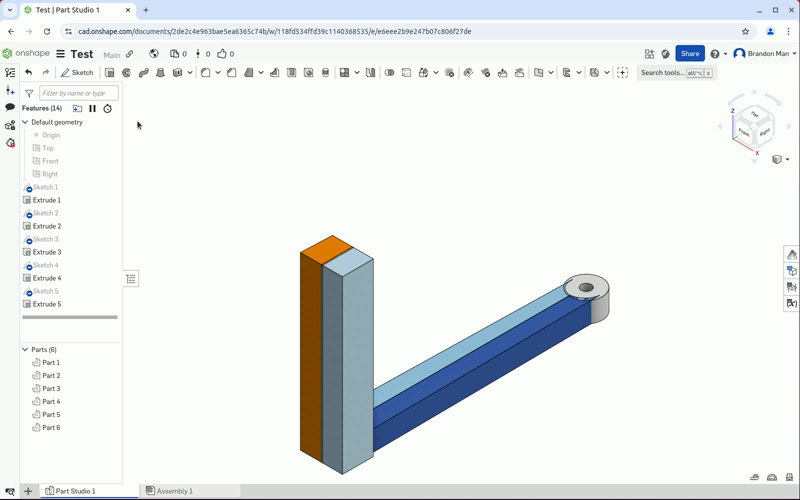
mouse_move(73, 189)
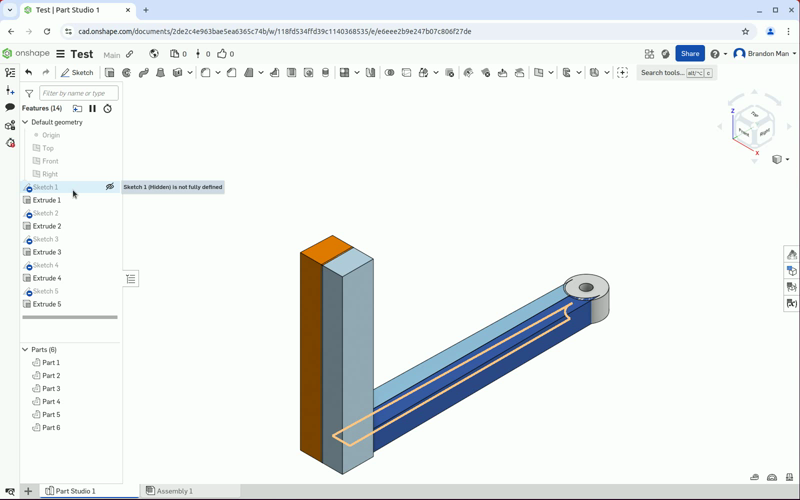
click(73, 189)